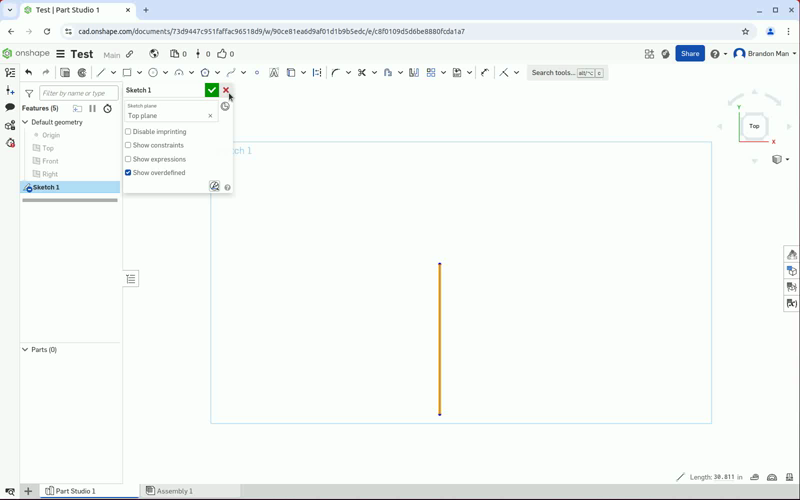
key(shift+h)
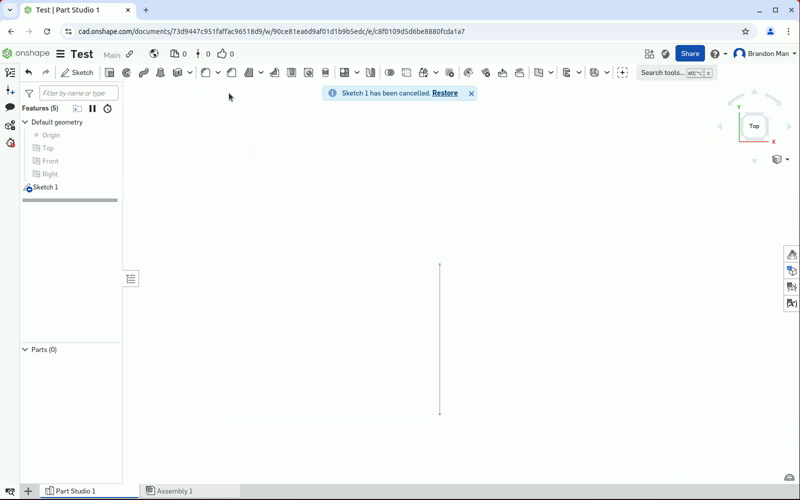
key(shift+s)
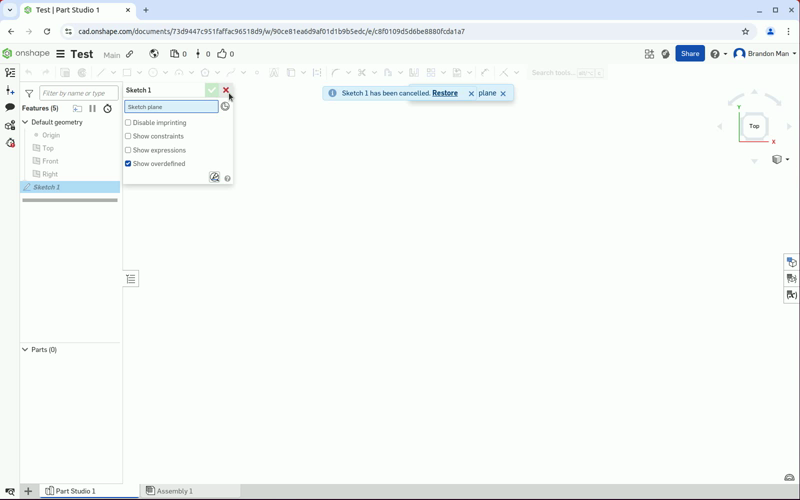
mouse_move(73, 150)
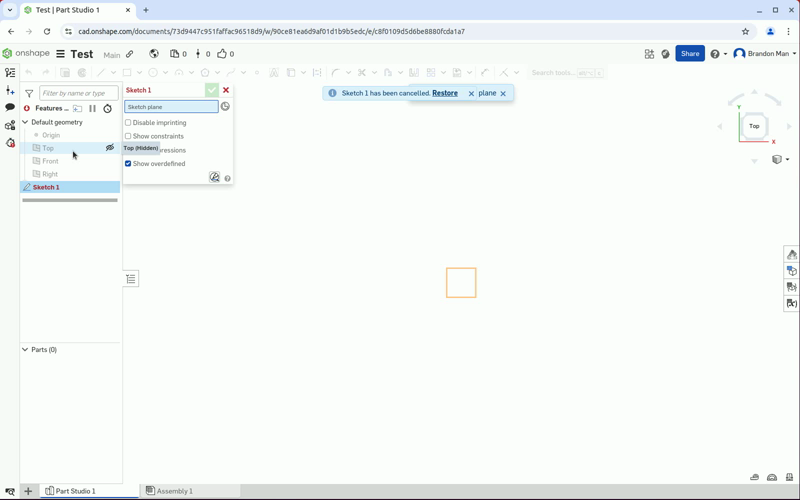
click(73, 150)
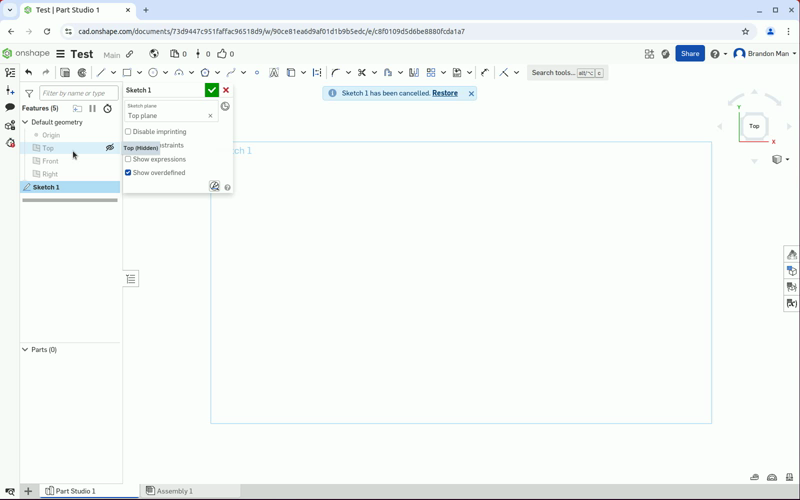
mouse_move(73, 352)
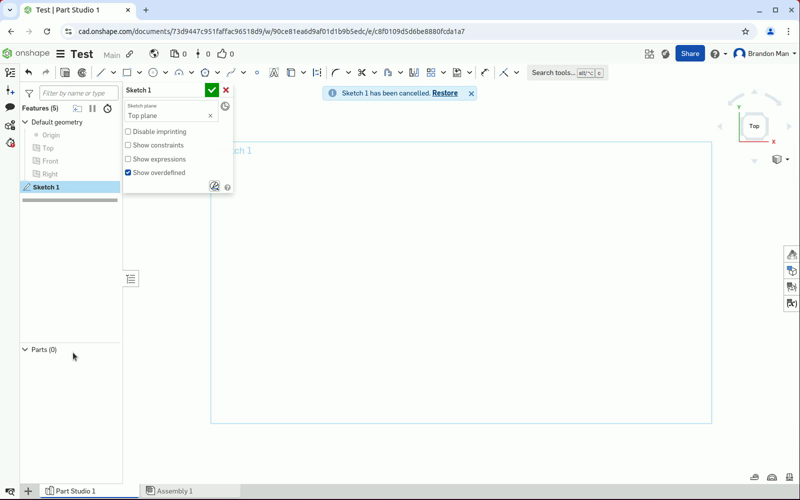
key(y)
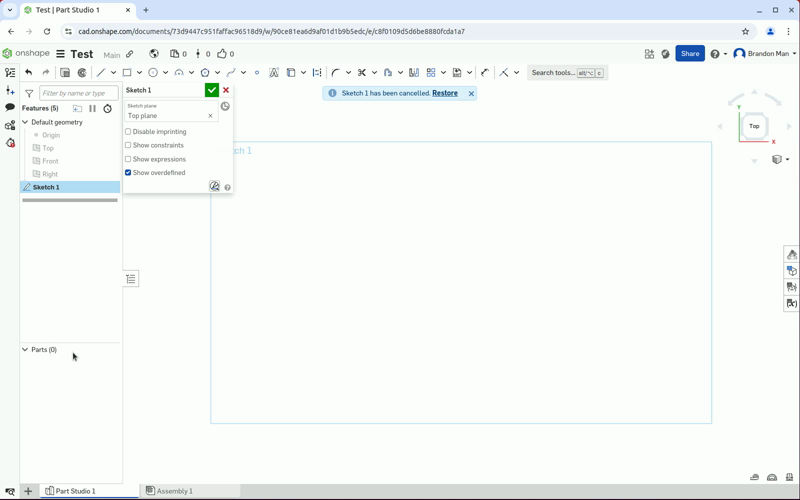
key(l)
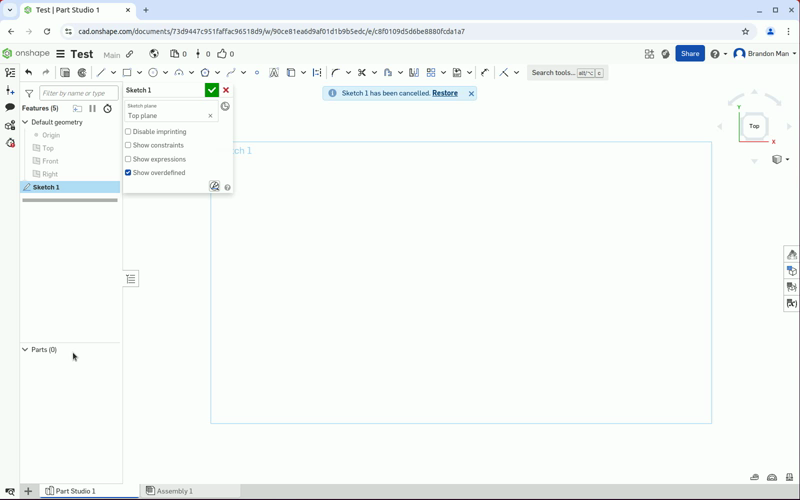
key_down(shift)
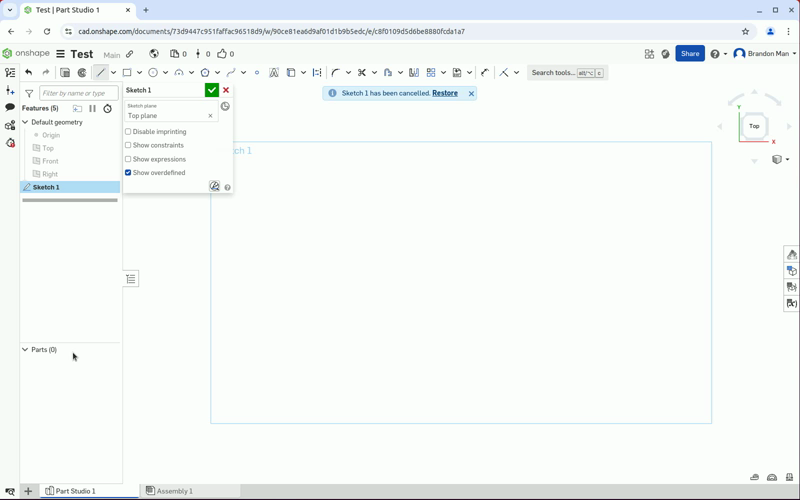
mouse_move(460, 300)
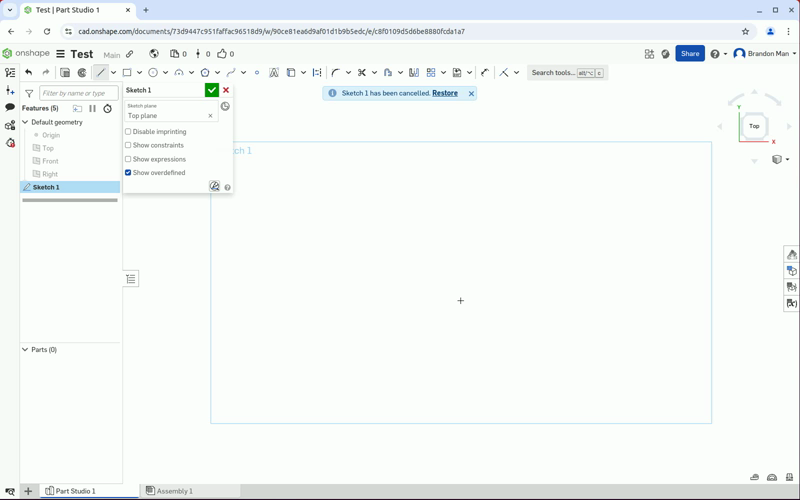
click(460, 300)
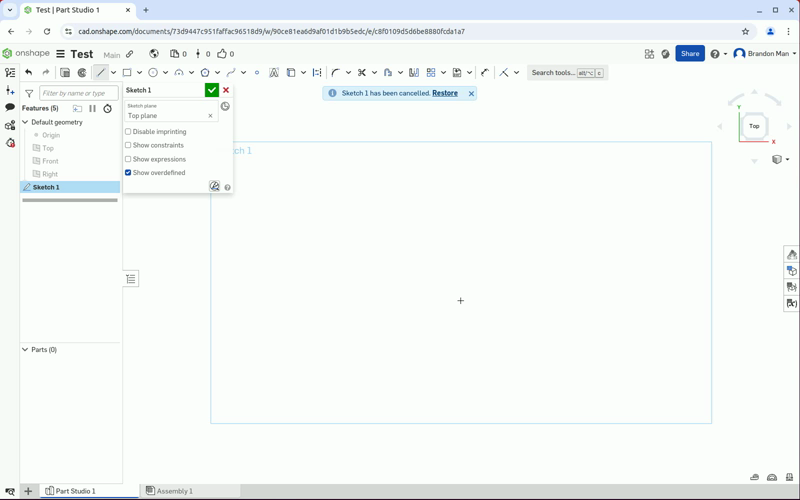
key_up(shift)
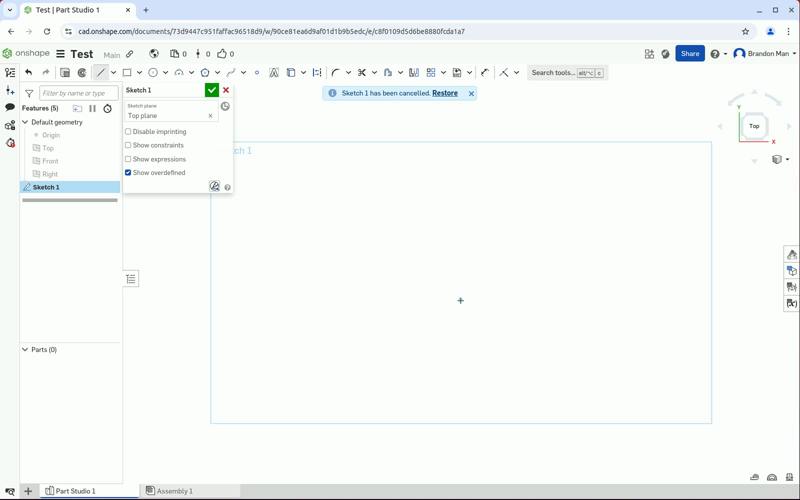
key_down(shift)
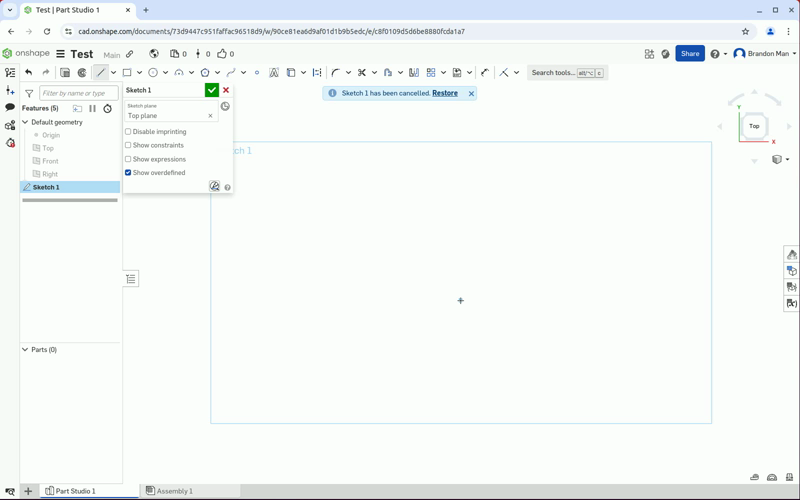
mouse_move(573, 300)
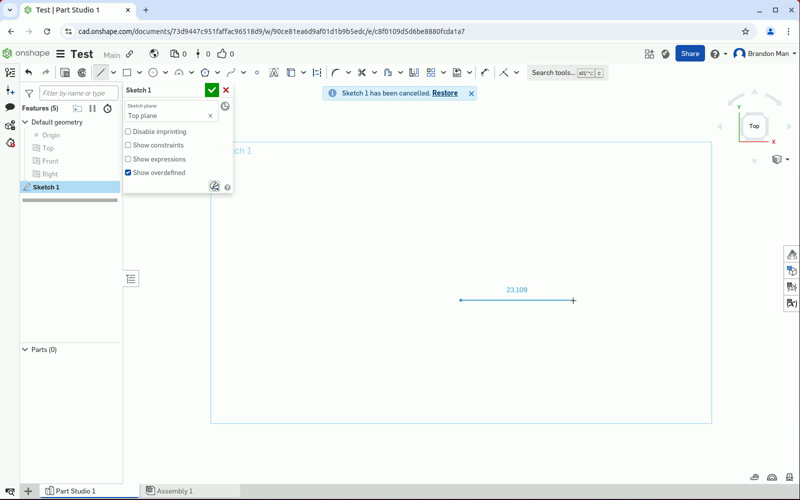
click(573, 300)
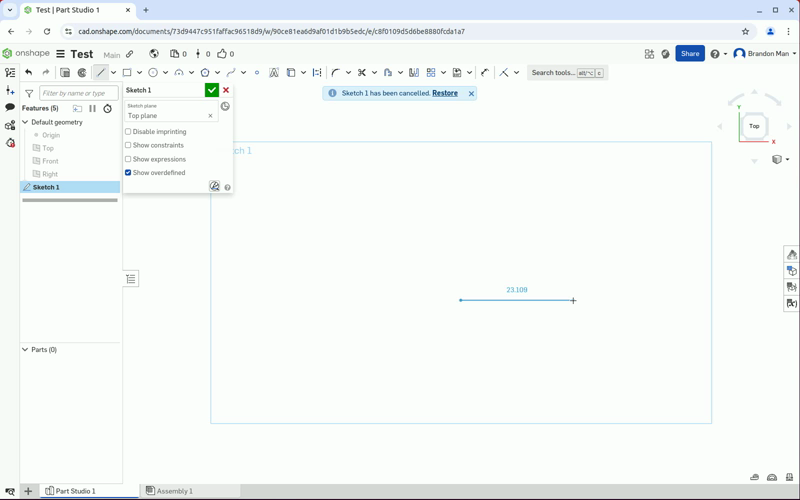
key_up(shift)
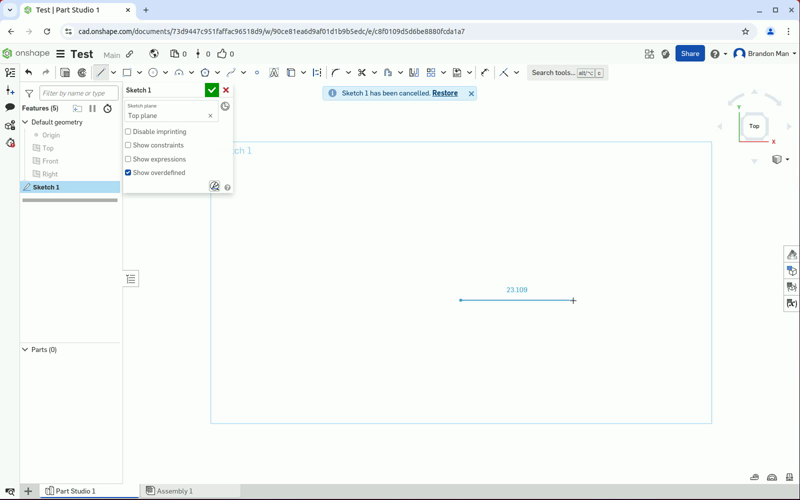
key_down(shift)
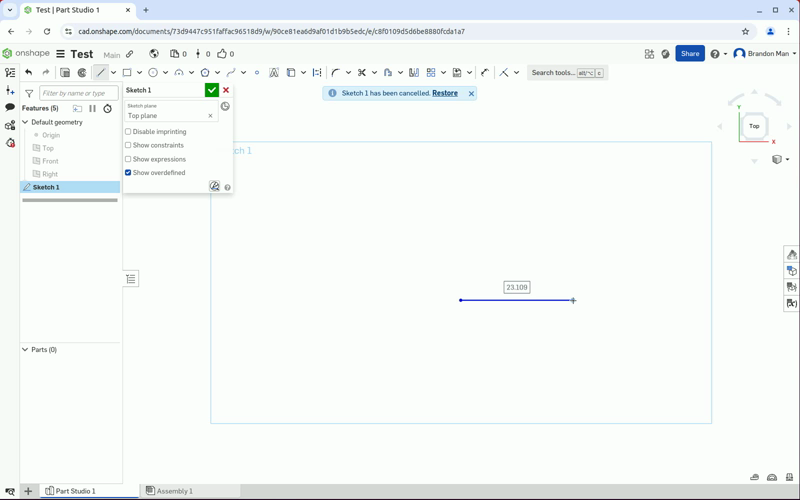
mouse_move(589, 300)
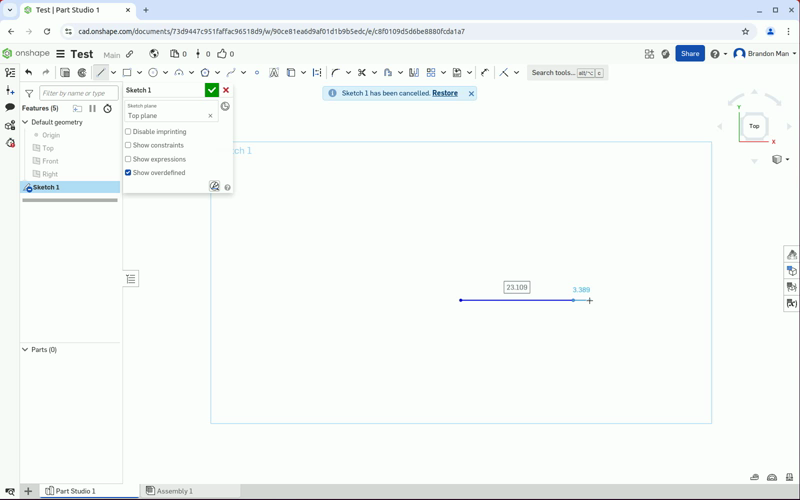
mouse_move(573, 283)
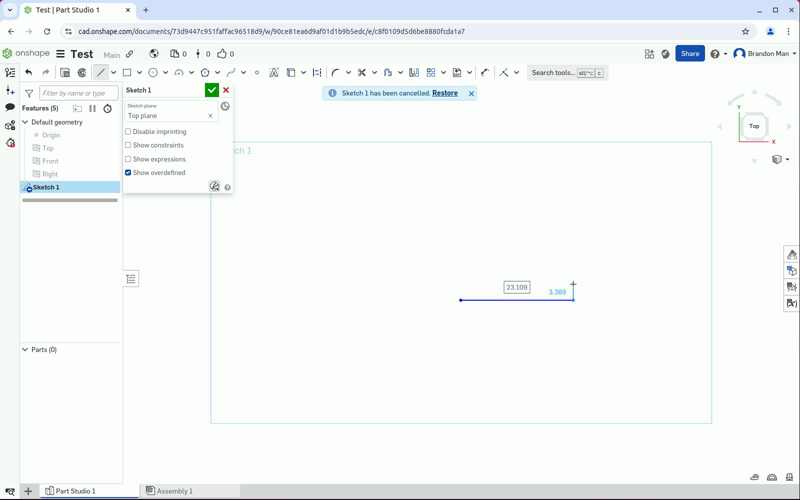
click(573, 283)
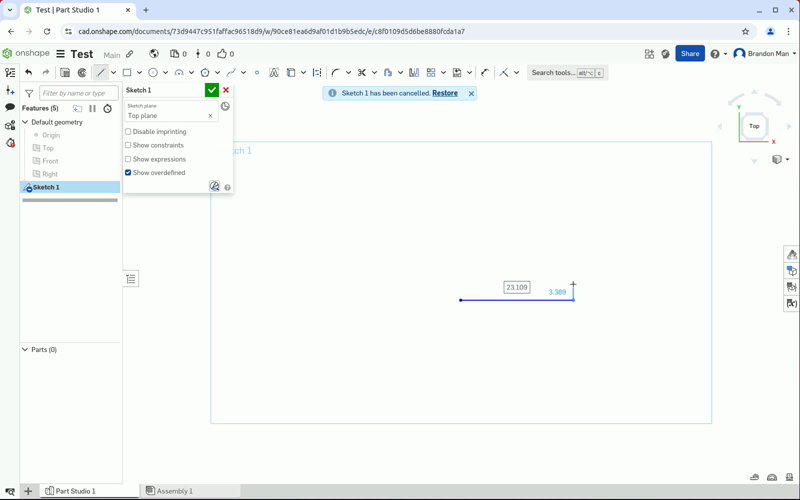
key_up(shift)
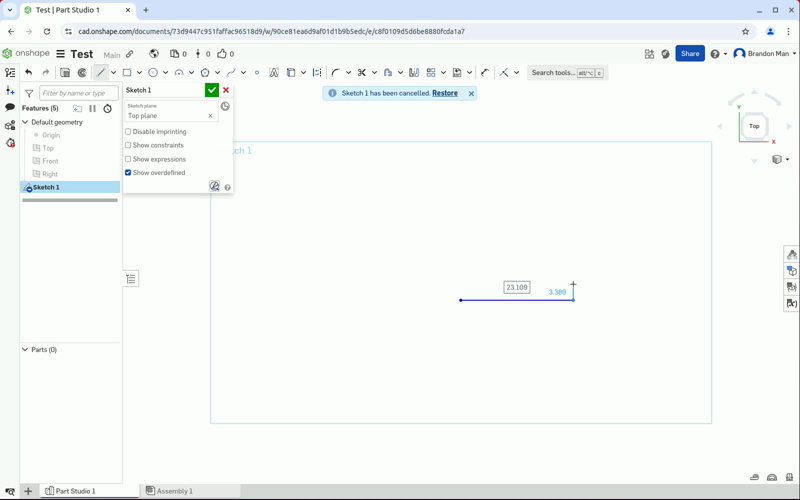
key_down(shift)
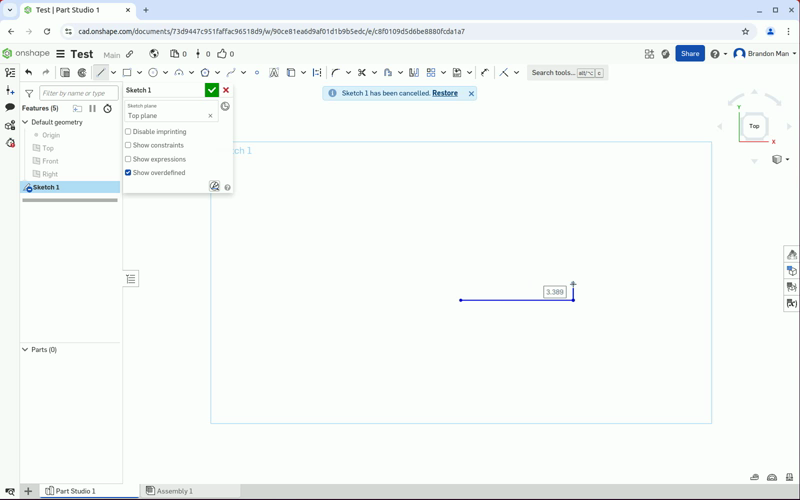
mouse_move(460, 283)
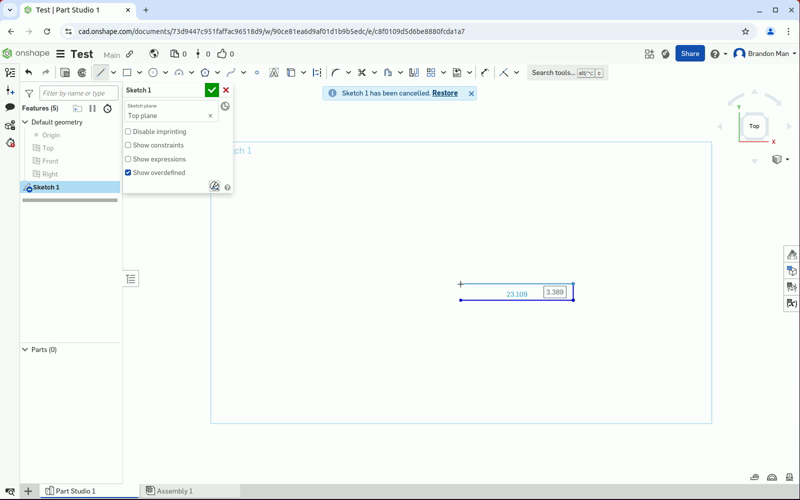
click(460, 283)
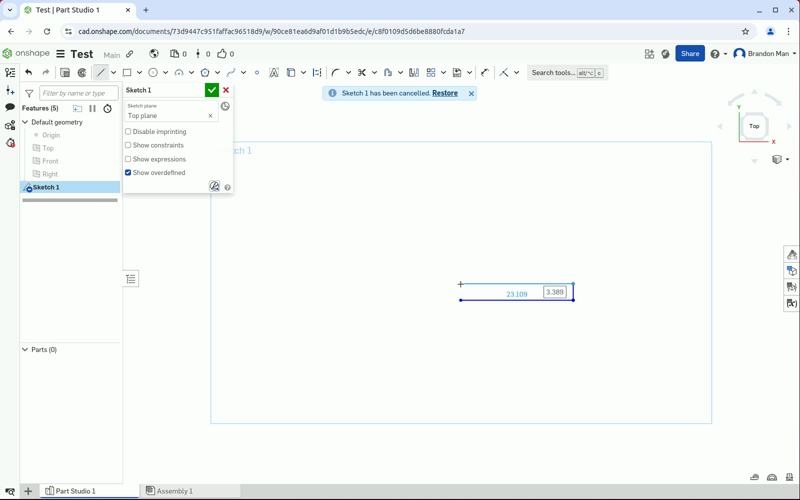
key_up(shift)
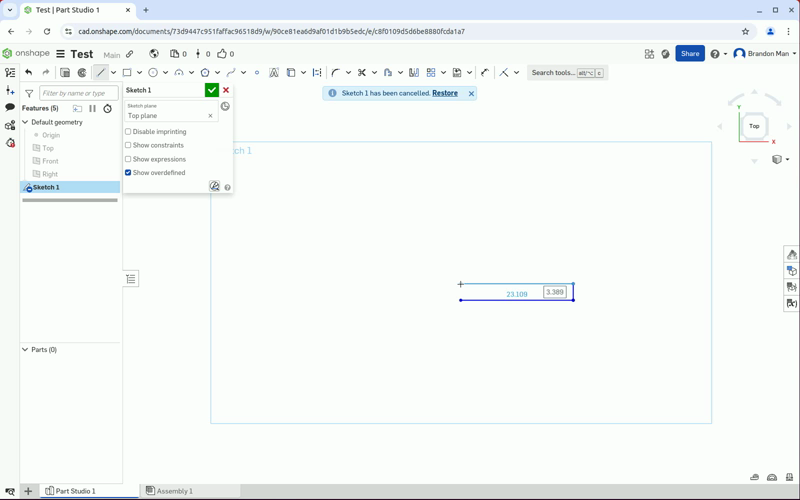
mouse_move(490, 283)
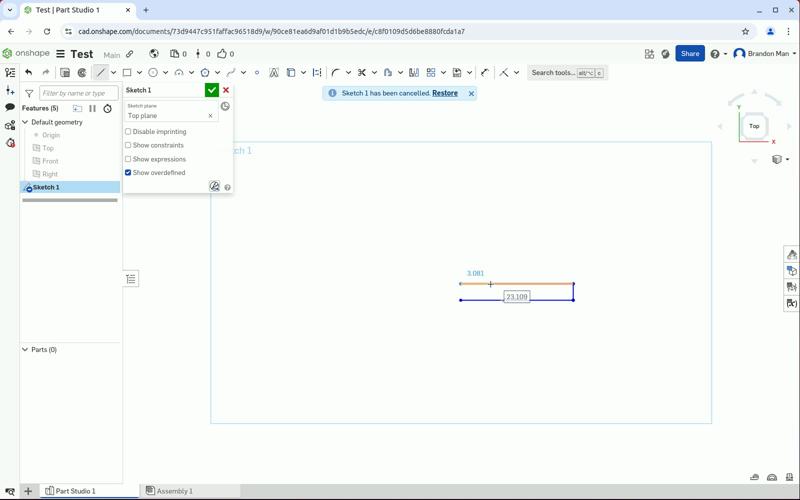
key_down(shift)
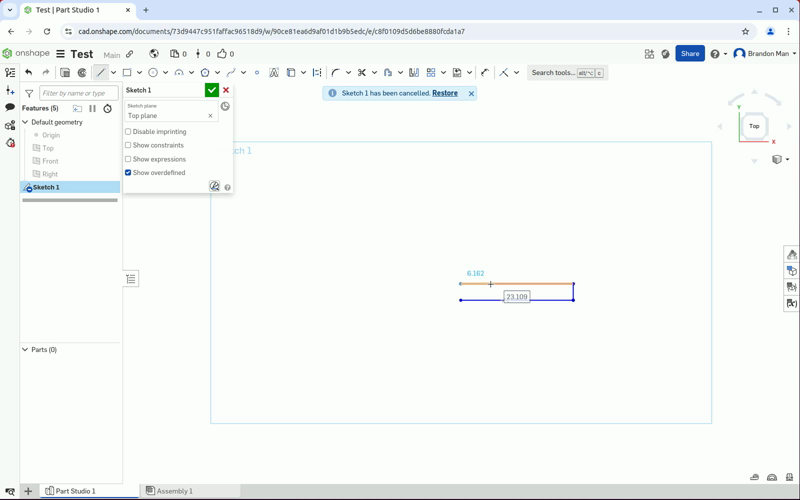
mouse_move(460, 300)
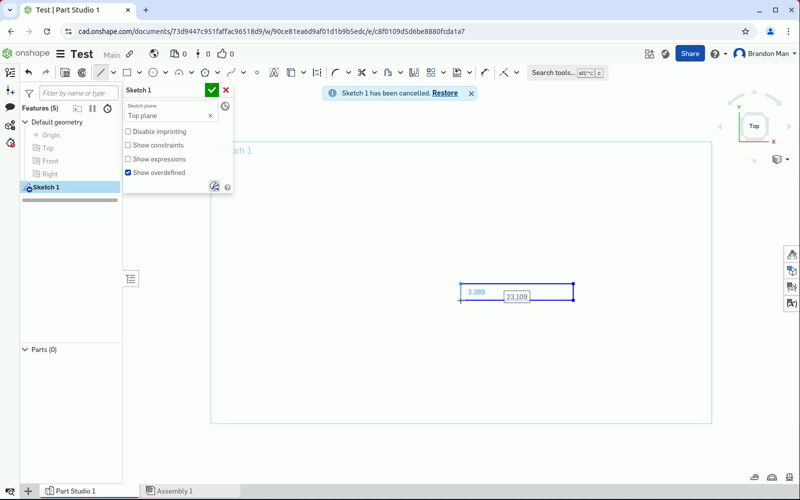
key_up(shift)
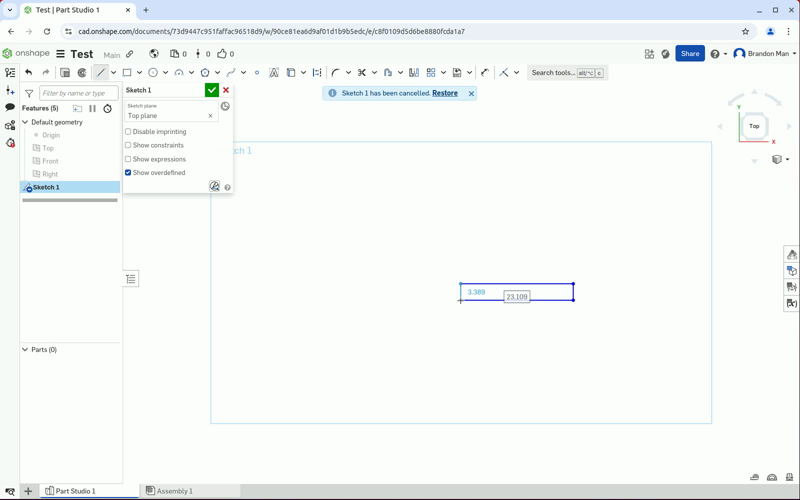
click(460, 300)
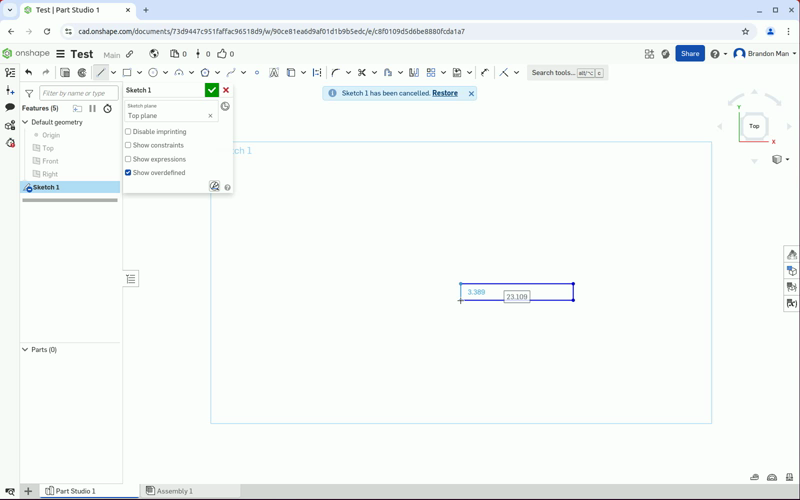
key(esc)
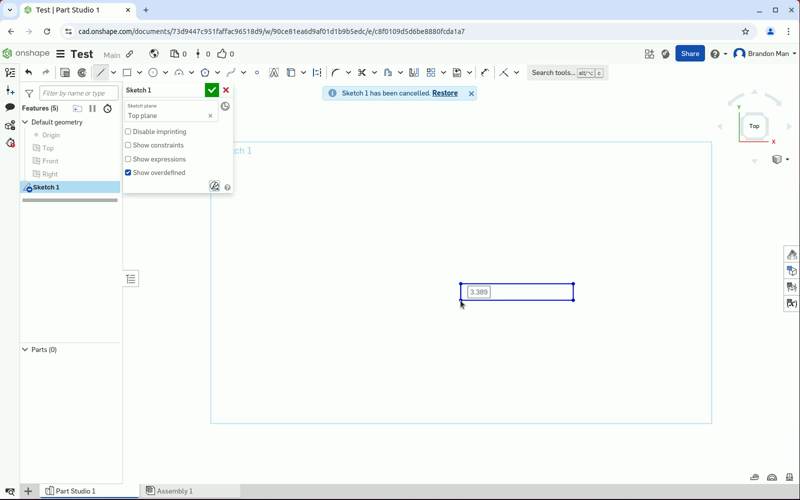
key(c)
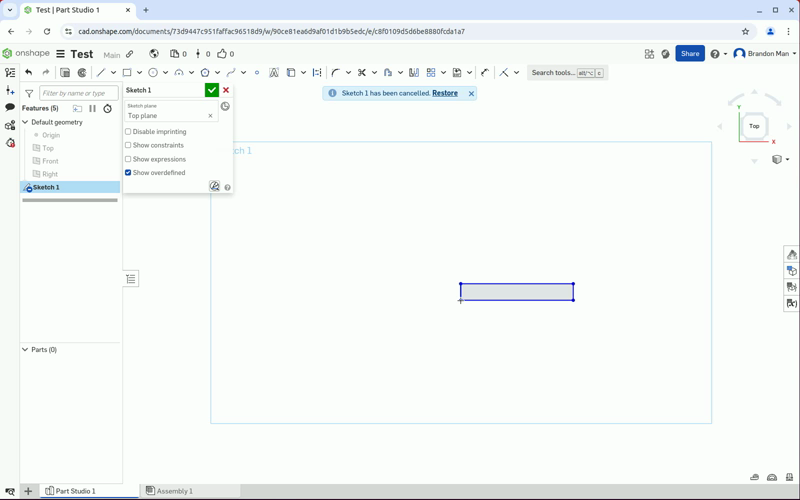
key_down(shift)
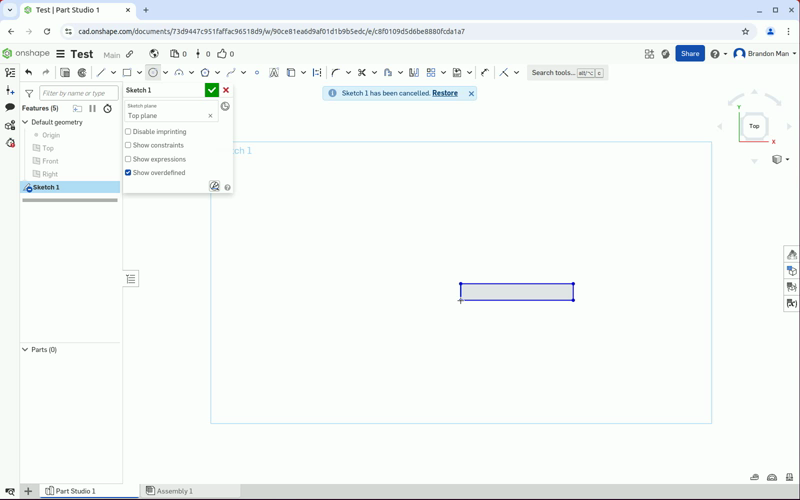
mouse_move(471, 292)
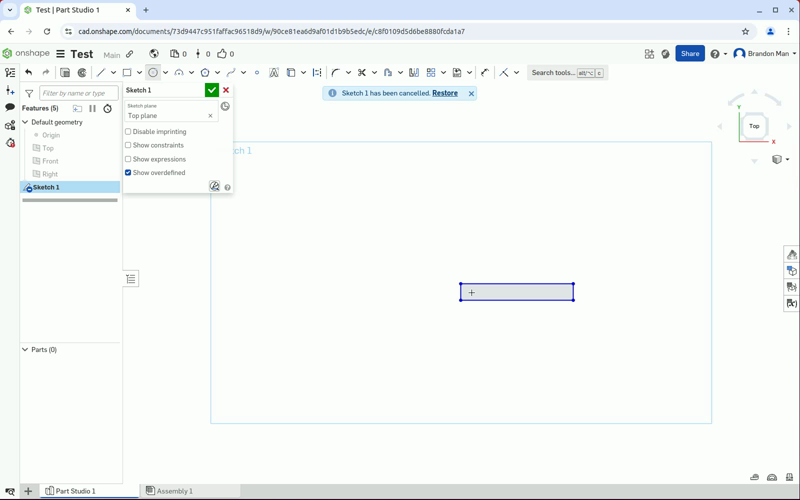
click(471, 292)
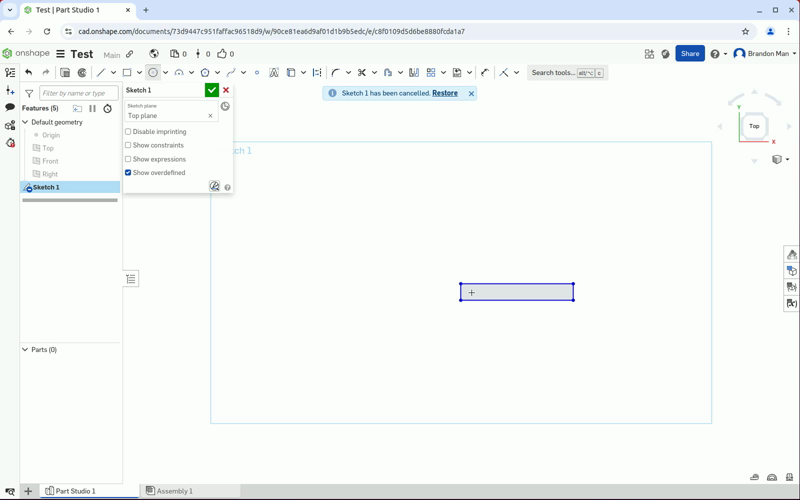
key_up(shift)
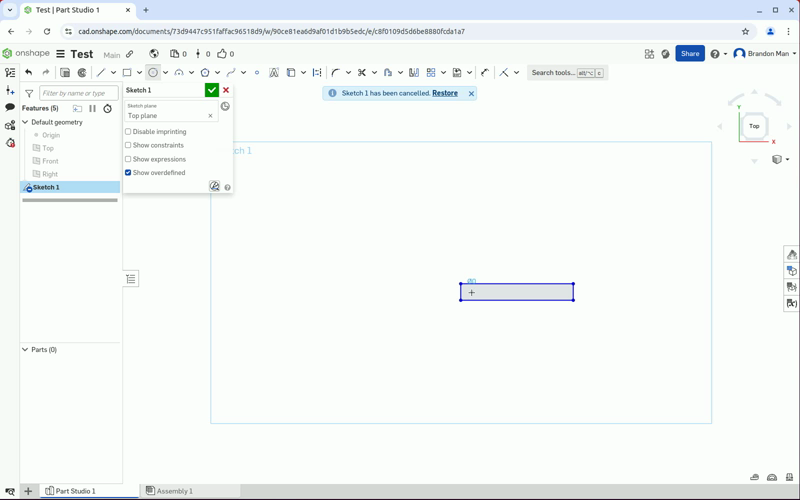
mouse_move(472, 292)
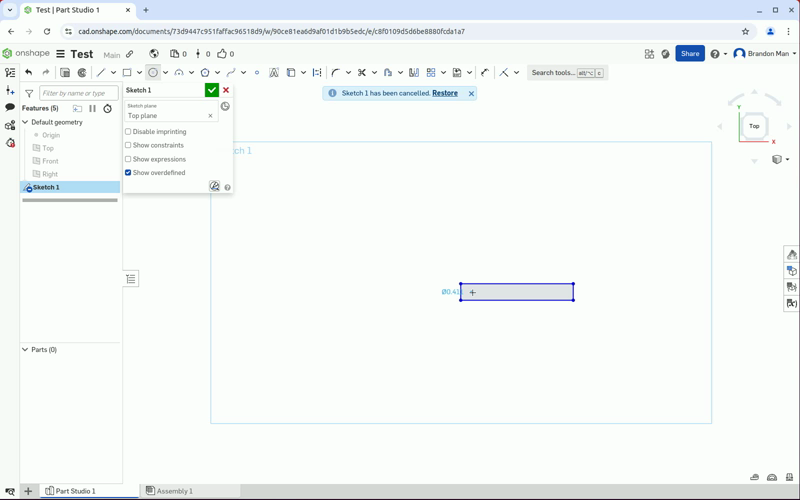
scroll(6)
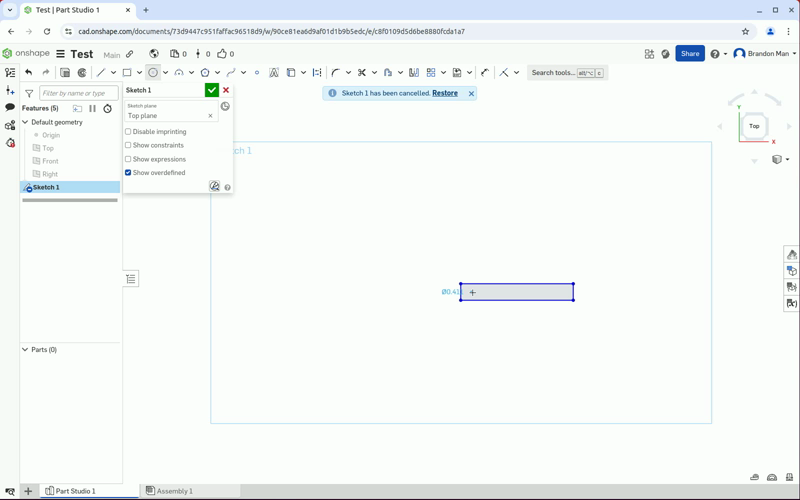
scroll(6)
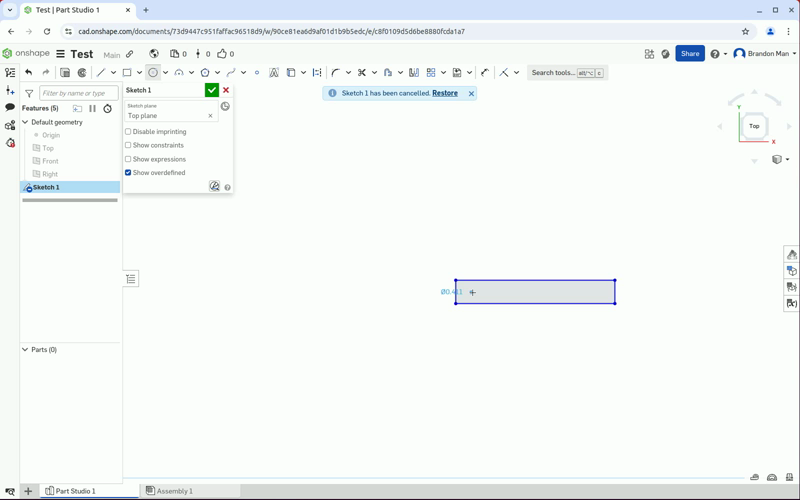
scroll(6)
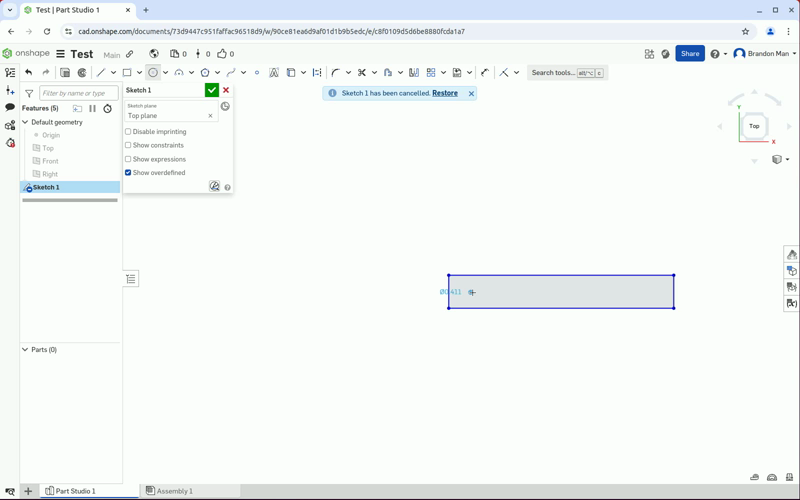
scroll(6)
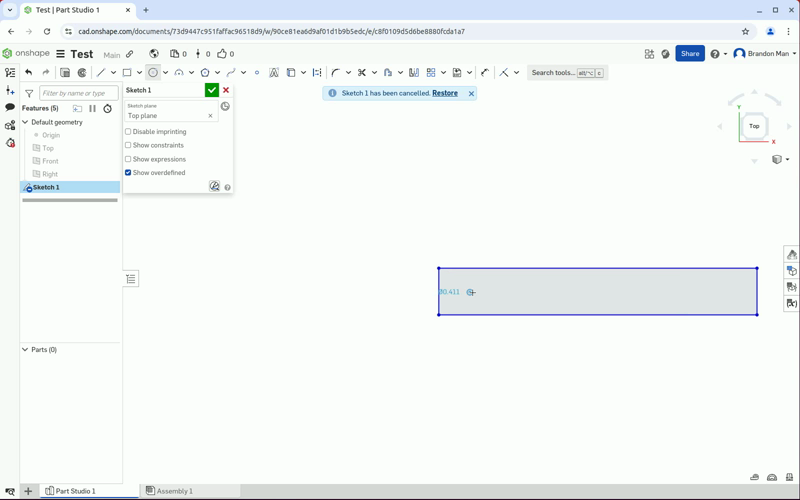
scroll(6)
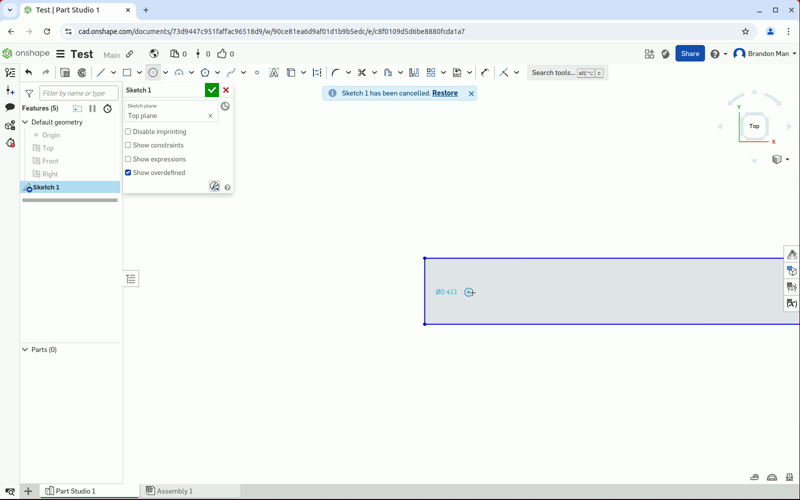
scroll(6)
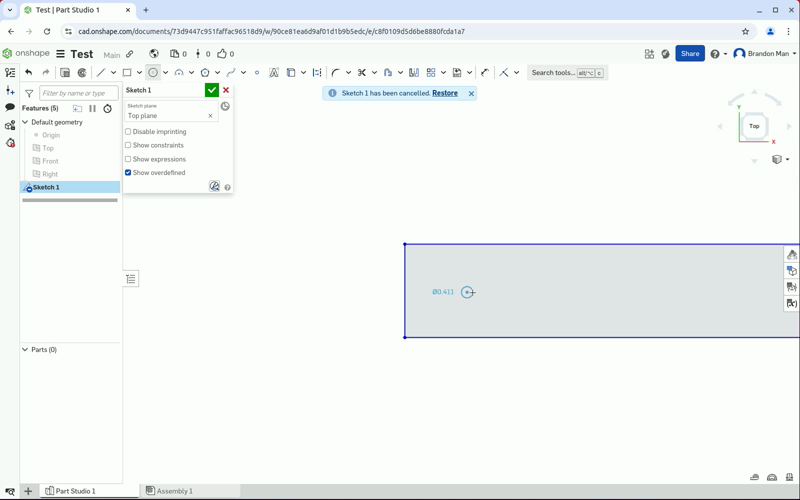
scroll(6)
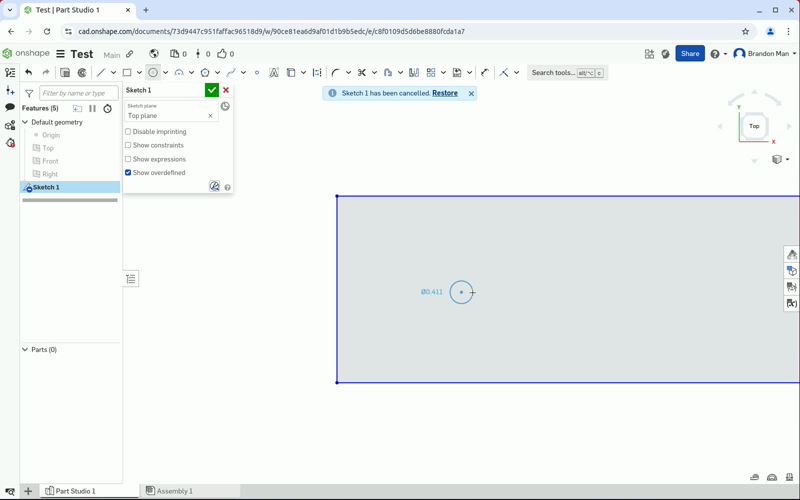
click(472, 292)
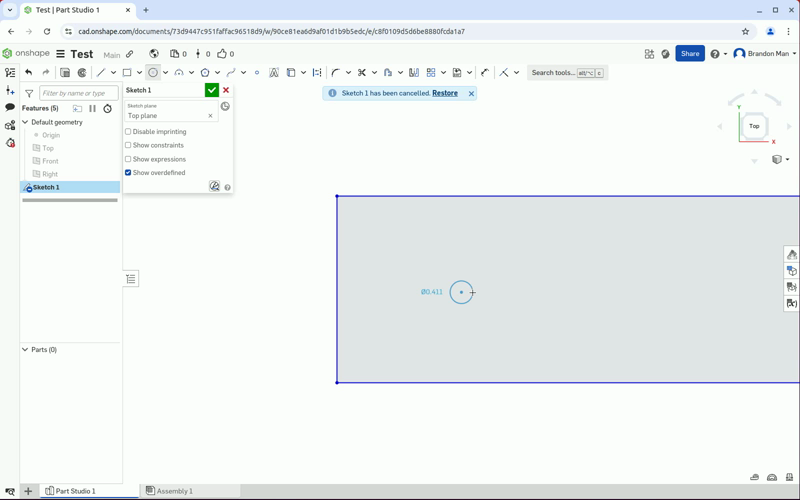
scroll(-6)
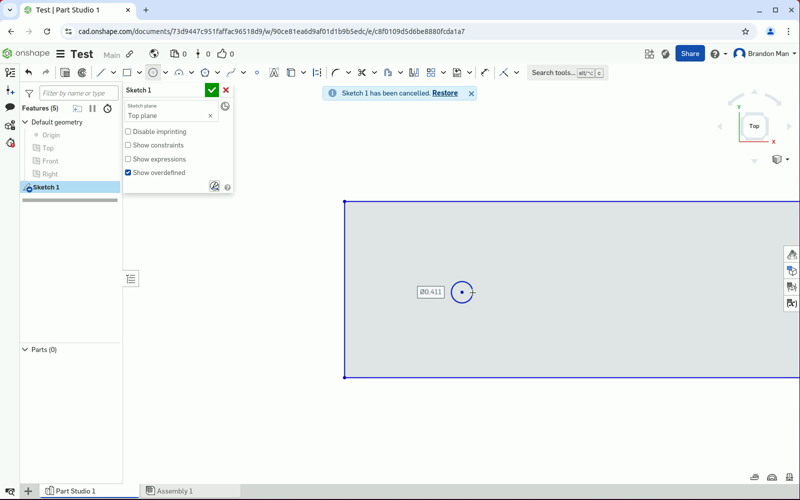
scroll(-6)
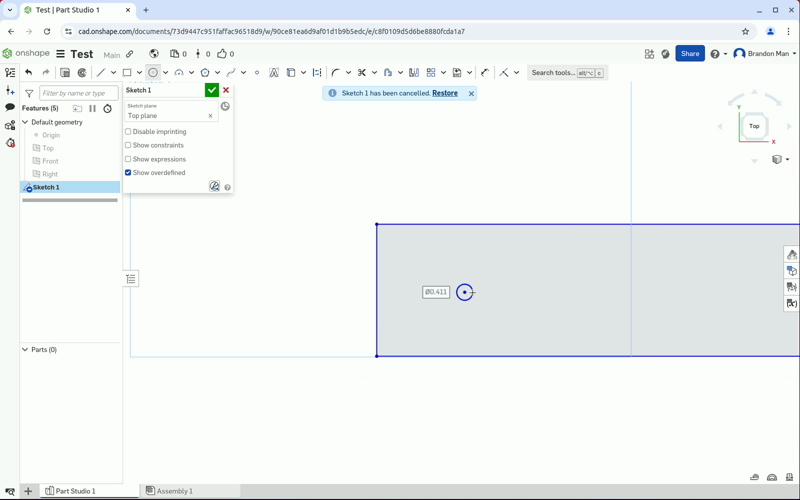
scroll(-6)
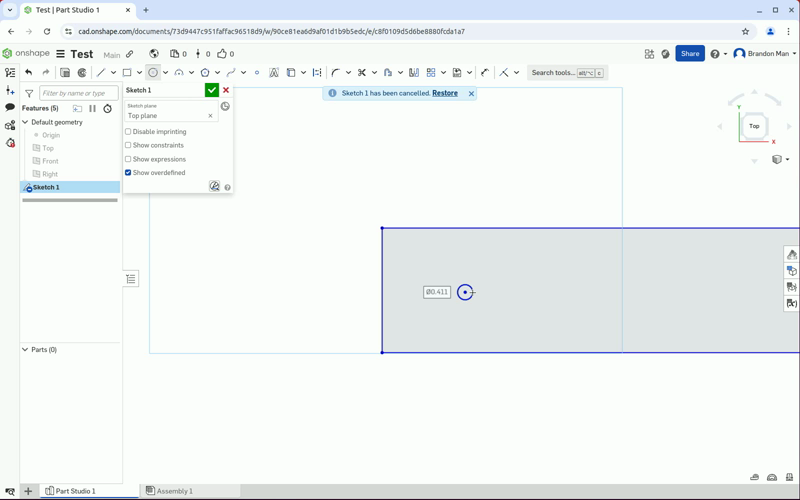
scroll(-6)
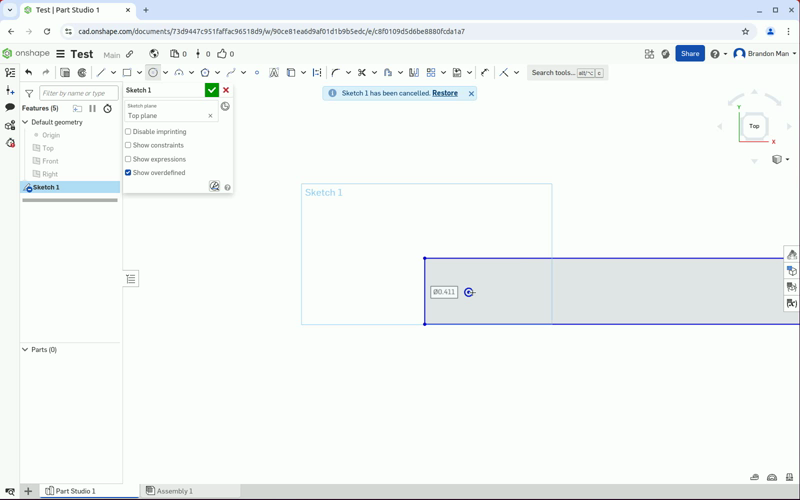
scroll(-6)
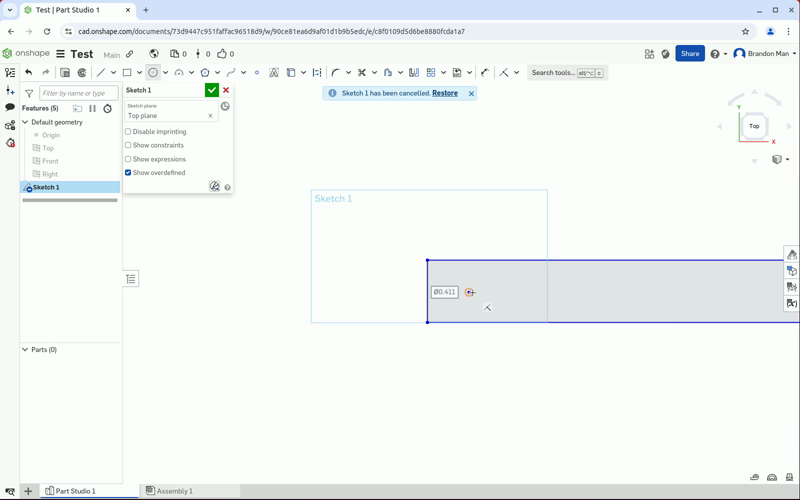
scroll(-6)
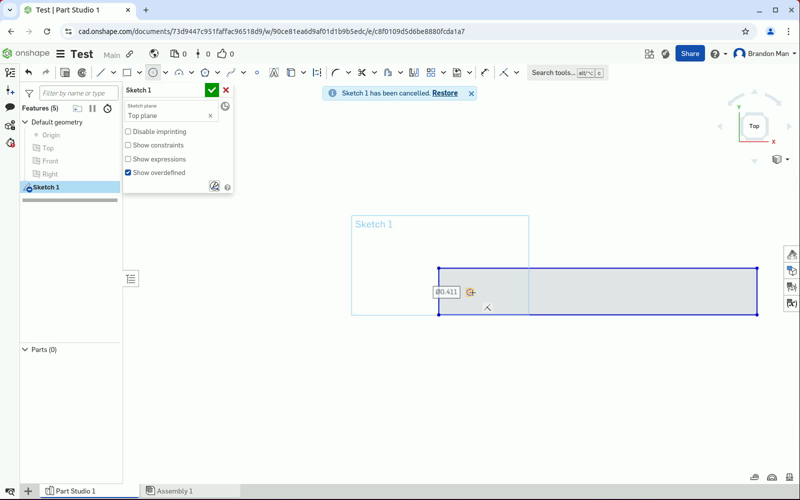
scroll(-6)
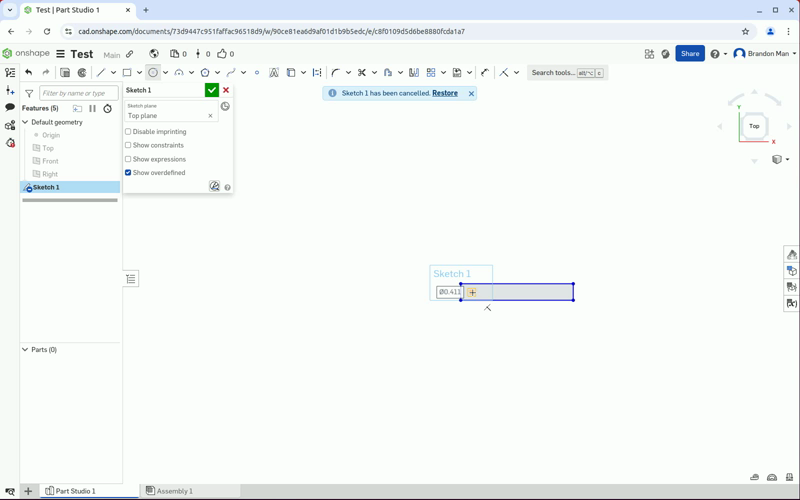
key(esc)
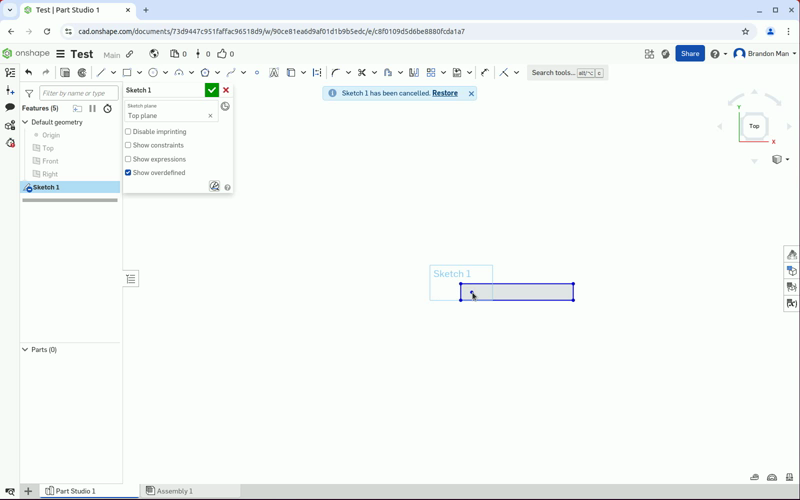
key(c)
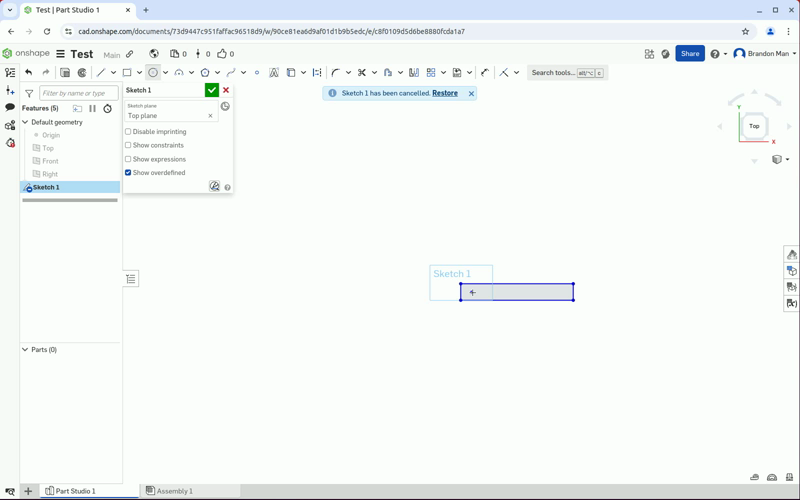
key_down(shift)
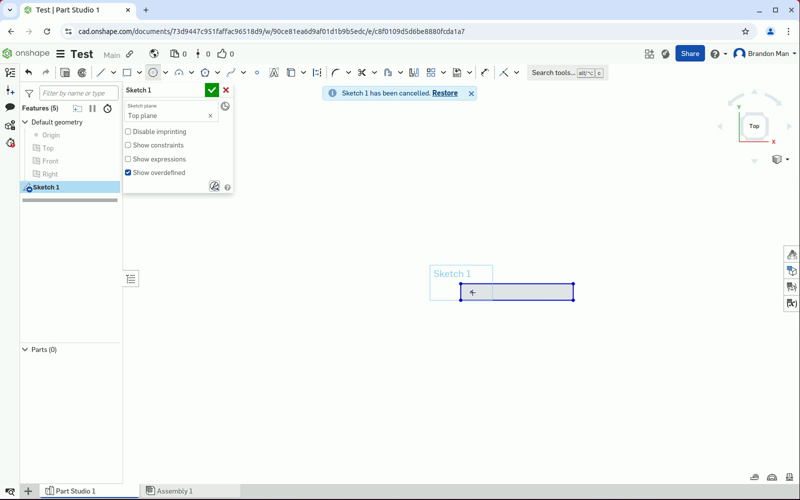
mouse_move(496, 292)
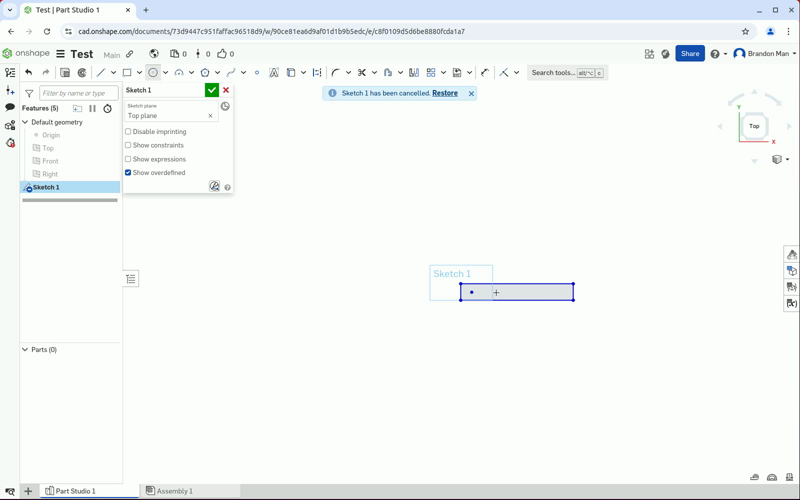
click(496, 292)
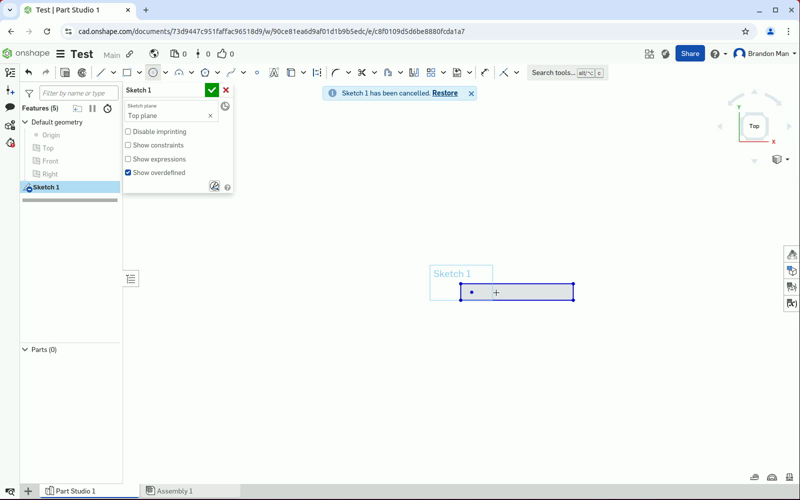
key_up(shift)
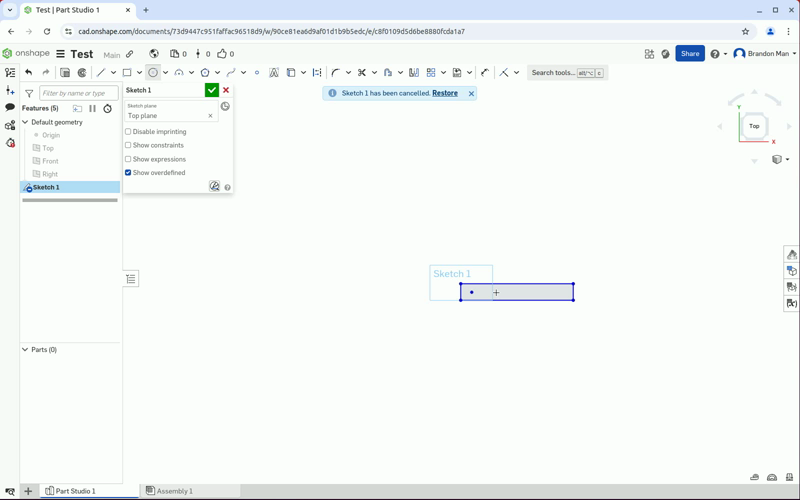
mouse_move(501, 292)
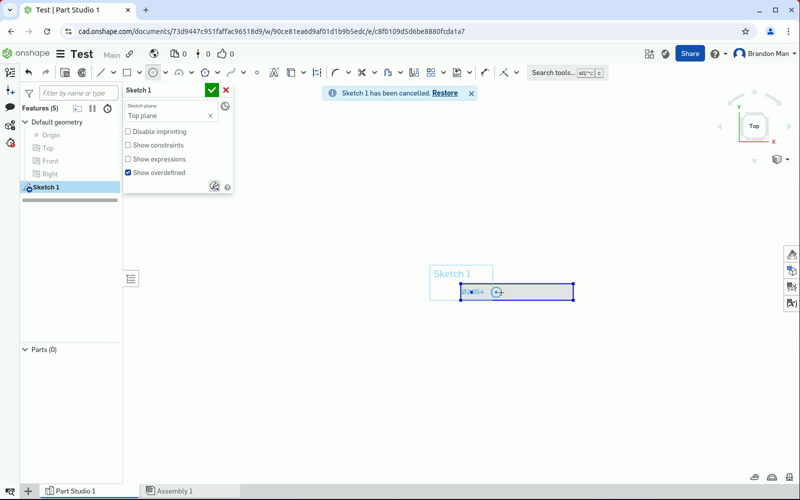
click(501, 292)
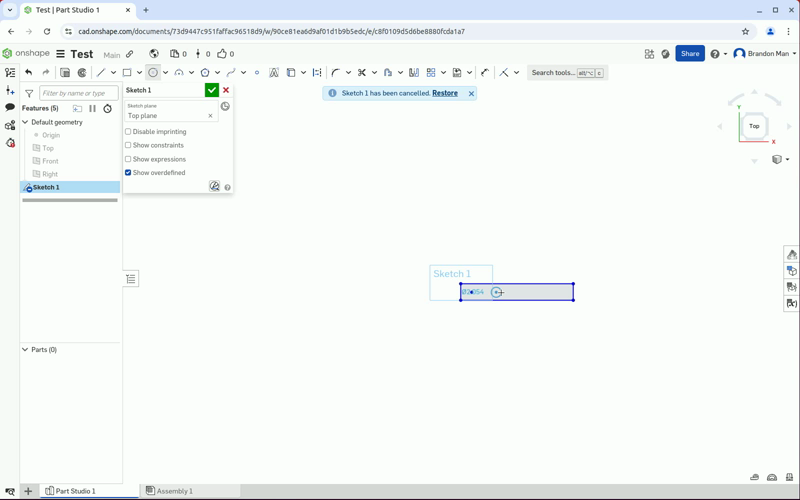
key(esc)
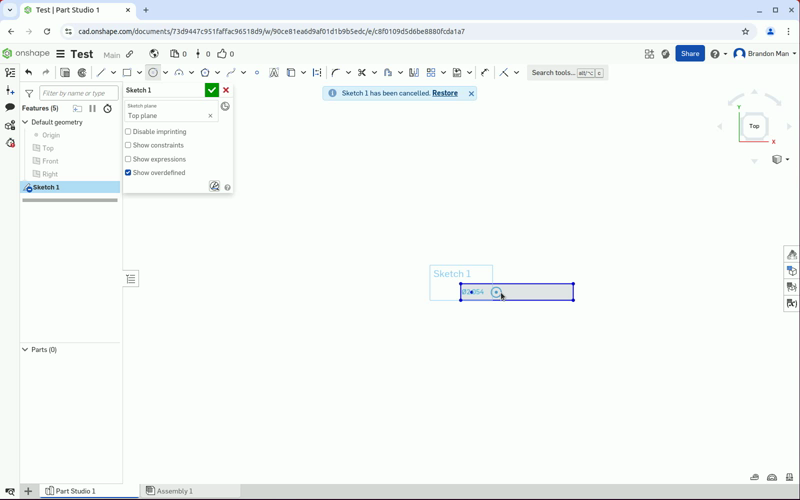
key(c)
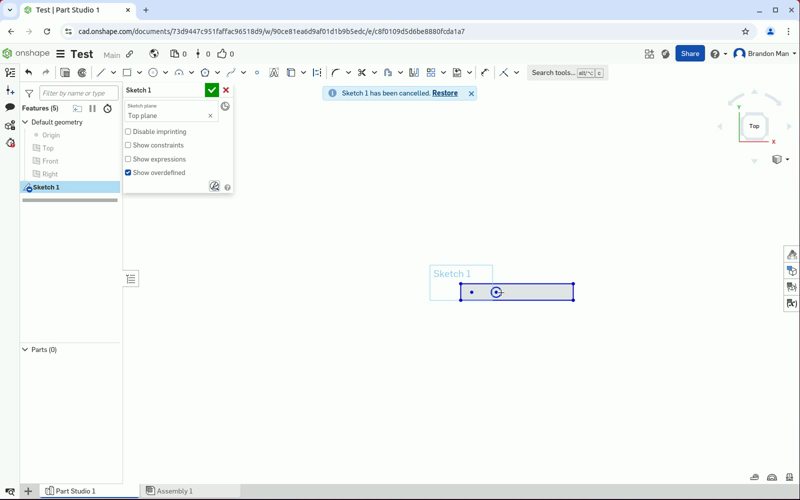
key_down(shift)
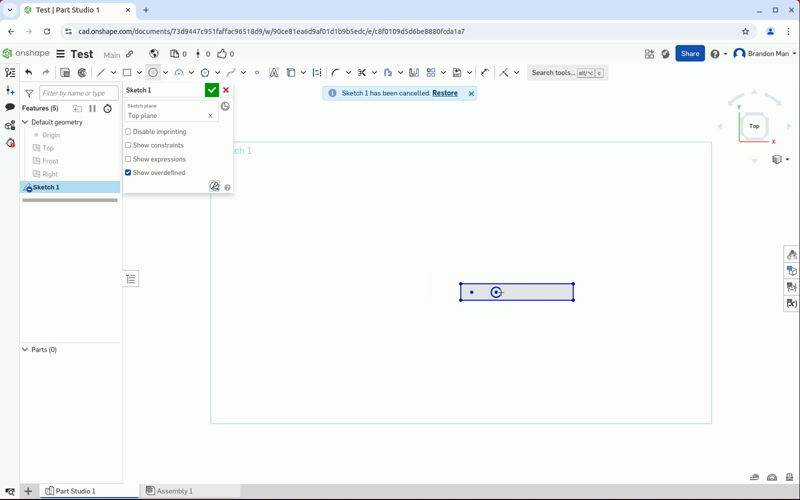
mouse_move(537, 292)
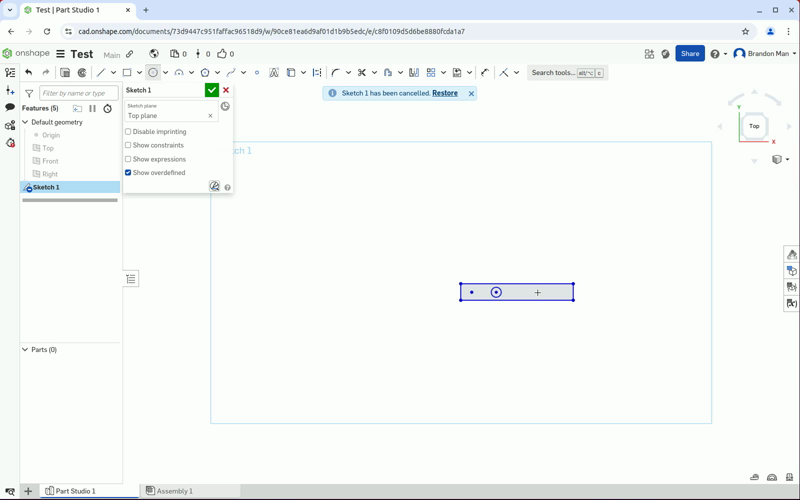
click(537, 292)
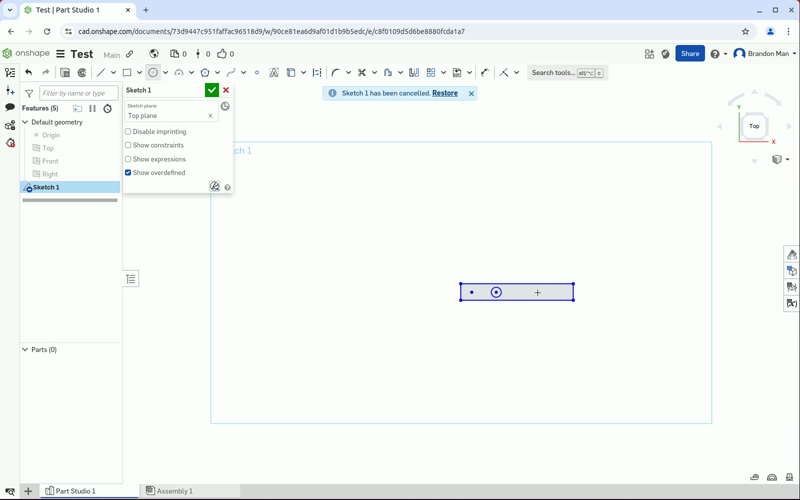
key_up(shift)
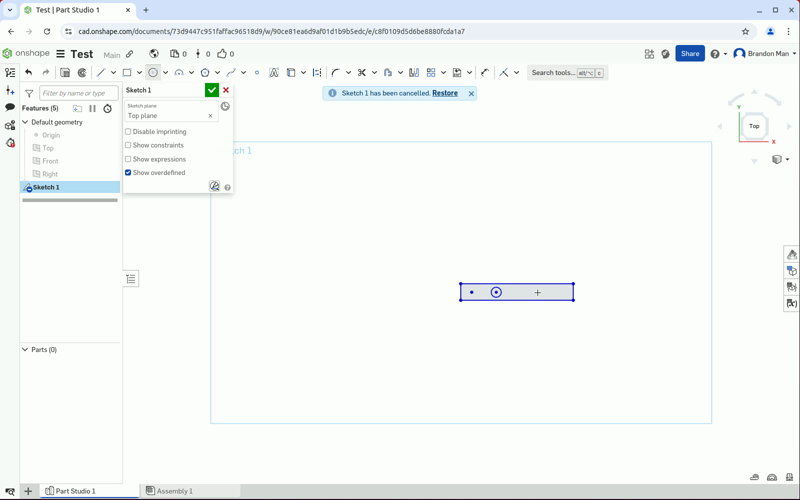
mouse_move(542, 292)
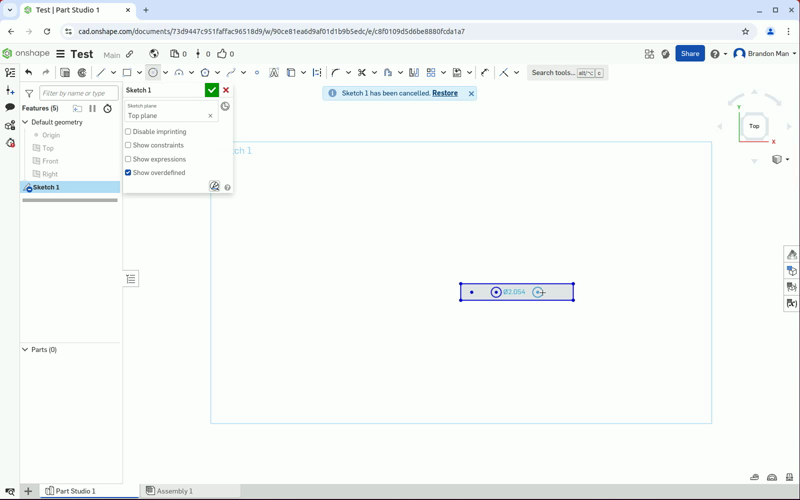
click(542, 292)
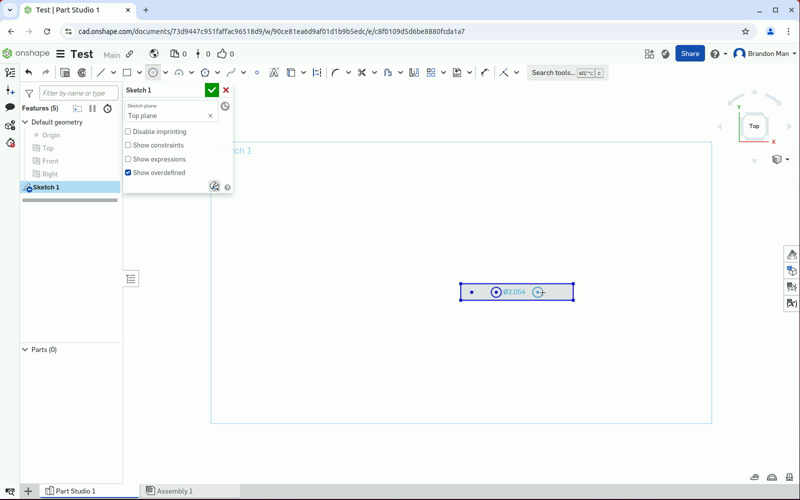
key(esc)
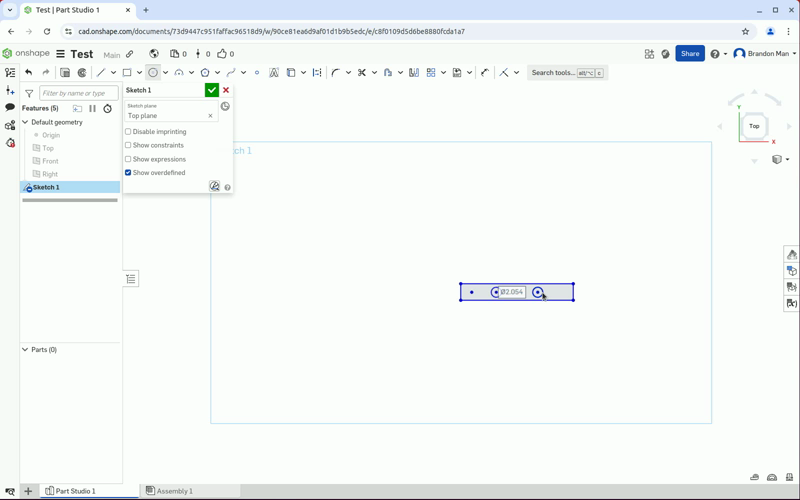
key(c)
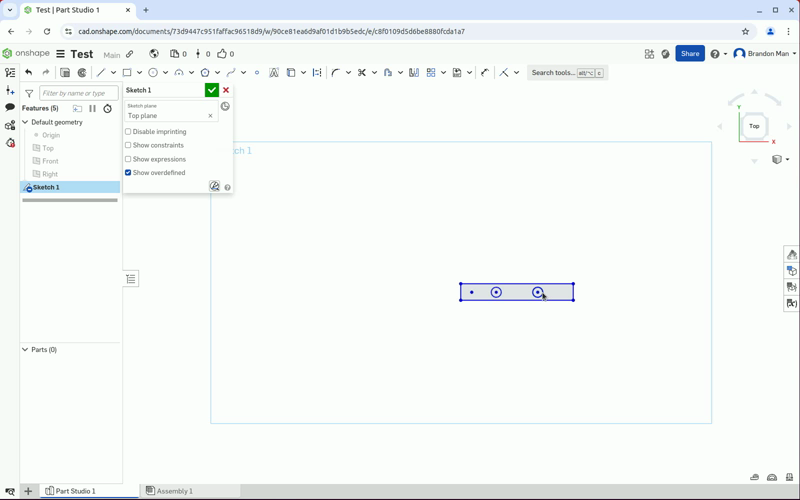
key_down(shift)
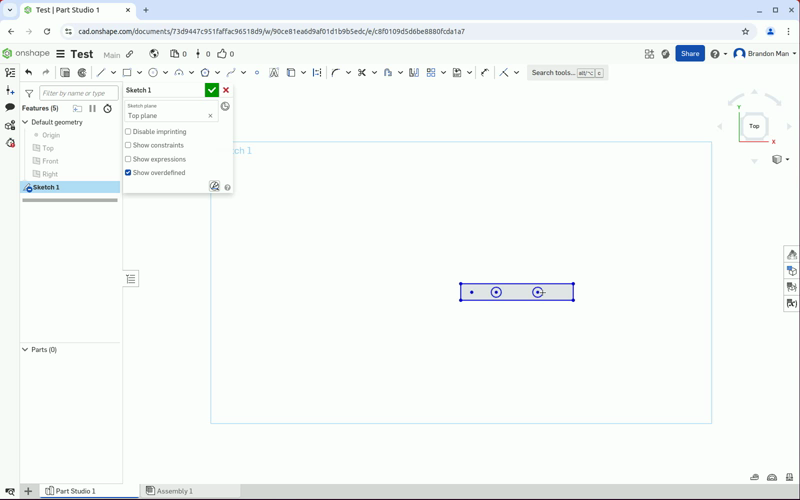
mouse_move(562, 292)
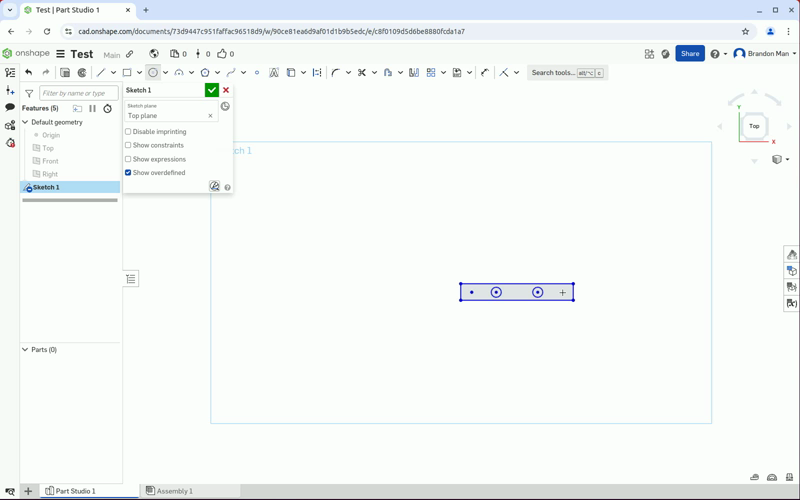
click(562, 292)
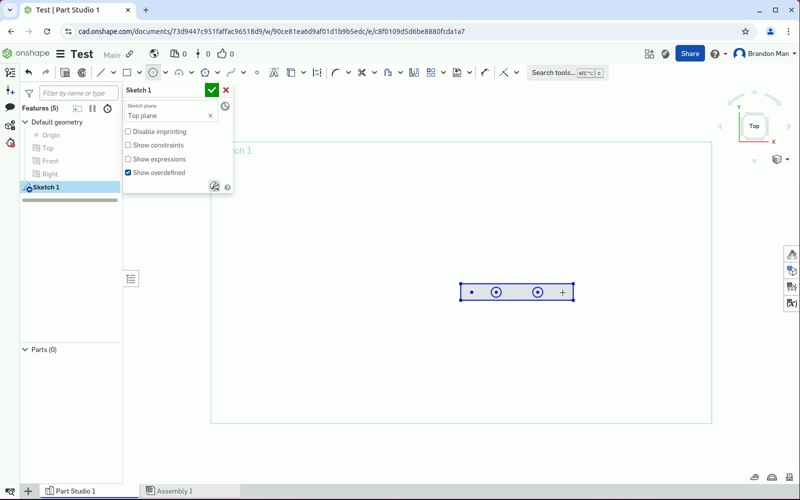
key_up(shift)
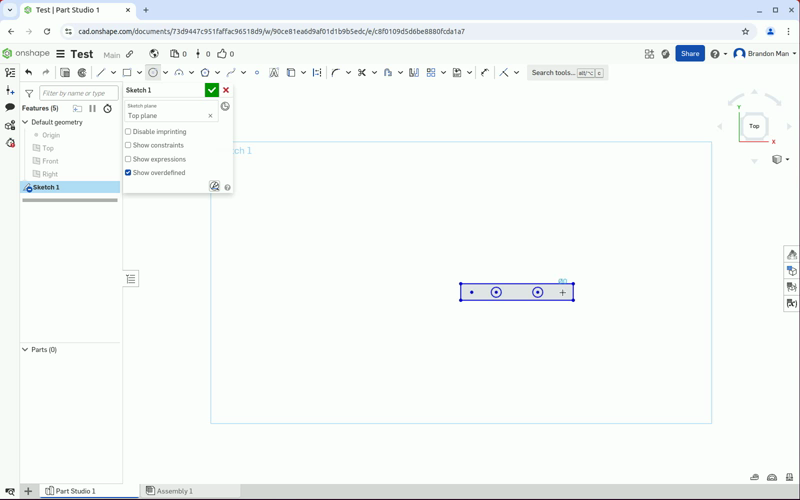
mouse_move(563, 292)
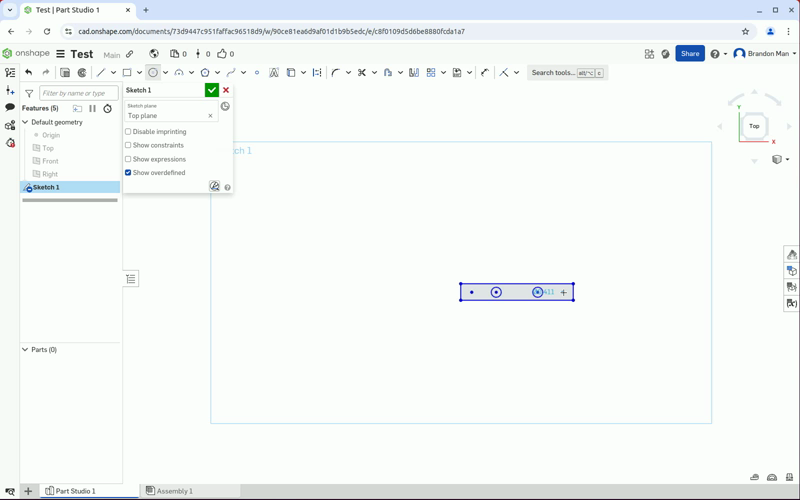
scroll(6)
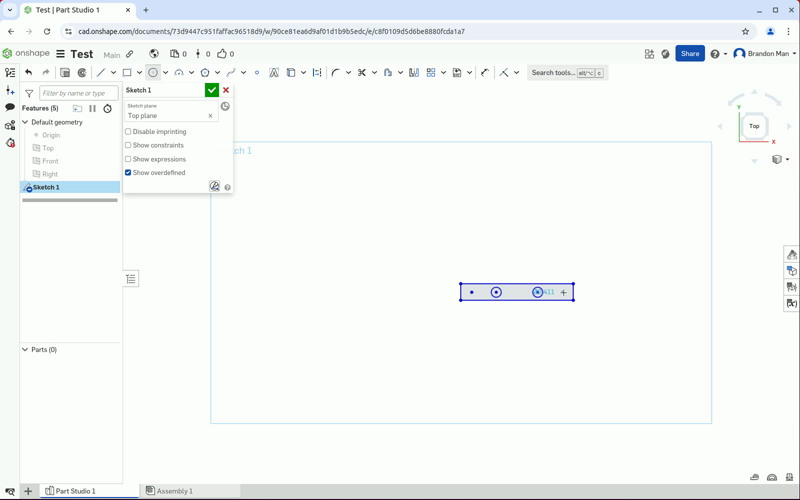
scroll(6)
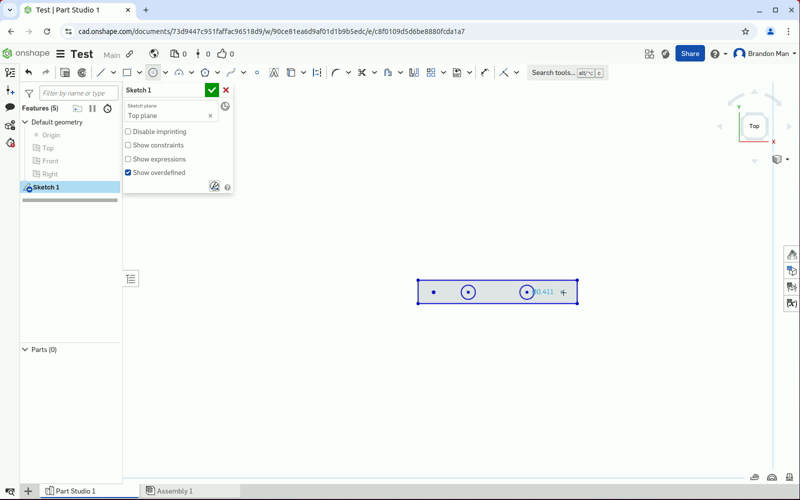
scroll(6)
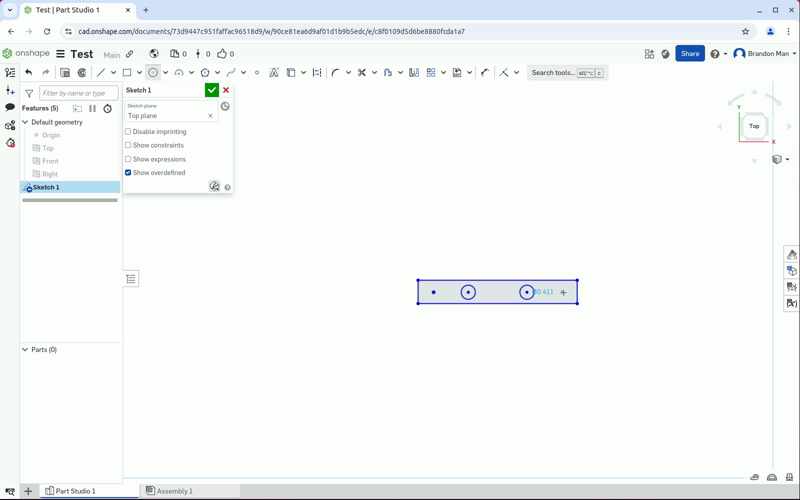
scroll(6)
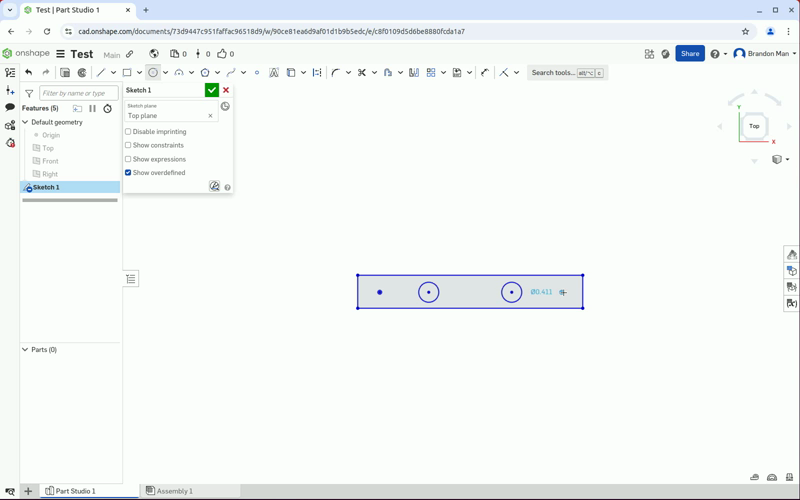
scroll(6)
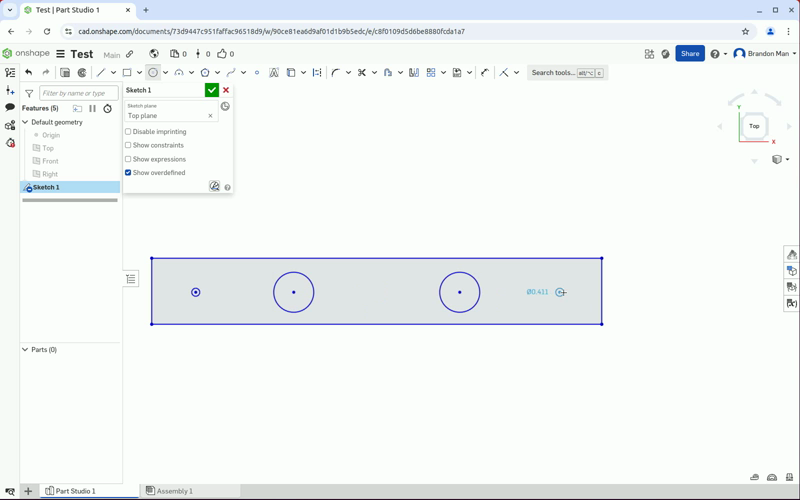
scroll(6)
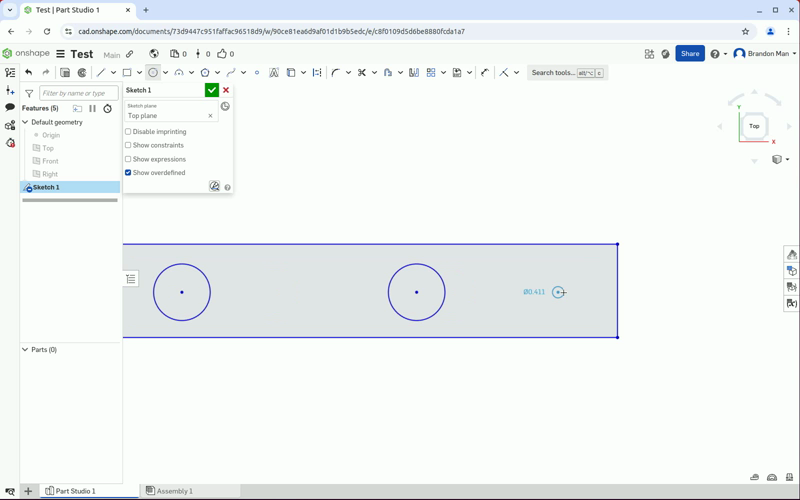
scroll(6)
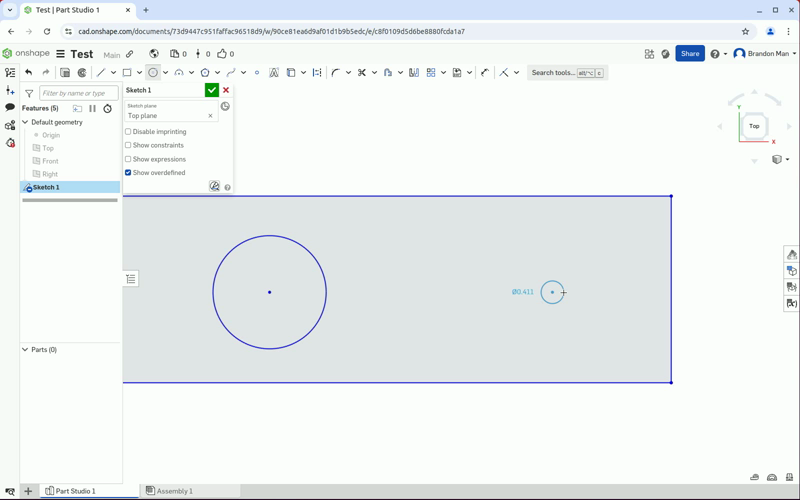
click(563, 292)
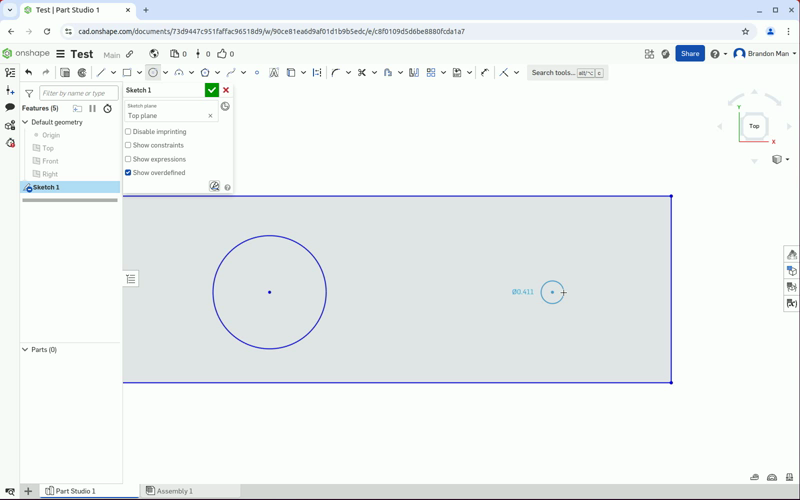
scroll(-6)
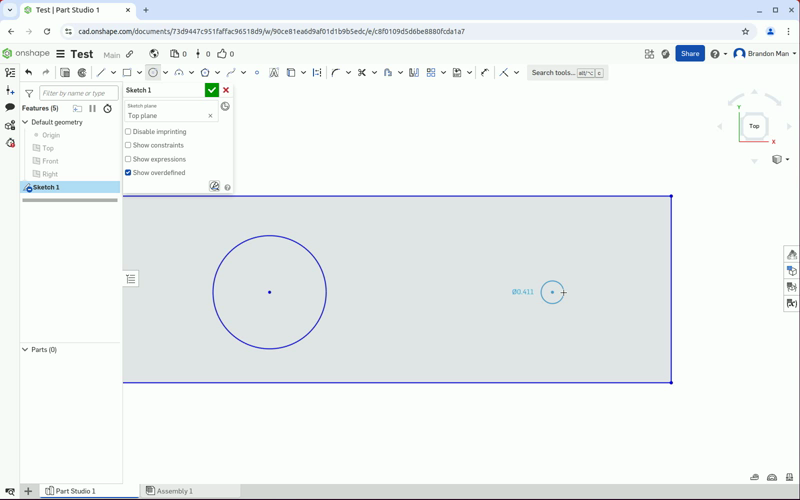
scroll(-6)
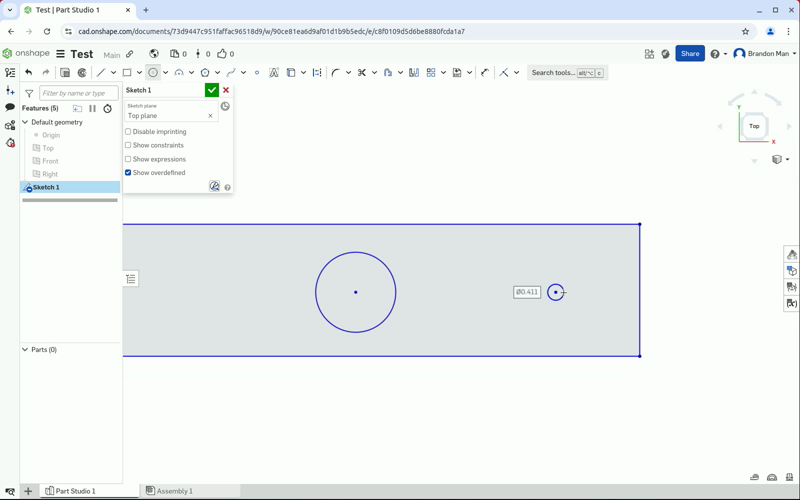
scroll(-6)
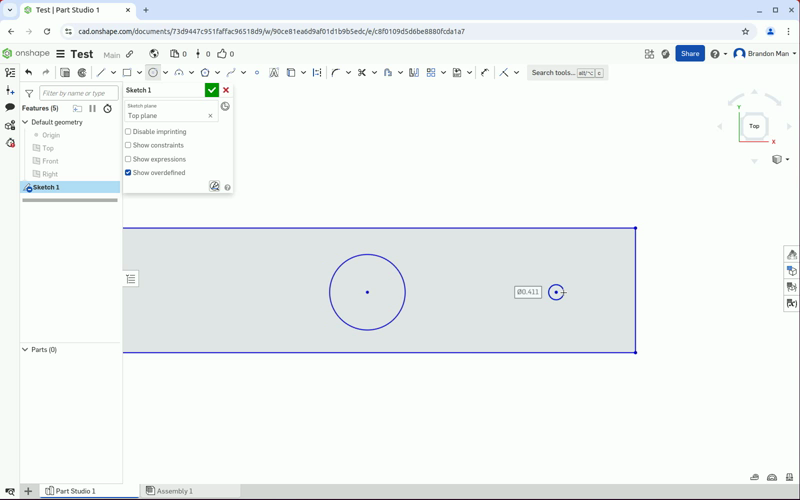
scroll(-6)
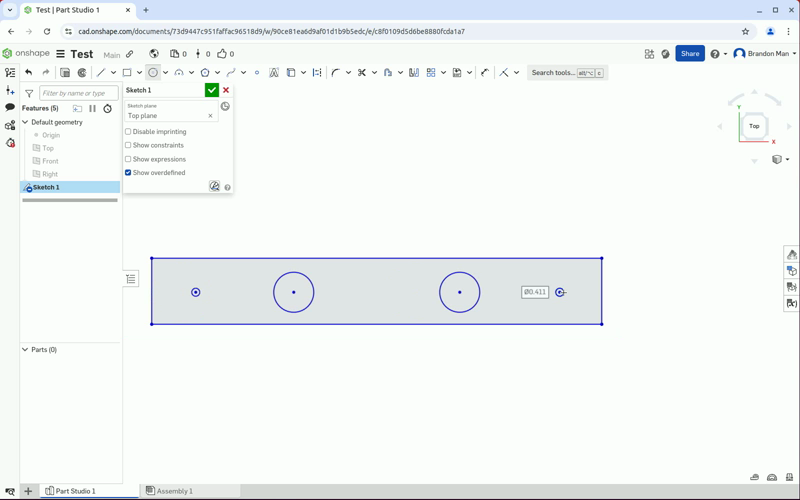
scroll(-6)
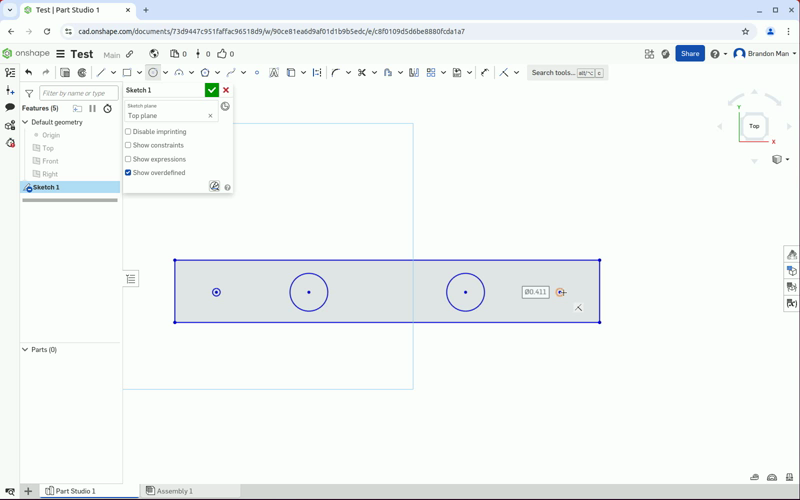
scroll(-6)
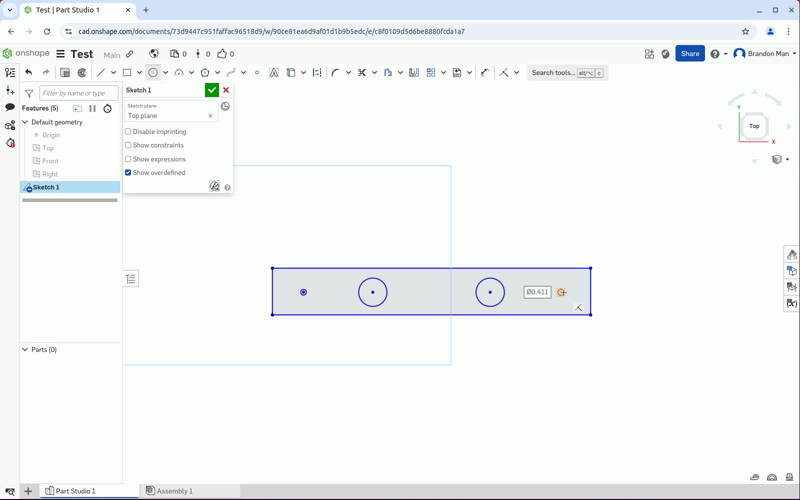
scroll(-6)
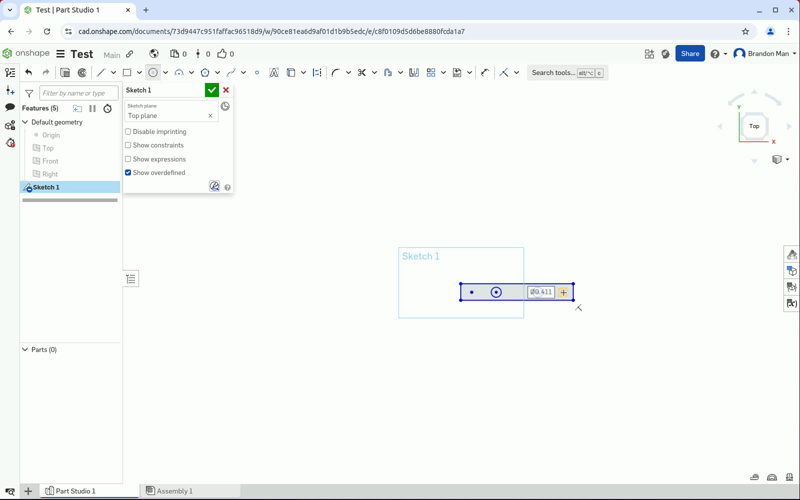
key(esc)
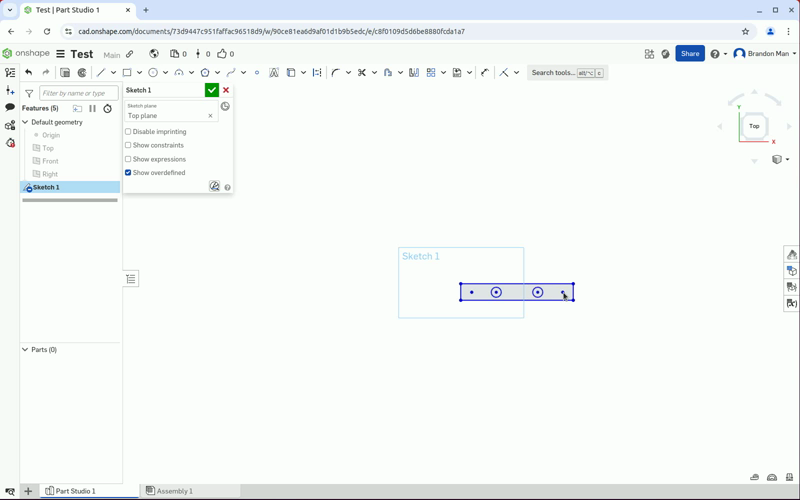
mouse_move(560, 293)
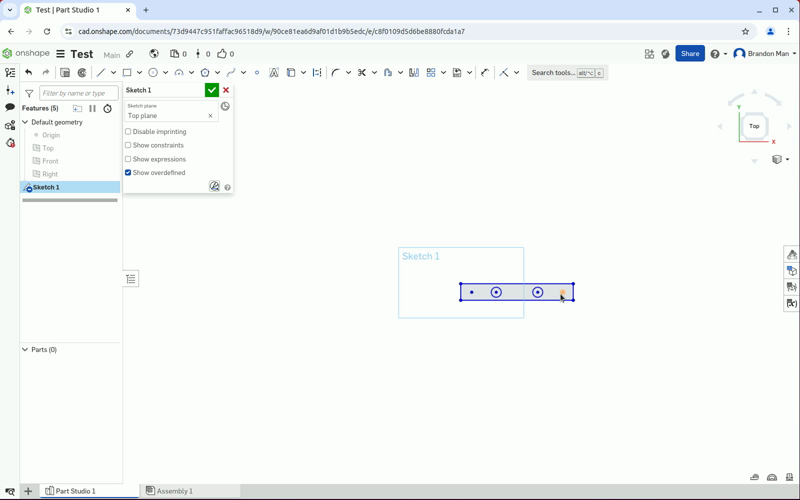
scroll(6)
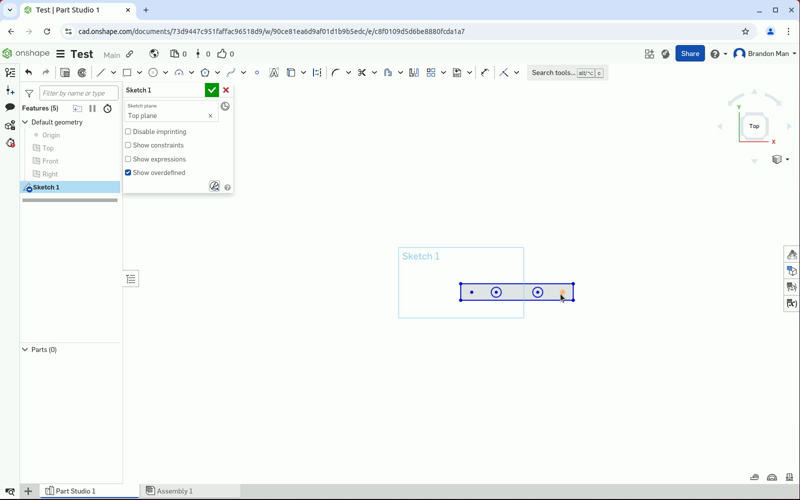
scroll(6)
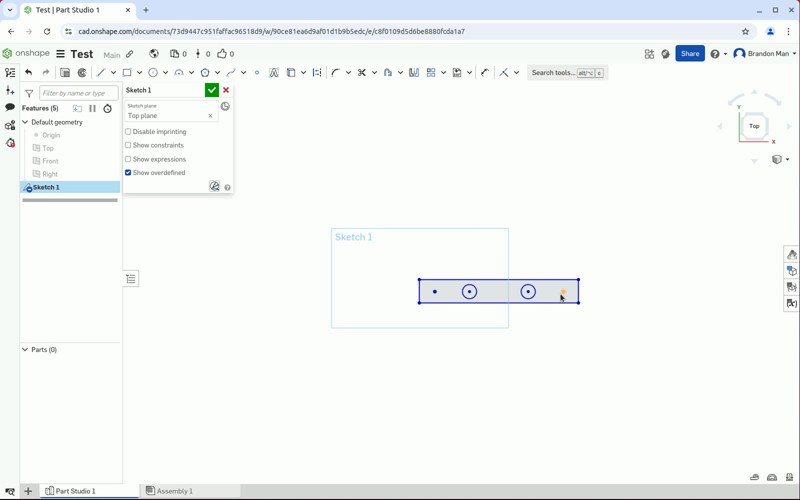
scroll(6)
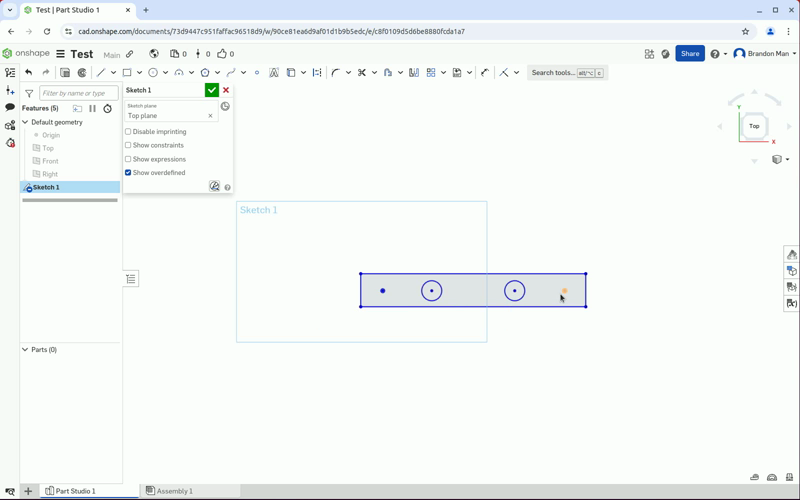
scroll(6)
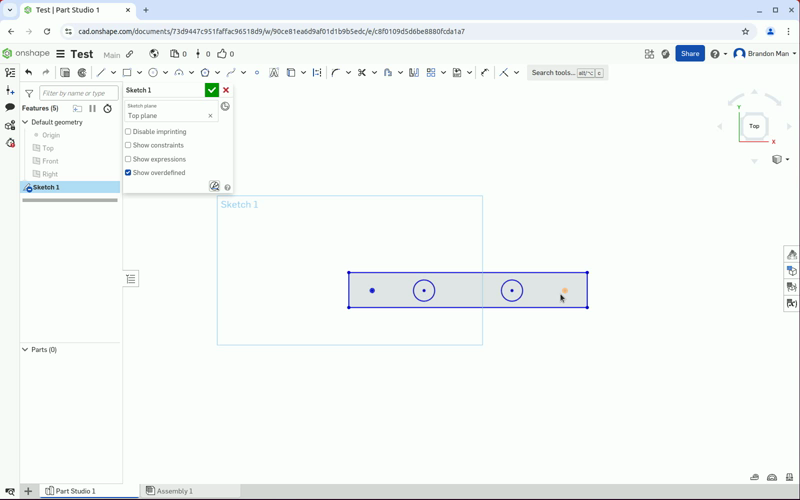
scroll(6)
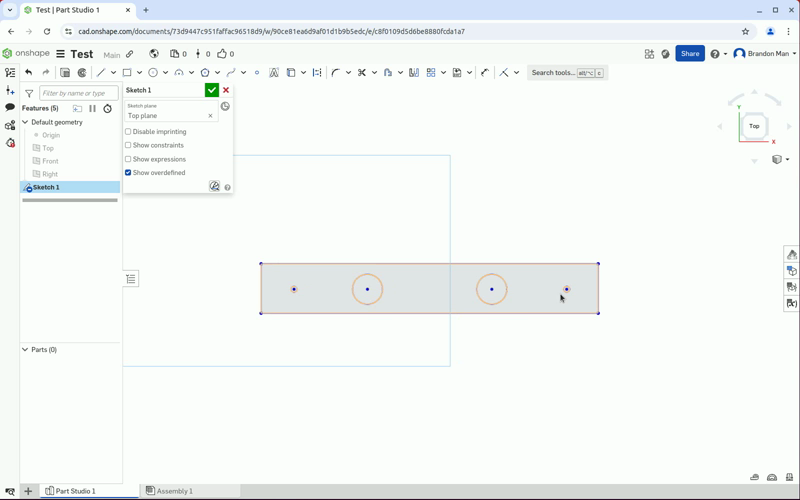
scroll(6)
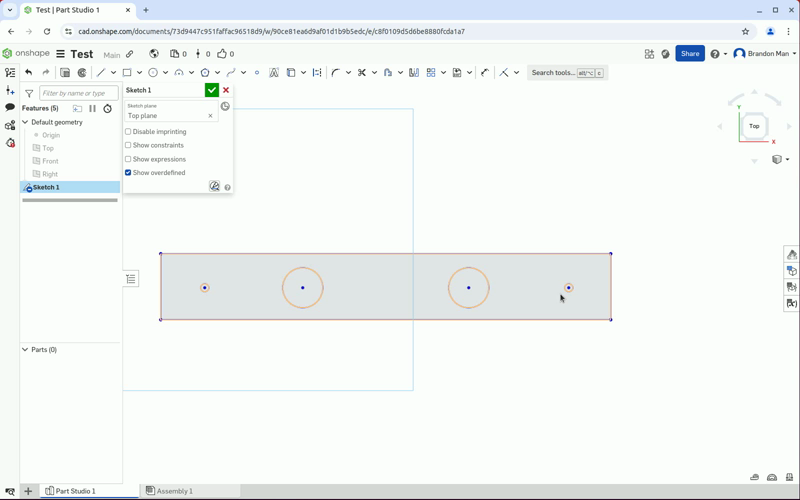
scroll(6)
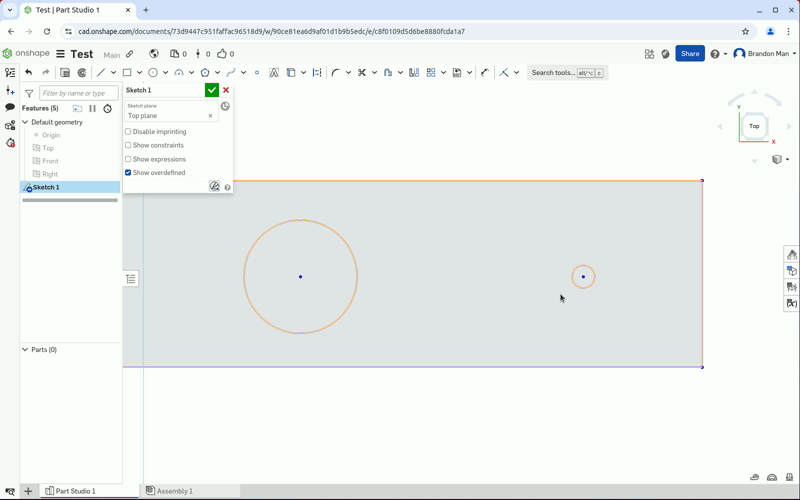
click(560, 293)
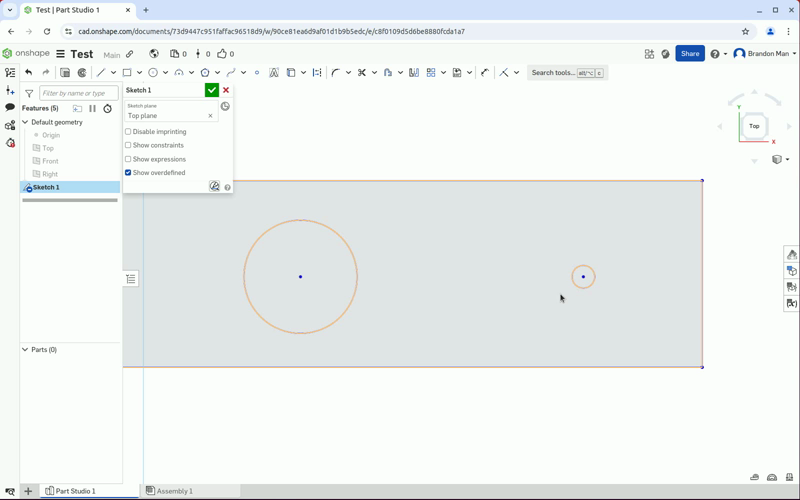
scroll(-6)
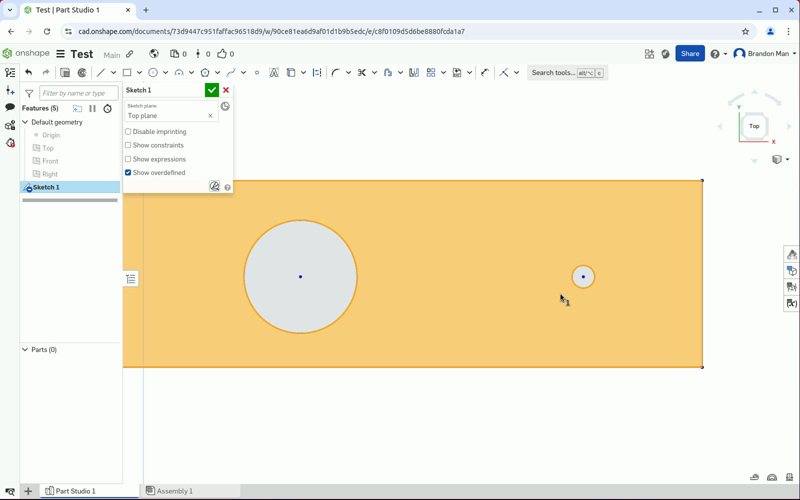
scroll(-6)
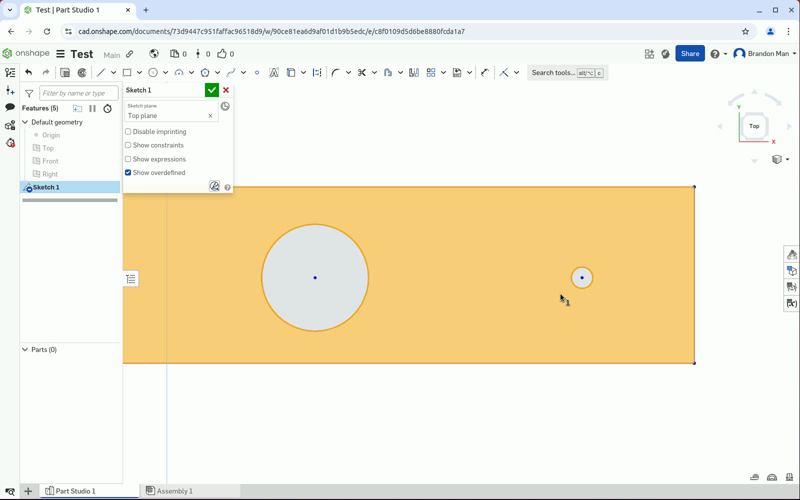
scroll(-6)
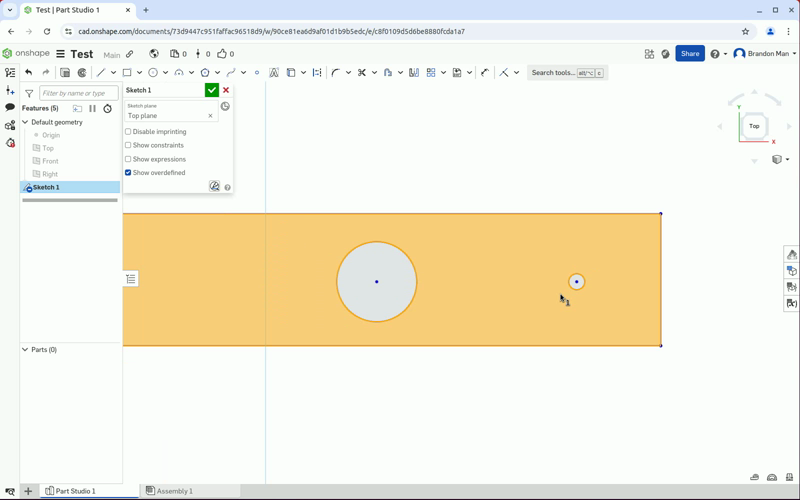
scroll(-6)
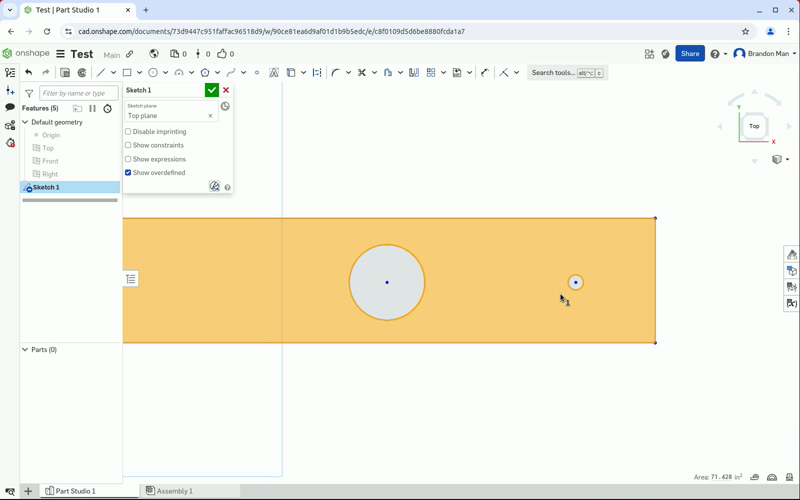
scroll(-6)
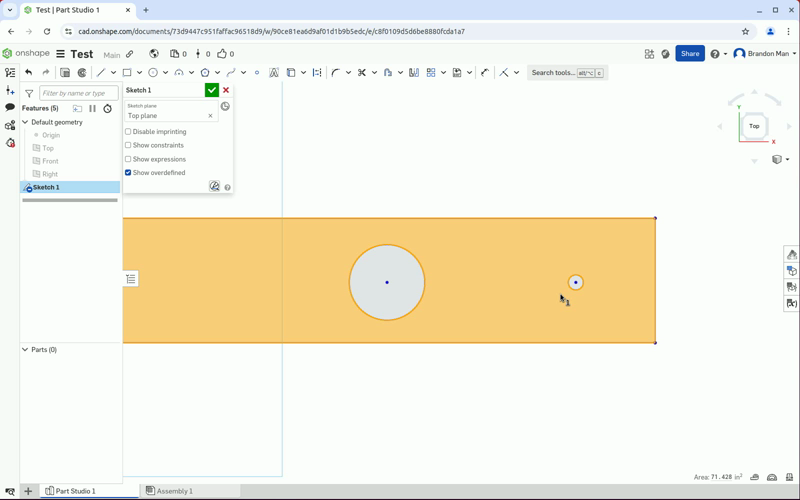
scroll(-6)
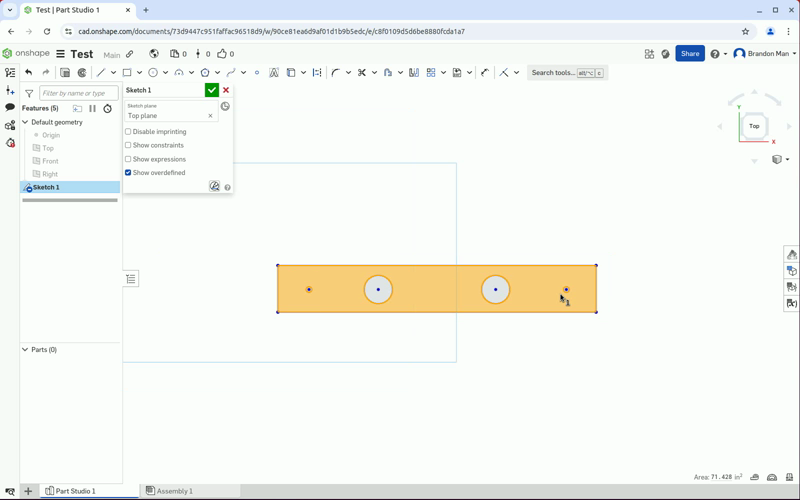
scroll(-6)
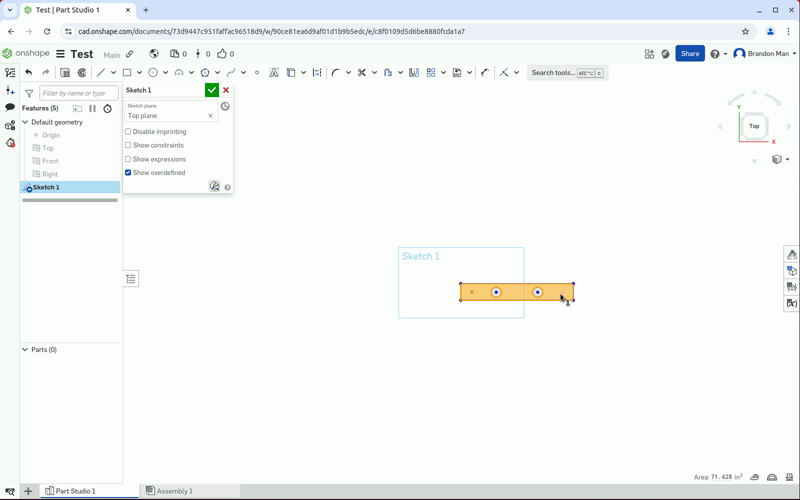
mouse_move(73, 352)
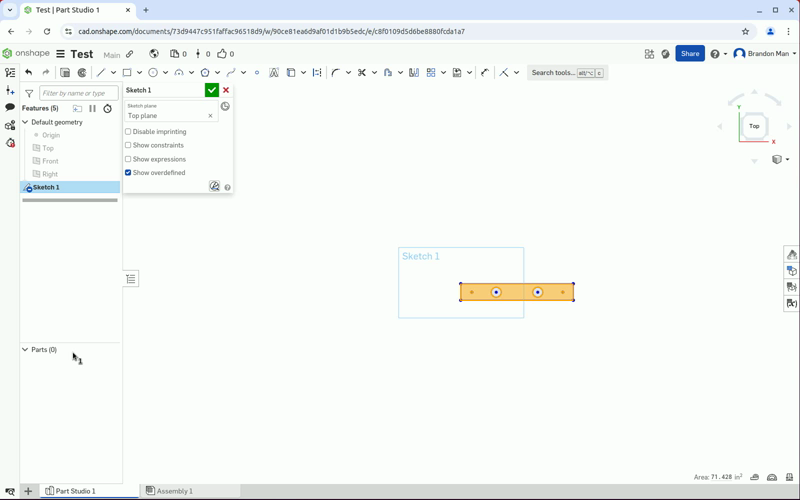
key(shift+y)
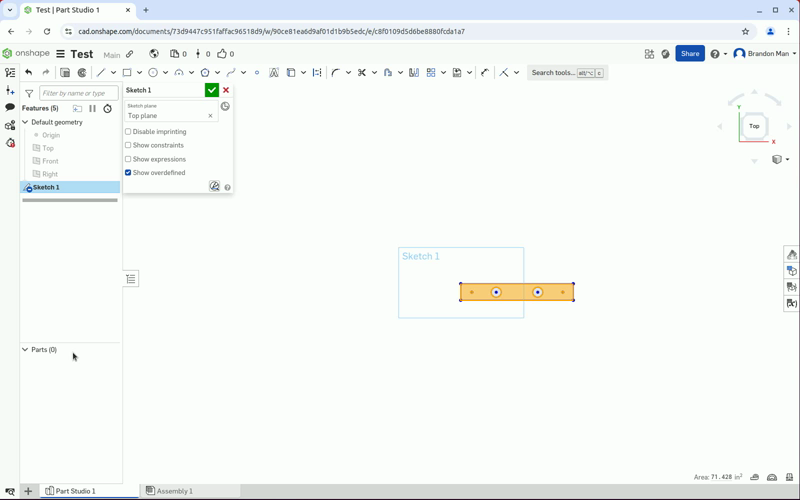
key(shift+e)
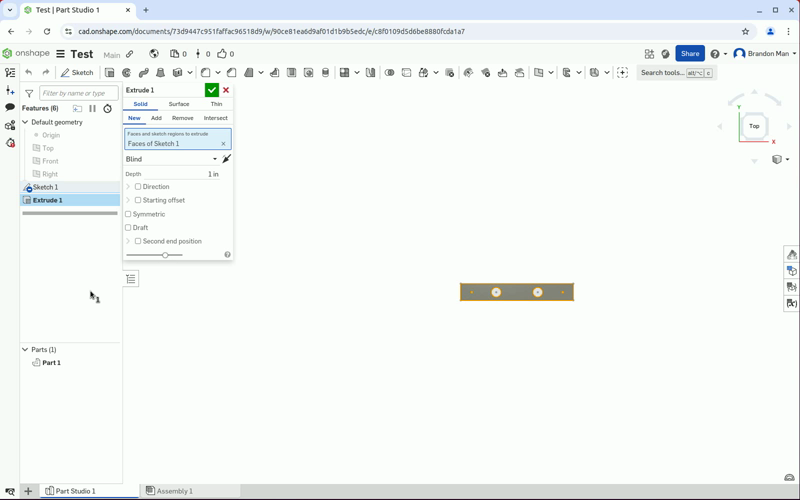
mouse_move(143, 106)
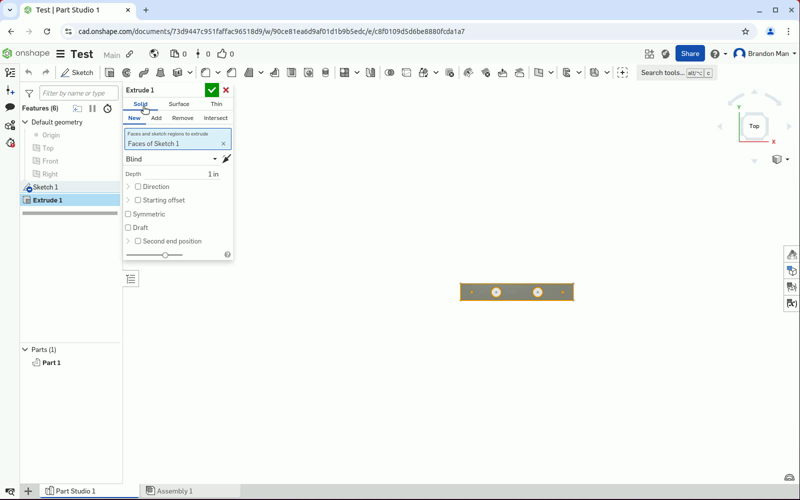
click(143, 106)
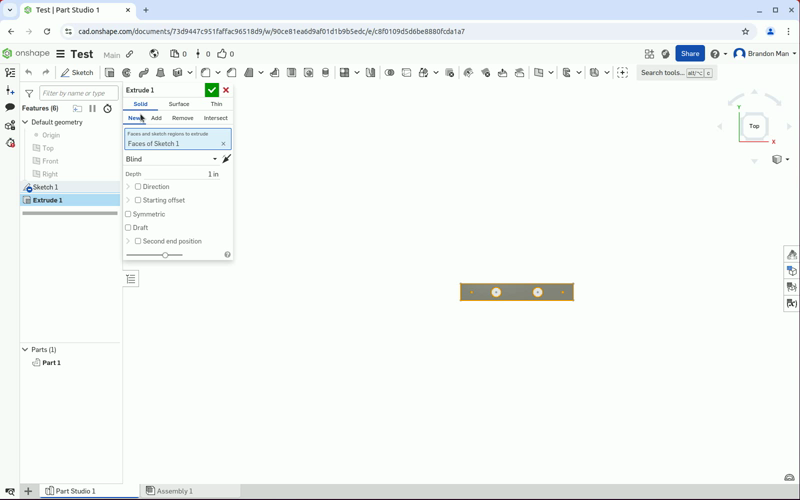
mouse_move(137, 120)
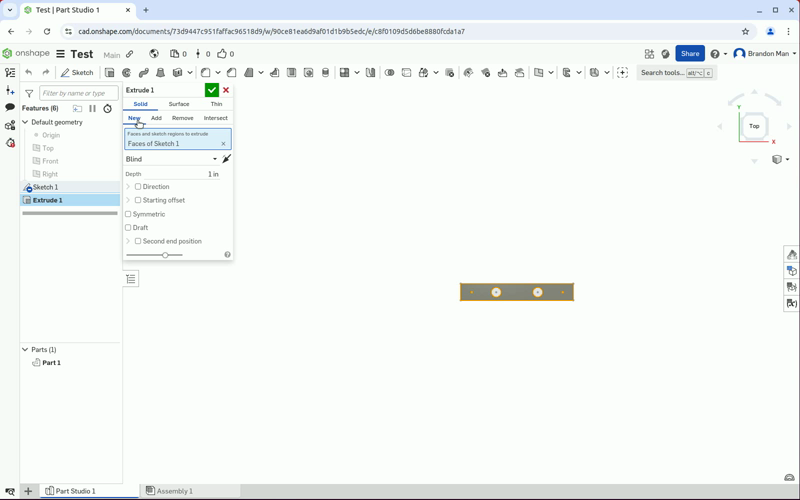
click(137, 120)
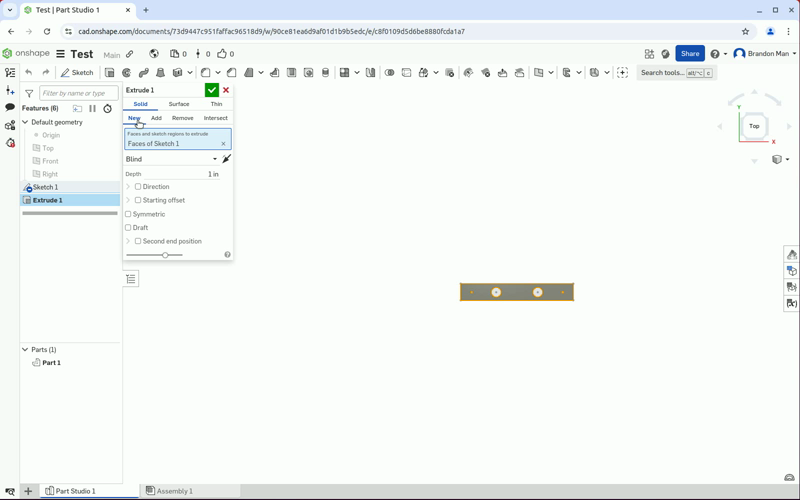
key(tab, 4)
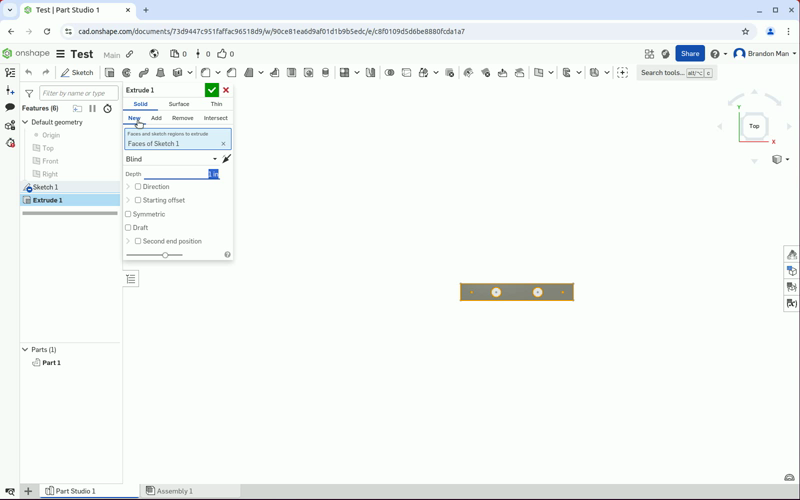
text(0.481)
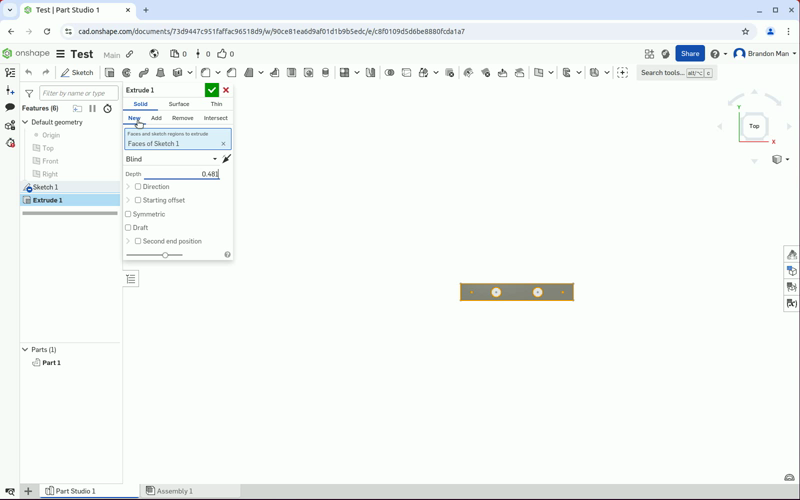
key(enter)
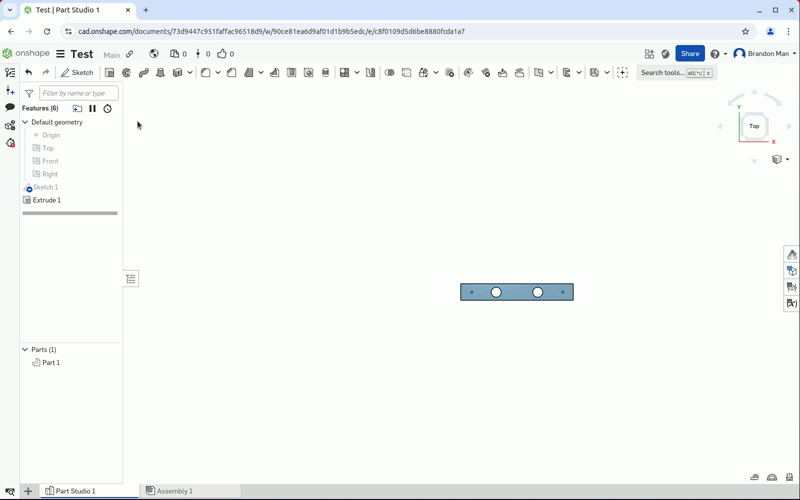
key(shift+h)
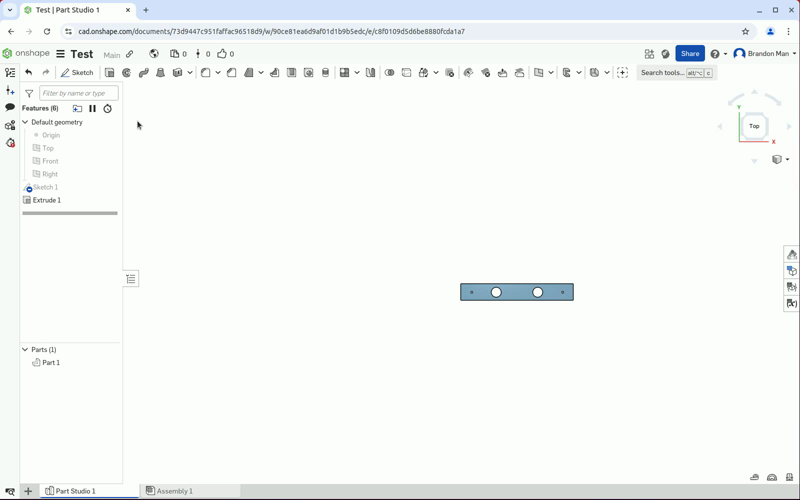
key(shift+h)
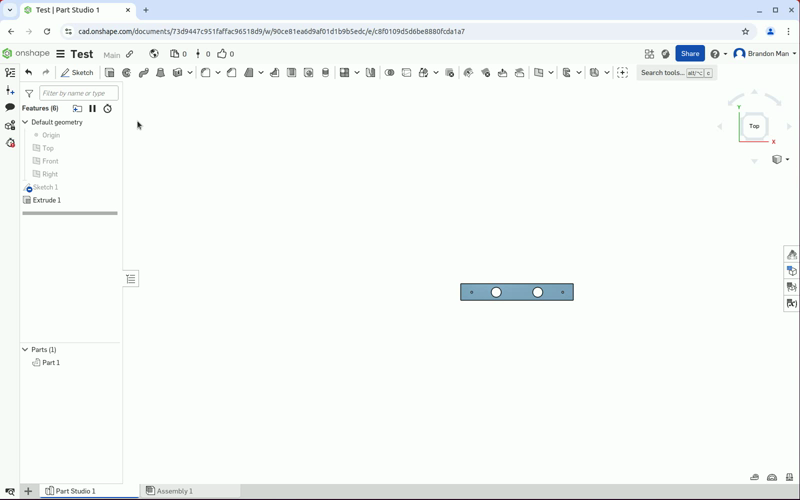
mouse_move(73, 189)
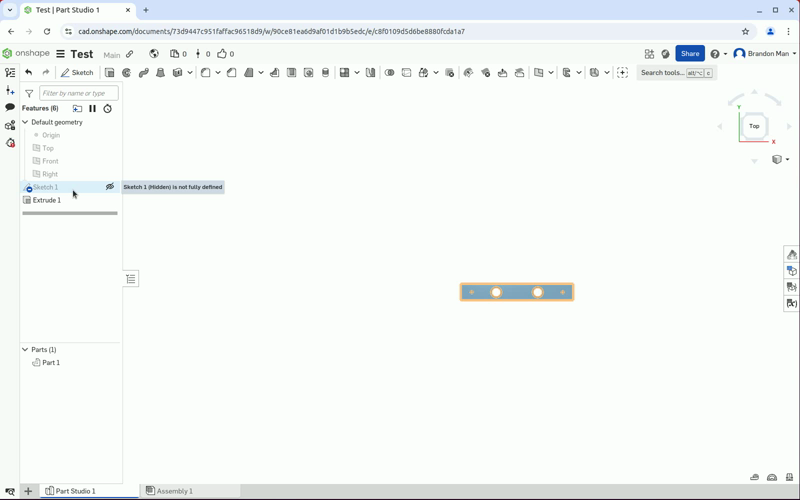
click(73, 189)
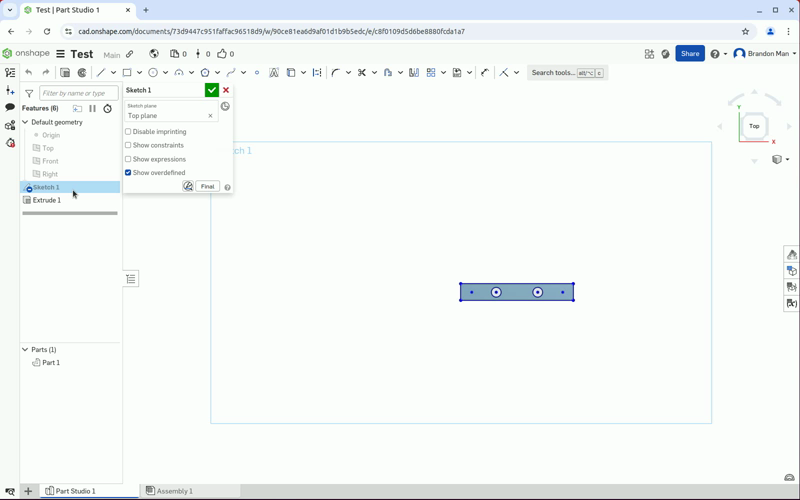
mouse_move(229, 92)
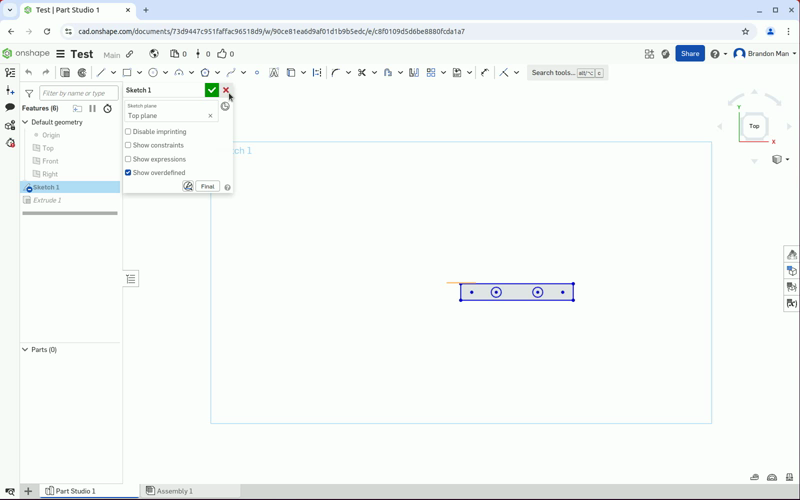
click(229, 92)
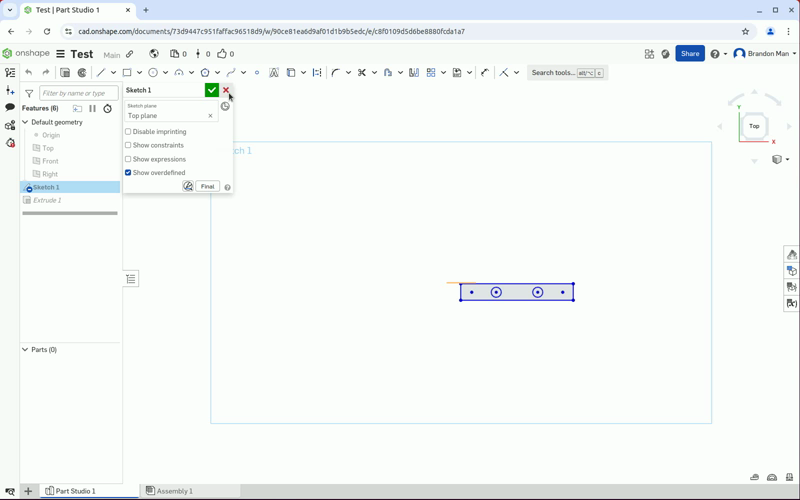
key(shift+s)
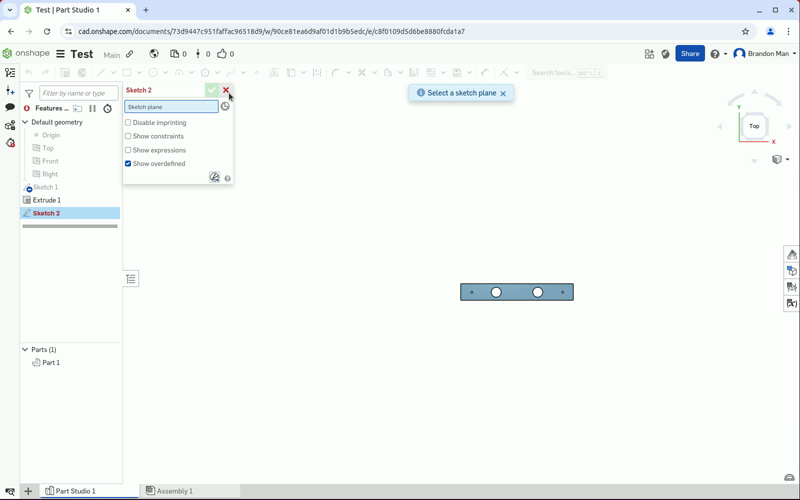
mouse_move(73, 150)
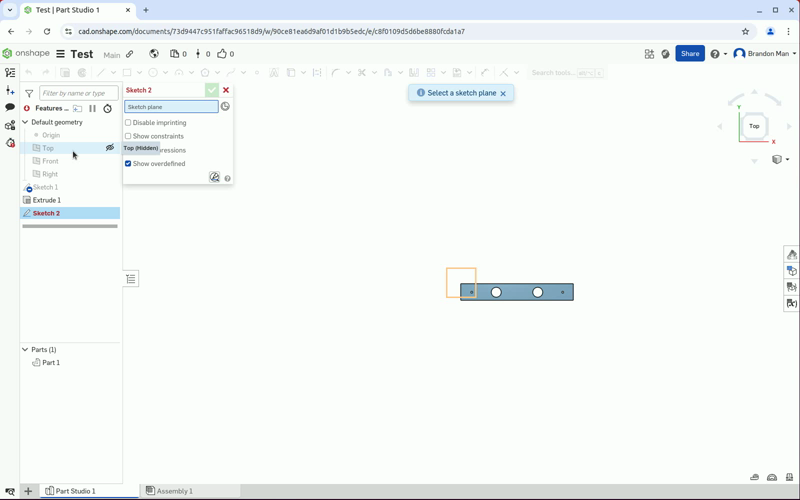
click(73, 150)
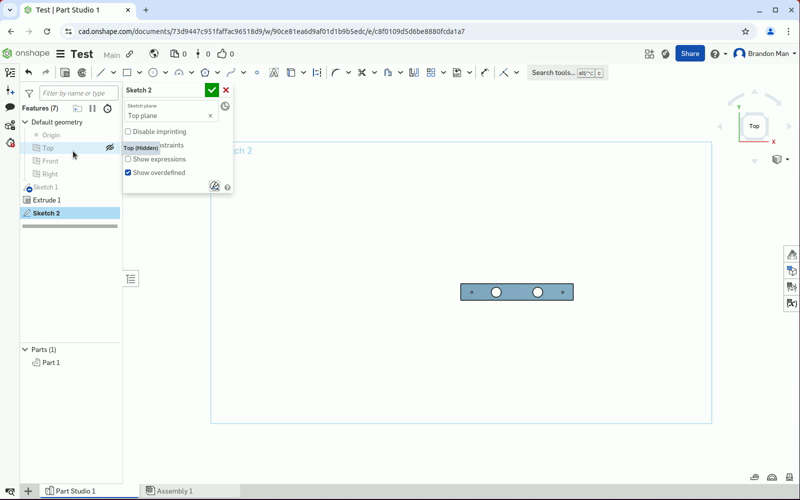
mouse_move(73, 352)
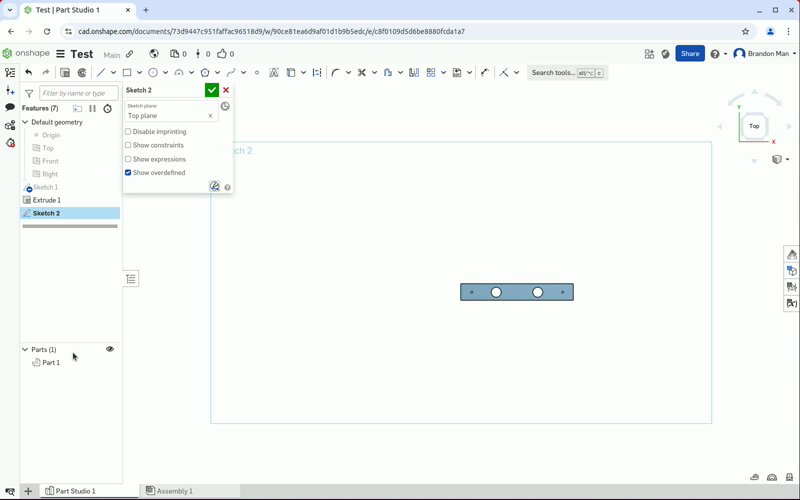
key(y)
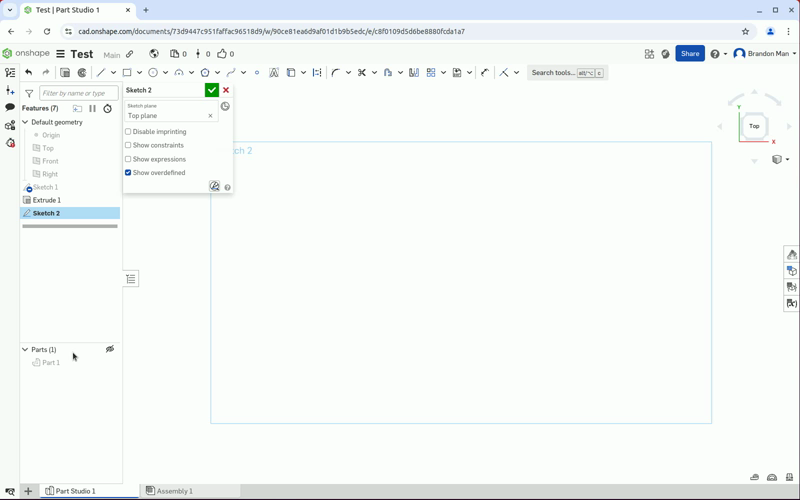
key(l)
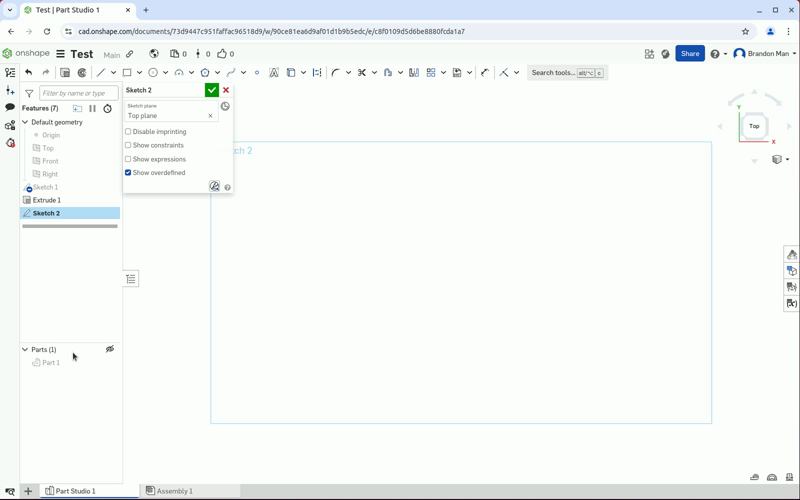
key_down(shift)
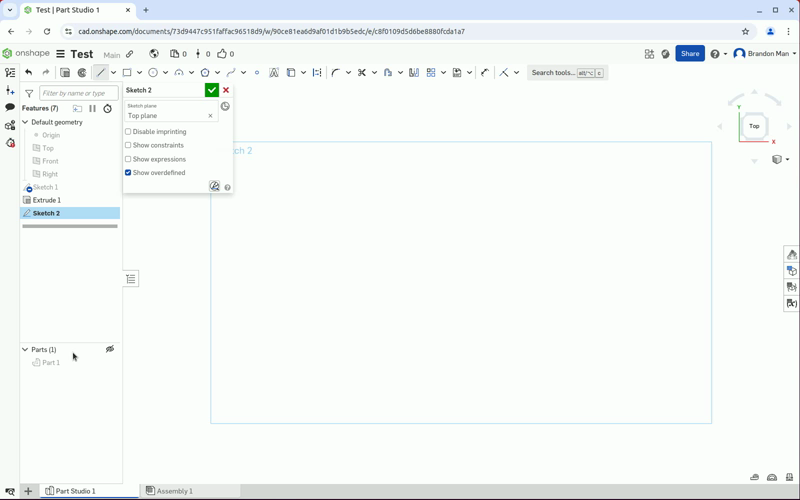
mouse_move(458, 287)
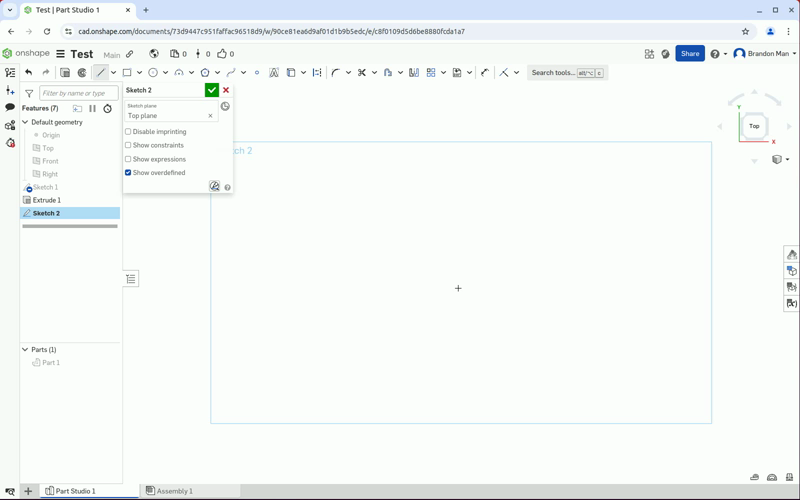
click(458, 287)
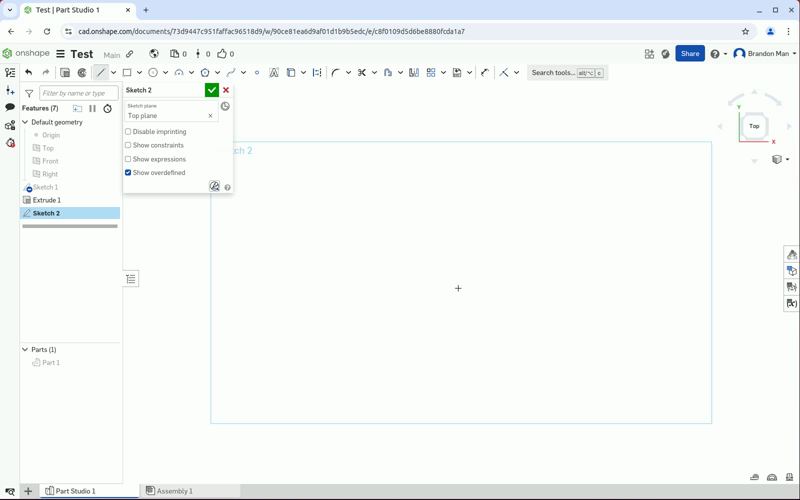
key_up(shift)
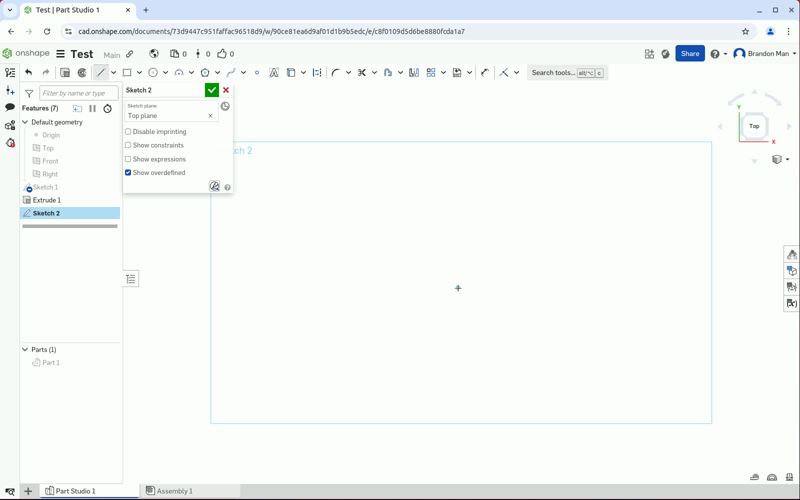
key_down(shift)
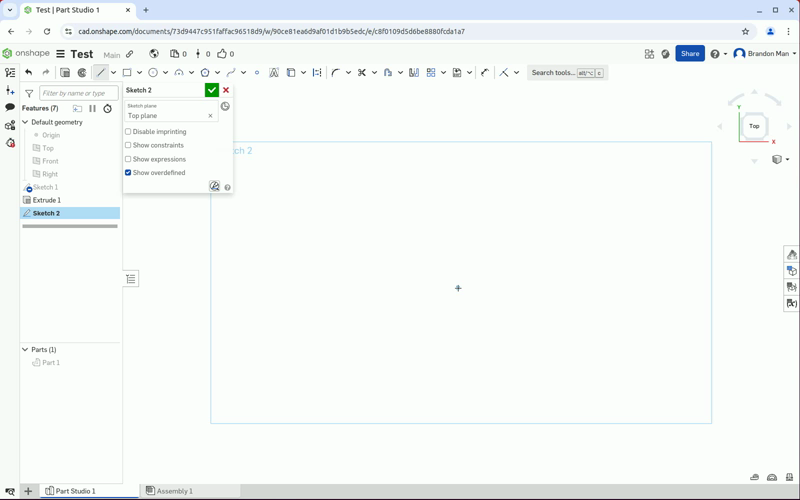
mouse_move(488, 287)
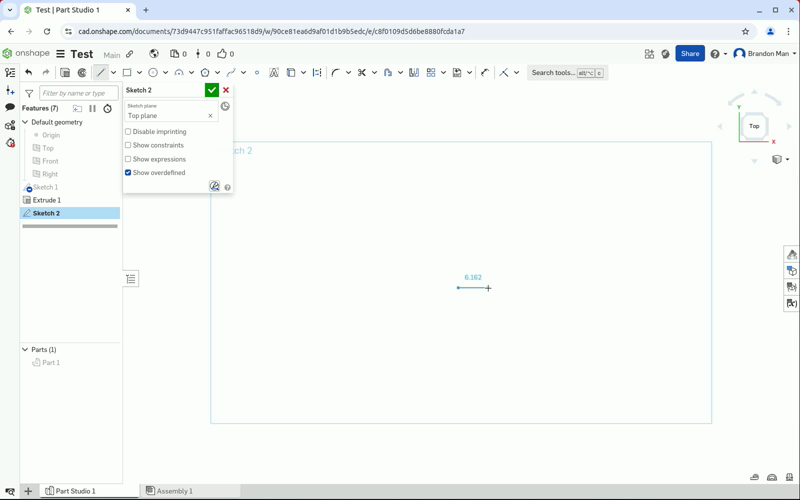
mouse_move(462, 287)
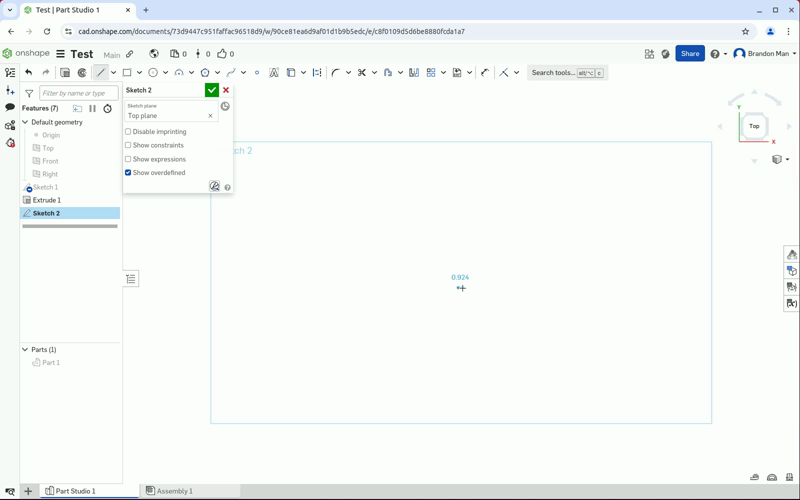
scroll(6)
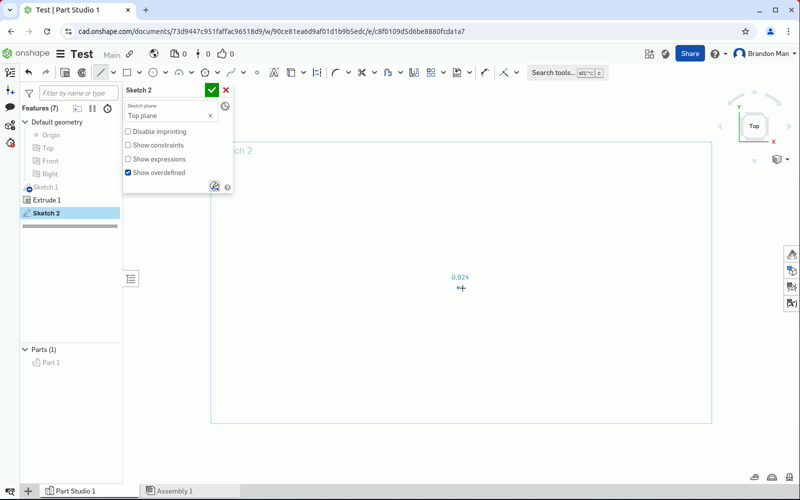
scroll(6)
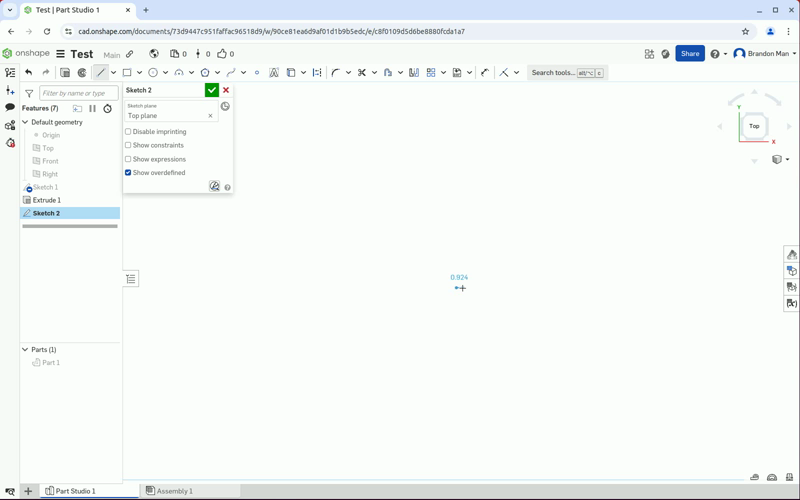
scroll(6)
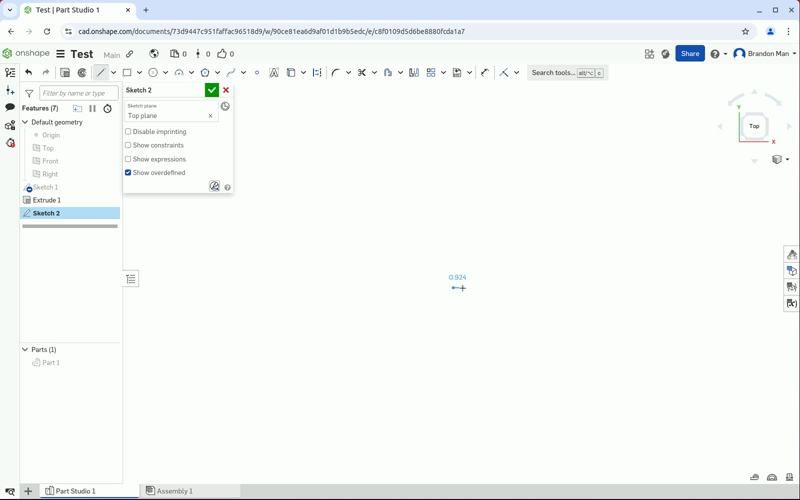
scroll(6)
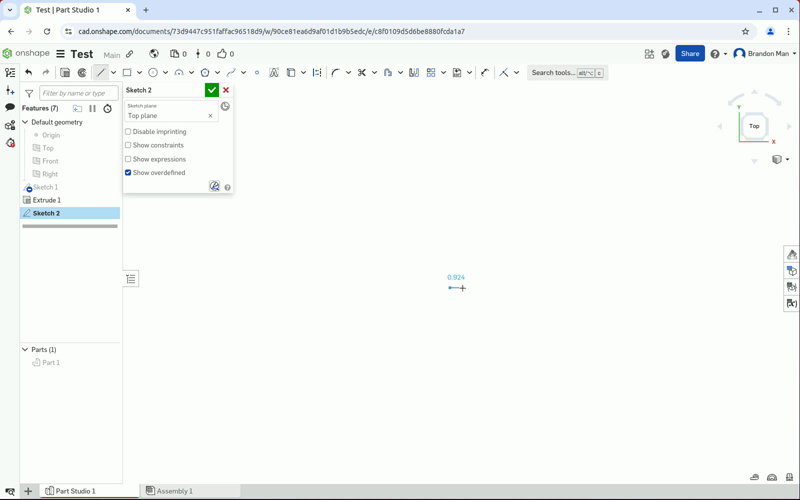
scroll(6)
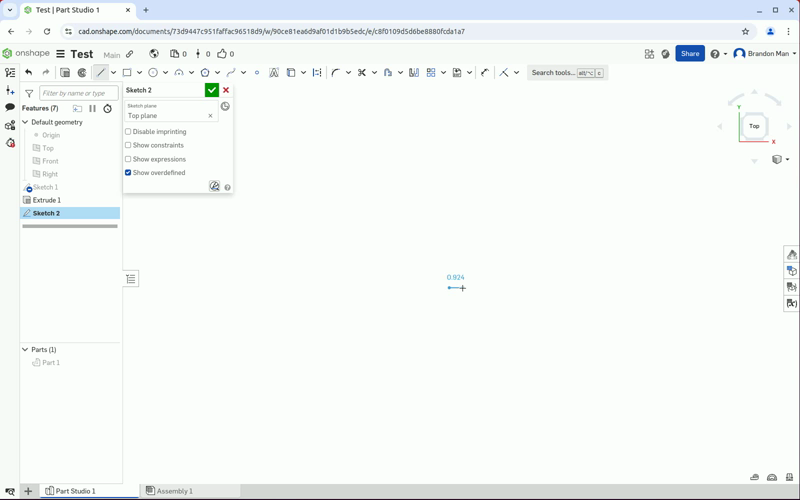
scroll(6)
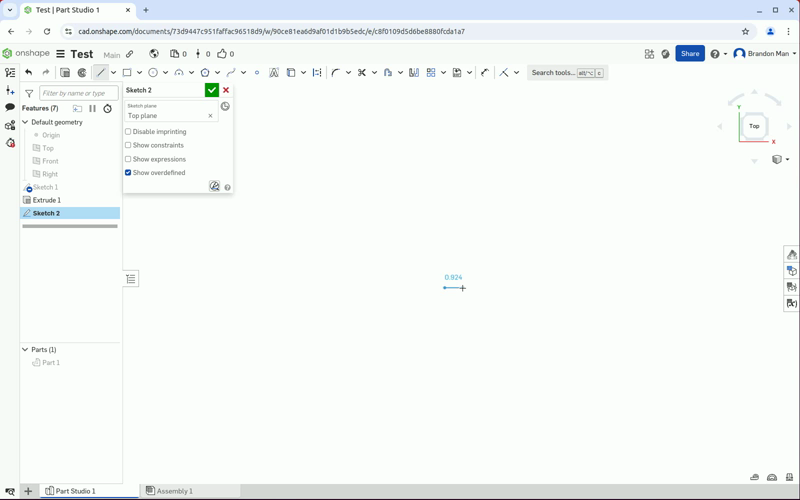
scroll(6)
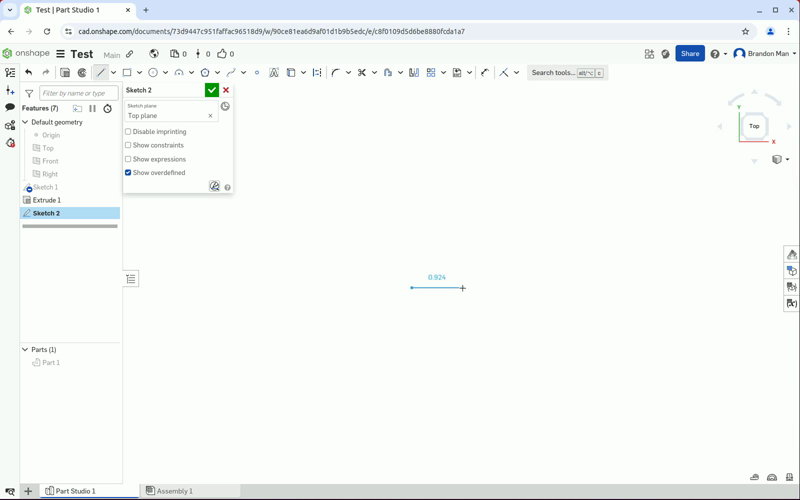
click(462, 287)
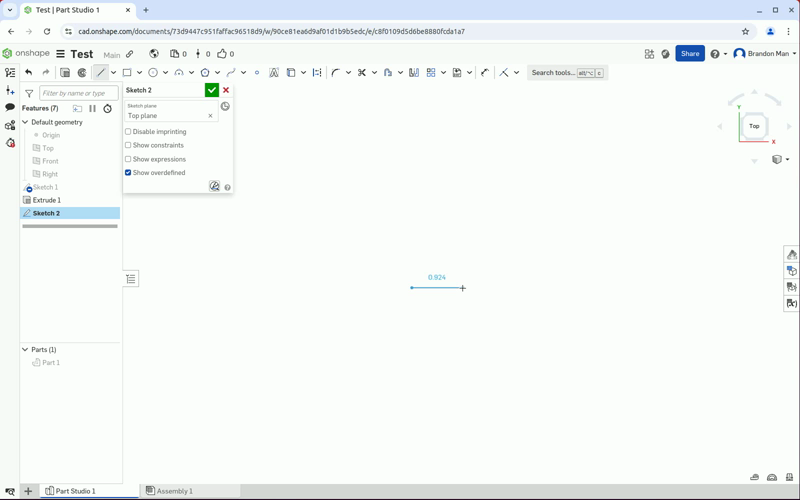
scroll(-6)
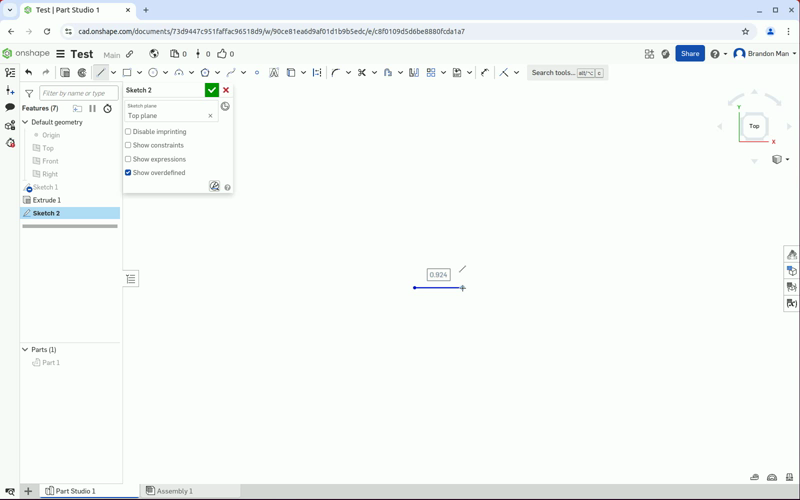
scroll(-6)
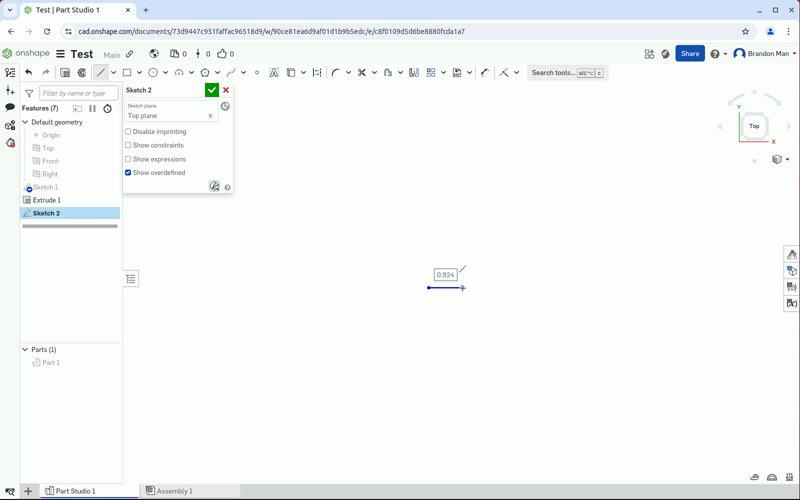
scroll(-6)
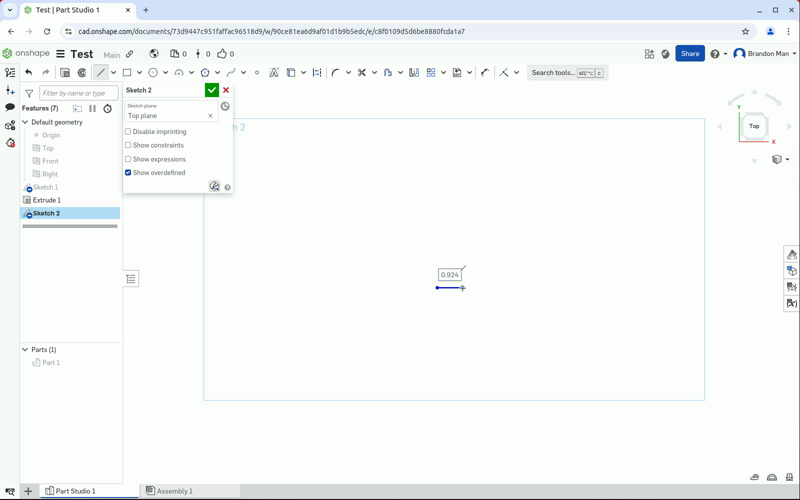
scroll(-6)
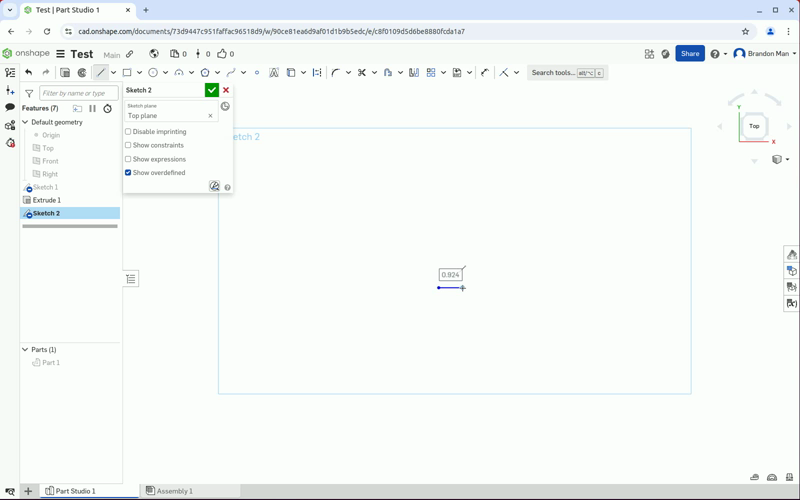
scroll(-6)
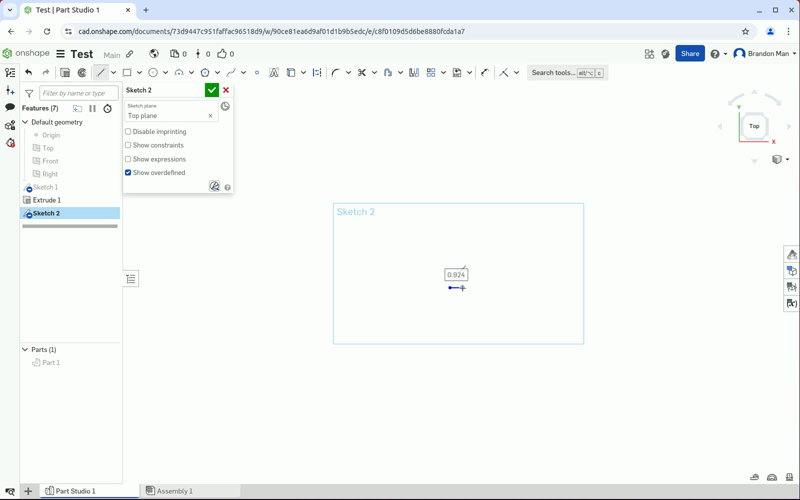
scroll(-6)
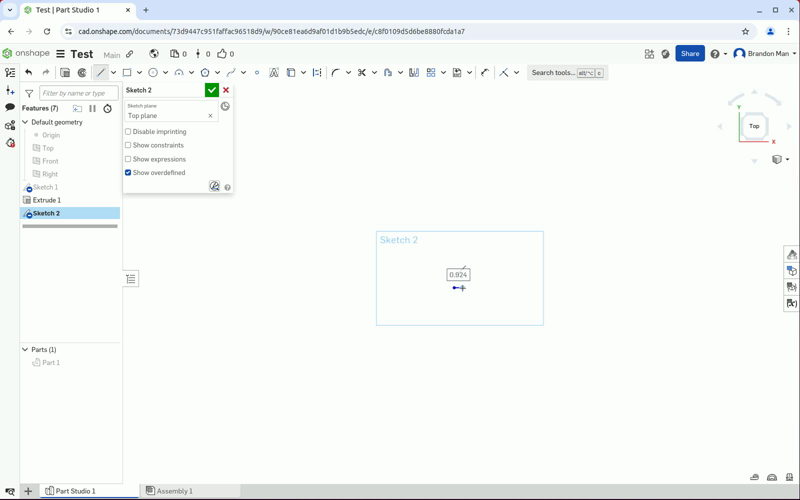
scroll(-6)
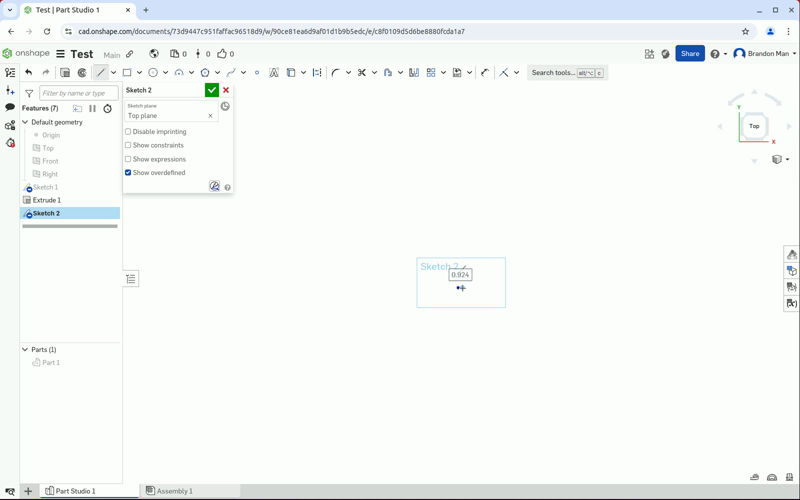
key_up(shift)
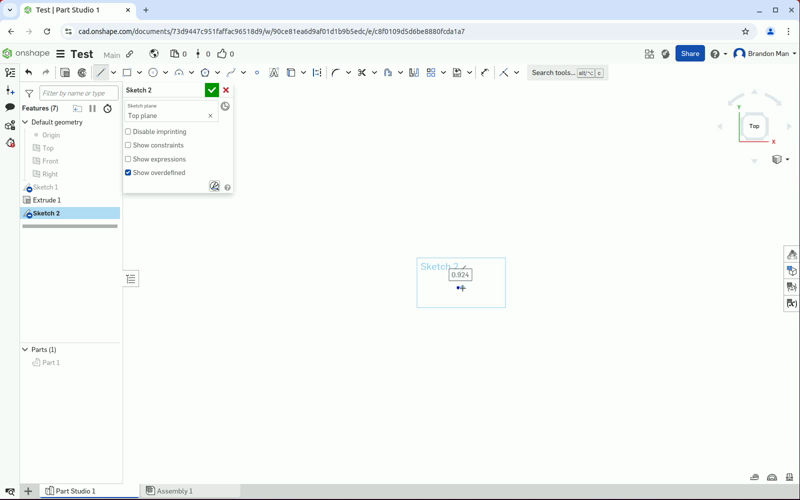
key(esc)
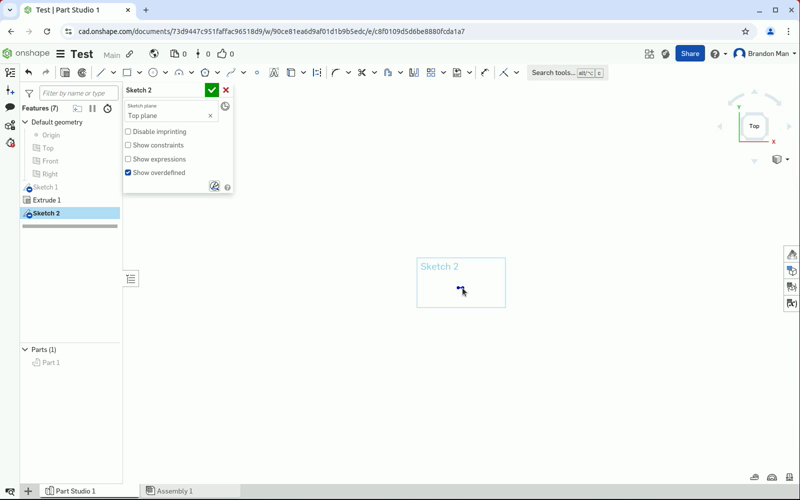
key(a)
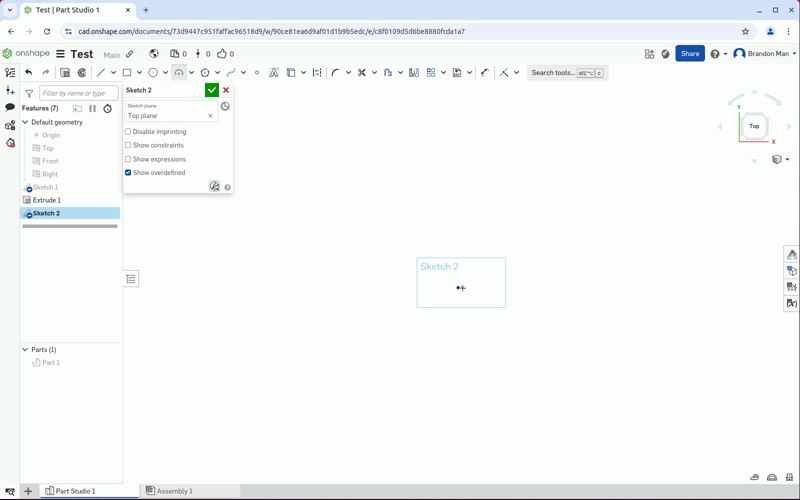
mouse_move(462, 287)
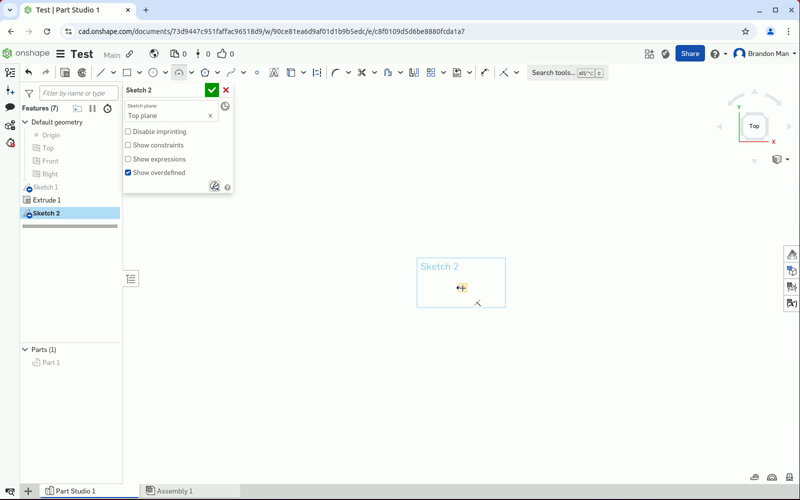
scroll(6)
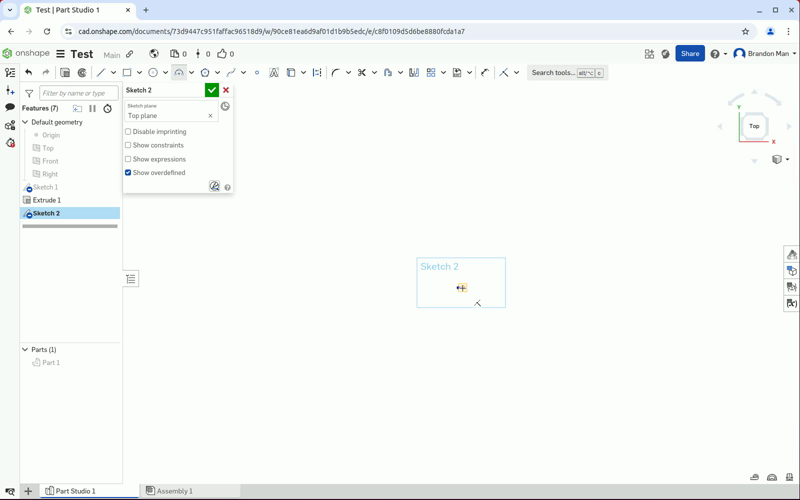
scroll(6)
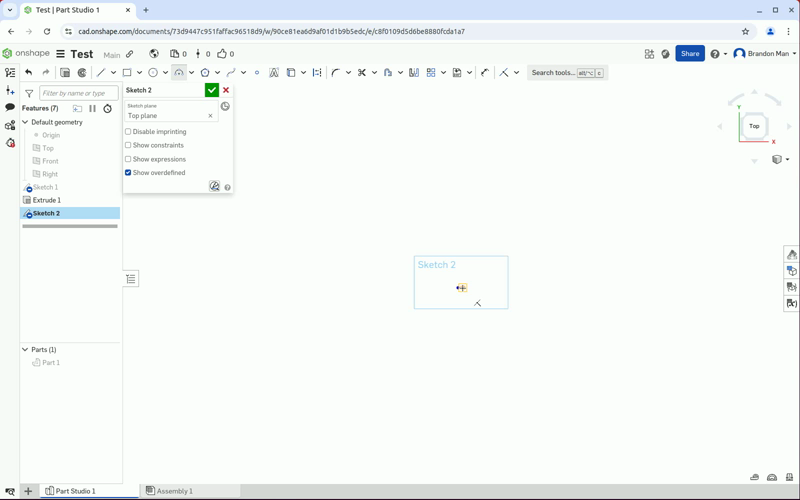
scroll(6)
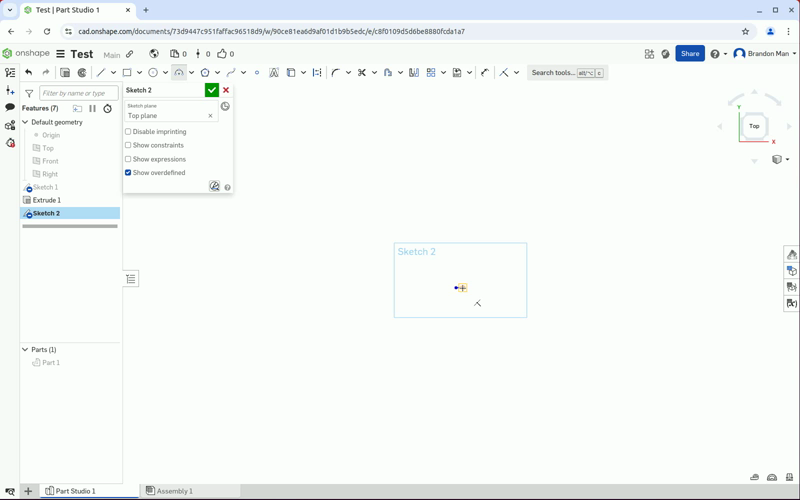
scroll(6)
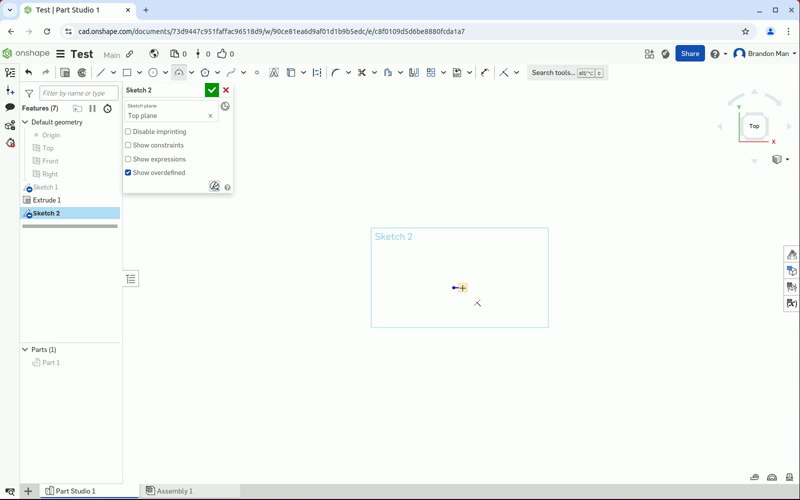
scroll(6)
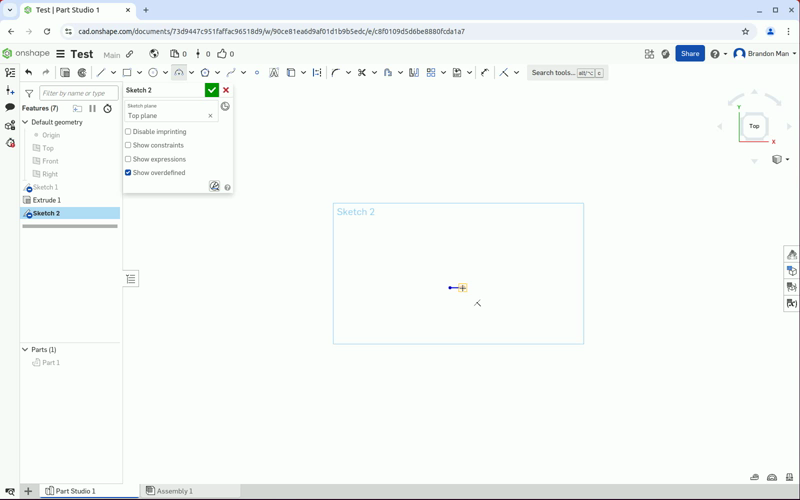
scroll(6)
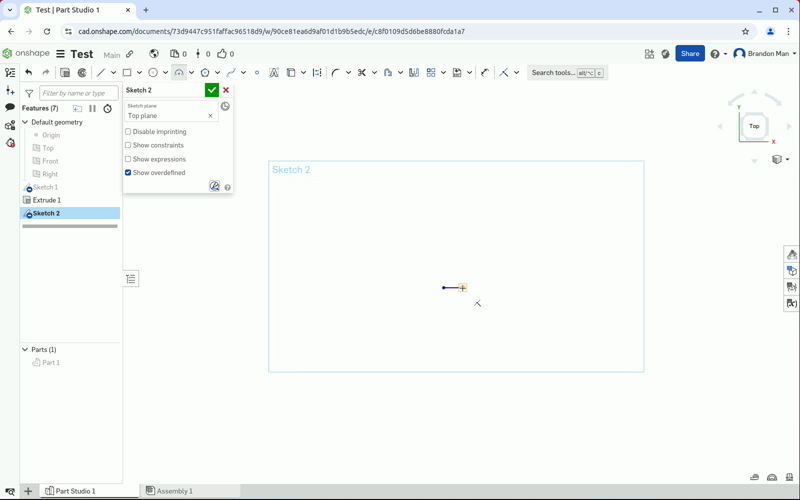
scroll(6)
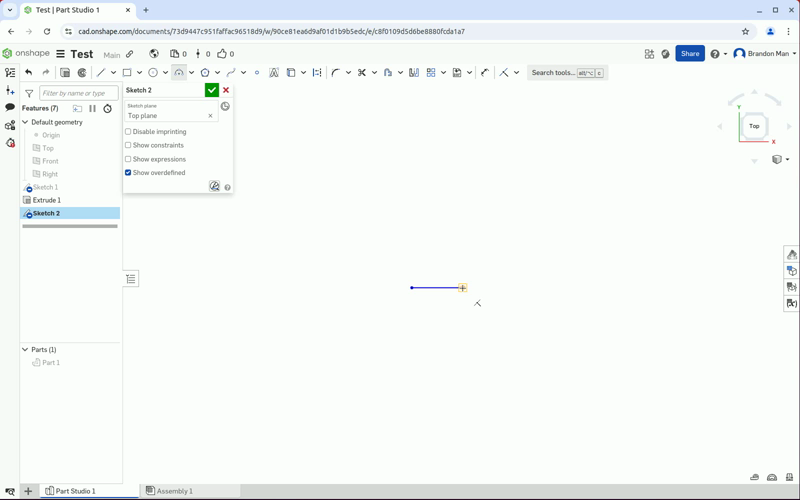
click(462, 287)
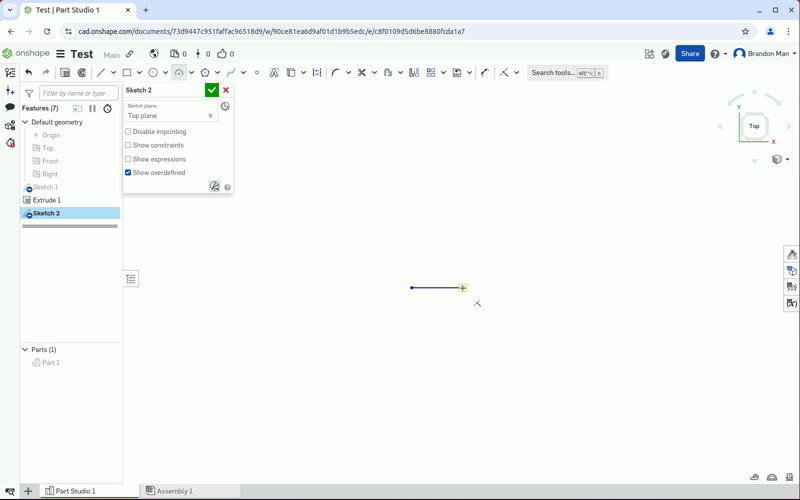
scroll(-6)
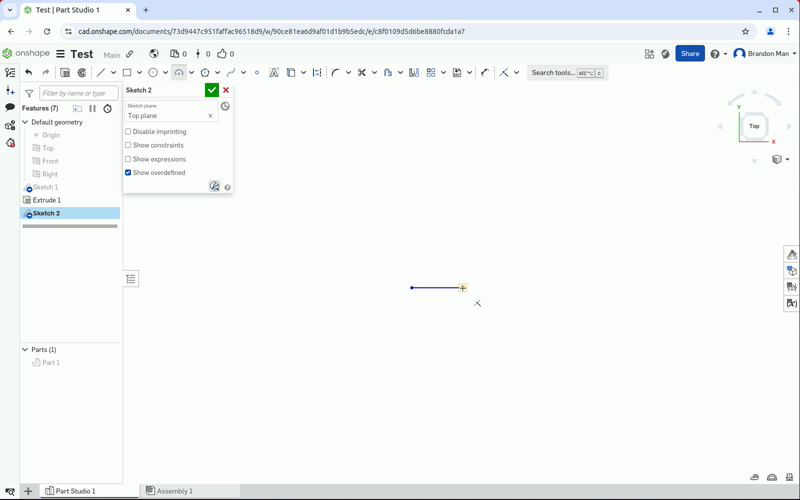
scroll(-6)
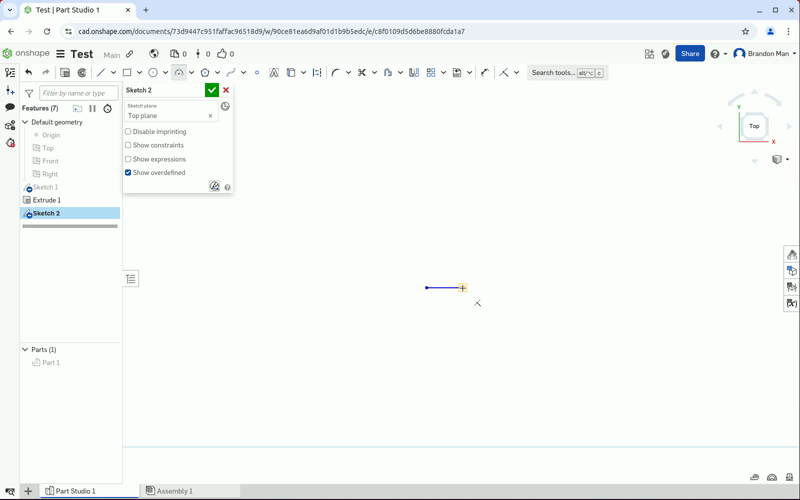
scroll(-6)
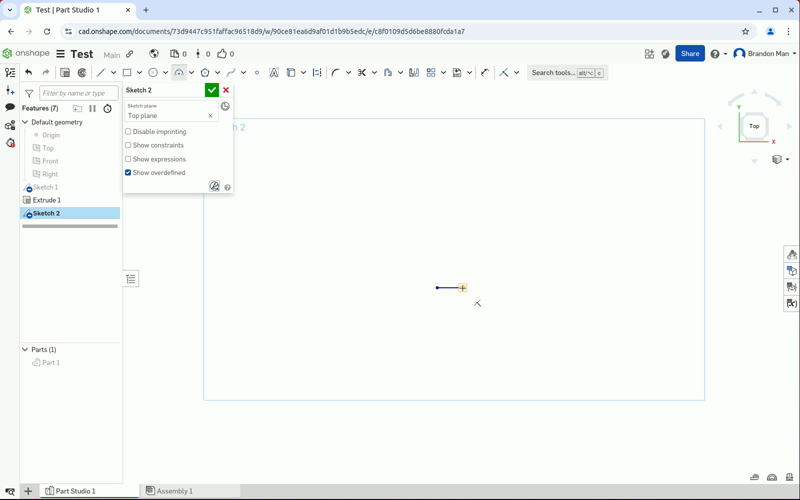
scroll(-6)
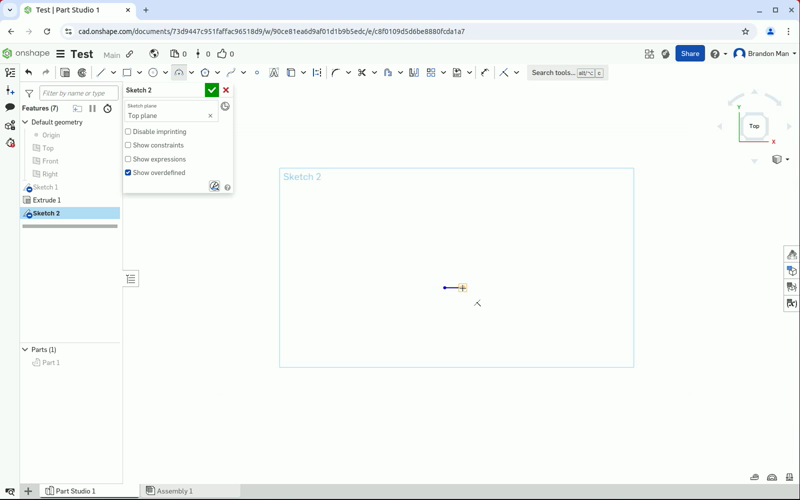
scroll(-6)
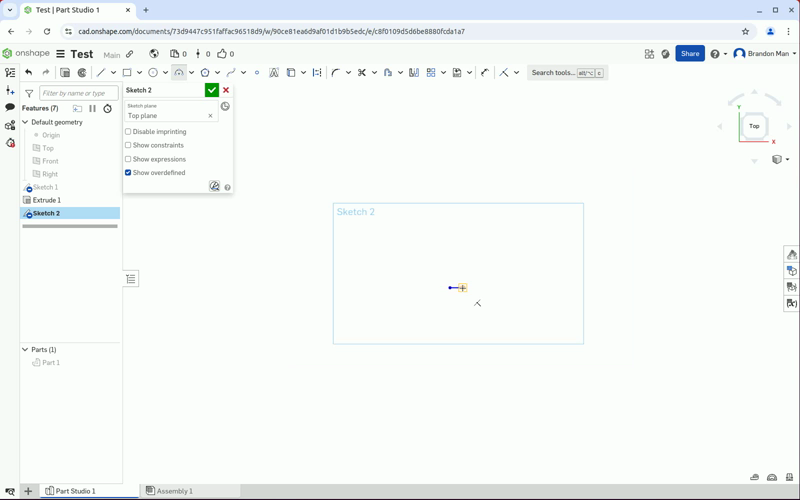
scroll(-6)
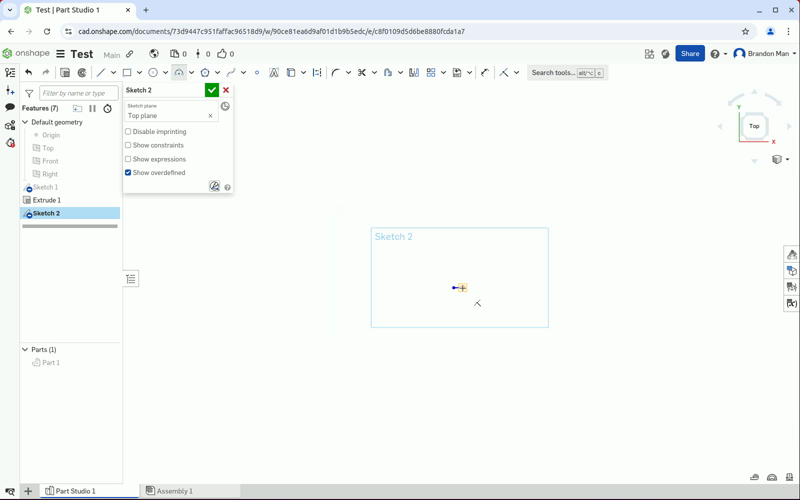
scroll(-6)
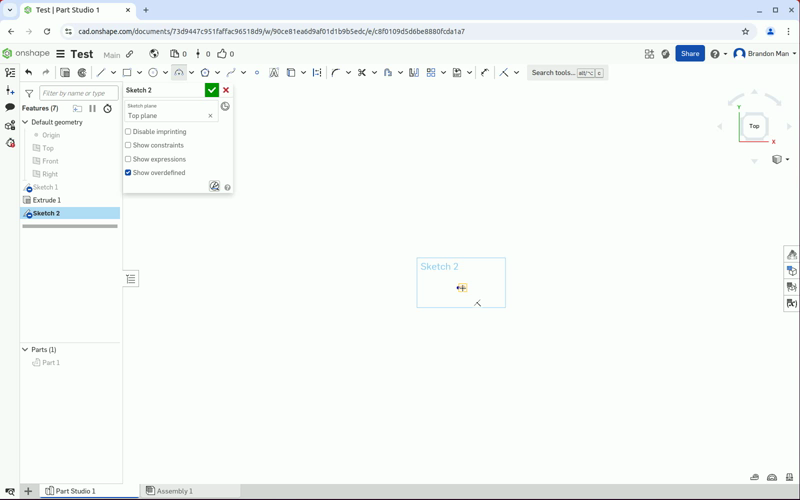
key_down(shift)
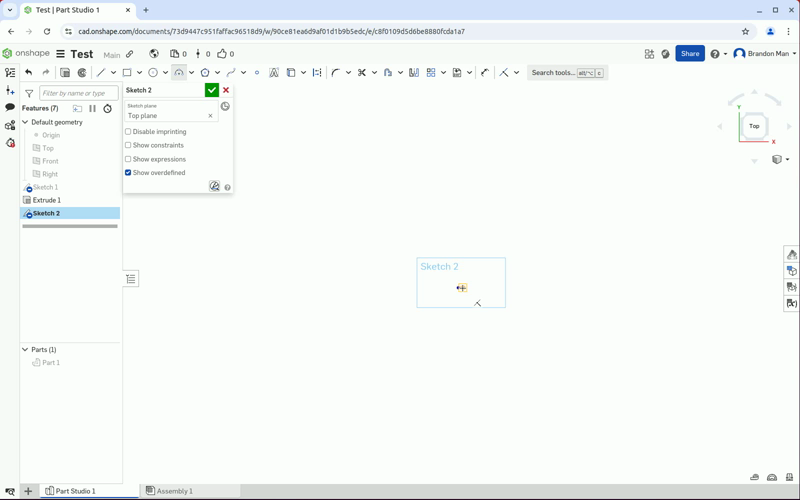
mouse_move(462, 285)
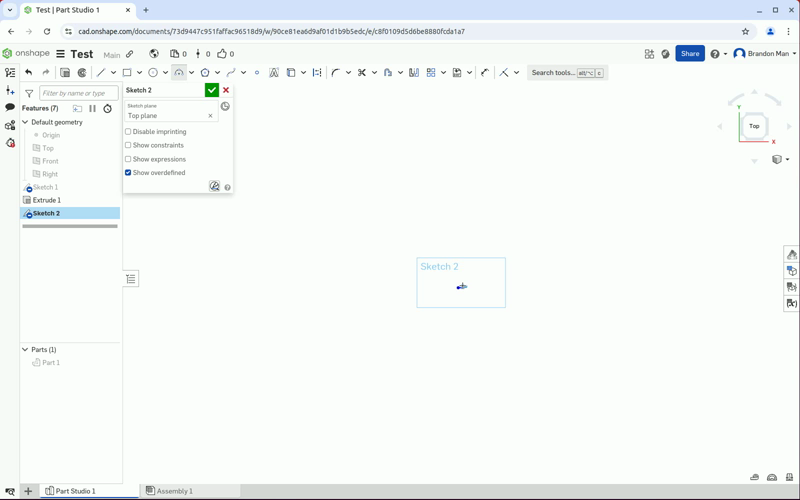
scroll(6)
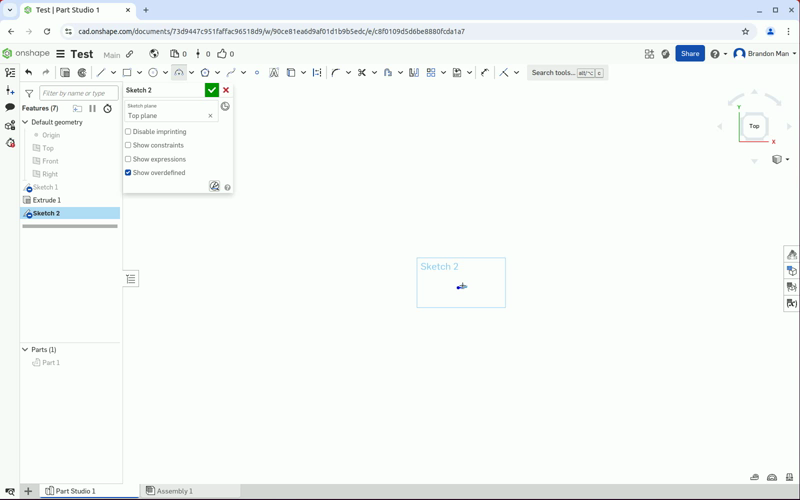
scroll(6)
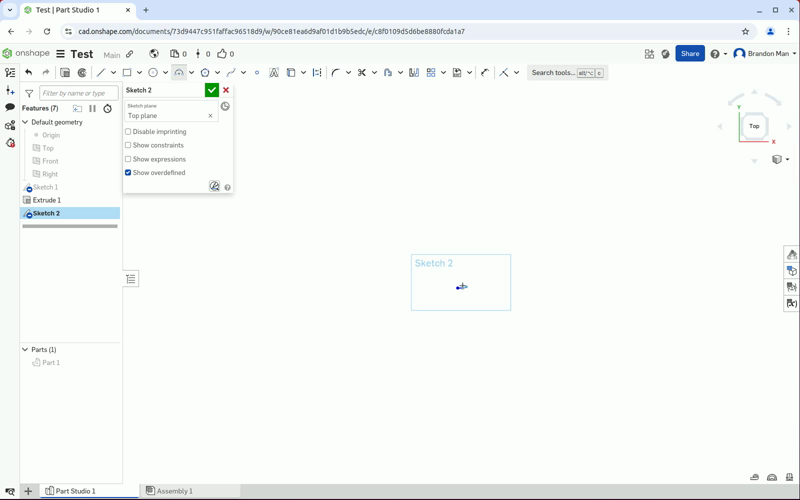
scroll(6)
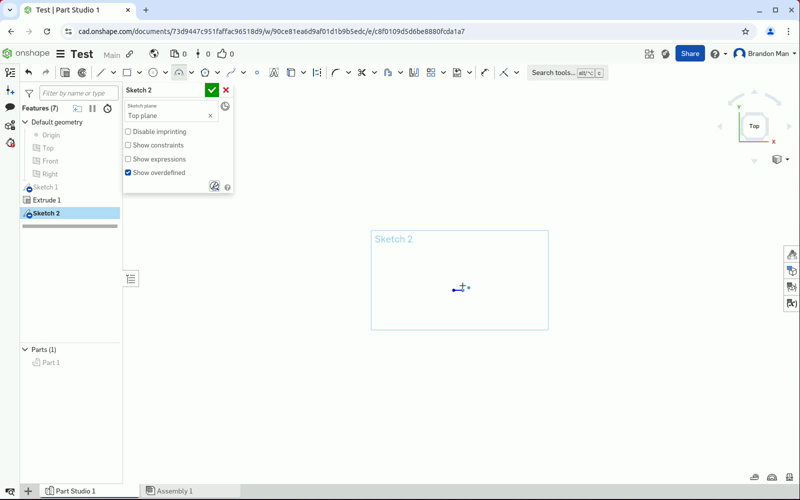
scroll(6)
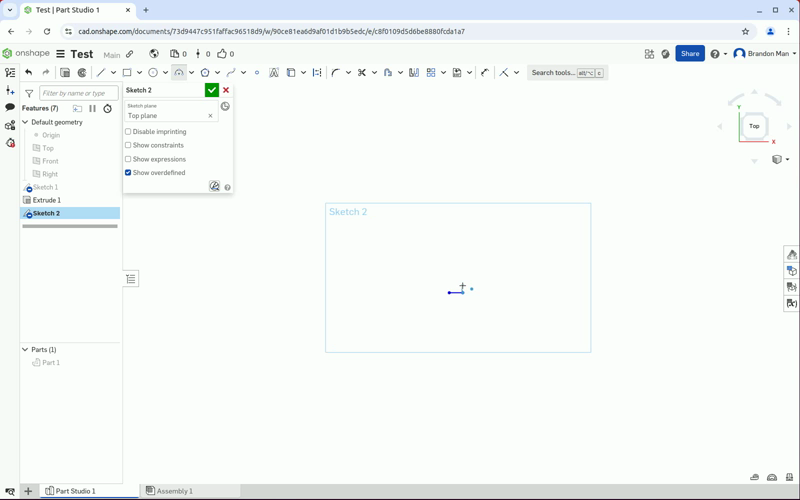
scroll(6)
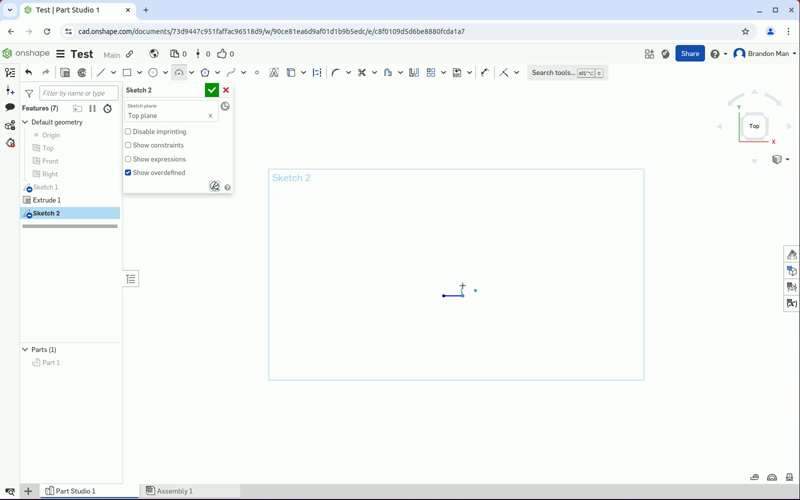
scroll(6)
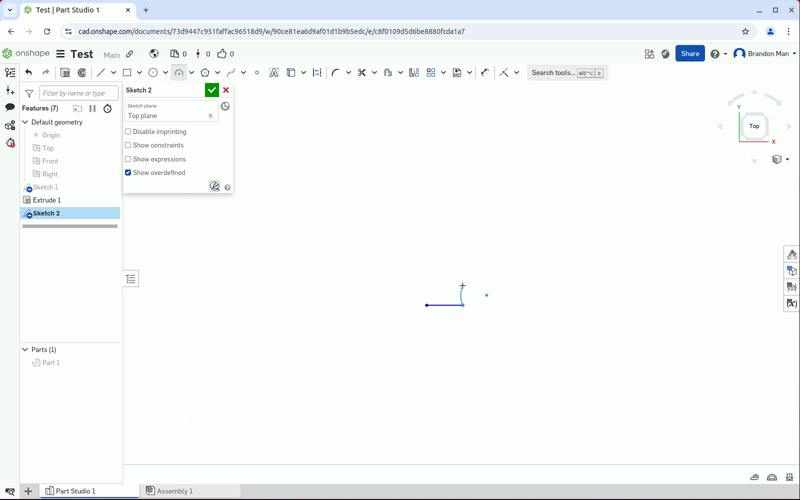
scroll(6)
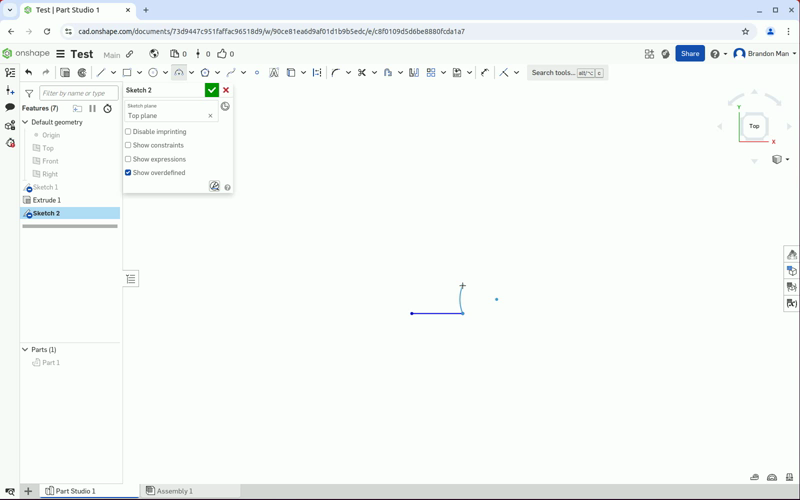
click(462, 285)
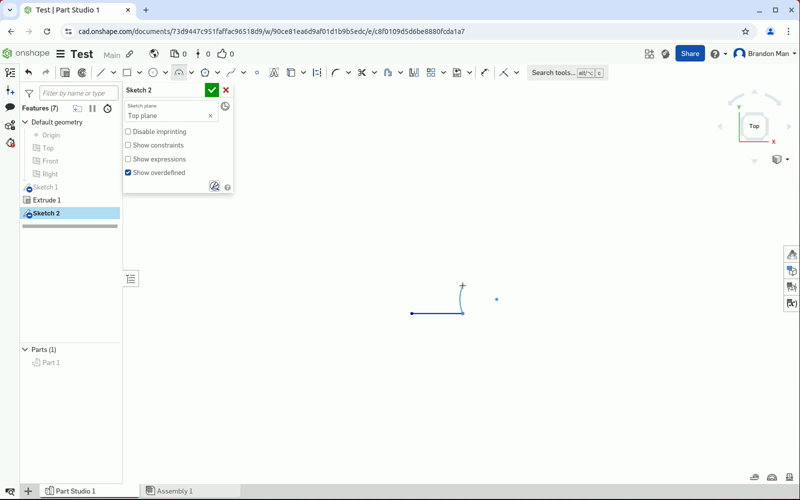
scroll(-6)
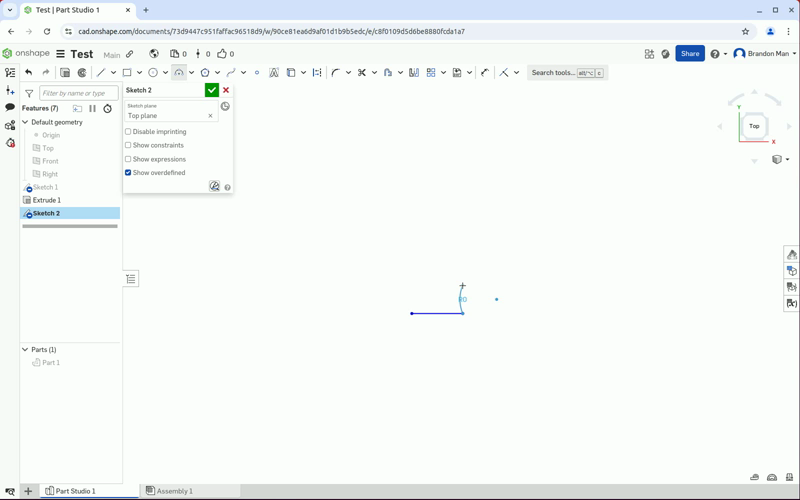
scroll(-6)
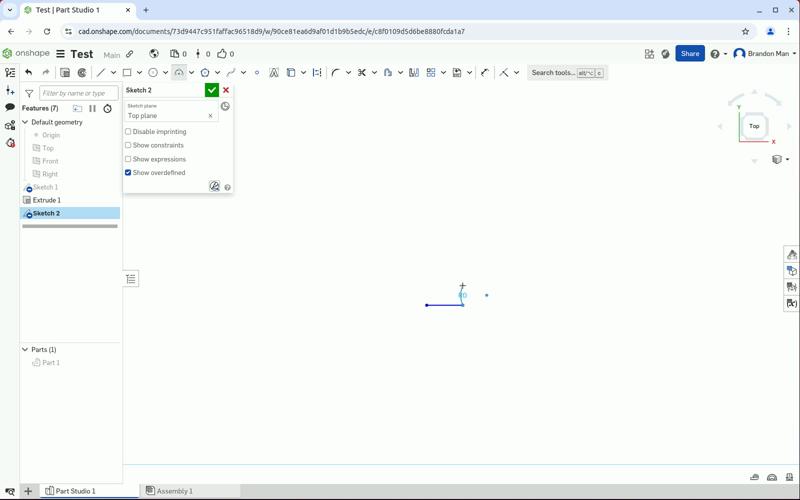
scroll(-6)
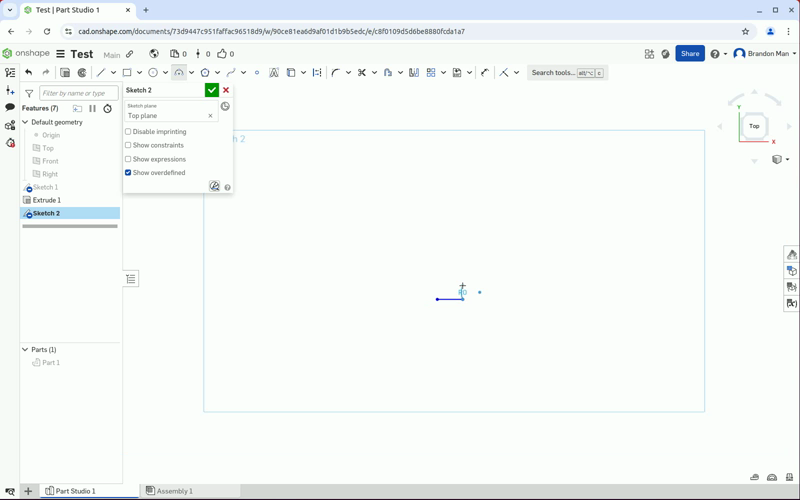
scroll(-6)
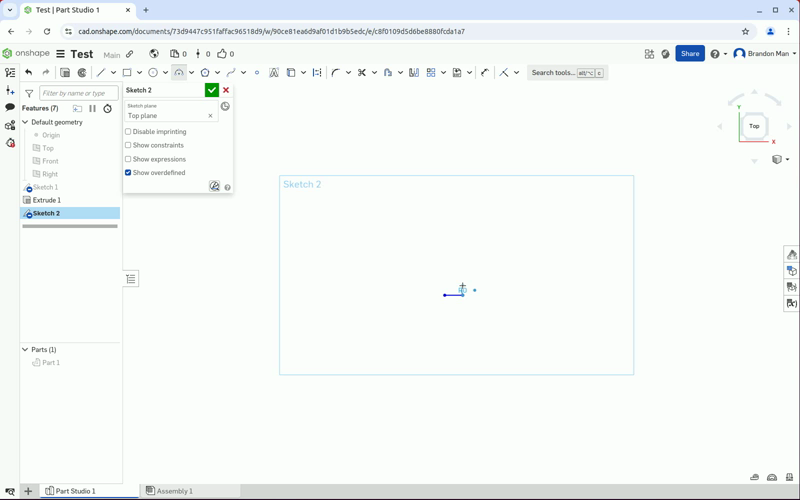
scroll(-6)
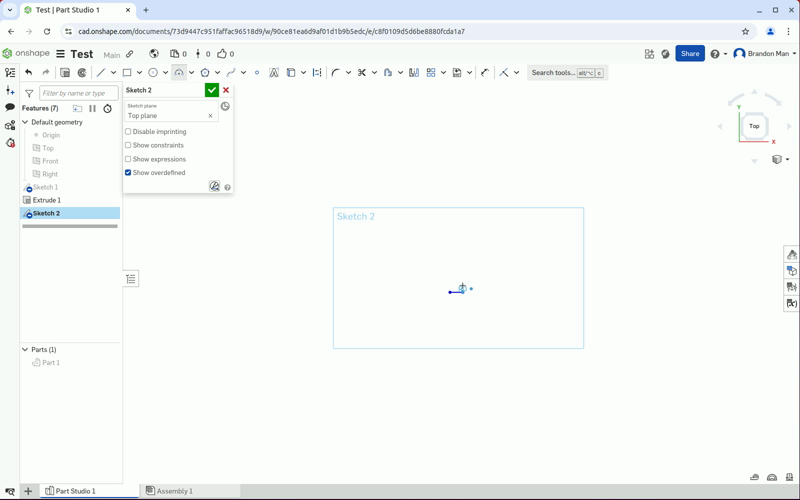
scroll(-6)
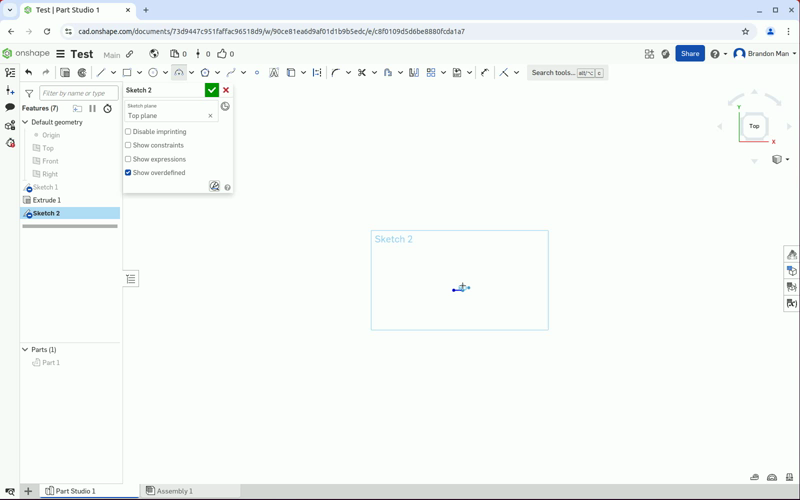
scroll(-6)
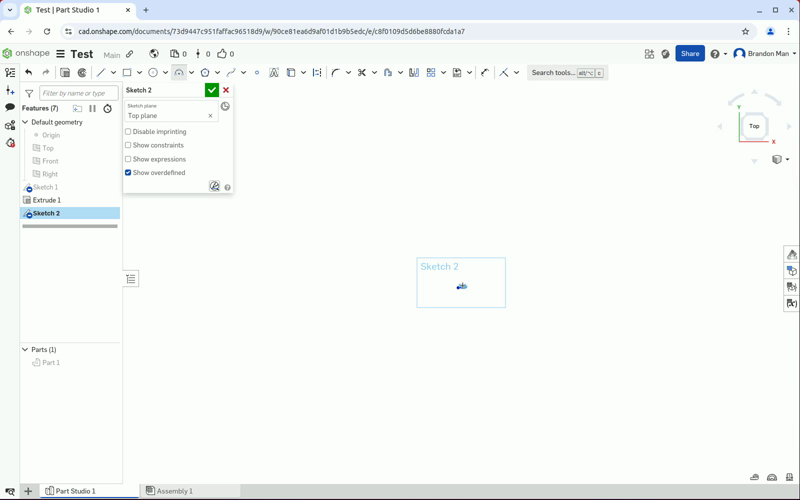
mouse_move(464, 286)
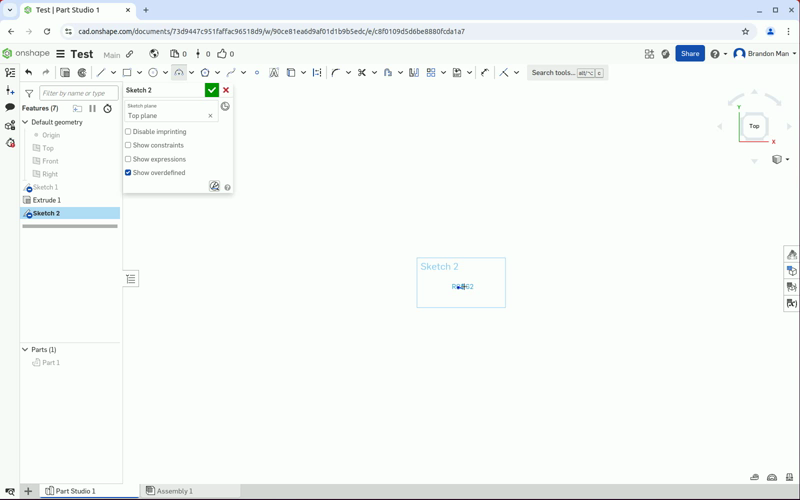
scroll(6)
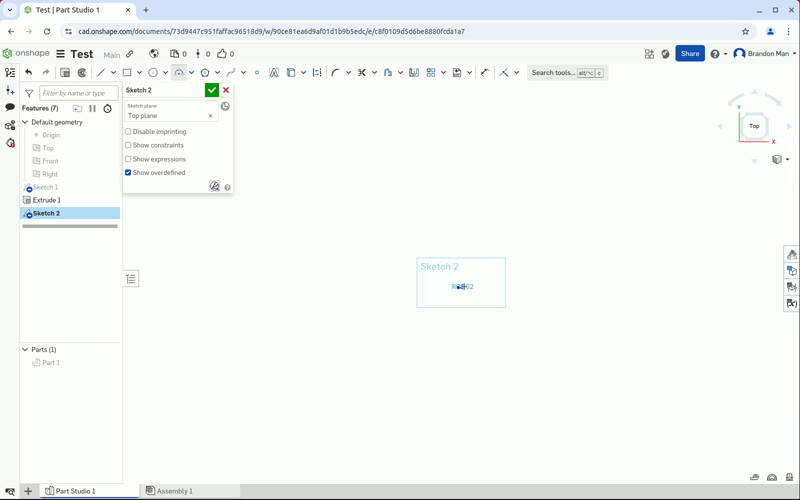
scroll(6)
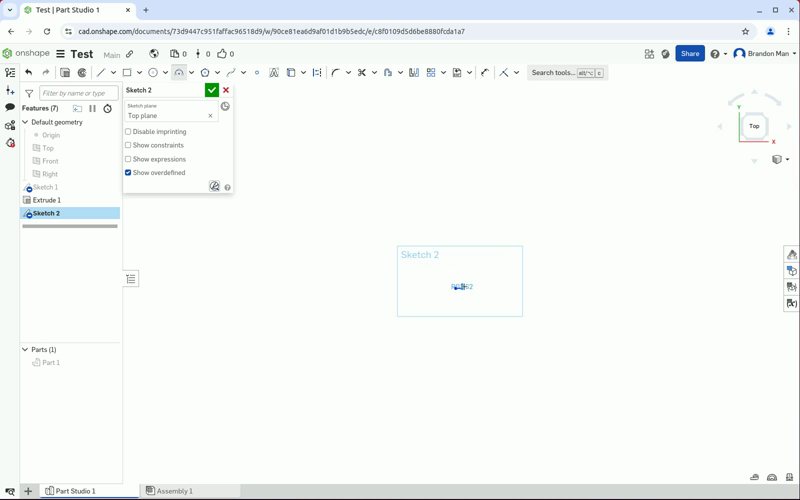
scroll(6)
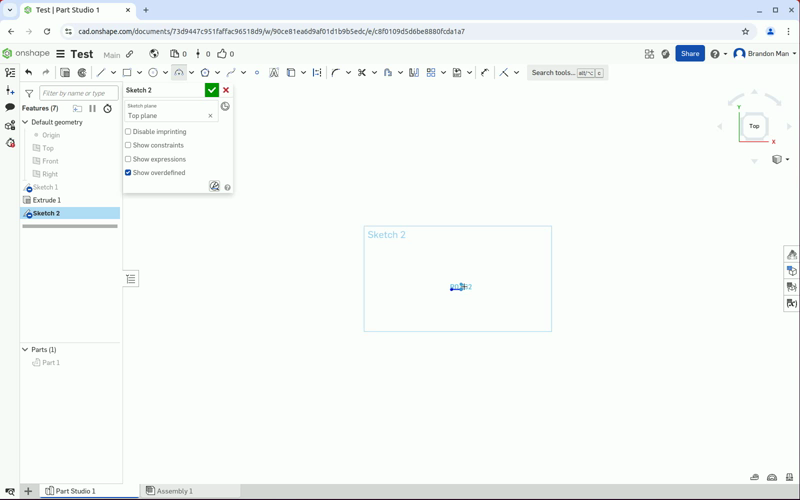
scroll(6)
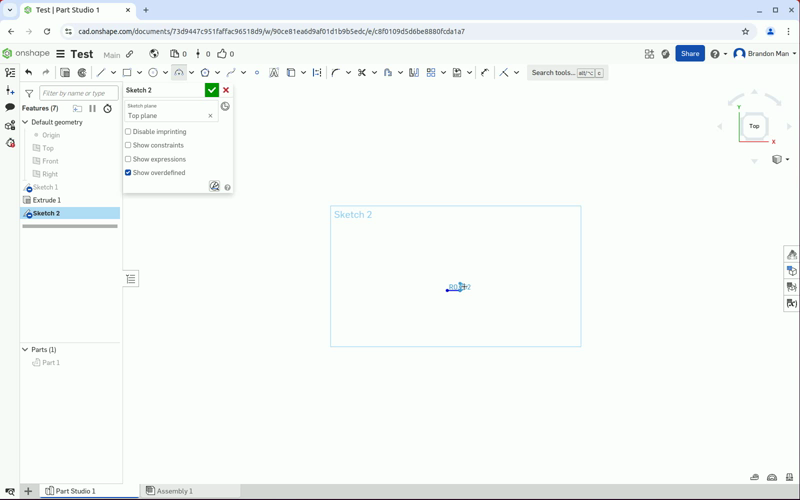
scroll(6)
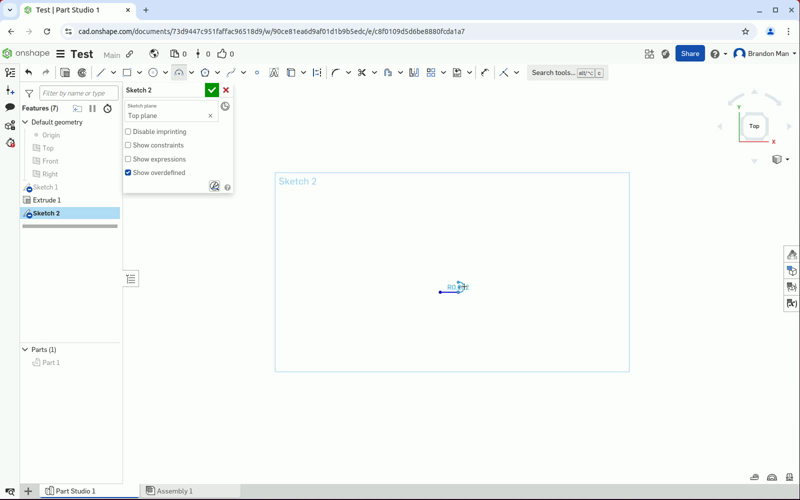
scroll(6)
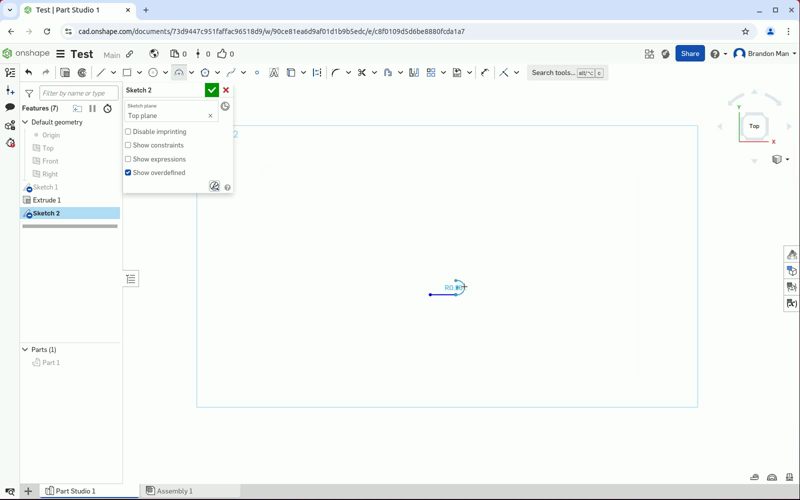
scroll(6)
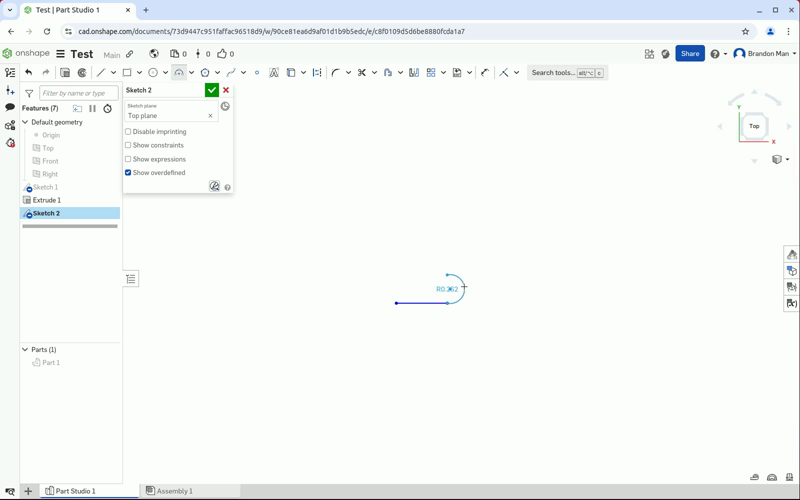
click(464, 286)
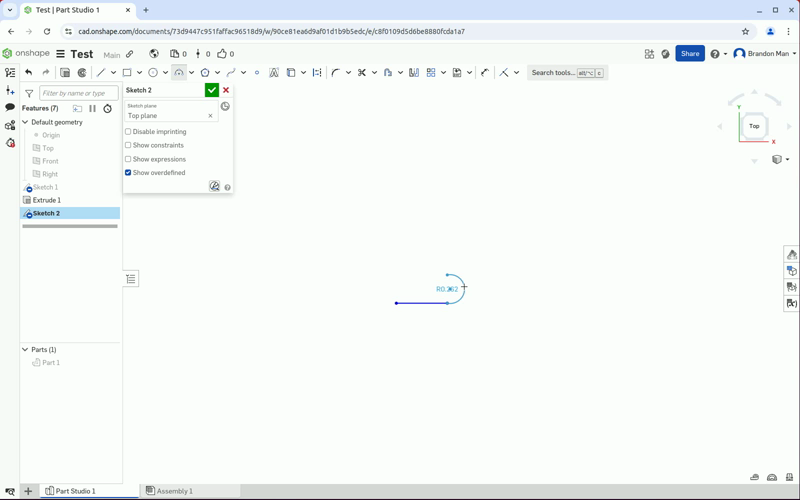
scroll(-6)
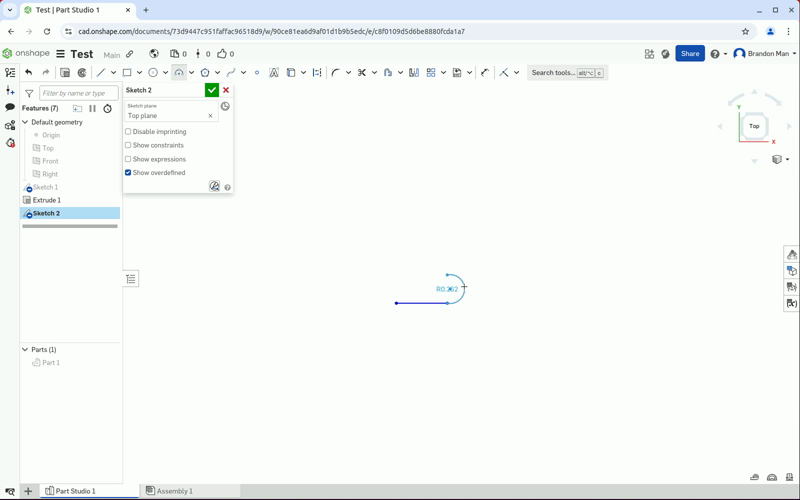
scroll(-6)
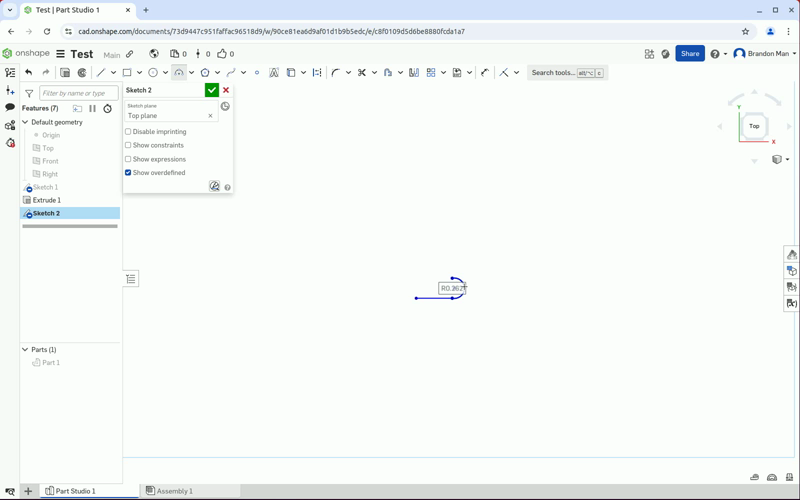
scroll(-6)
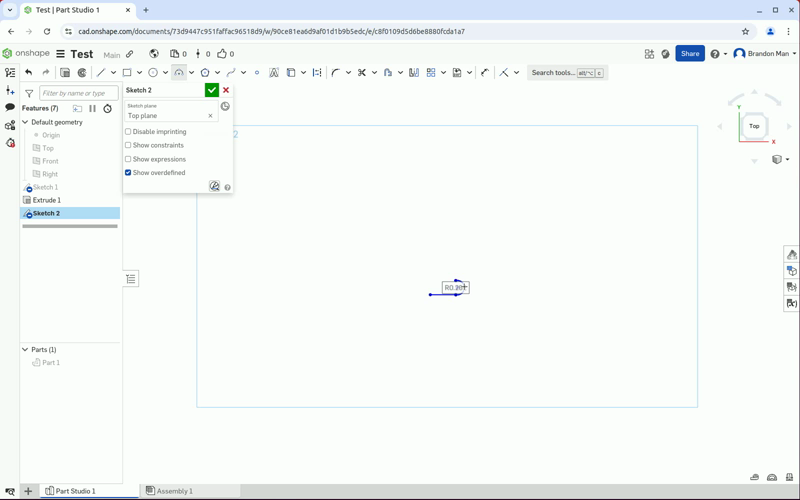
scroll(-6)
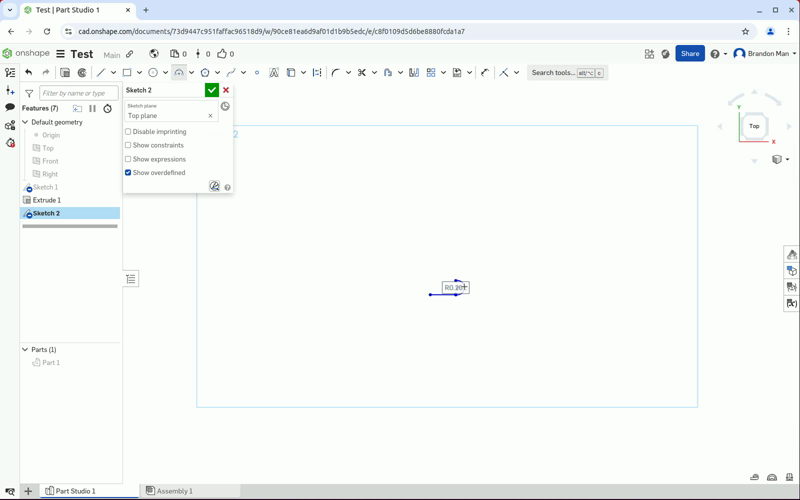
scroll(-6)
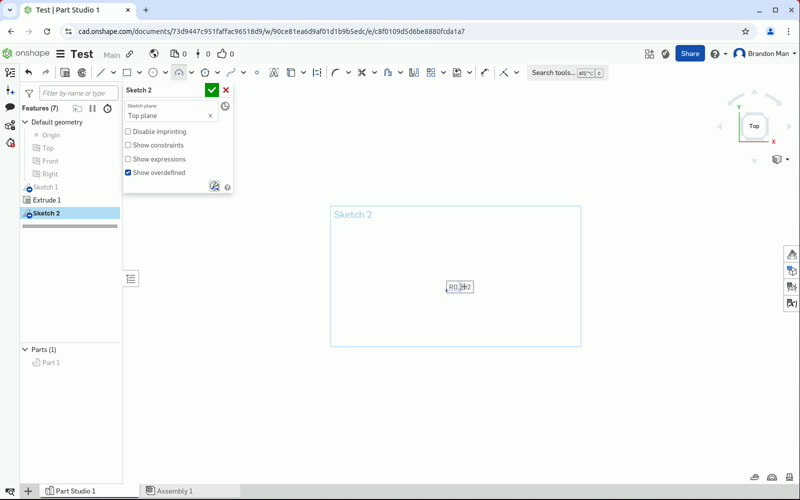
scroll(-6)
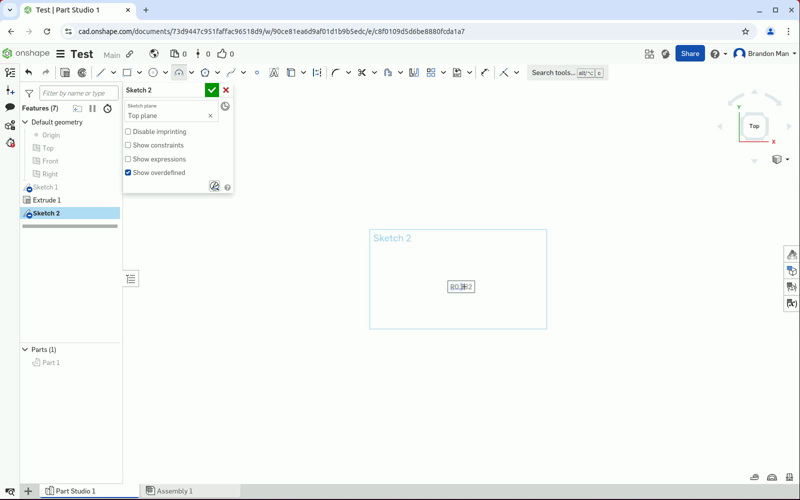
scroll(-6)
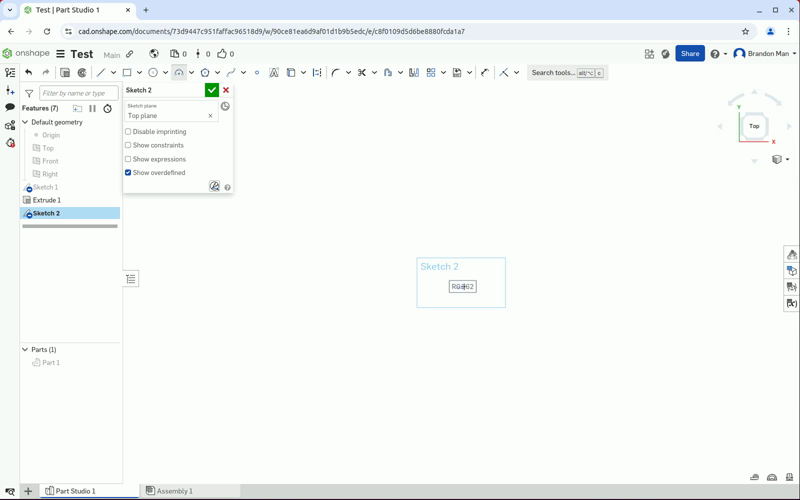
key_up(shift)
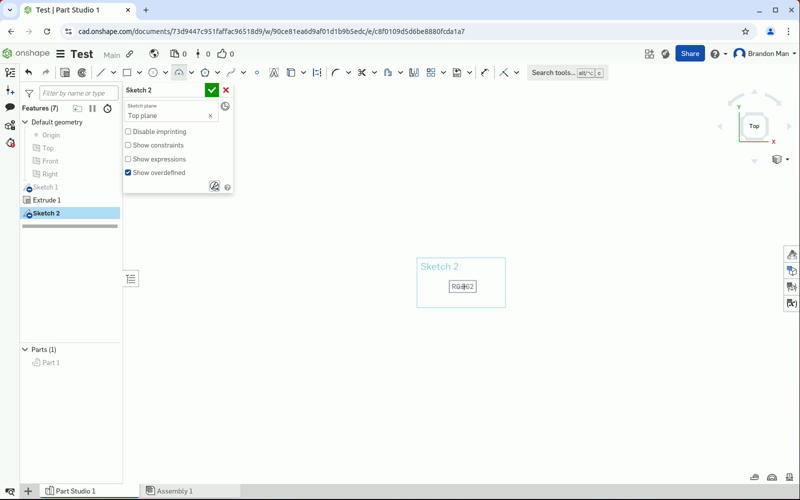
key(esc)
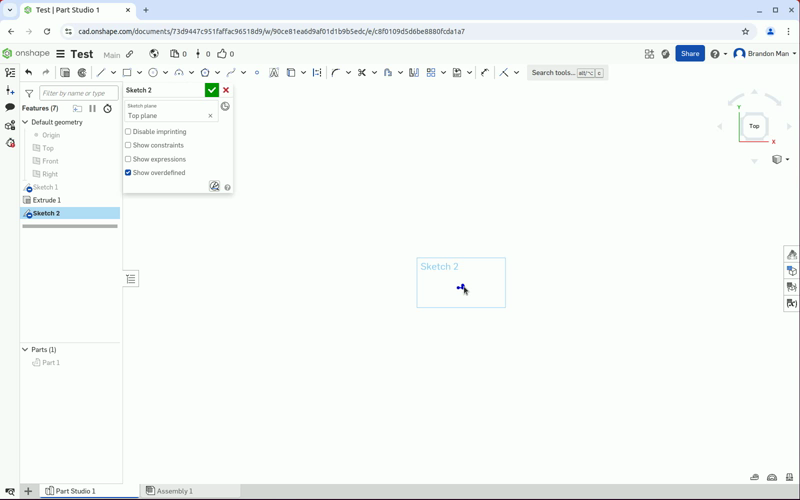
key(l)
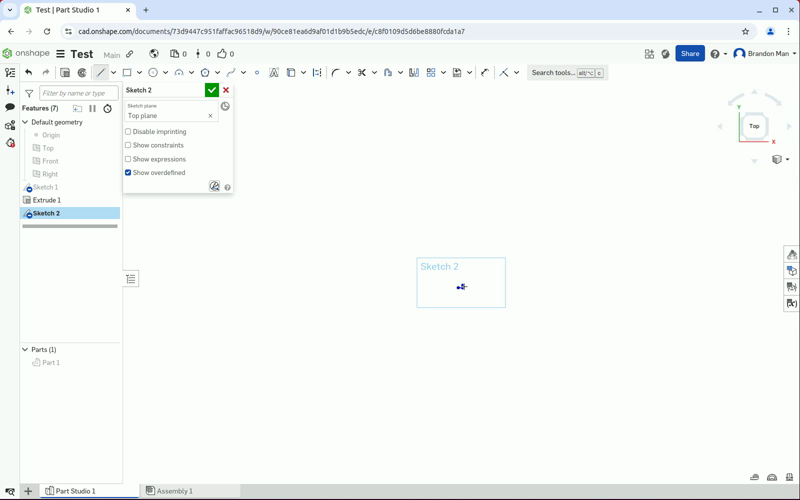
mouse_move(462, 285)
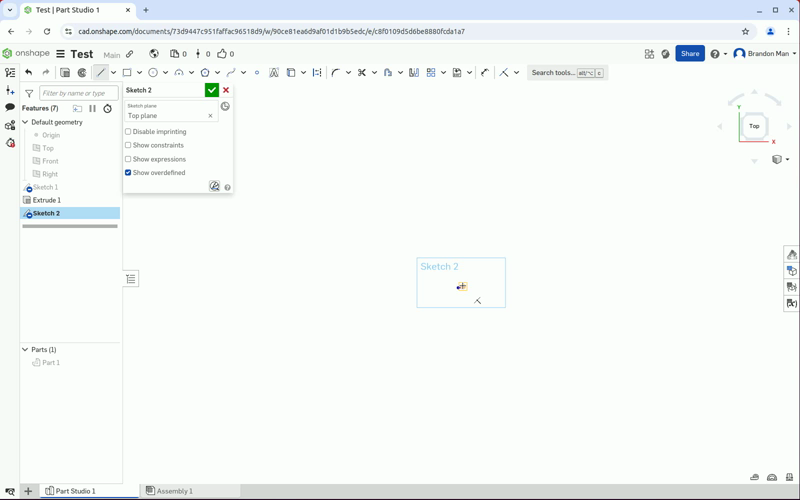
scroll(6)
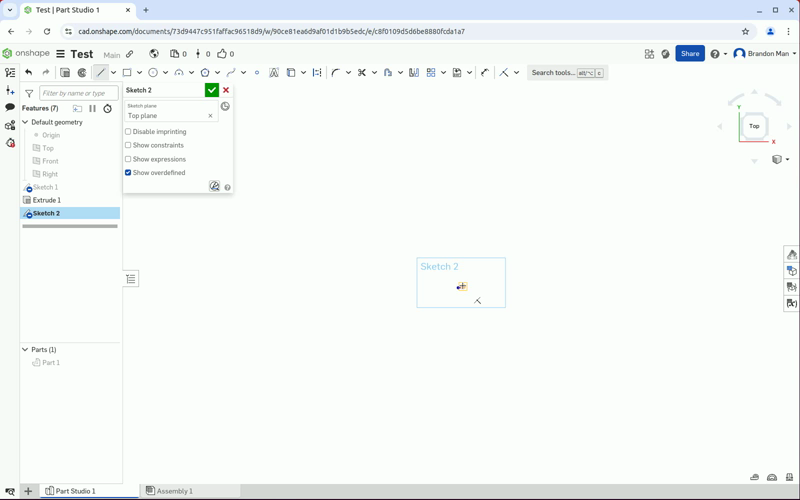
scroll(6)
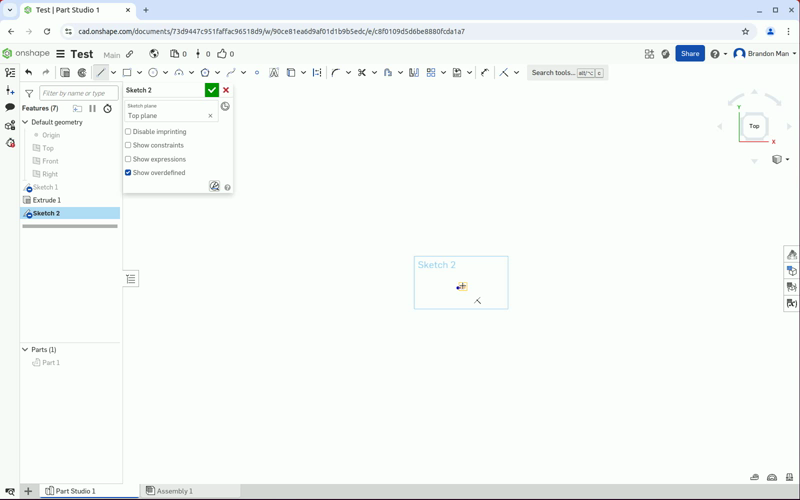
scroll(6)
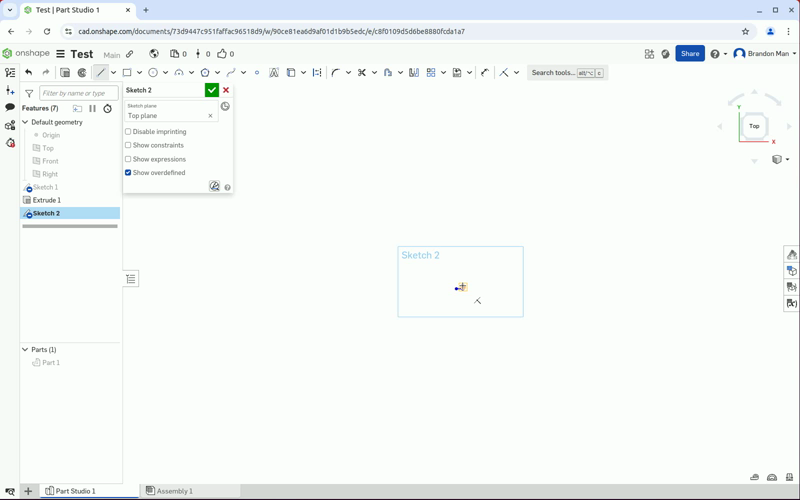
scroll(6)
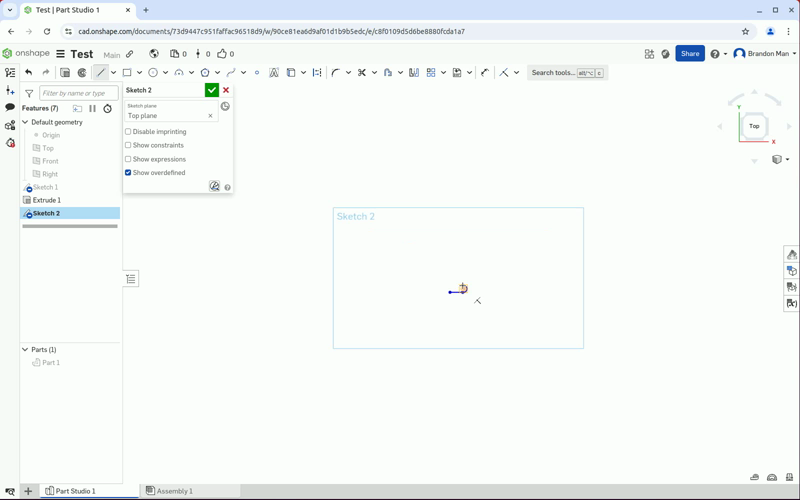
scroll(6)
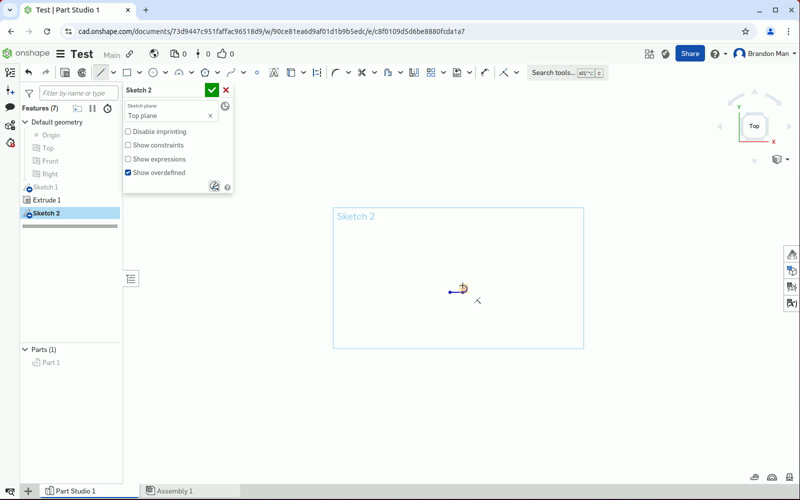
scroll(6)
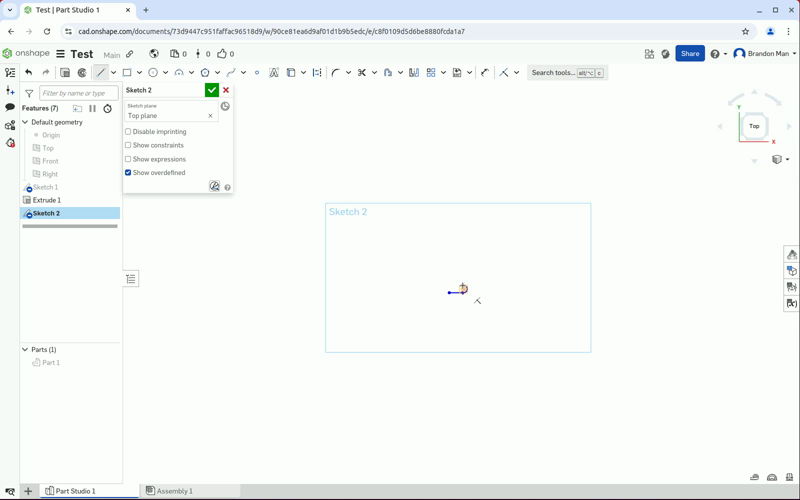
scroll(6)
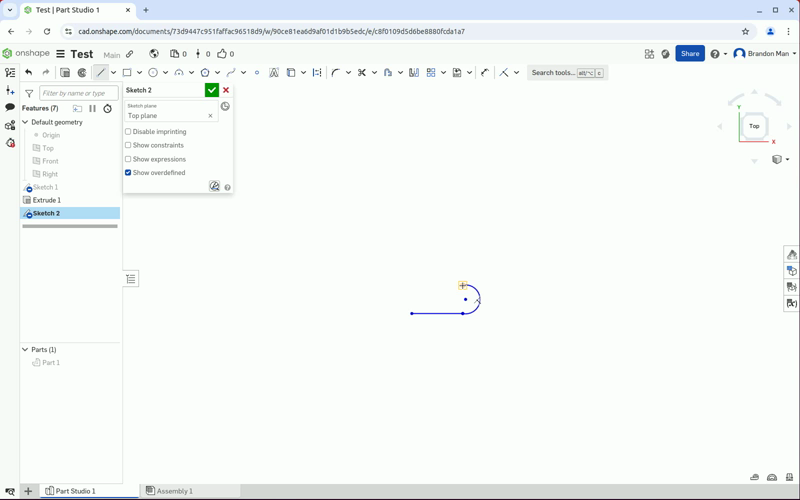
click(462, 285)
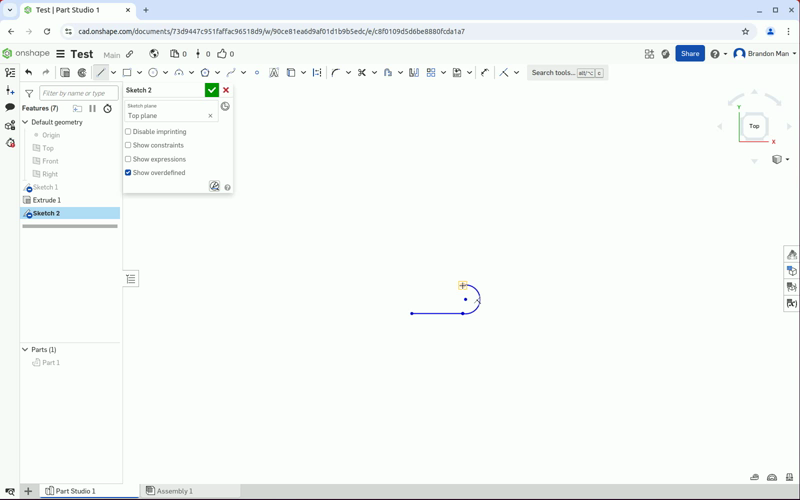
scroll(-6)
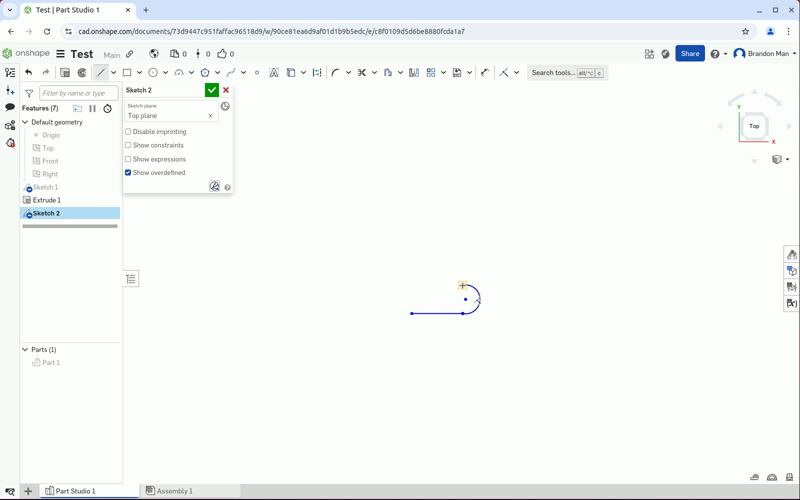
scroll(-6)
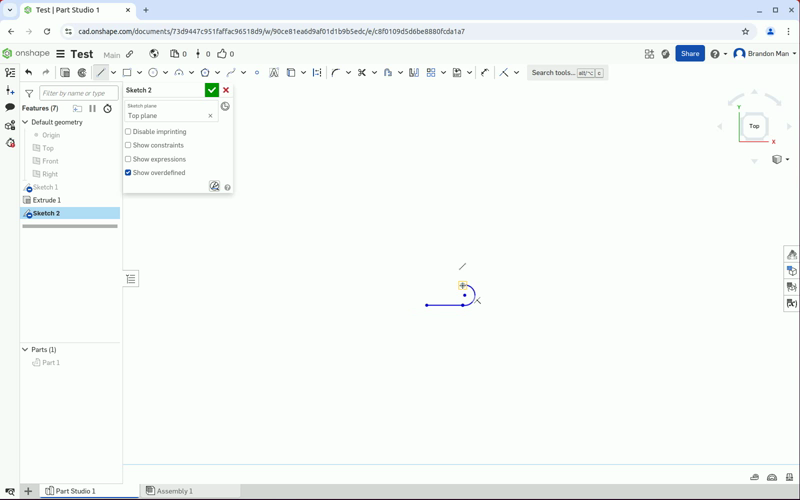
scroll(-6)
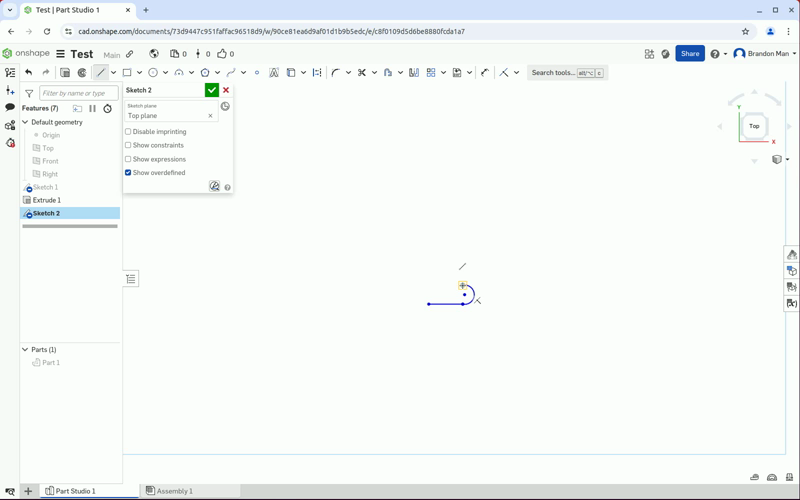
scroll(-6)
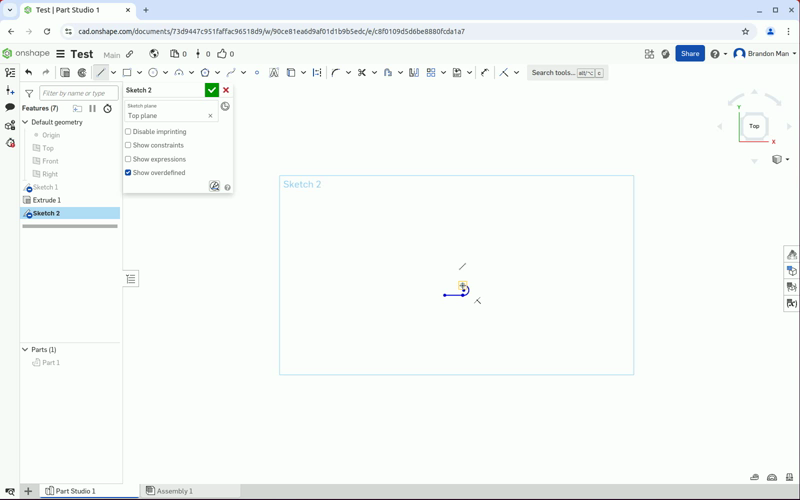
scroll(-6)
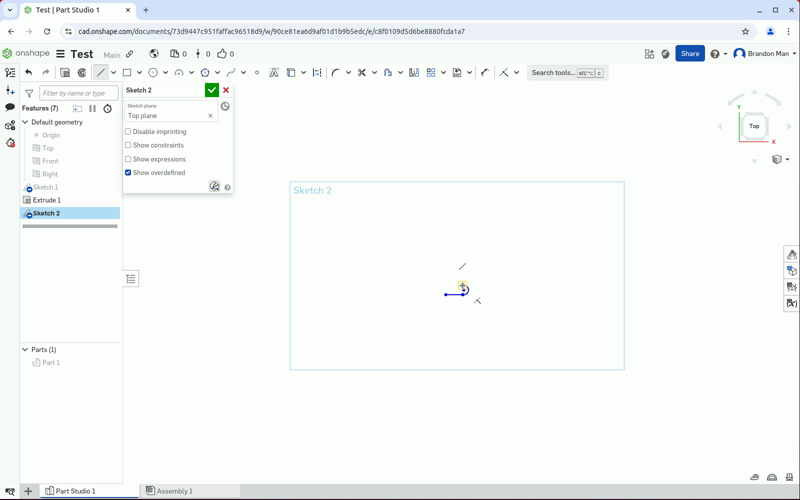
scroll(-6)
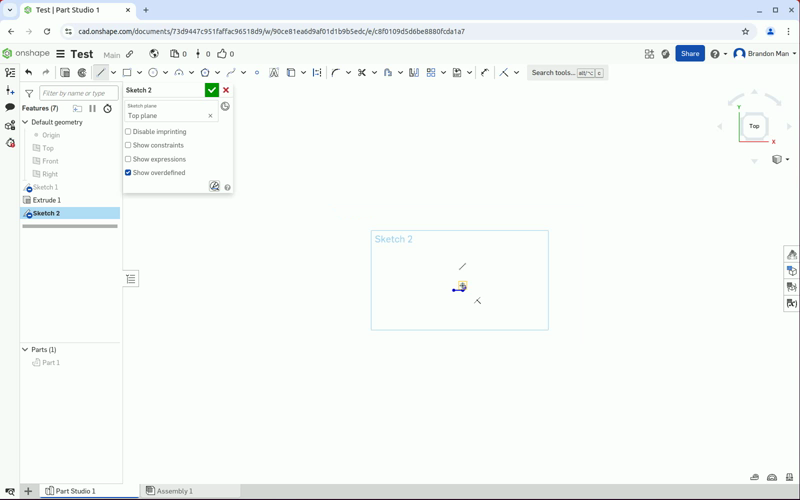
scroll(-6)
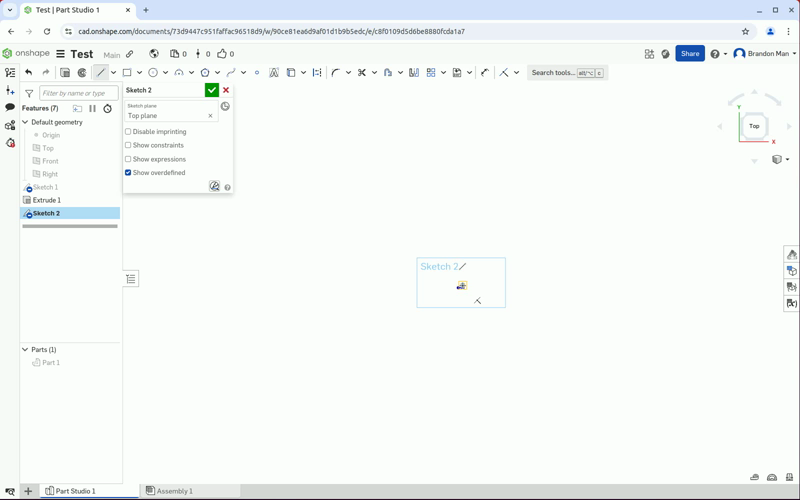
key_down(shift)
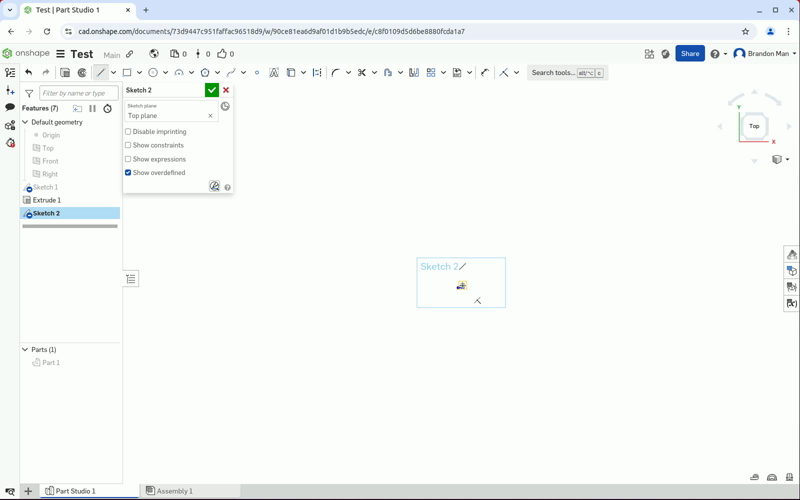
mouse_move(492, 285)
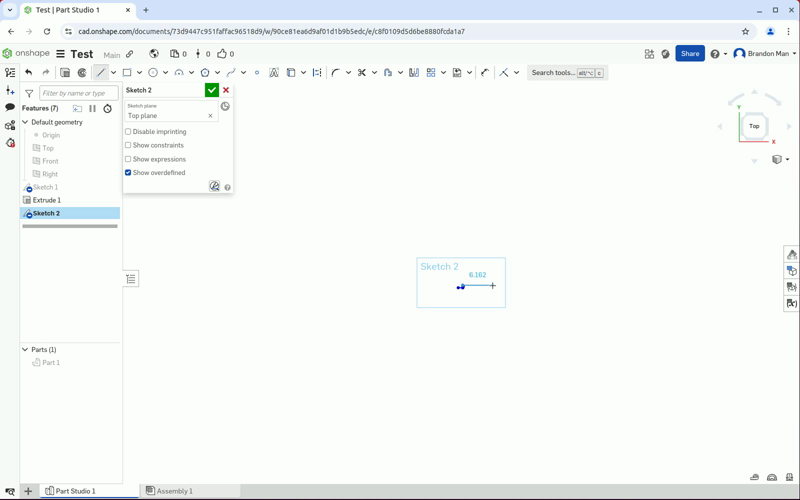
mouse_move(458, 285)
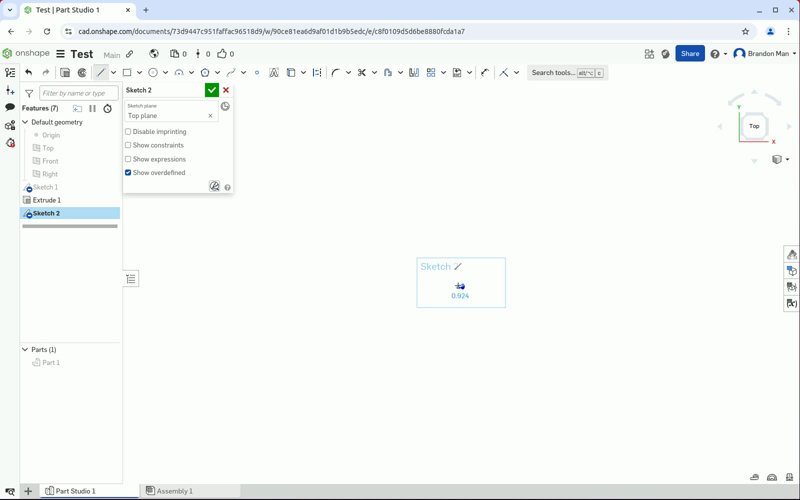
scroll(6)
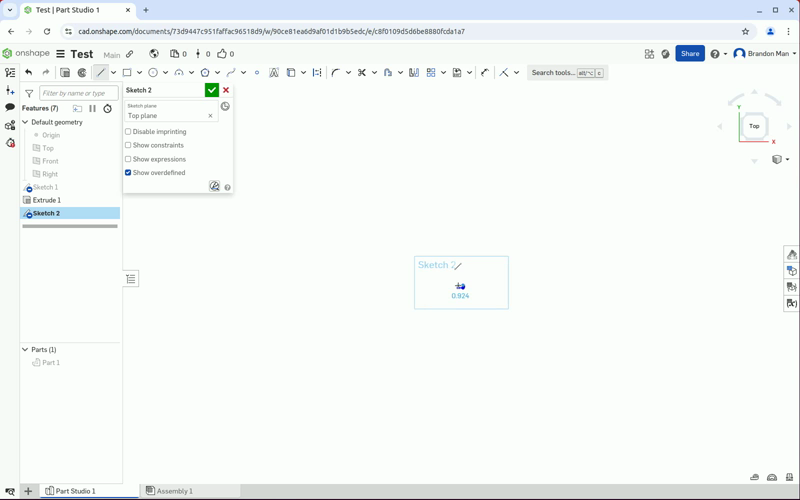
scroll(6)
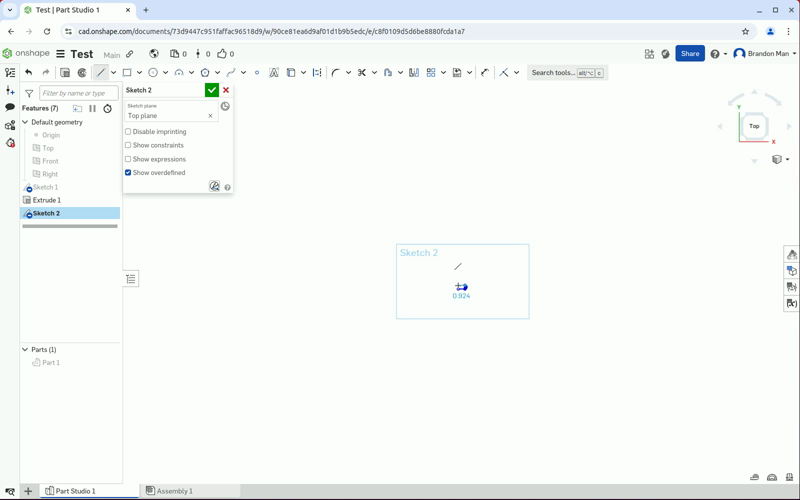
scroll(6)
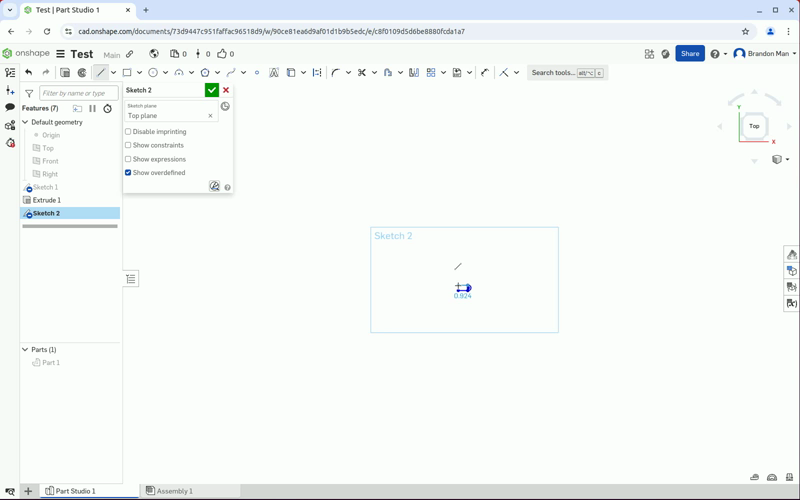
scroll(6)
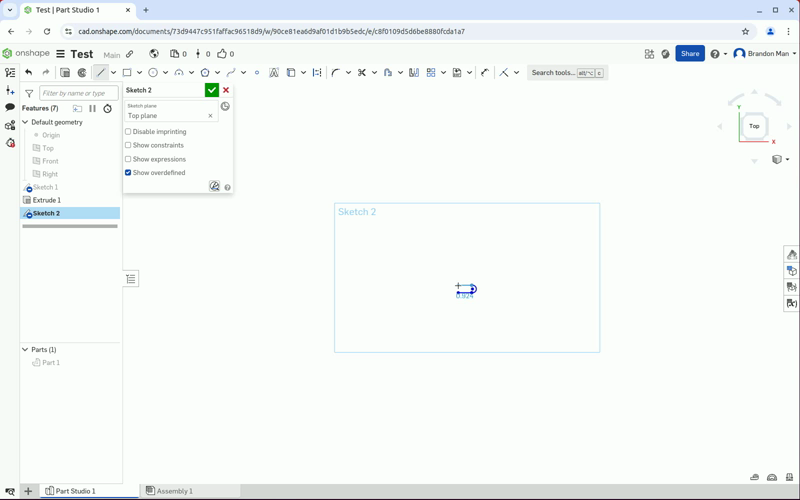
scroll(6)
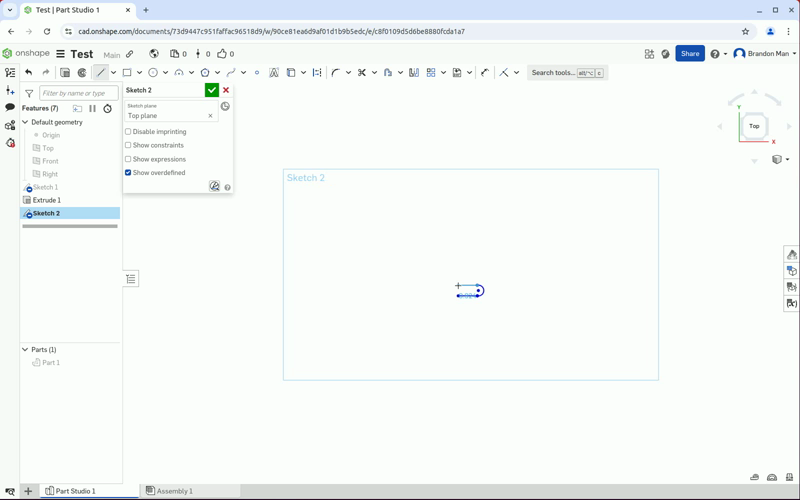
scroll(6)
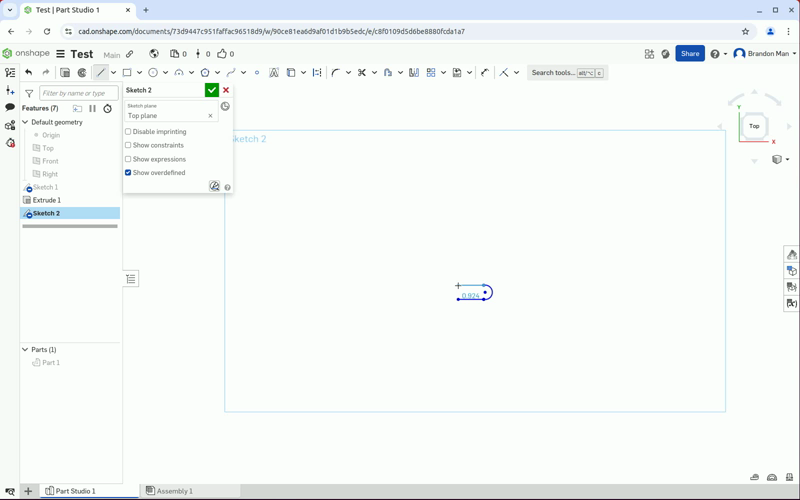
scroll(6)
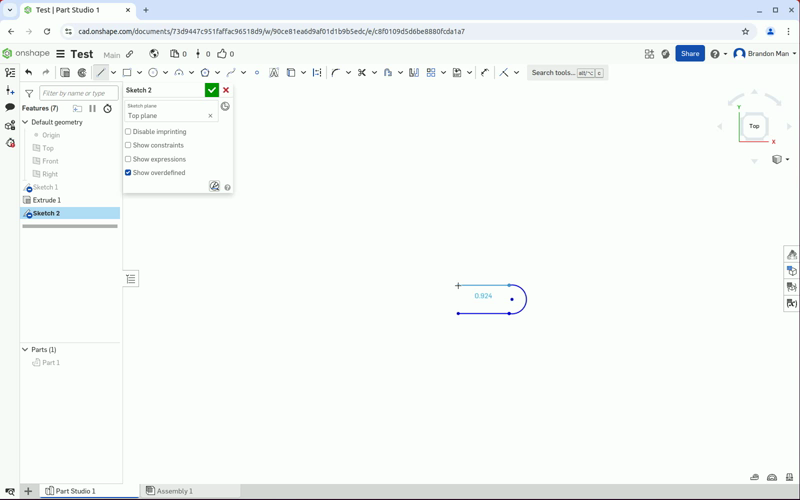
click(458, 285)
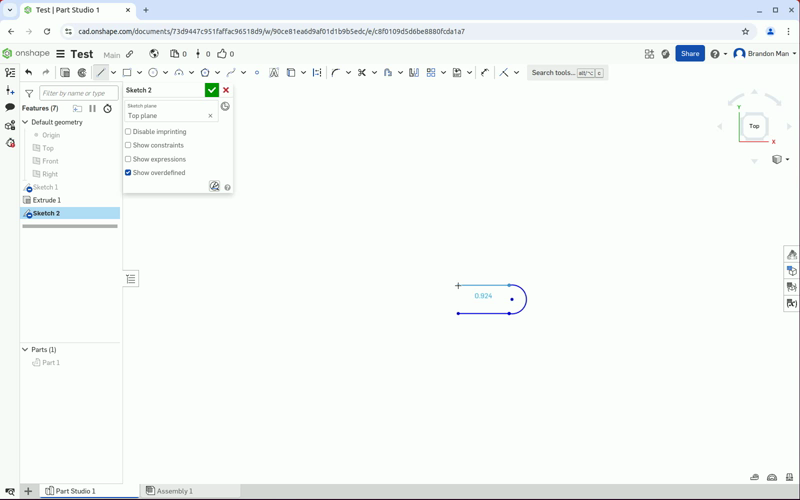
scroll(-6)
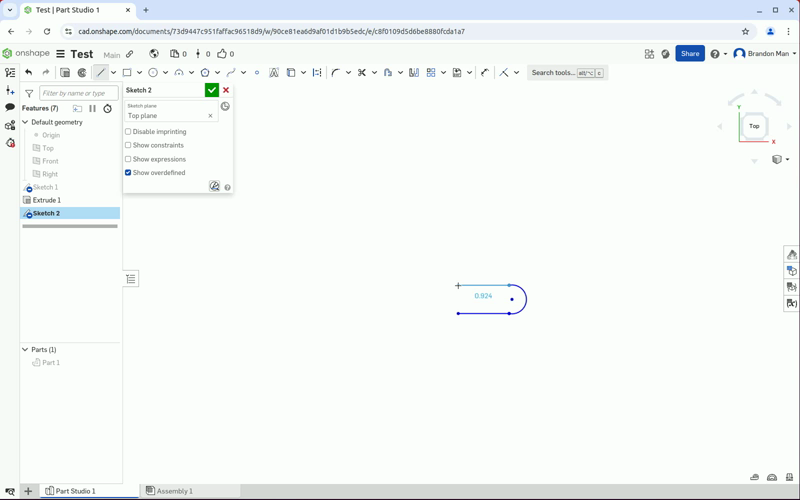
scroll(-6)
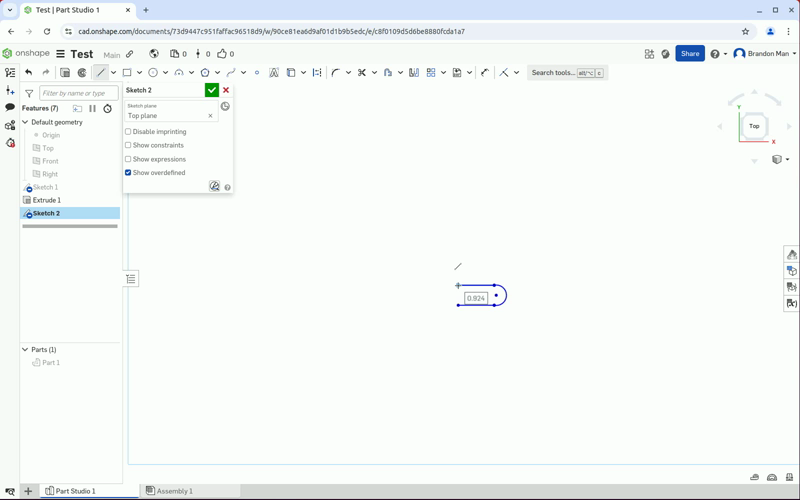
scroll(-6)
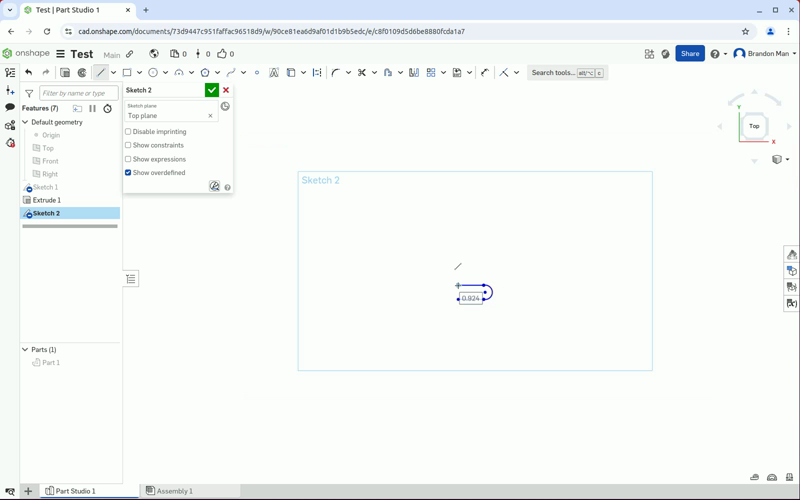
scroll(-6)
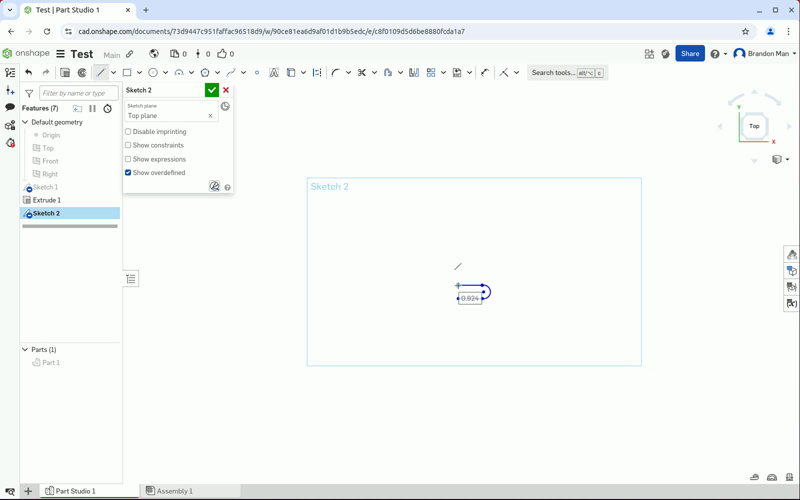
scroll(-6)
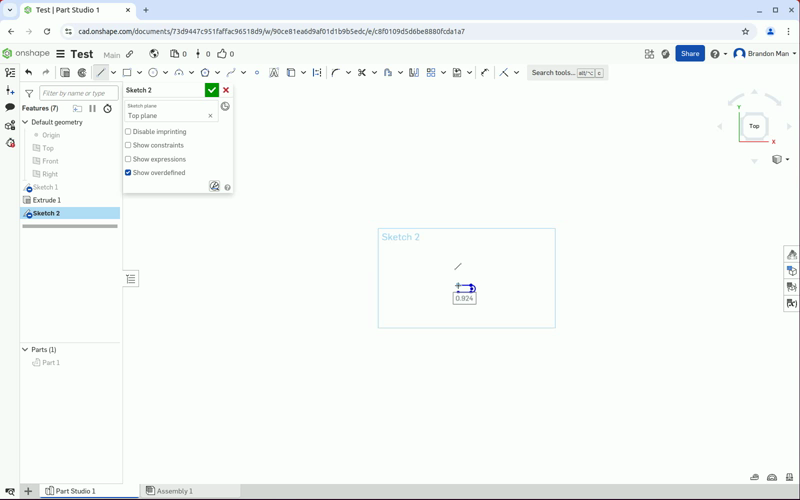
scroll(-6)
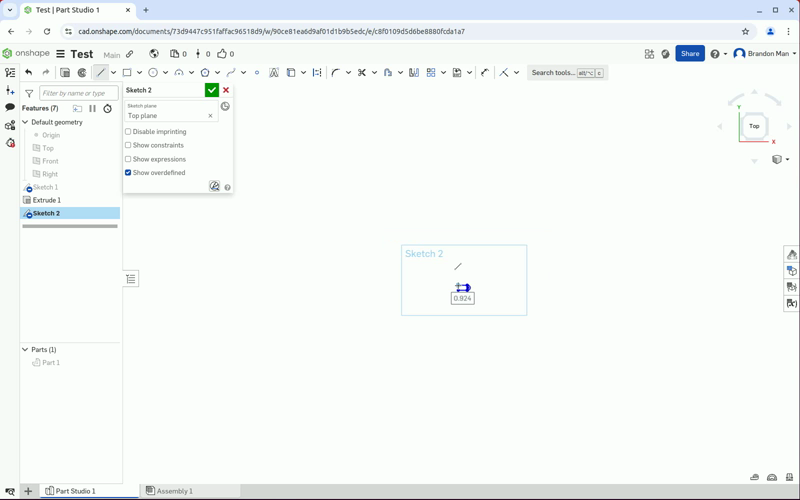
scroll(-6)
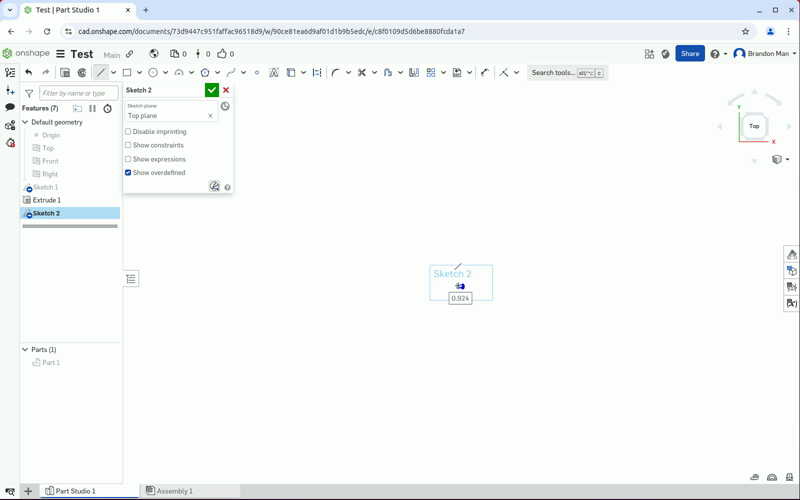
key_up(shift)
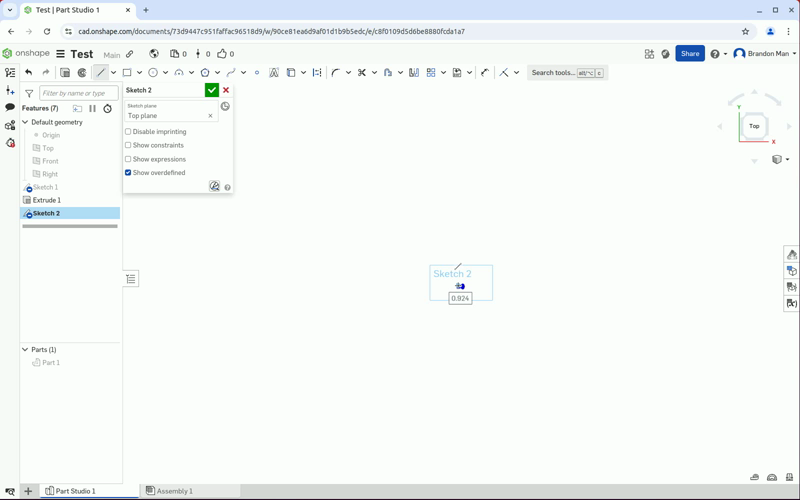
mouse_move(488, 285)
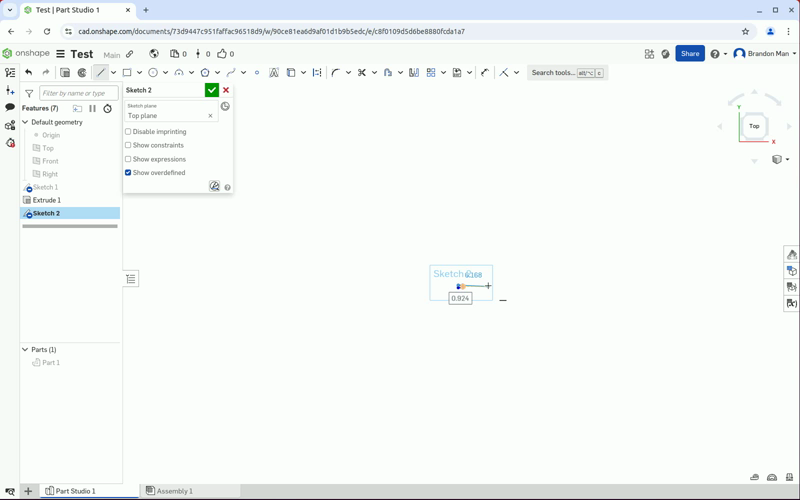
key_down(shift)
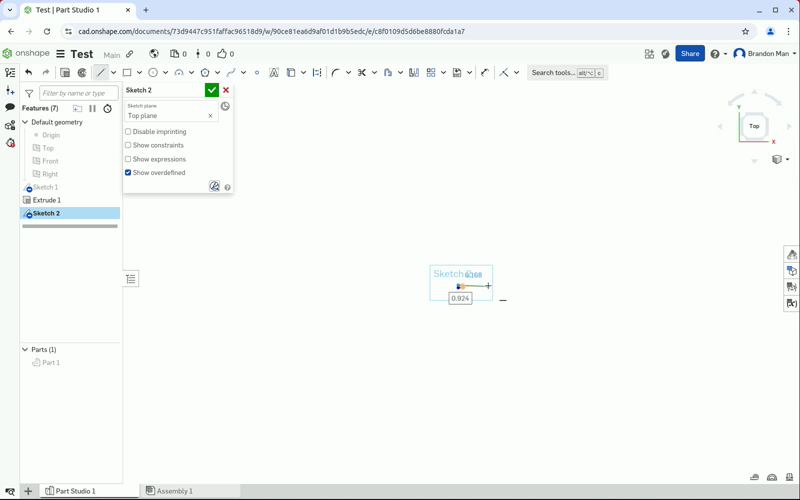
mouse_move(458, 287)
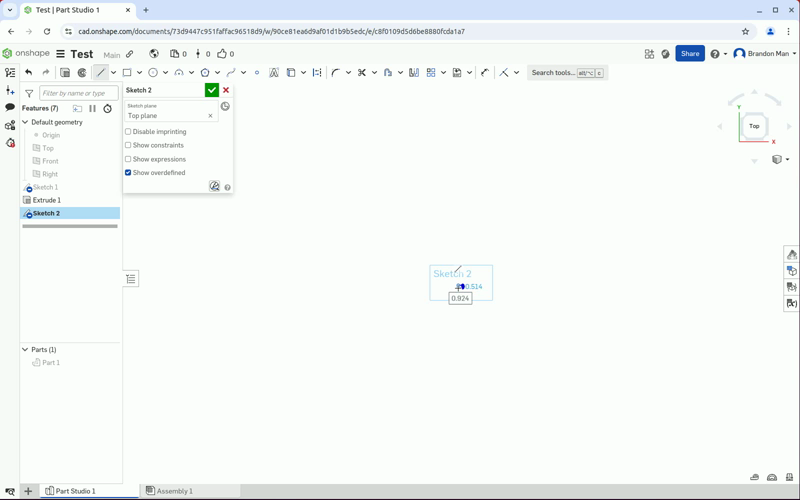
scroll(6)
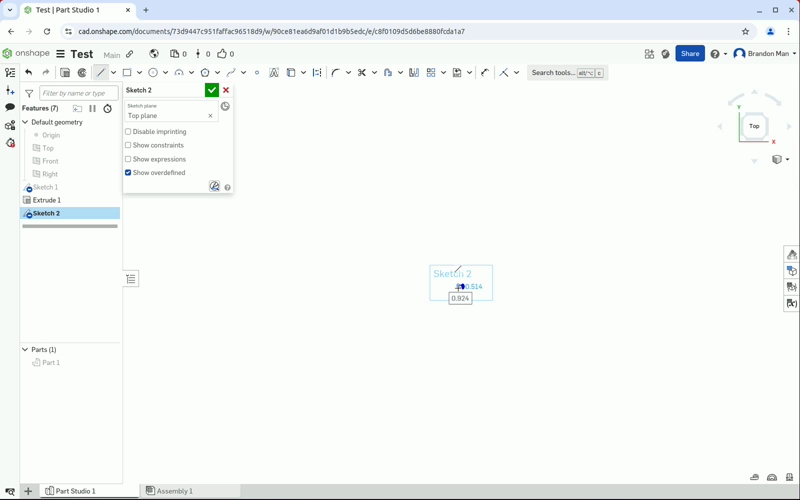
scroll(6)
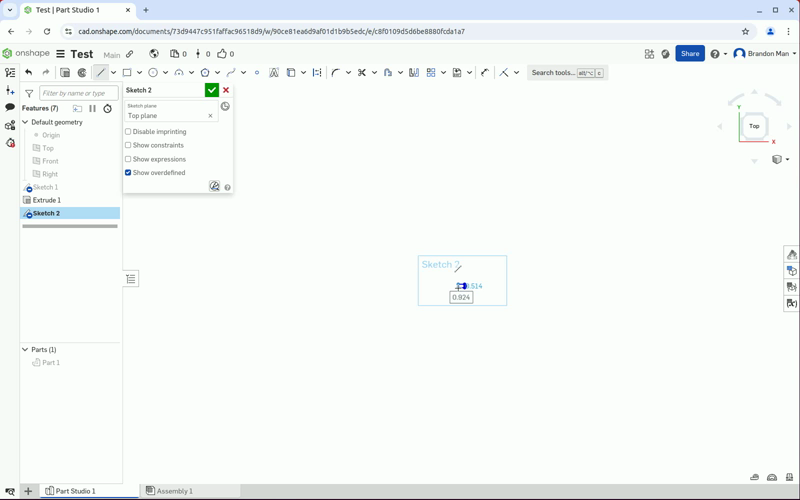
scroll(6)
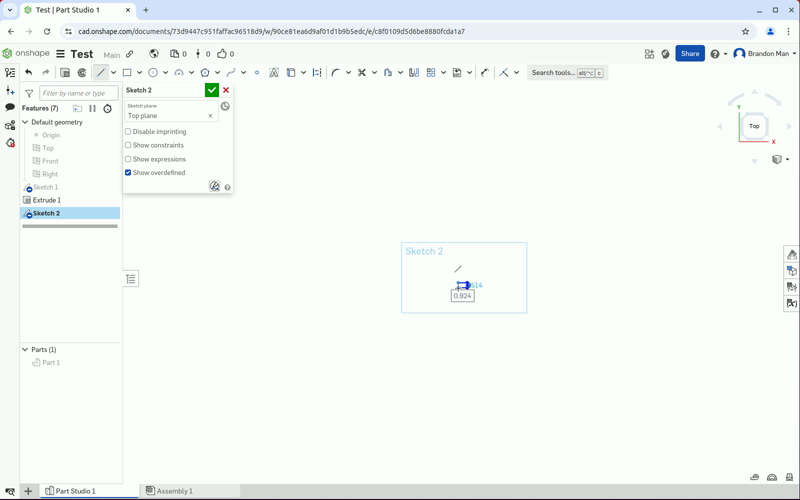
scroll(6)
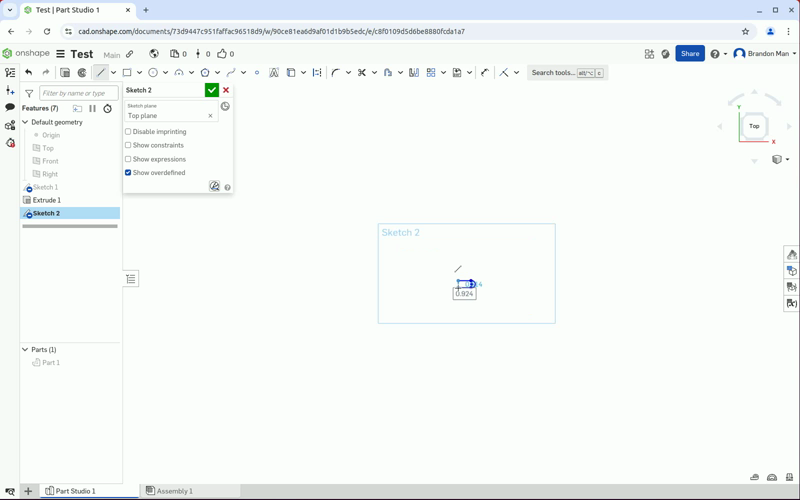
scroll(6)
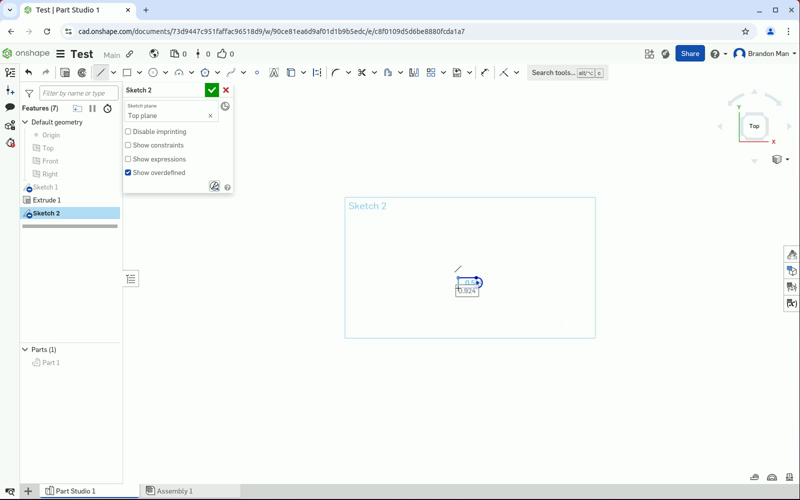
scroll(6)
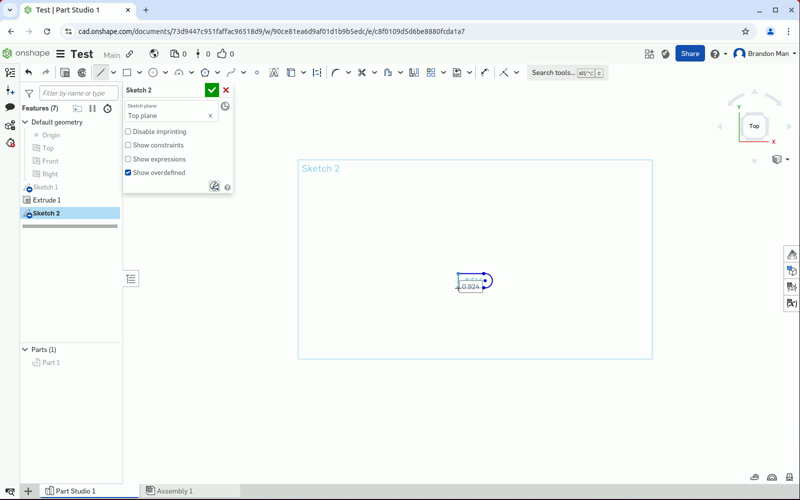
scroll(6)
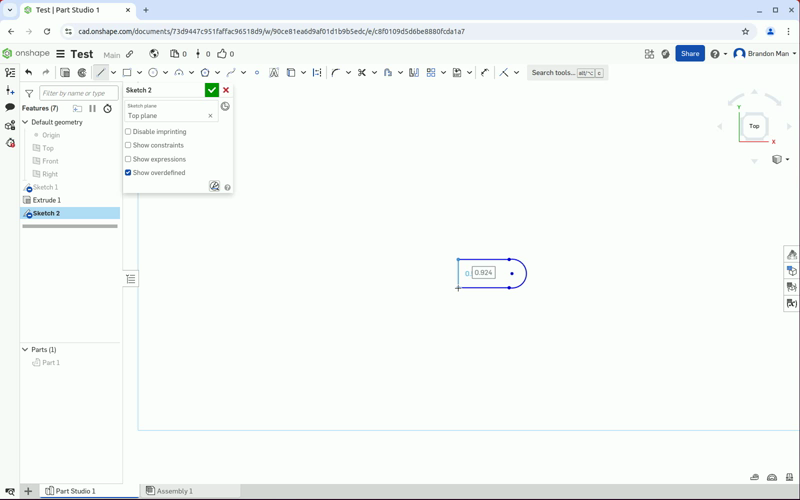
key_up(shift)
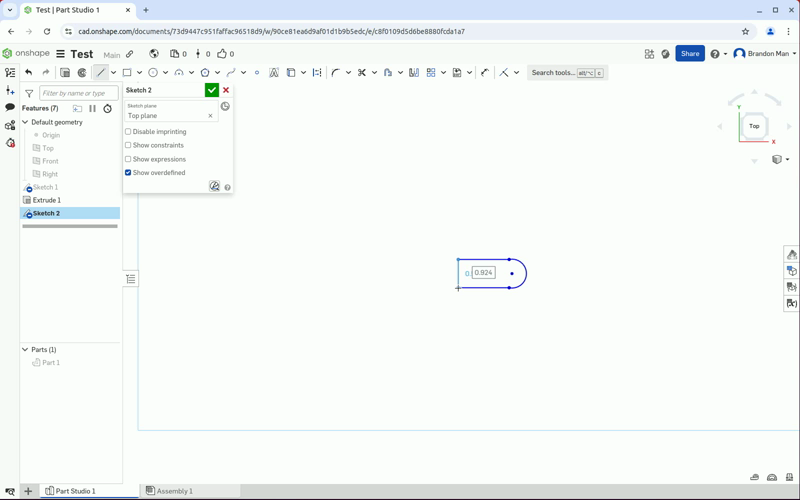
click(458, 287)
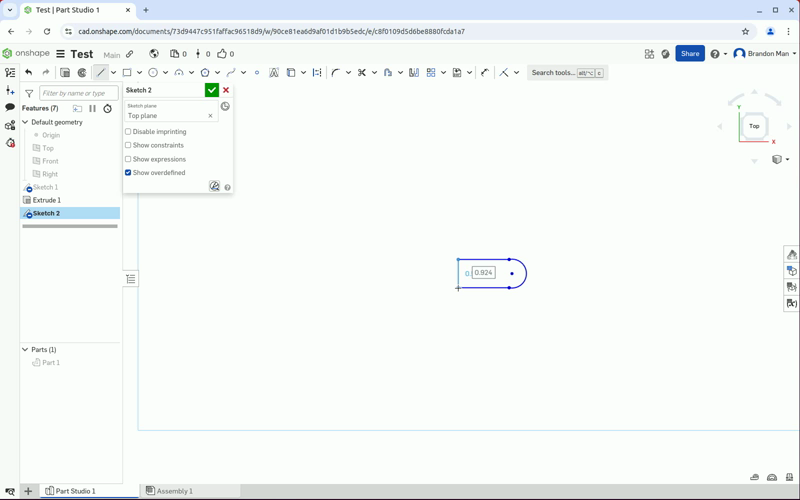
scroll(-6)
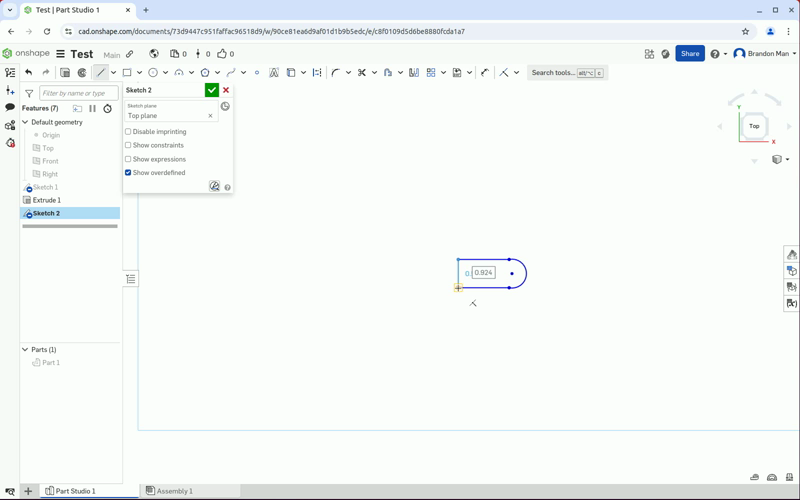
scroll(-6)
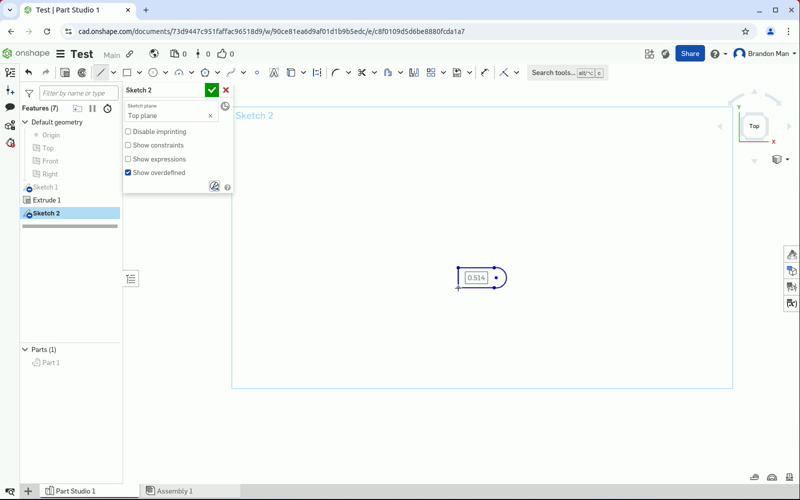
scroll(-6)
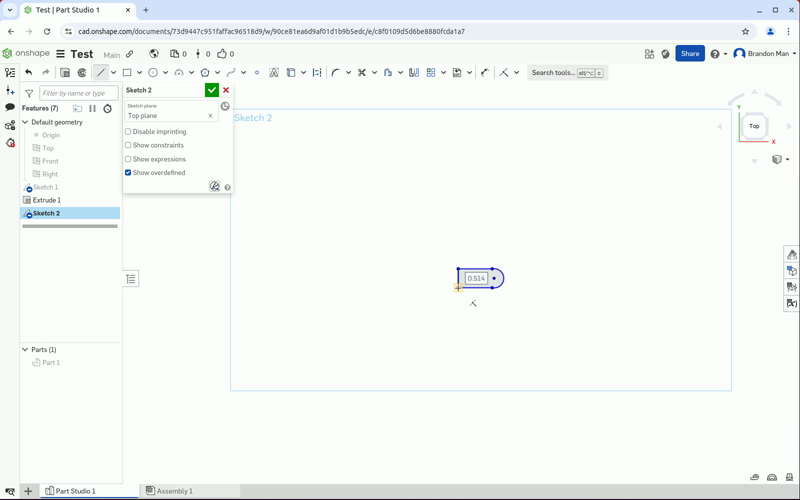
scroll(-6)
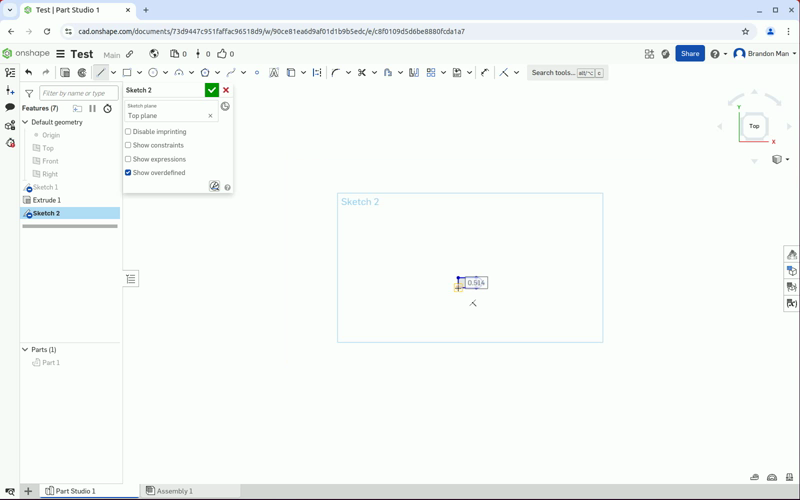
scroll(-6)
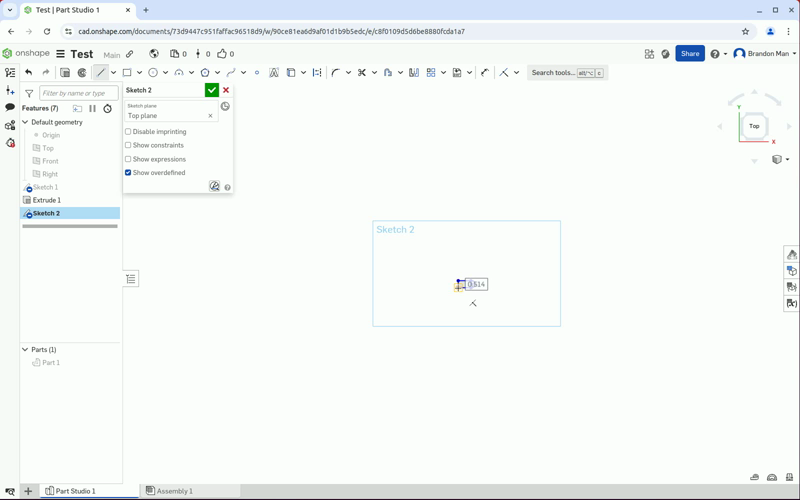
scroll(-6)
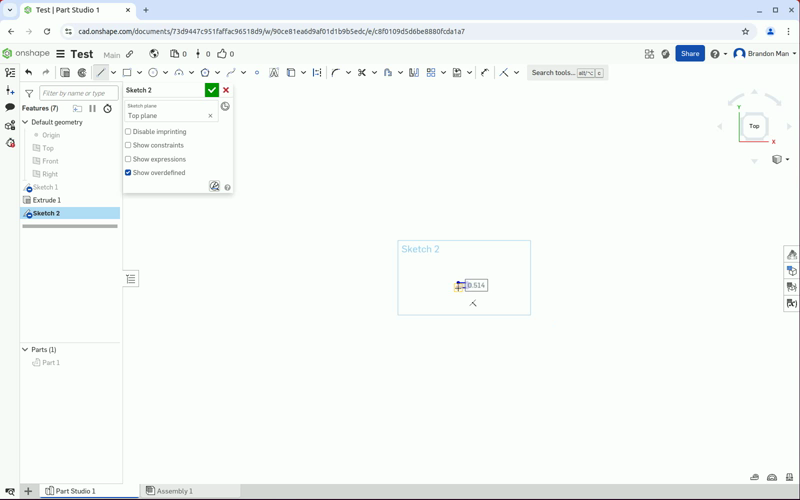
scroll(-6)
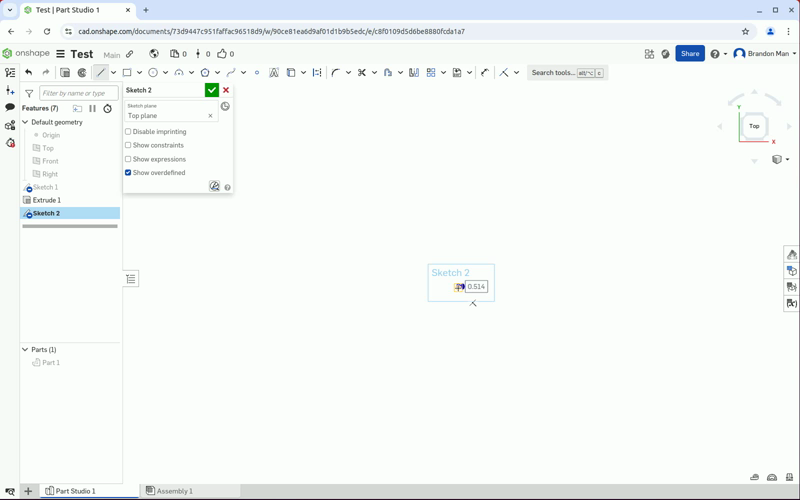
key(esc)
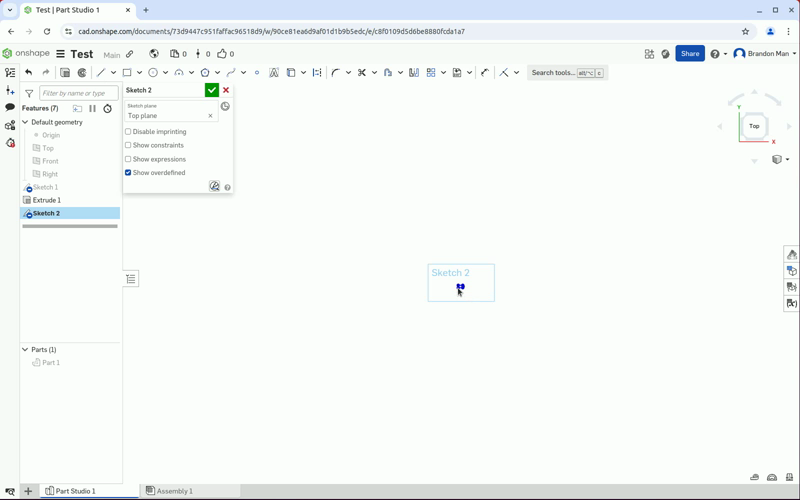
mouse_move(462, 286)
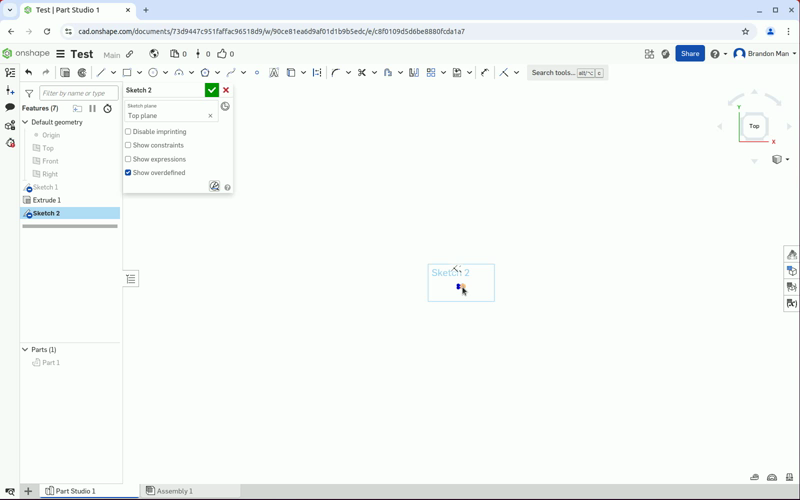
scroll(6)
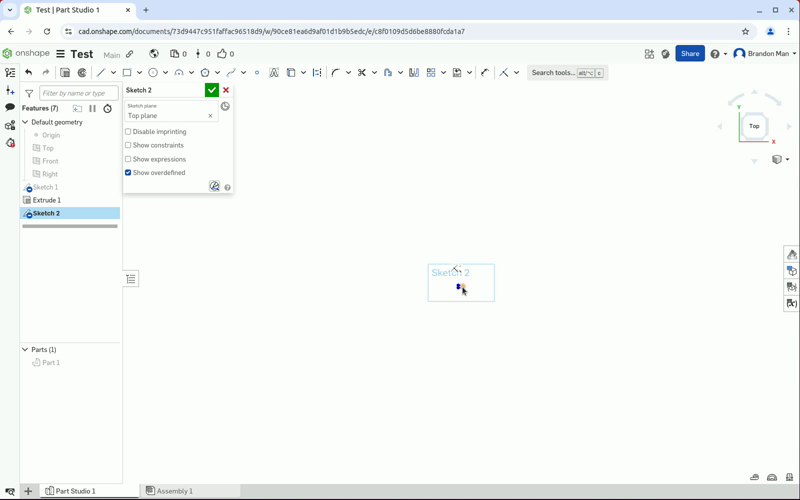
scroll(6)
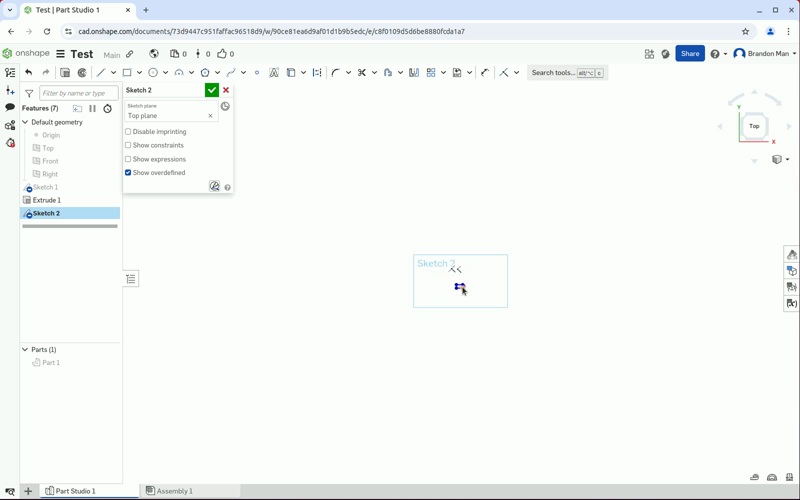
scroll(6)
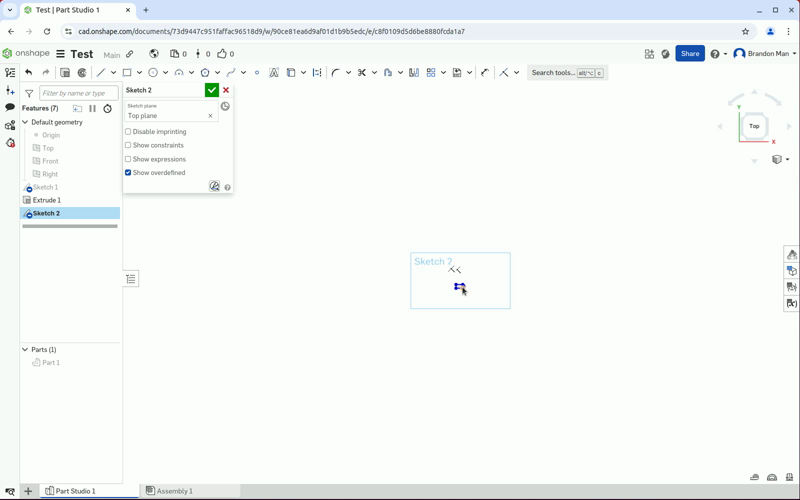
scroll(6)
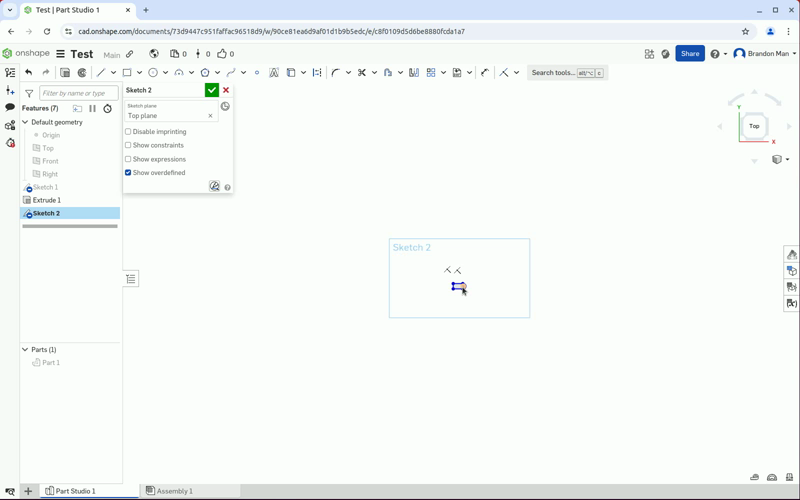
scroll(6)
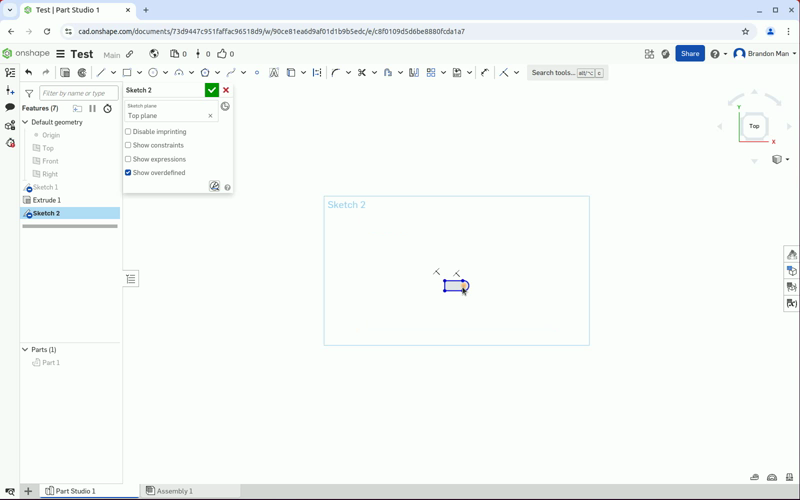
scroll(6)
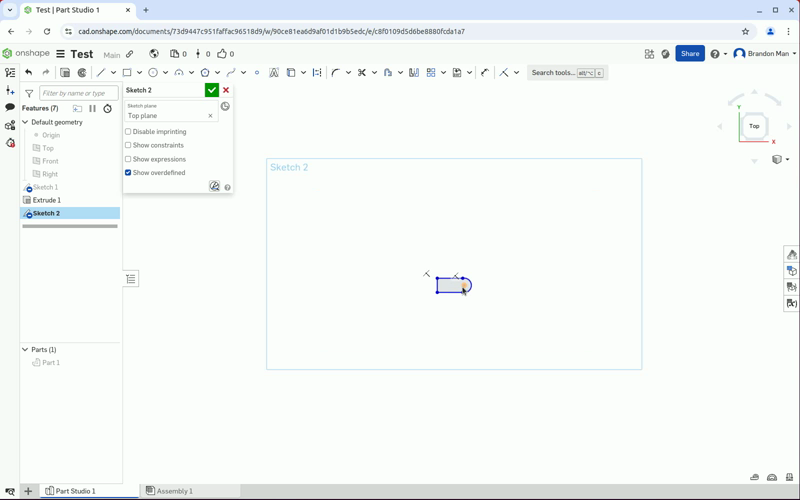
scroll(6)
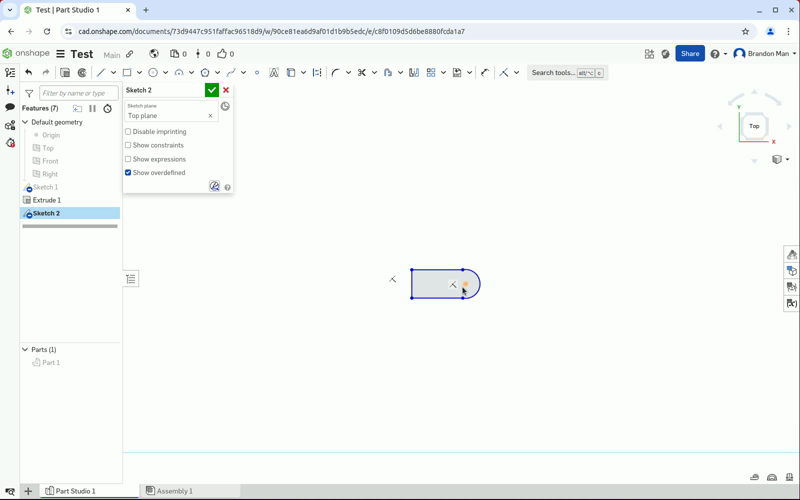
click(462, 286)
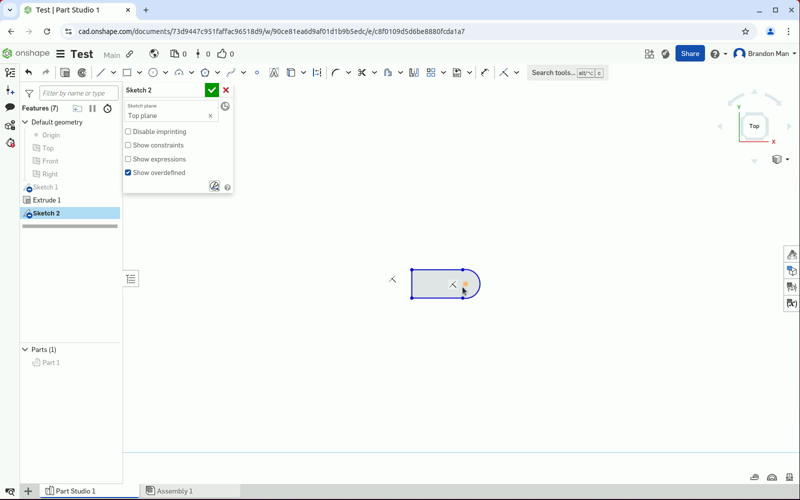
scroll(-6)
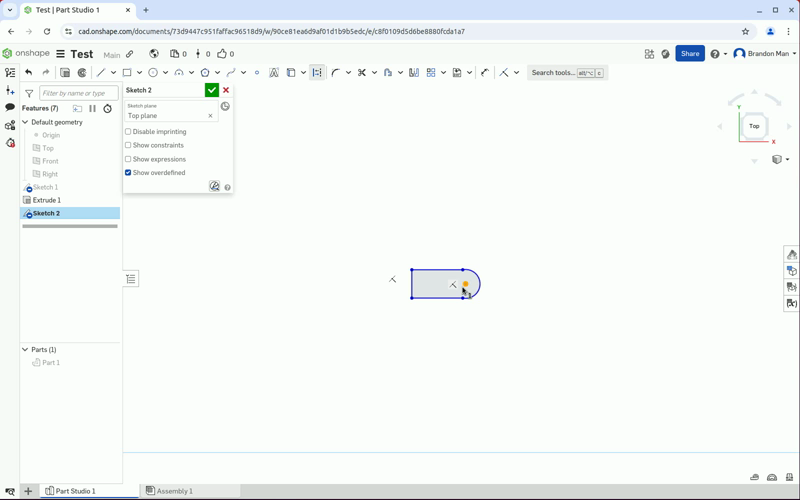
scroll(-6)
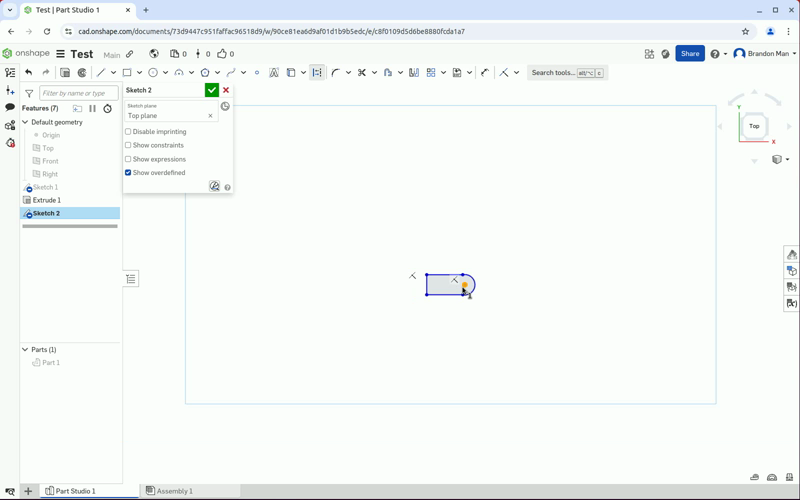
scroll(-6)
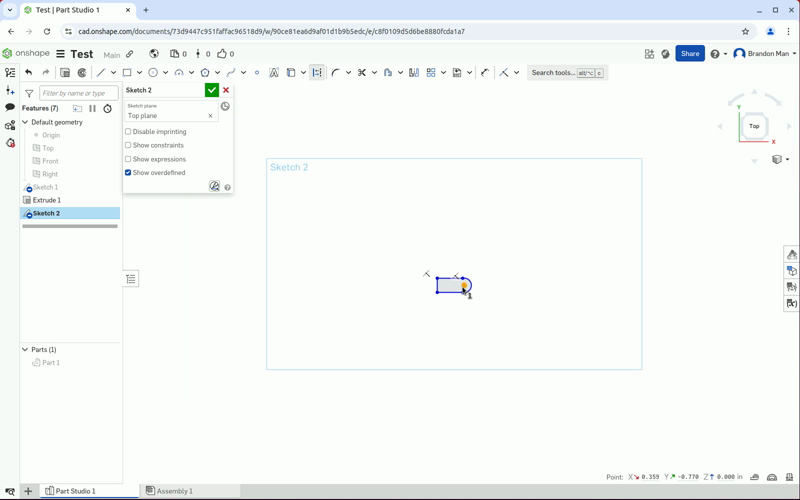
scroll(-6)
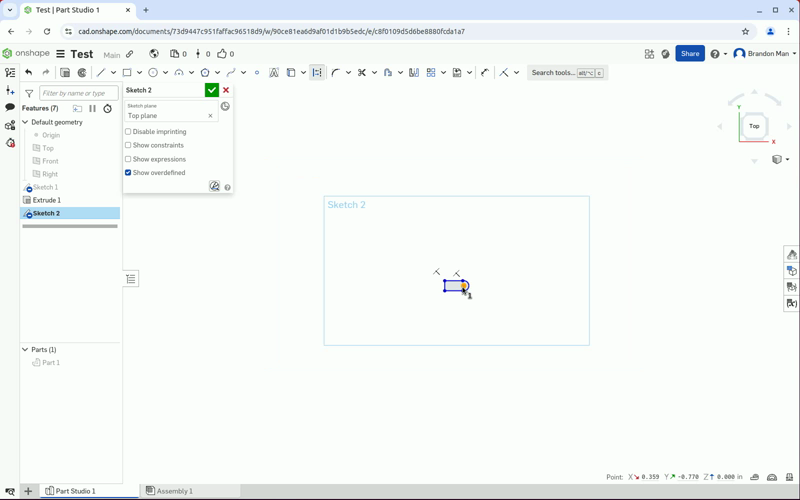
scroll(-6)
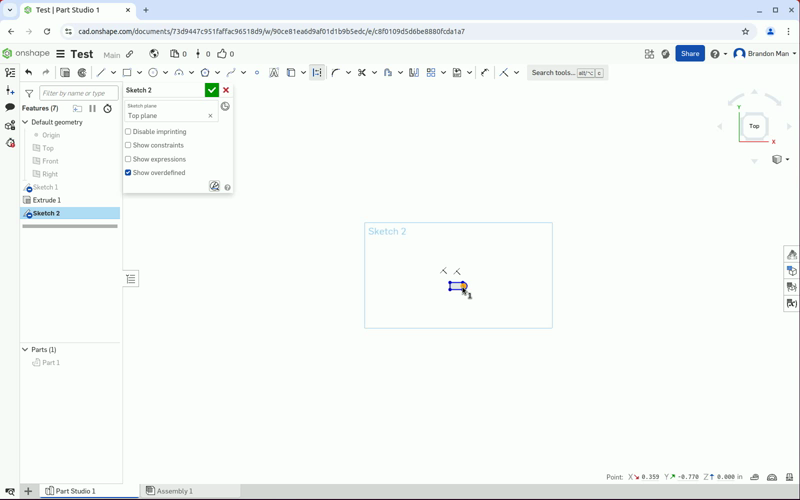
scroll(-6)
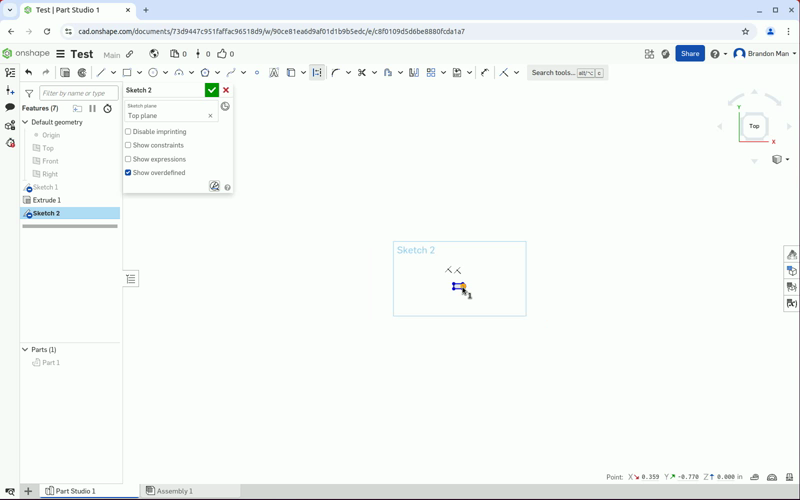
scroll(-6)
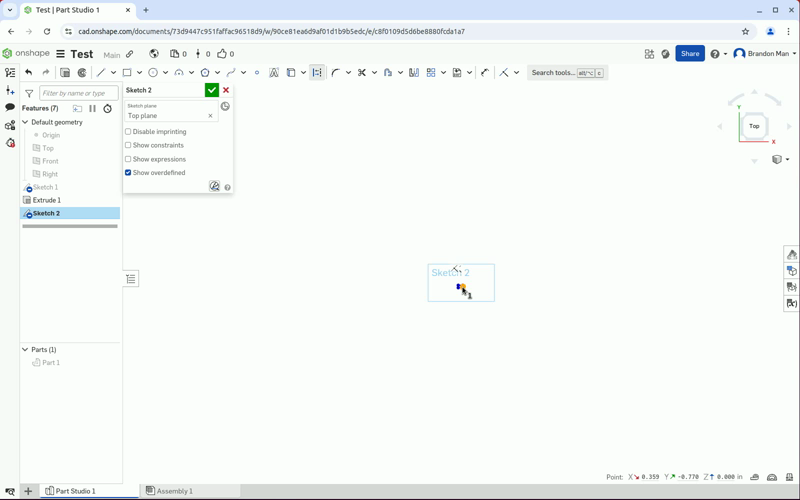
mouse_move(73, 352)
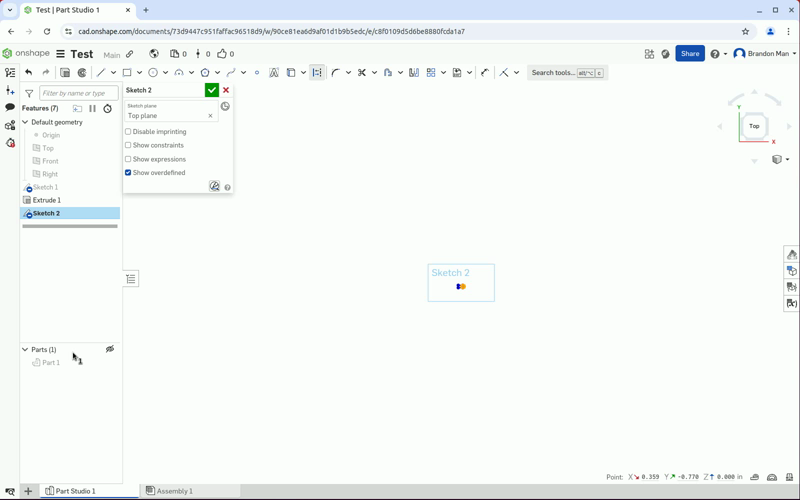
key(shift+y)
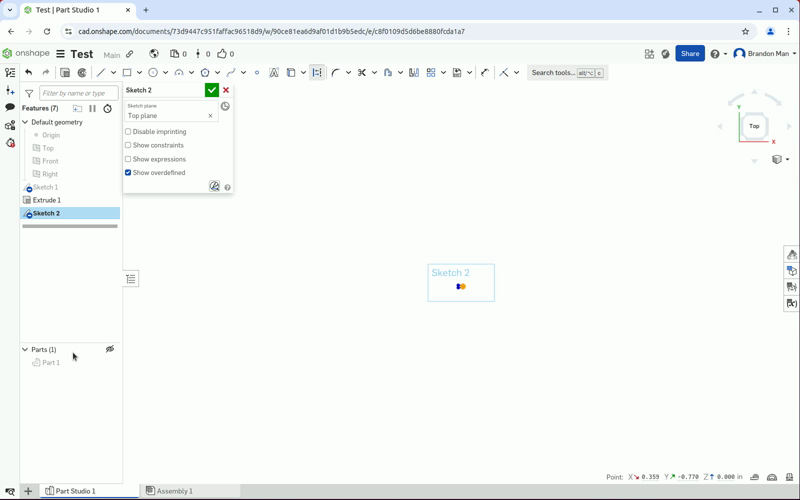
key(shift+e)
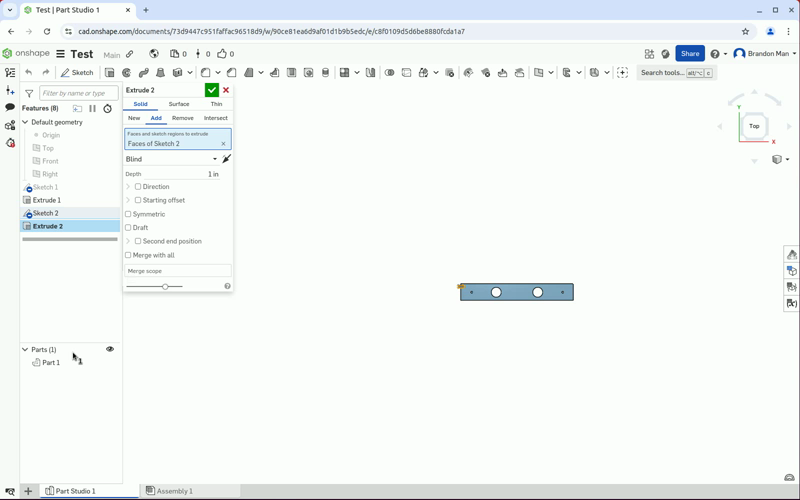
mouse_move(143, 106)
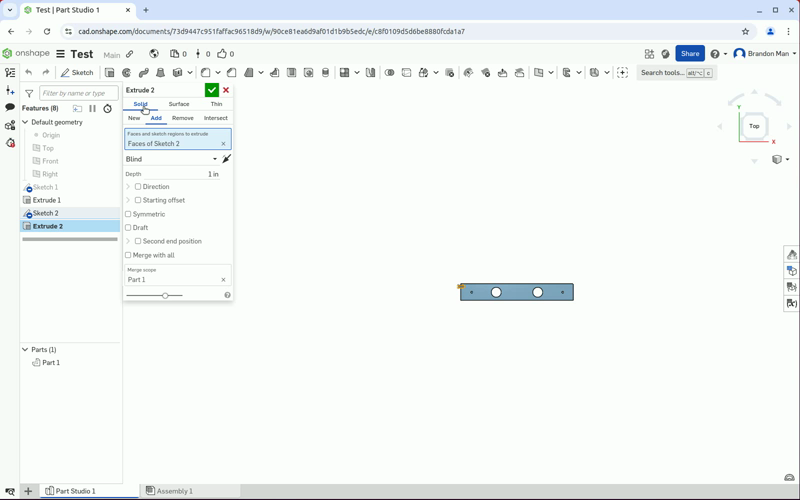
click(143, 106)
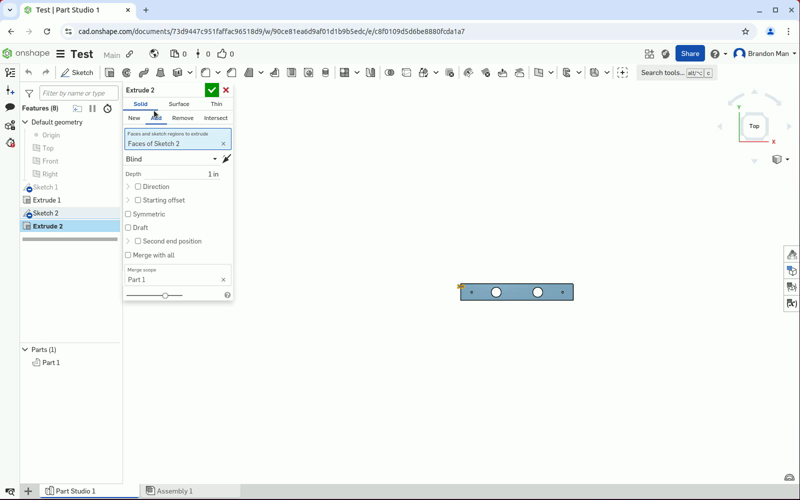
mouse_move(186, 120)
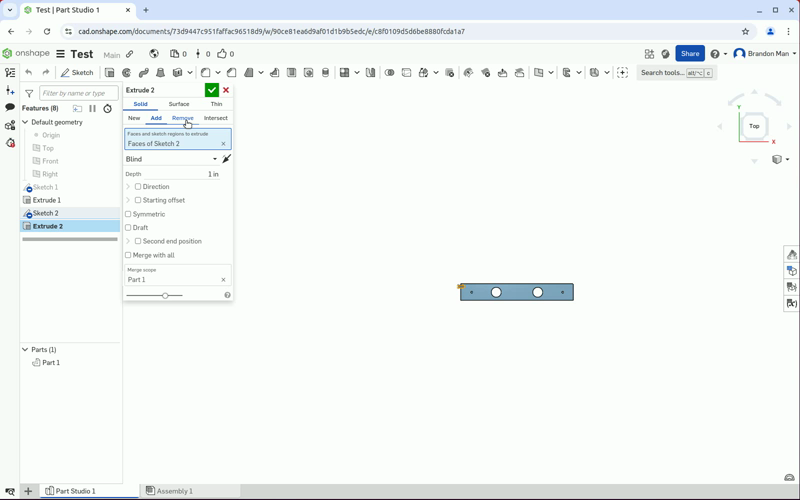
click(186, 120)
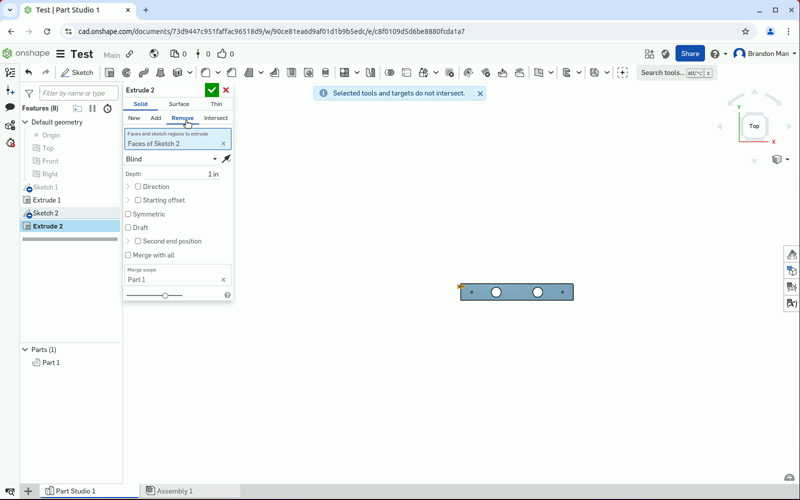
key(tab, 4)
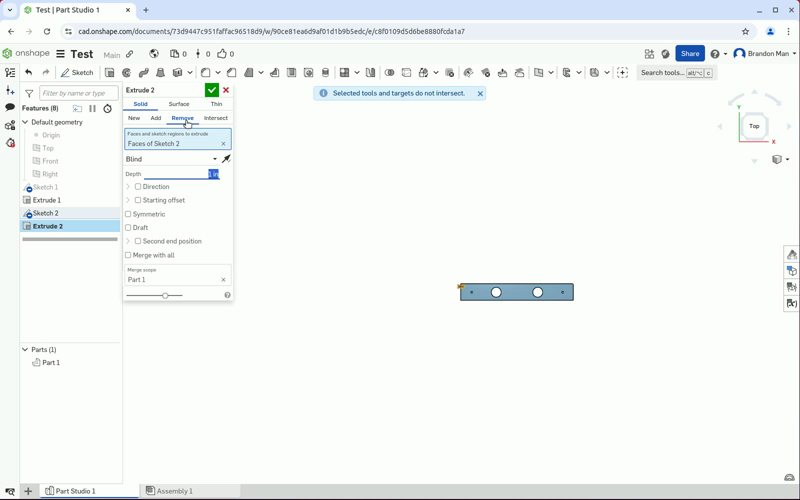
text(-4.092)
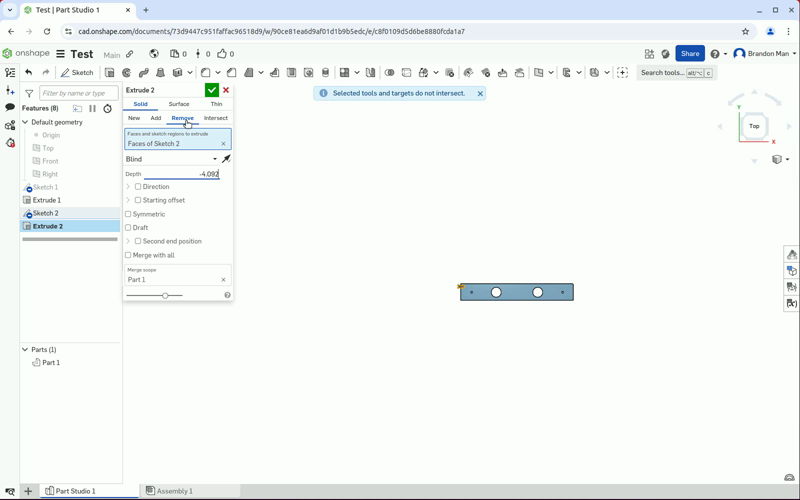
key(tab, 6)
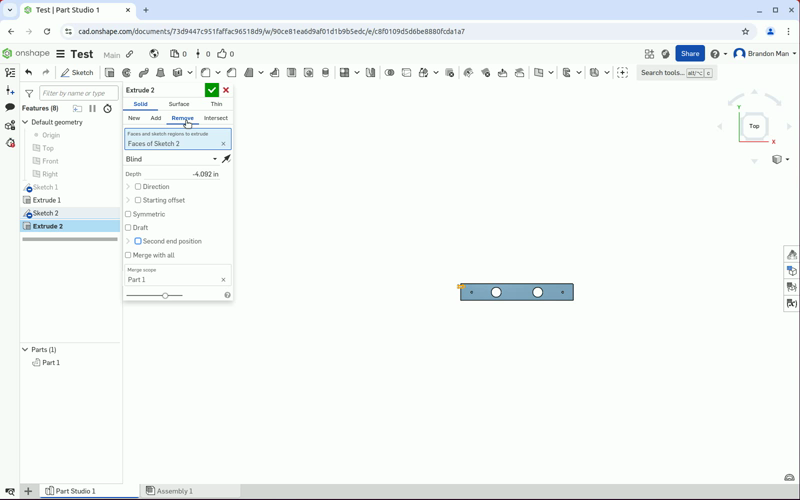
key(space)
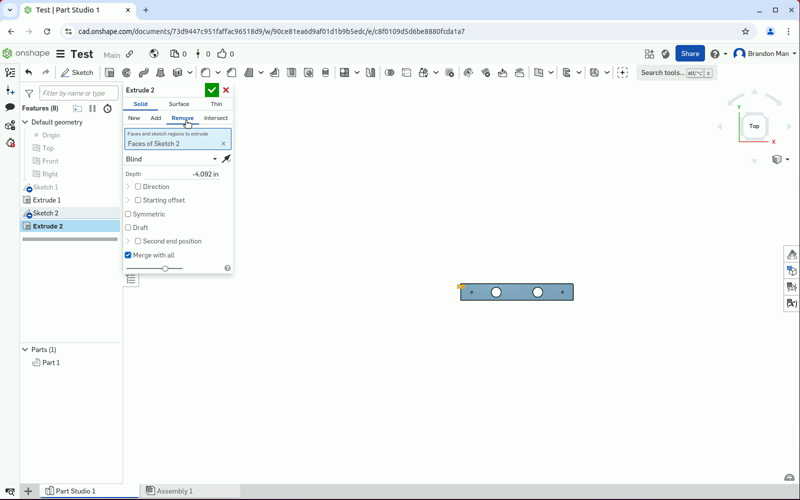
key(enter)
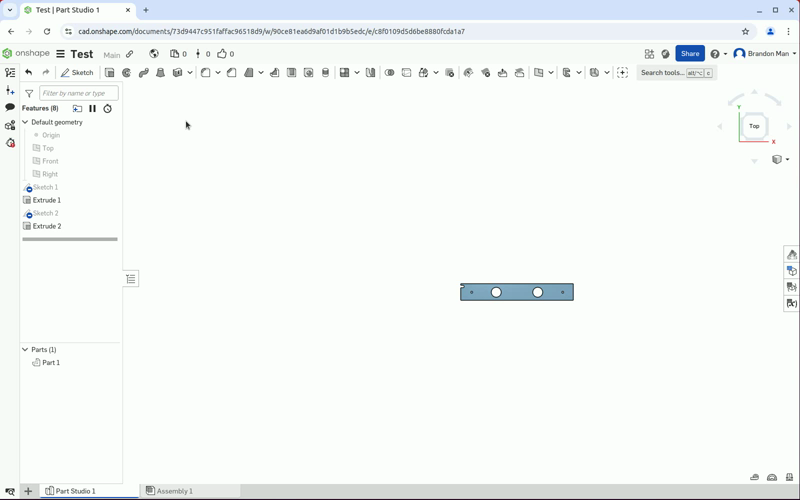
key(shift+h)
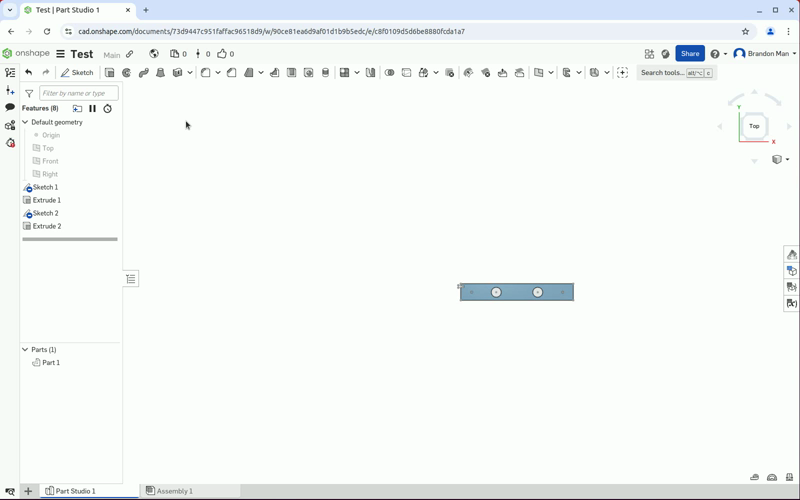
key(shift+h)
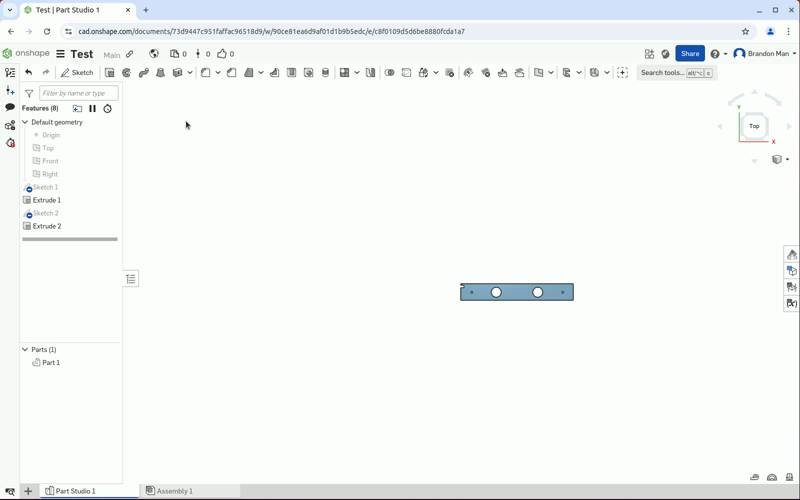
mouse_move(73, 189)
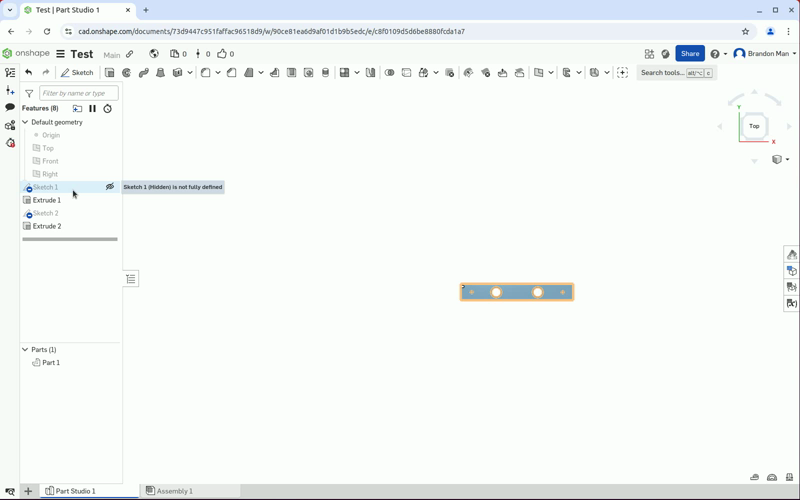
click(73, 189)
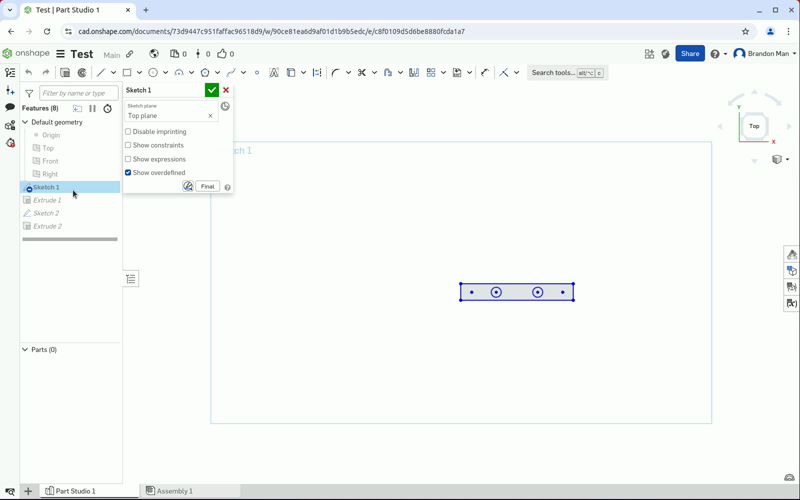
mouse_move(229, 92)
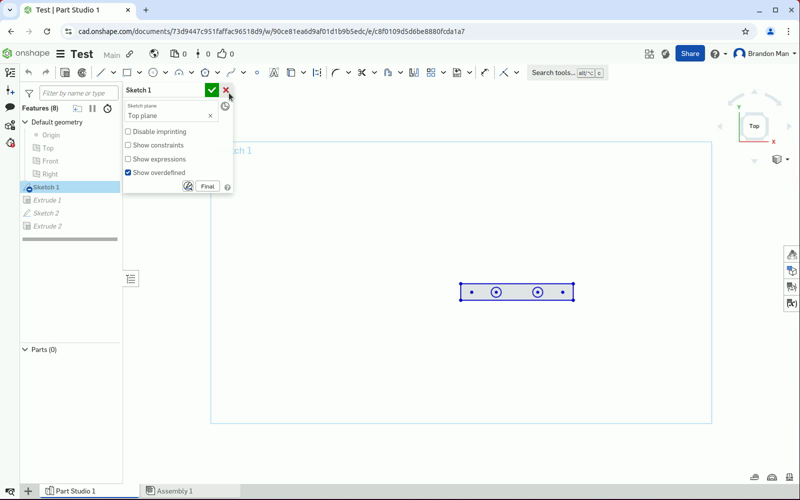
click(229, 92)
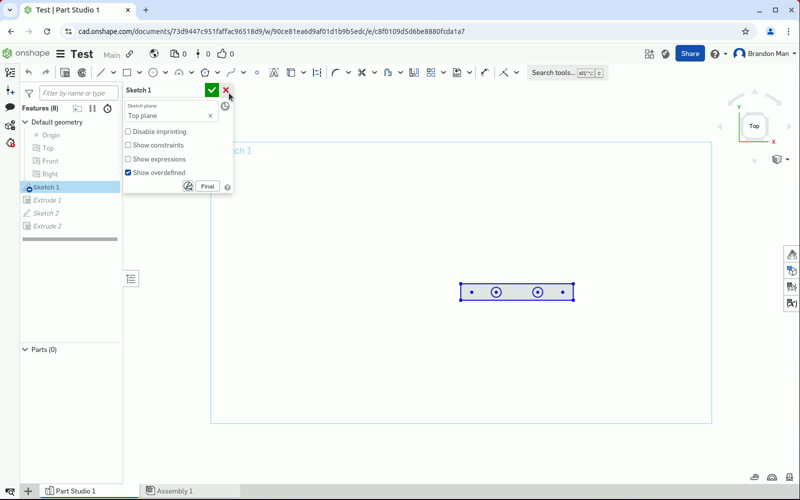
key(shift+s)
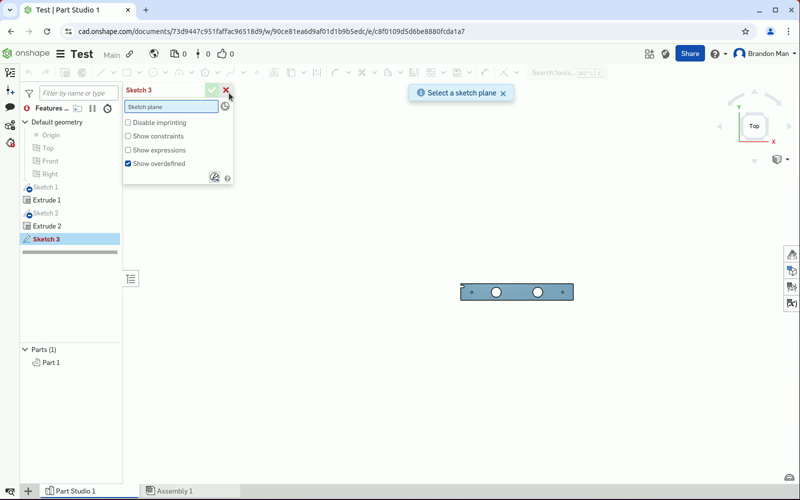
mouse_move(73, 150)
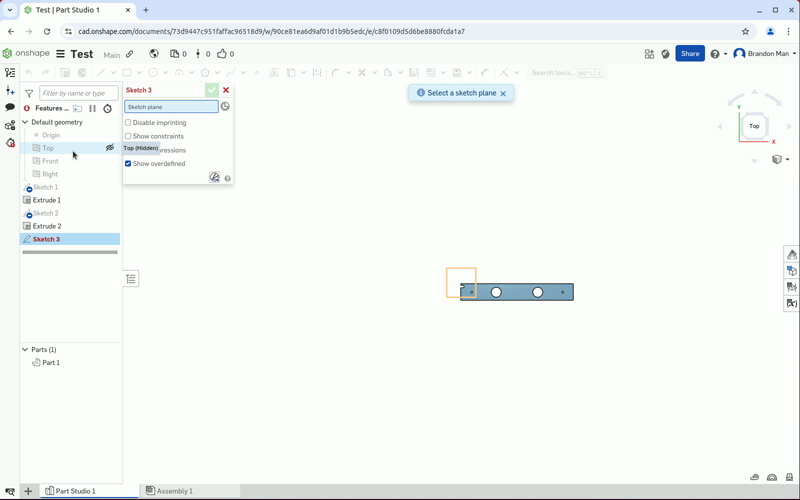
click(73, 150)
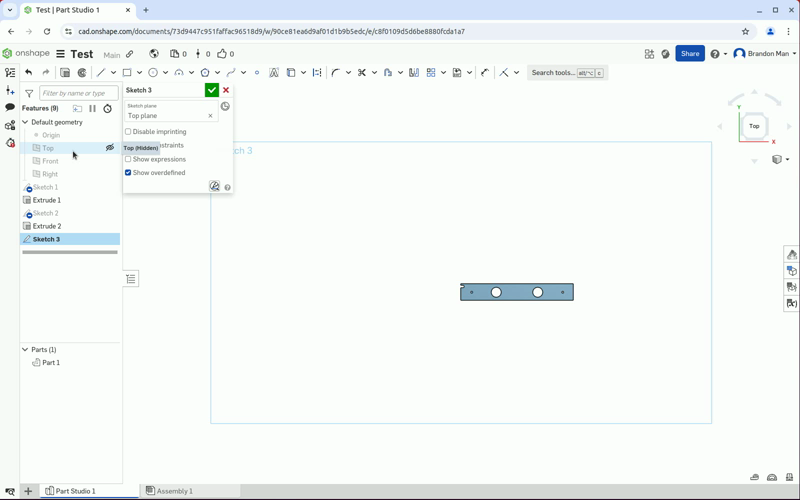
mouse_move(73, 352)
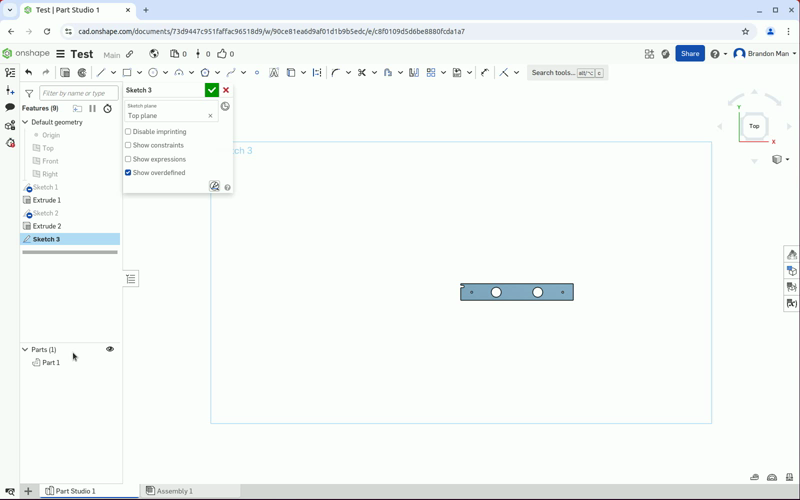
key(y)
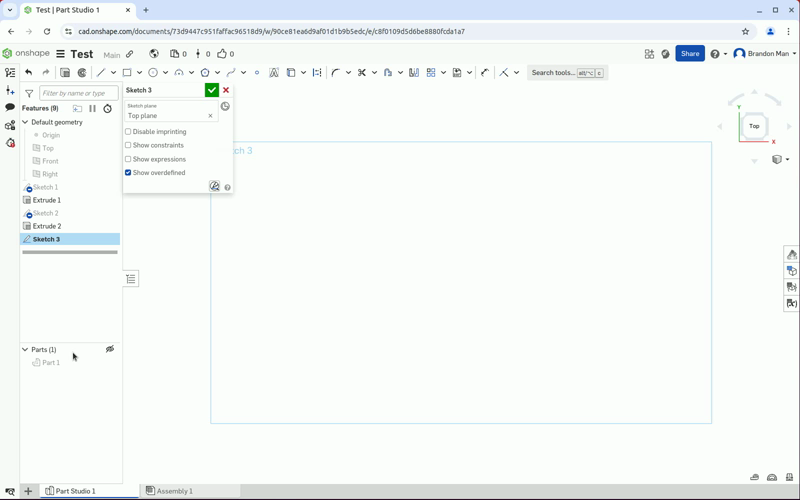
key(l)
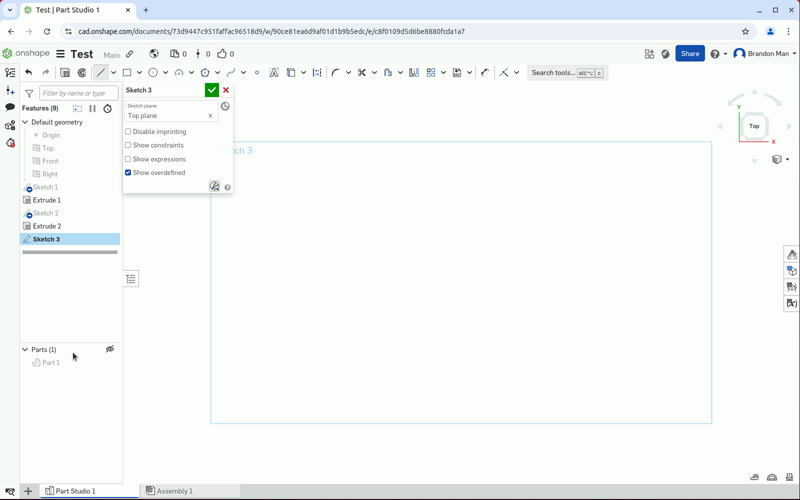
key_down(shift)
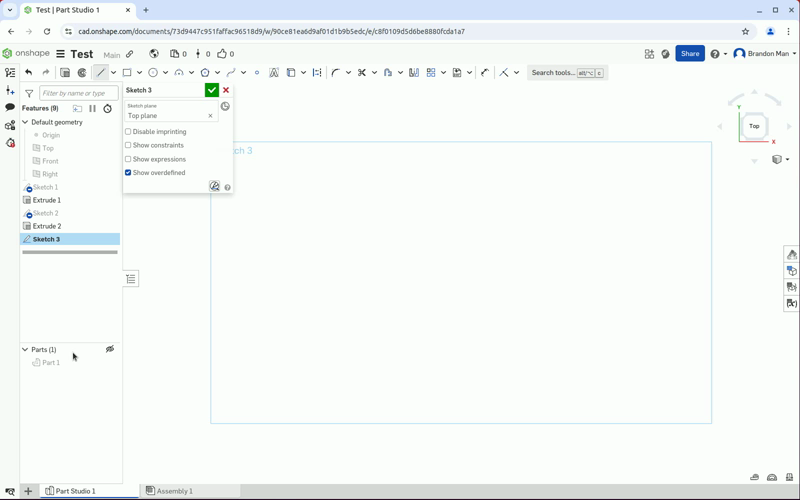
mouse_move(570, 298)
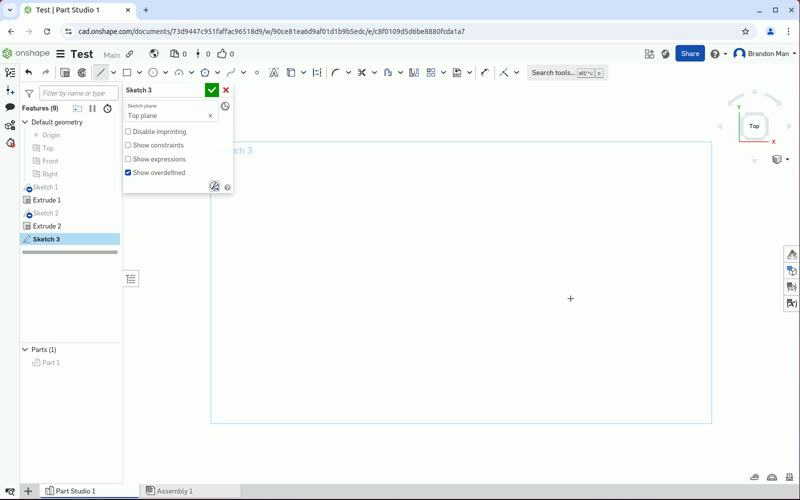
click(570, 298)
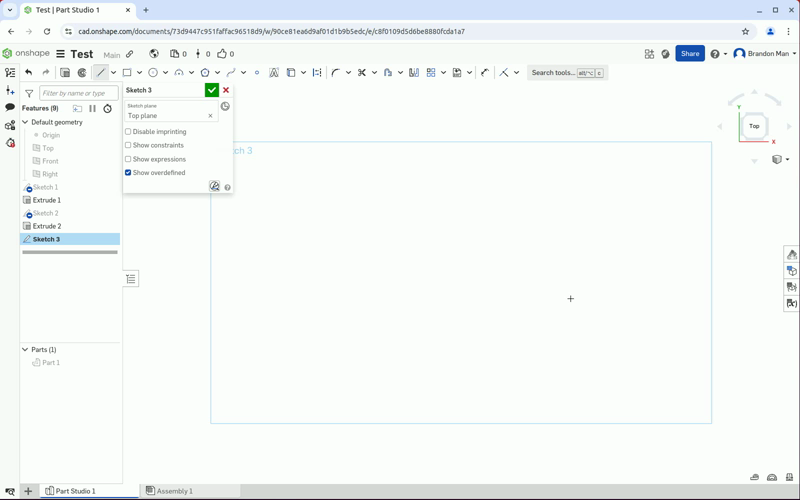
key_up(shift)
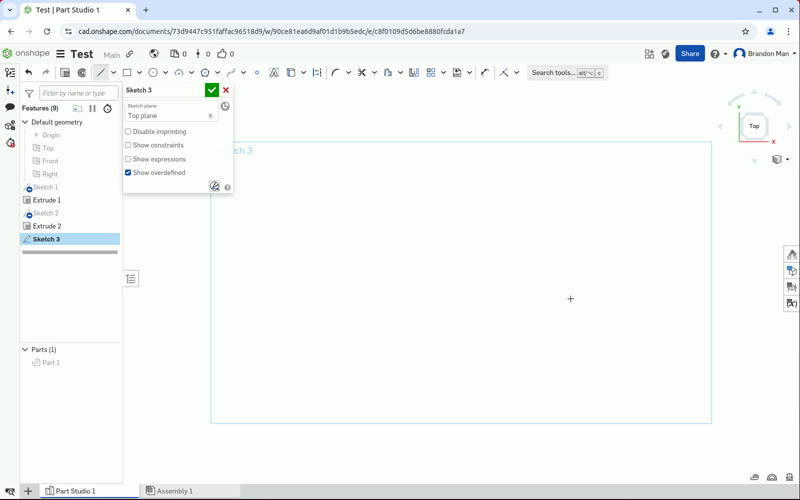
key_down(shift)
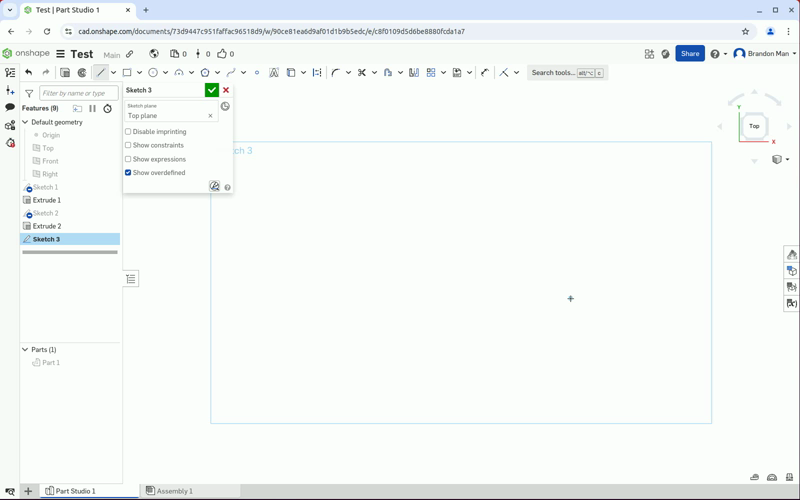
mouse_move(589, 298)
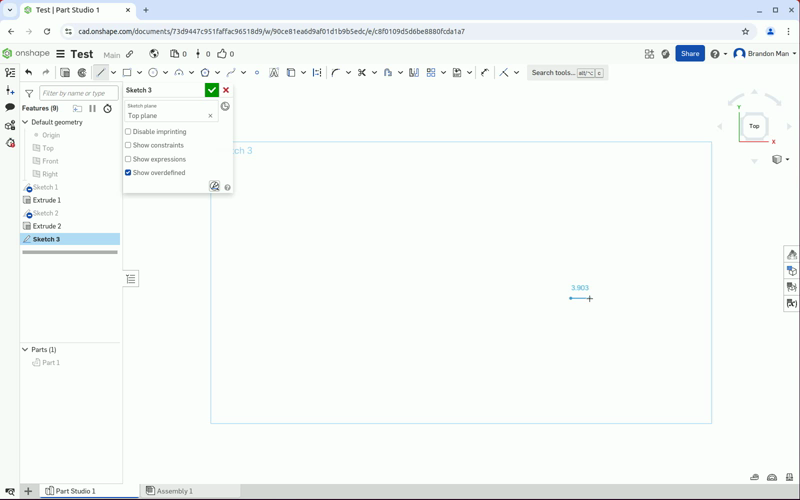
mouse_move(575, 298)
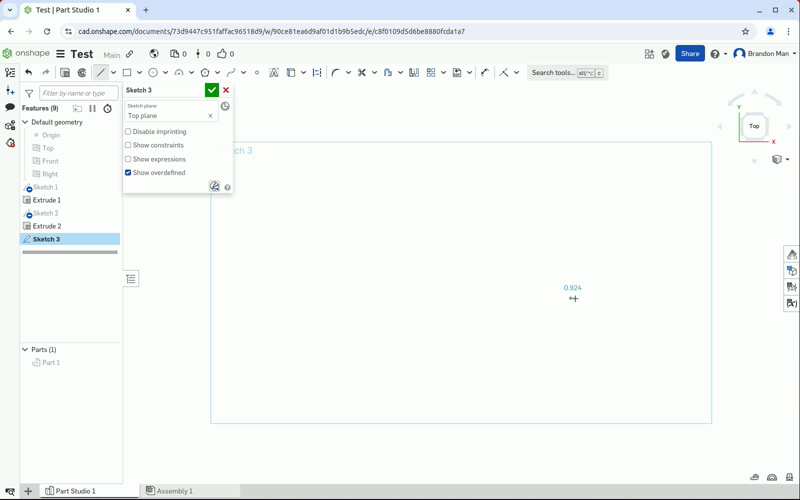
scroll(6)
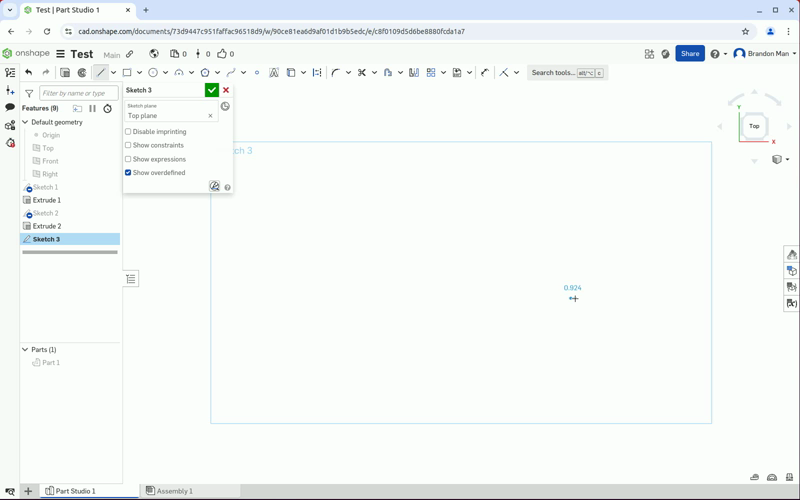
scroll(6)
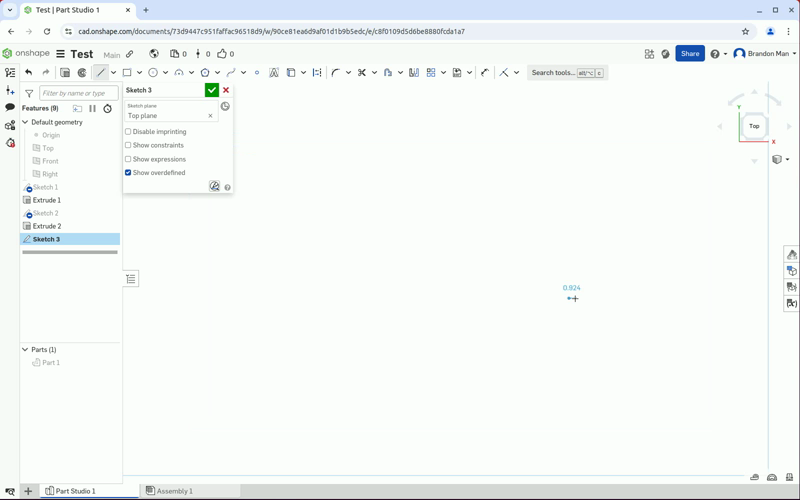
scroll(6)
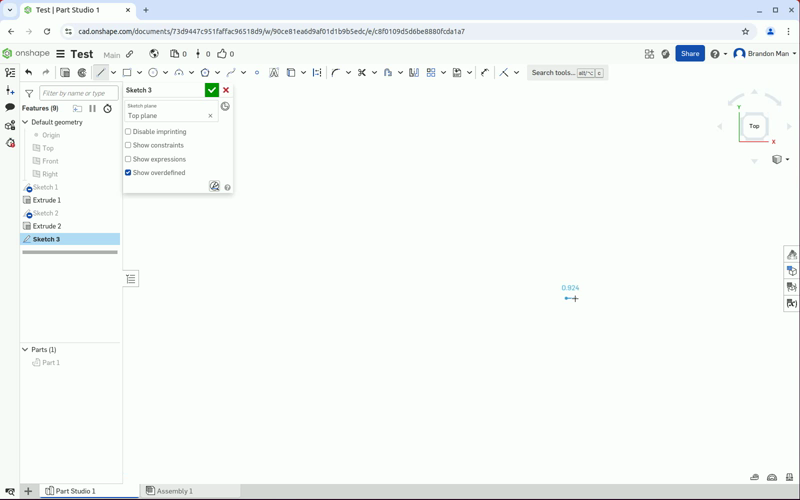
scroll(6)
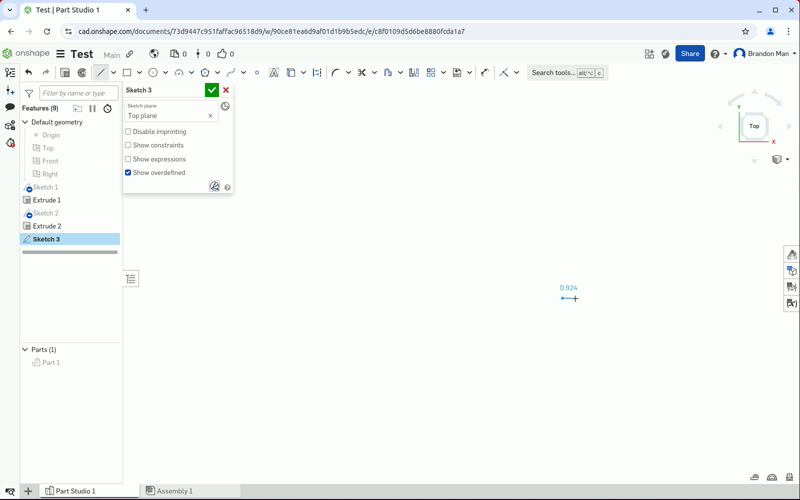
scroll(6)
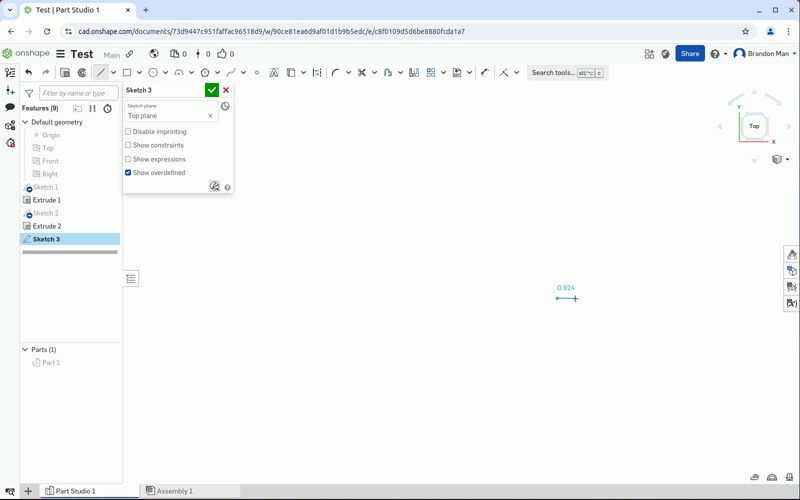
scroll(6)
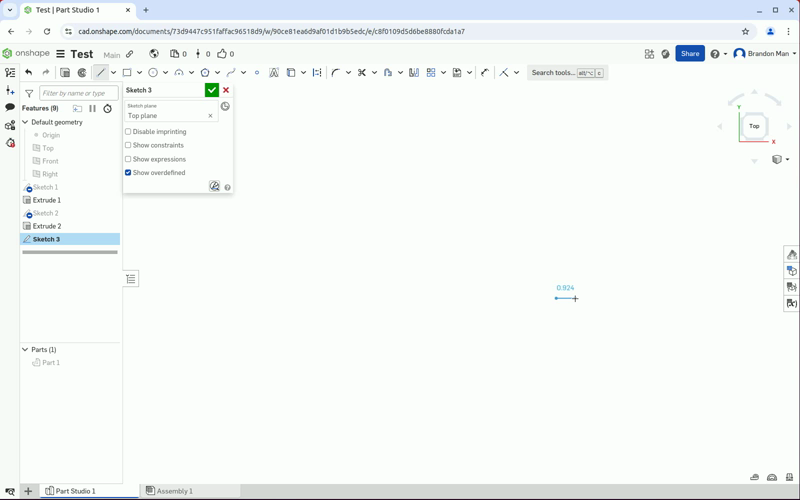
scroll(6)
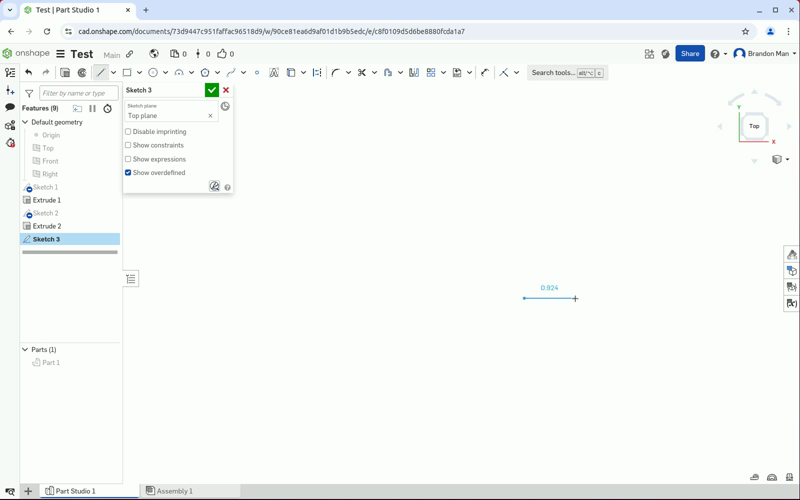
click(575, 298)
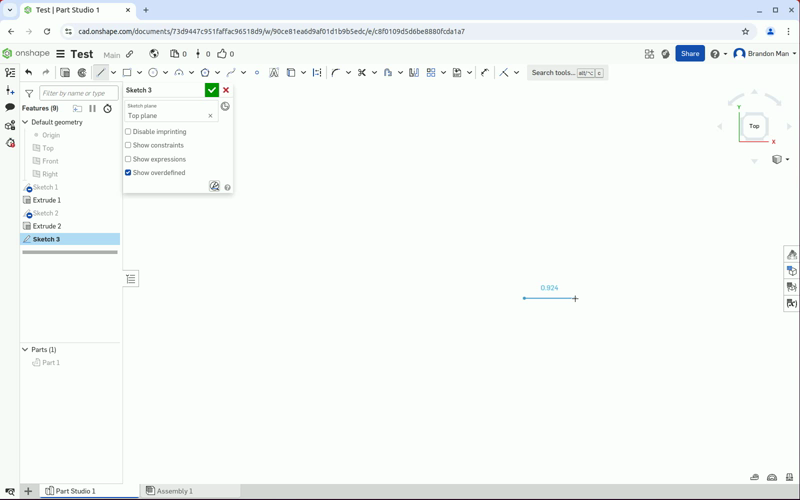
scroll(-6)
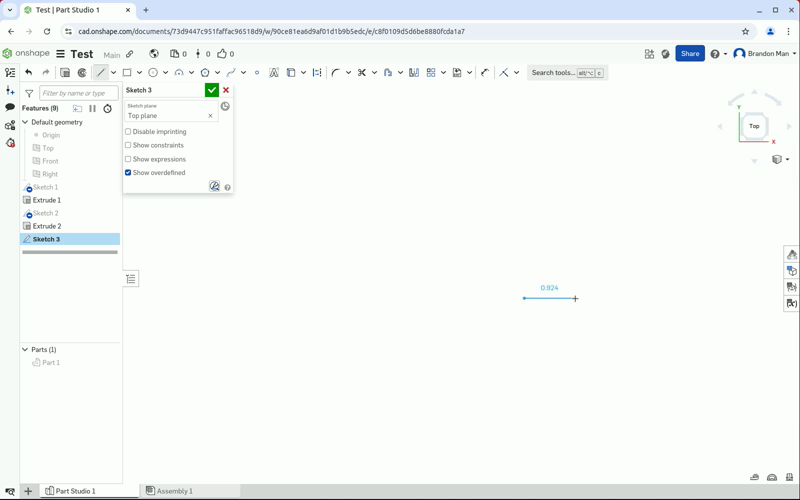
scroll(-6)
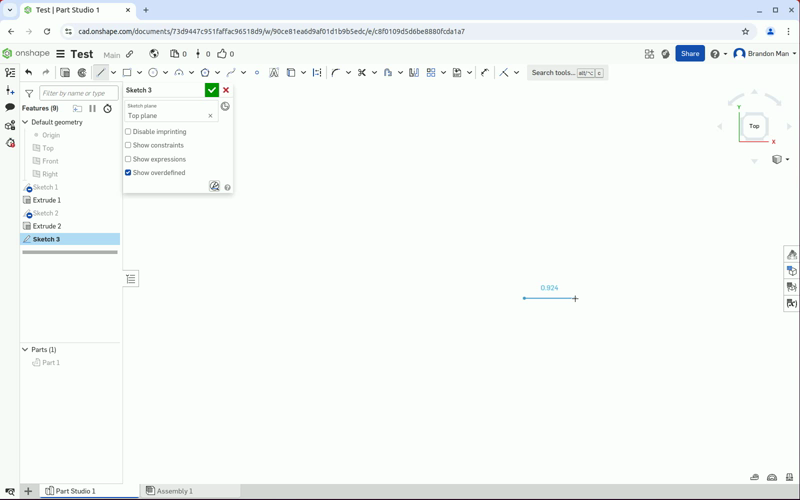
scroll(-6)
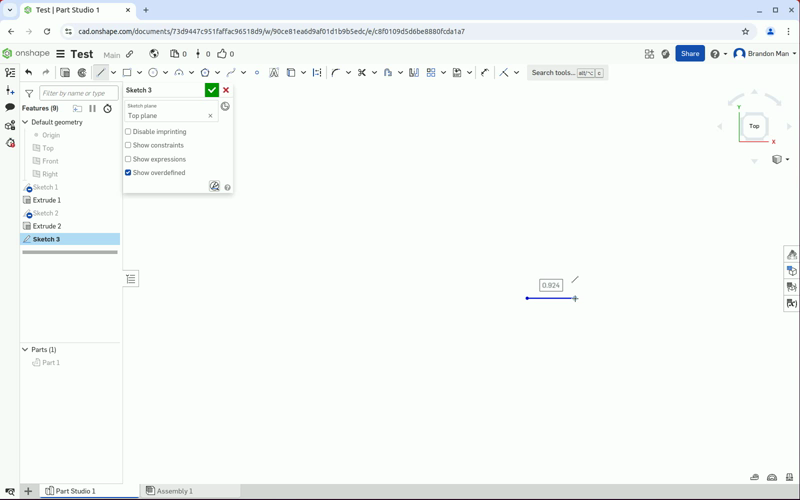
scroll(-6)
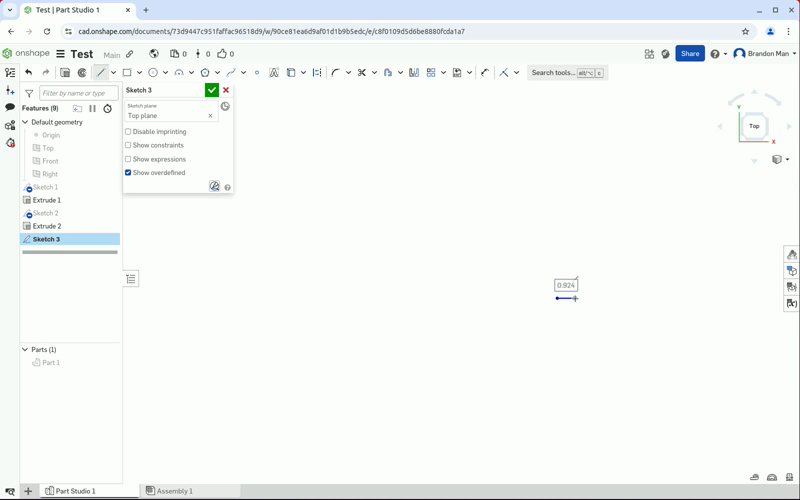
scroll(-6)
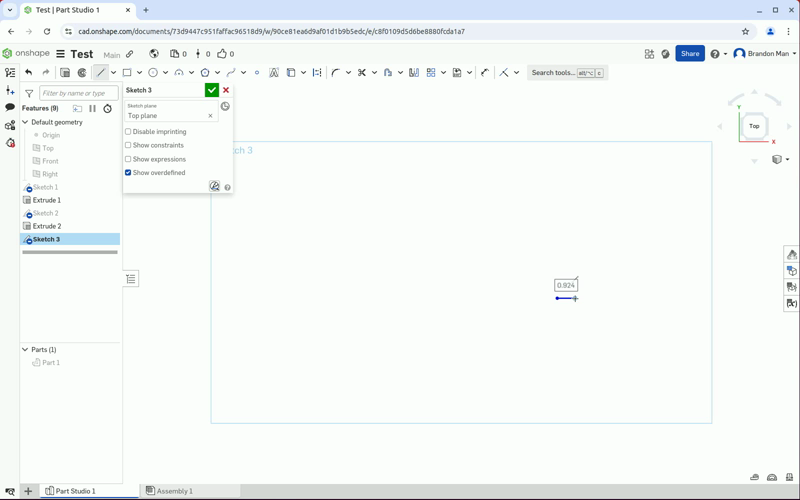
scroll(-6)
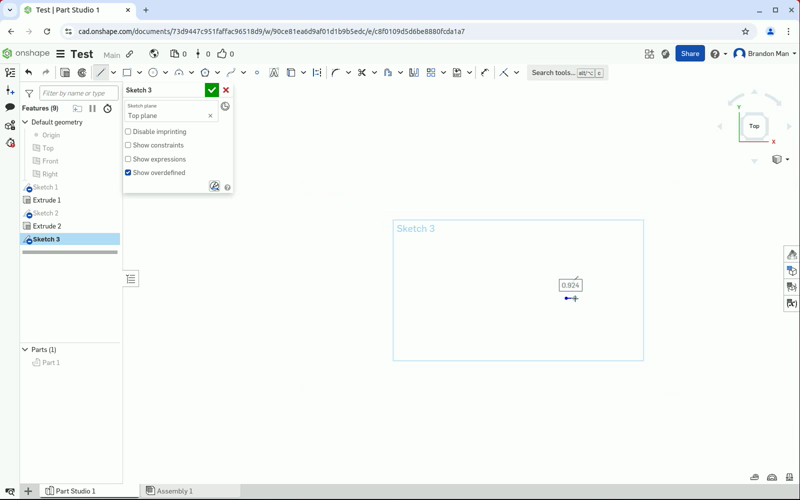
scroll(-6)
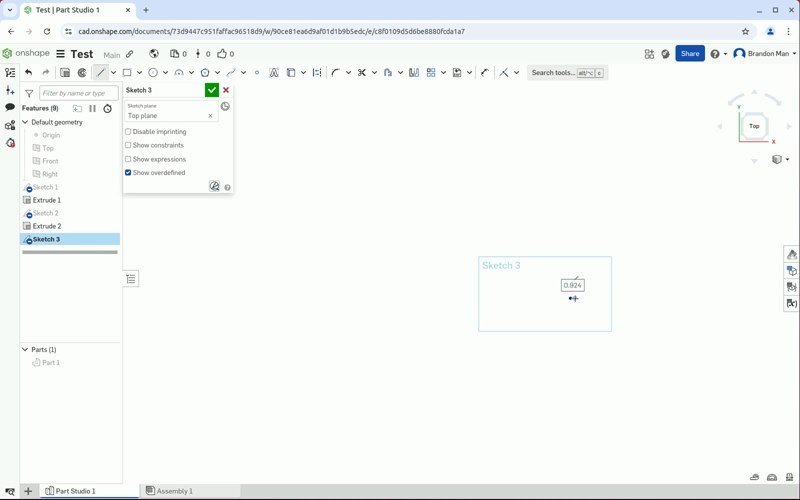
key_up(shift)
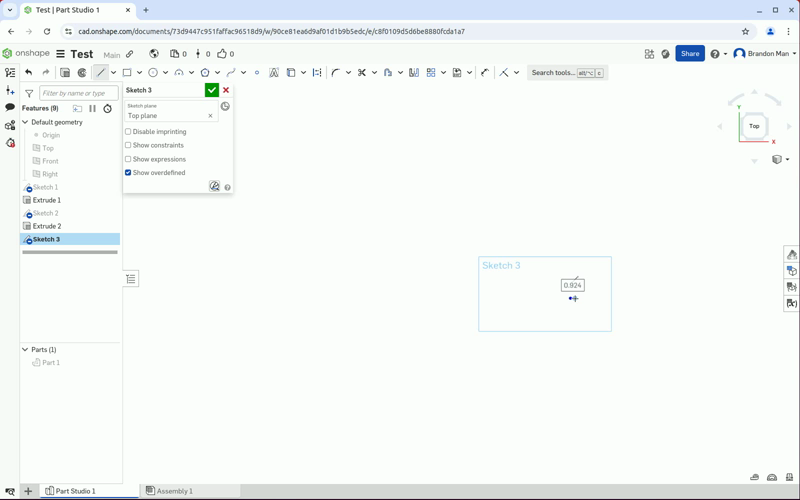
key_down(shift)
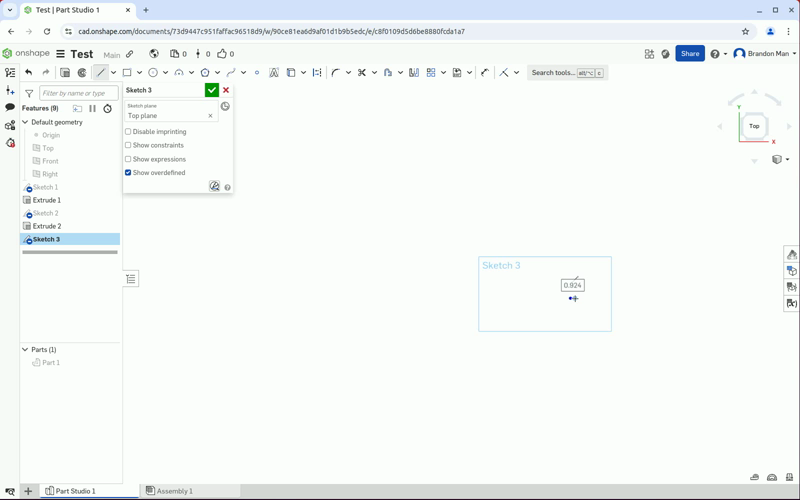
mouse_move(589, 298)
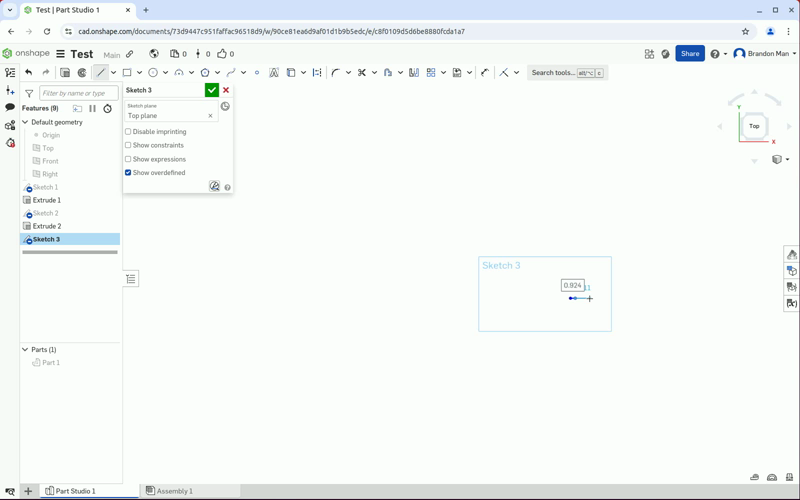
mouse_move(575, 295)
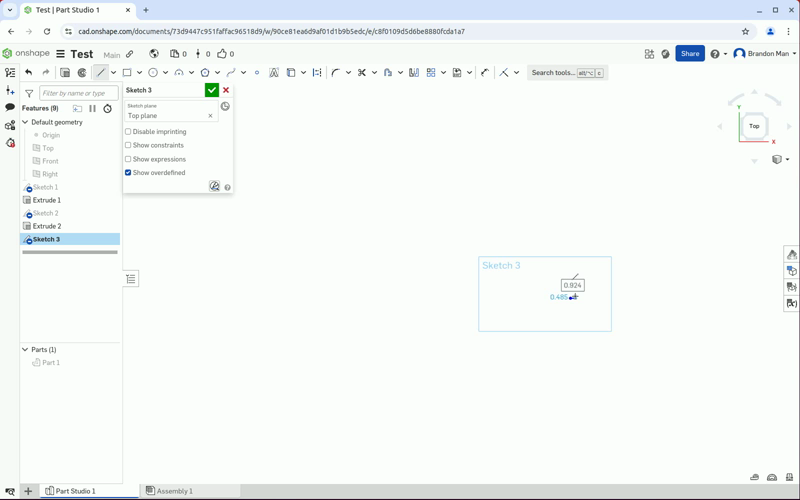
scroll(6)
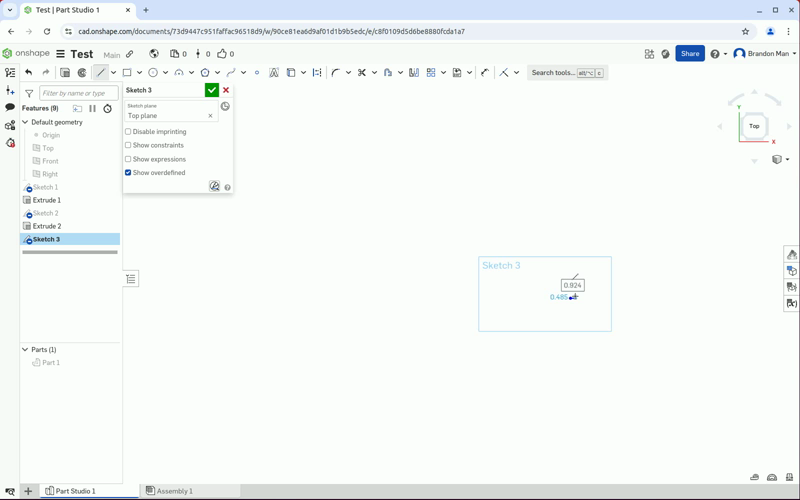
scroll(6)
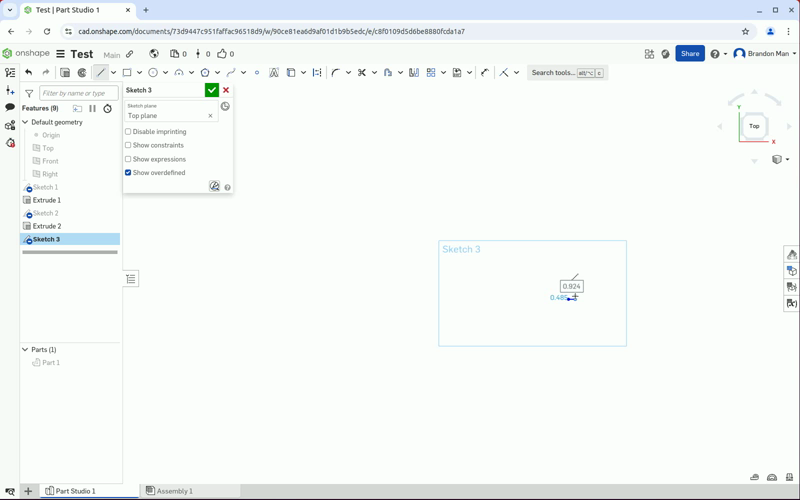
scroll(6)
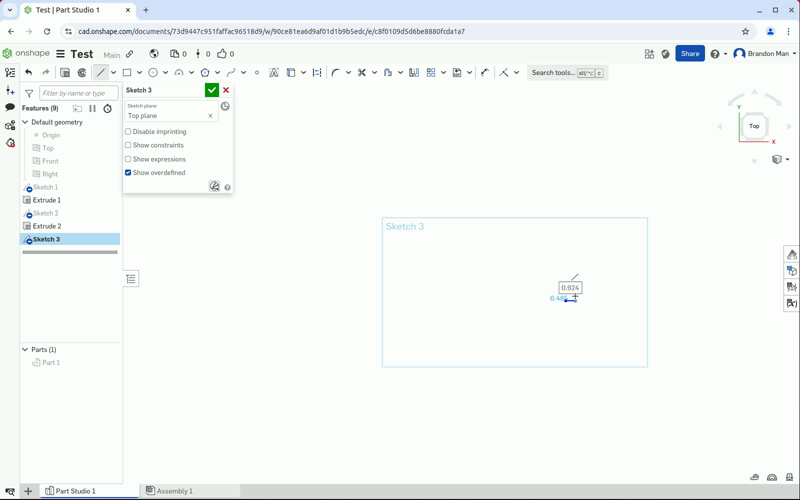
scroll(6)
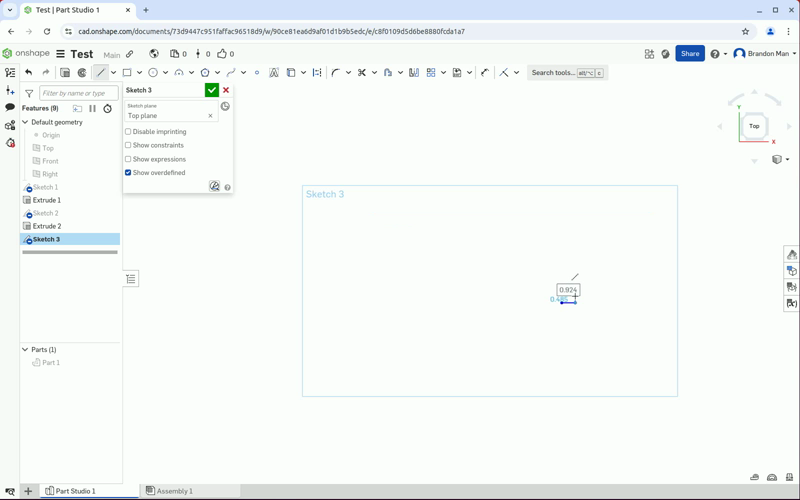
scroll(6)
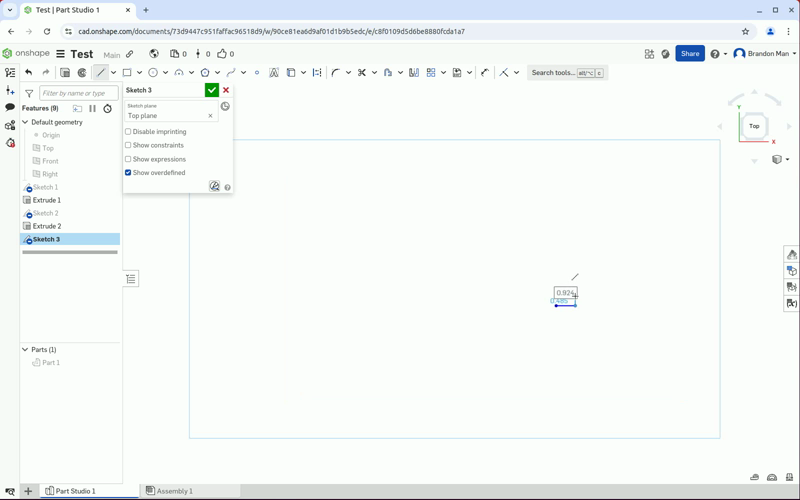
scroll(6)
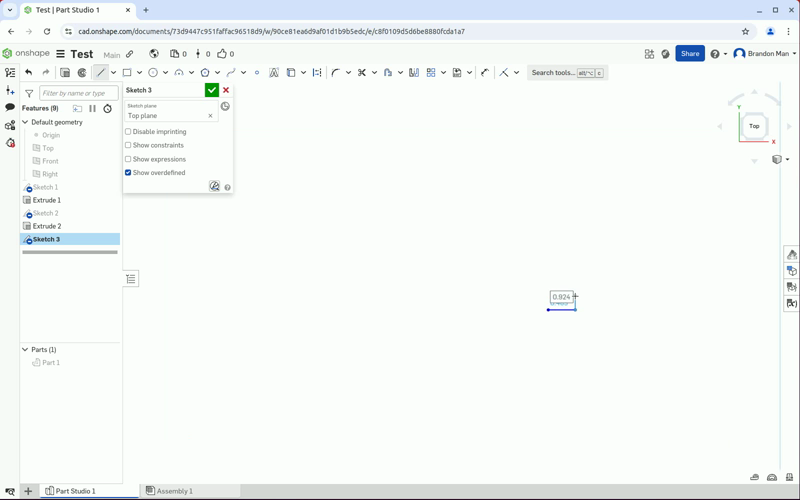
scroll(6)
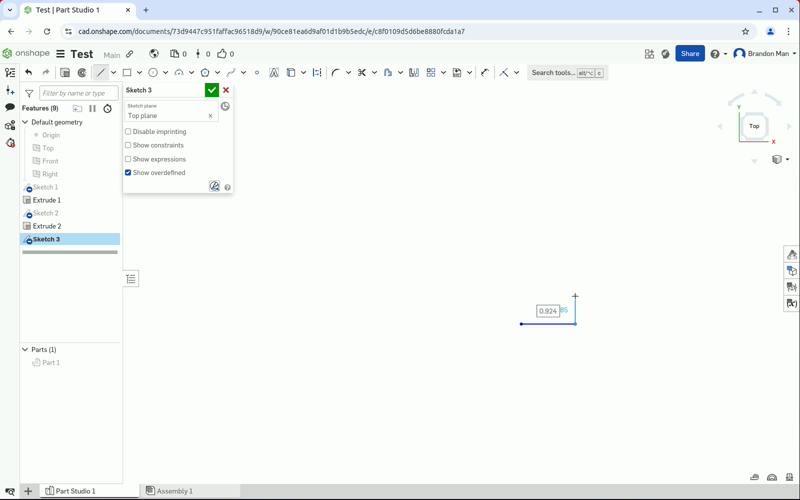
click(575, 295)
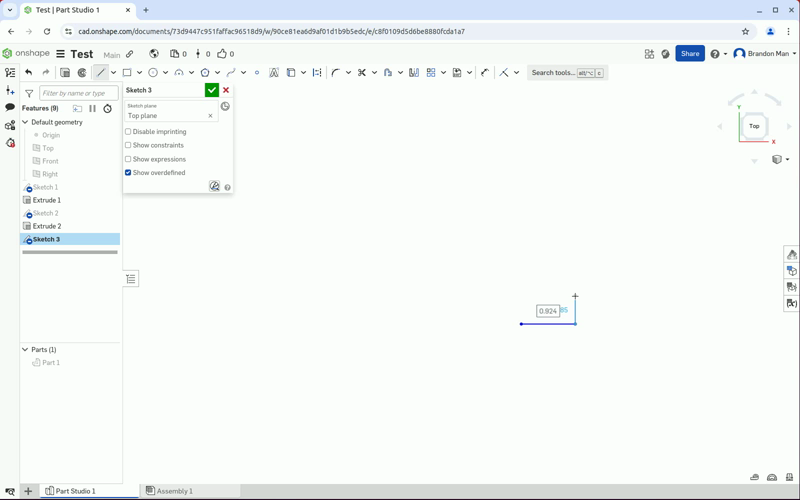
scroll(-6)
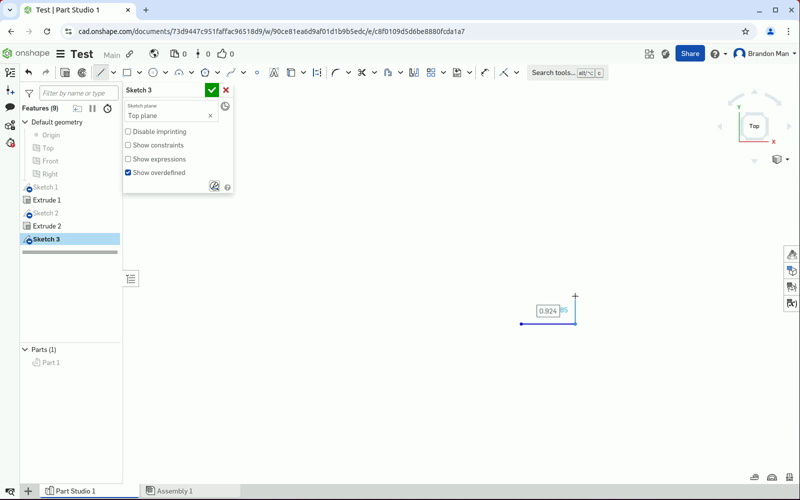
scroll(-6)
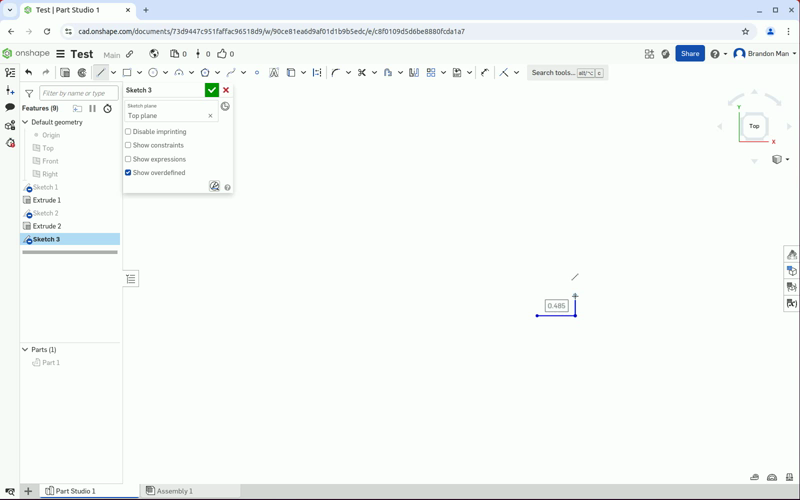
scroll(-6)
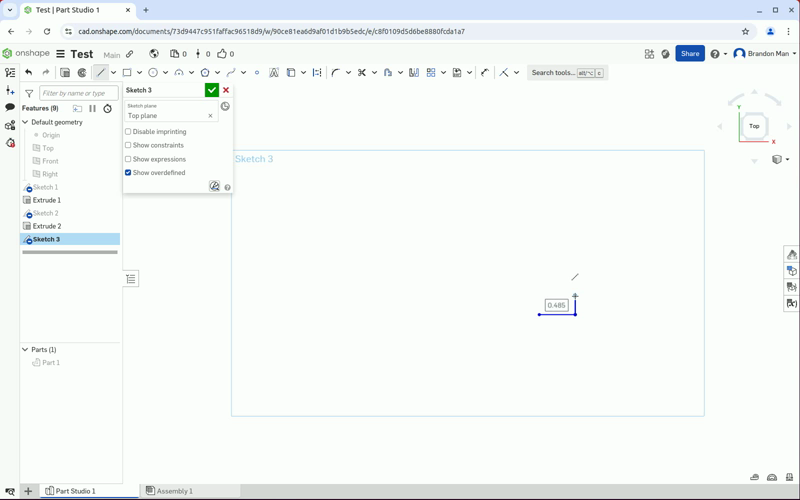
scroll(-6)
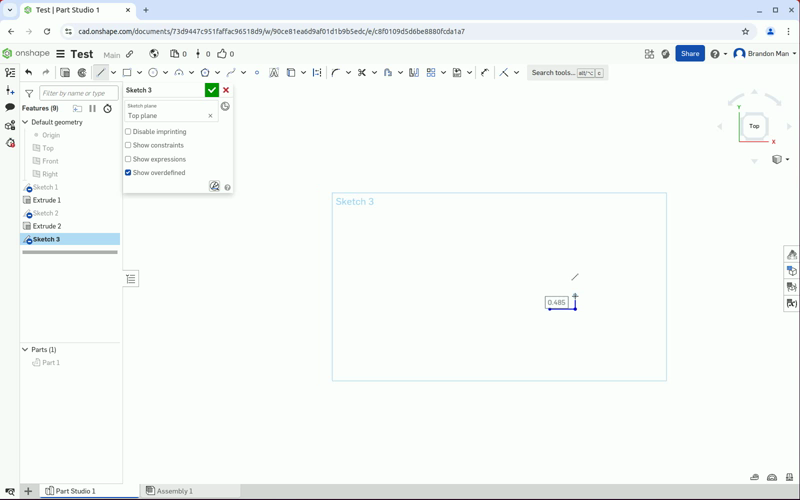
scroll(-6)
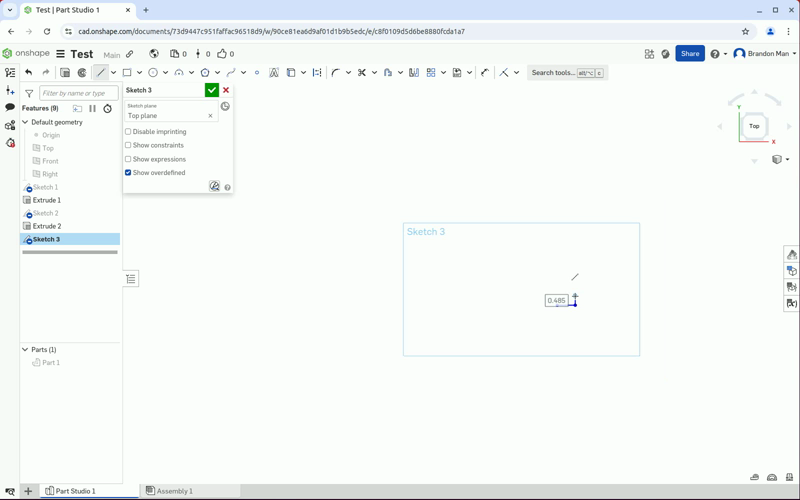
scroll(-6)
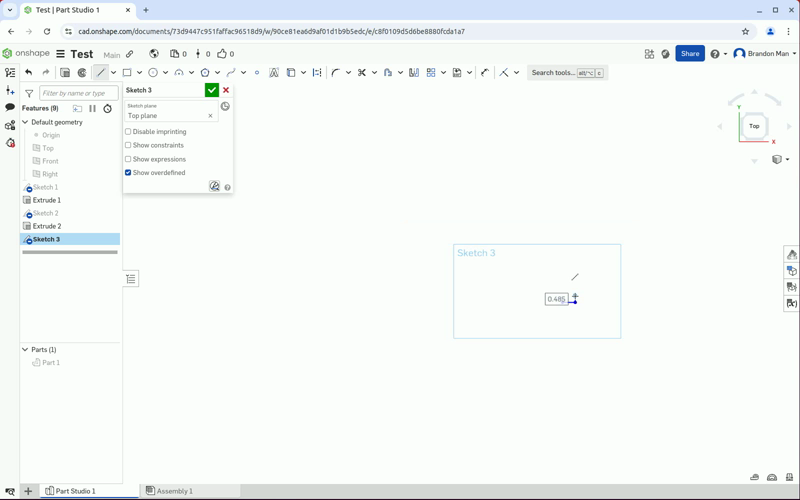
scroll(-6)
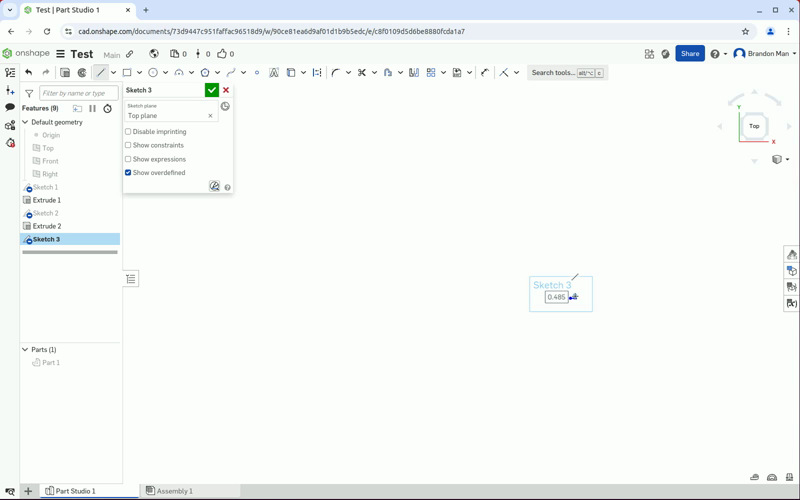
key_up(shift)
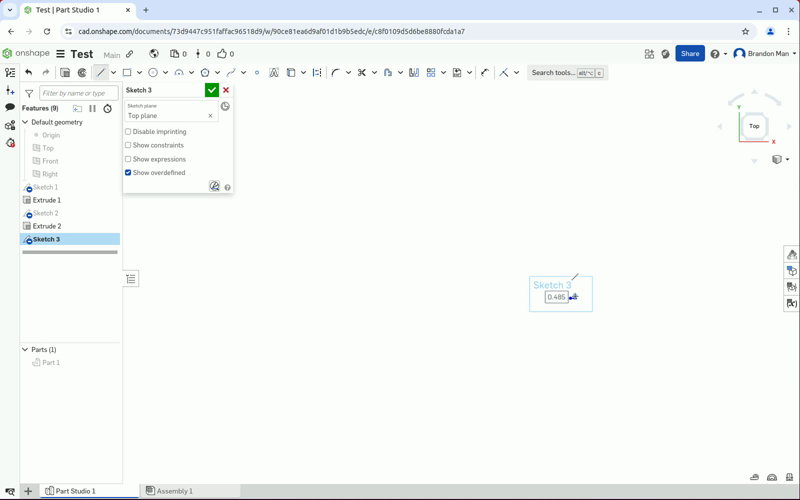
key_down(shift)
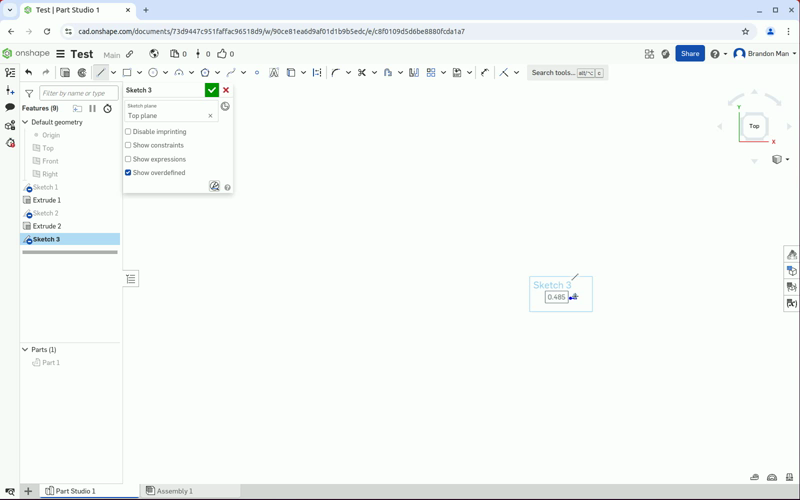
mouse_move(589, 295)
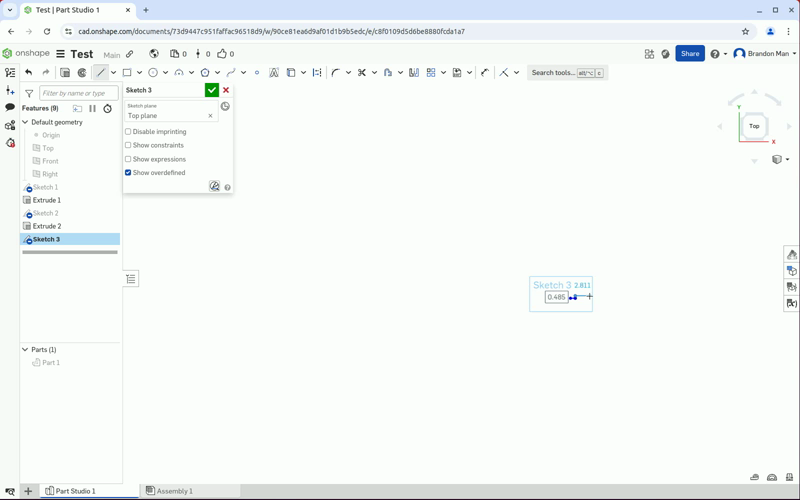
mouse_move(570, 295)
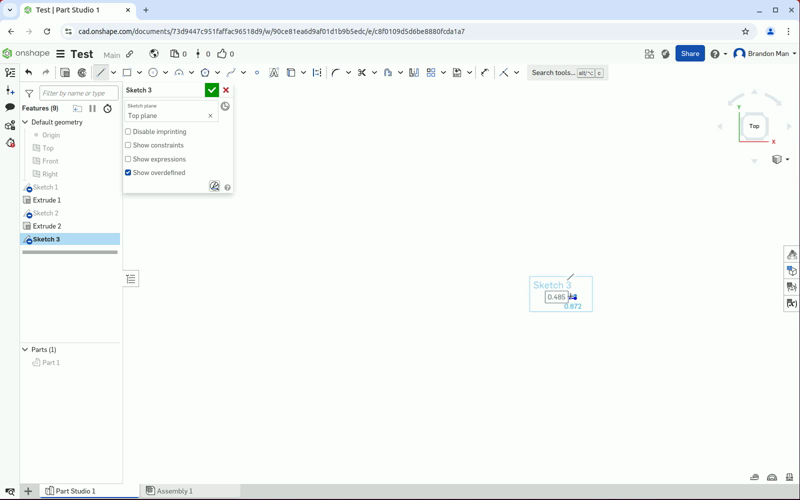
scroll(6)
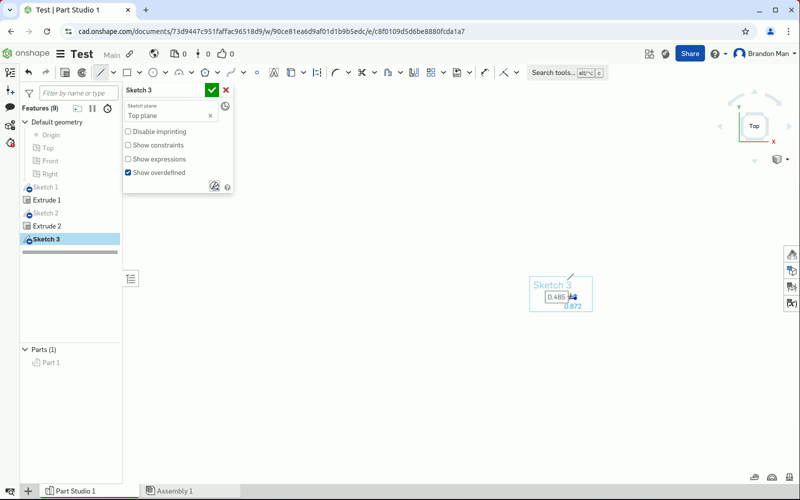
scroll(6)
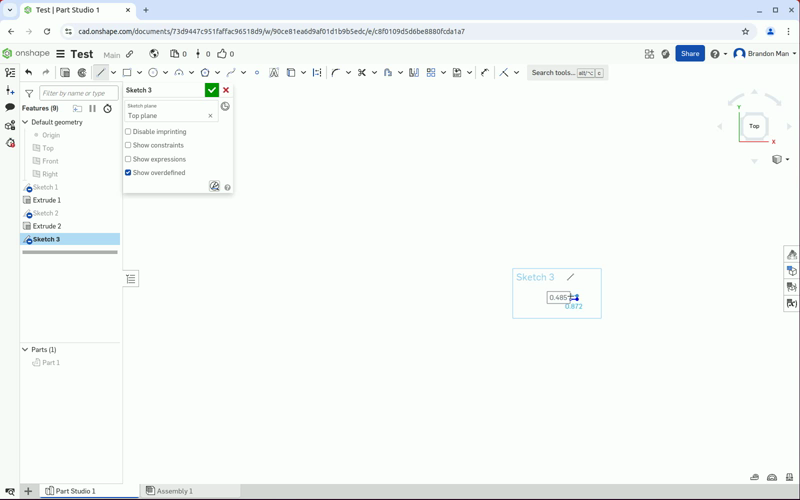
scroll(6)
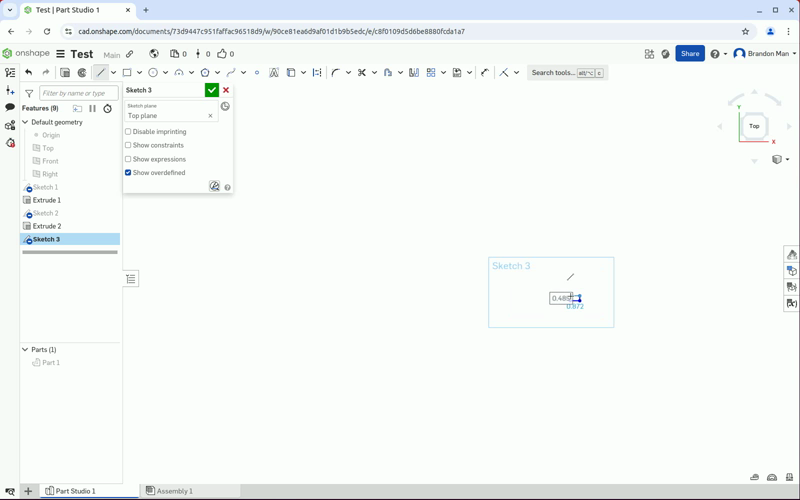
scroll(6)
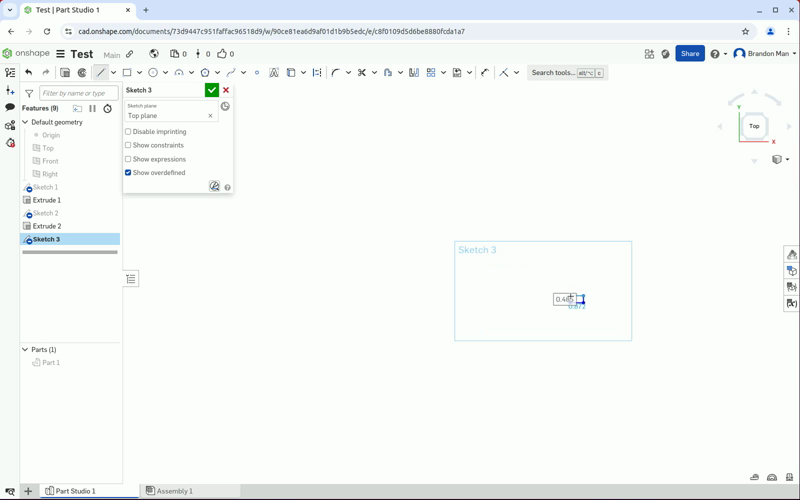
scroll(6)
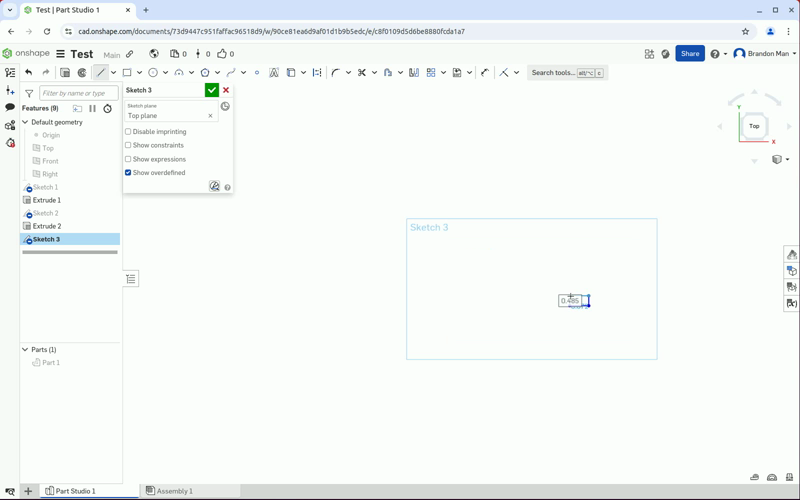
scroll(6)
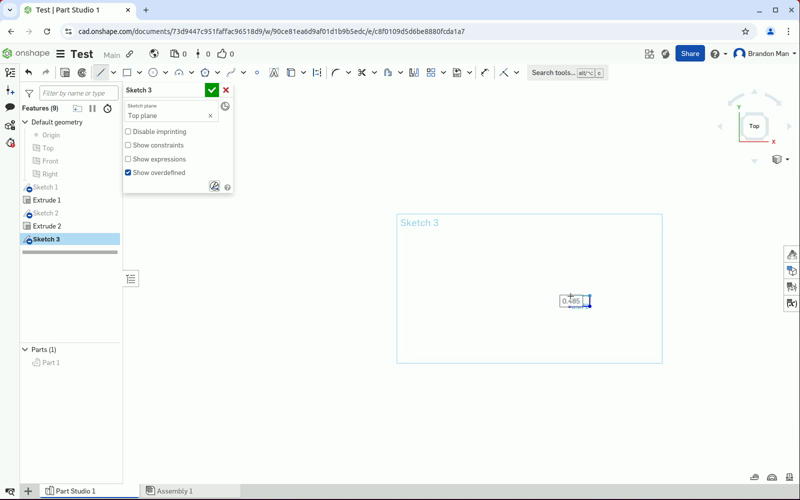
scroll(6)
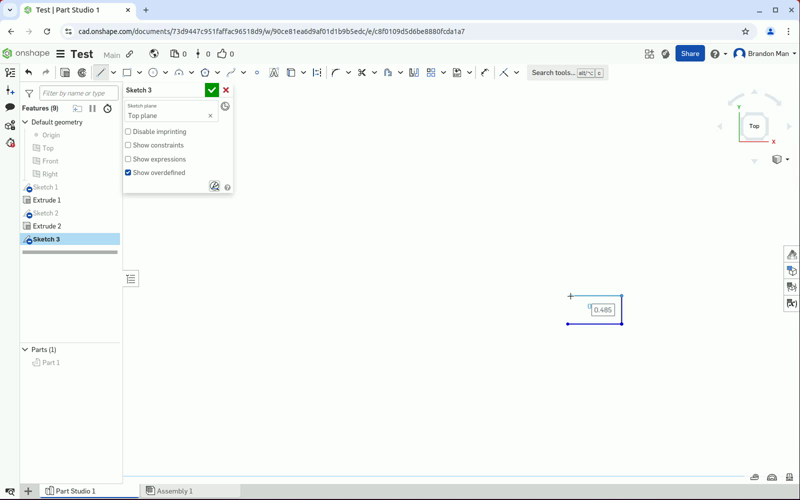
click(570, 295)
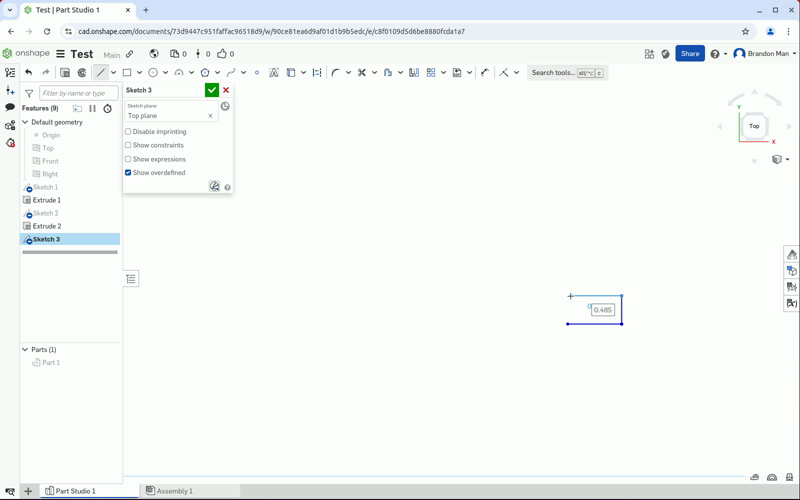
scroll(-6)
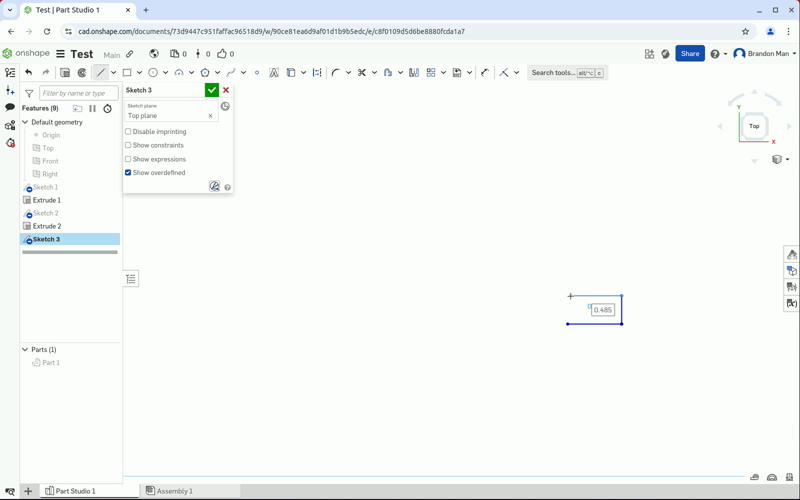
scroll(-6)
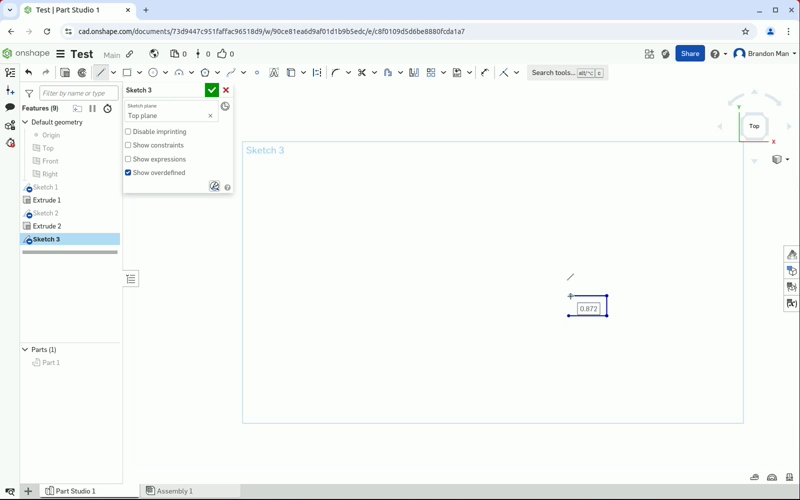
scroll(-6)
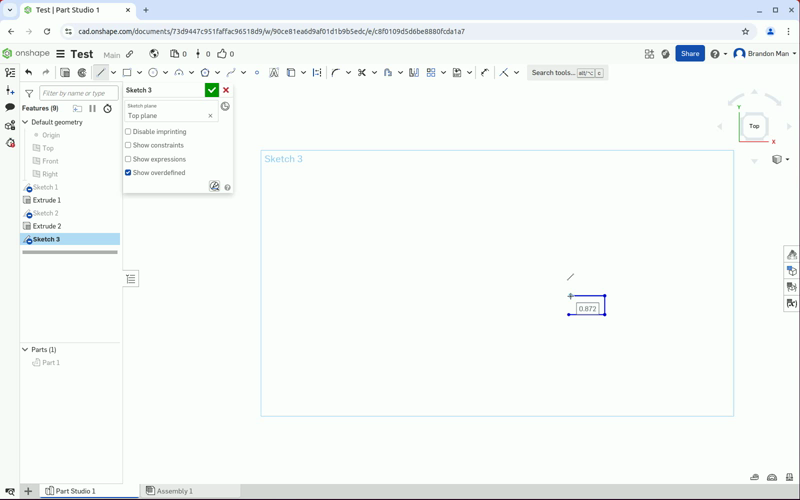
scroll(-6)
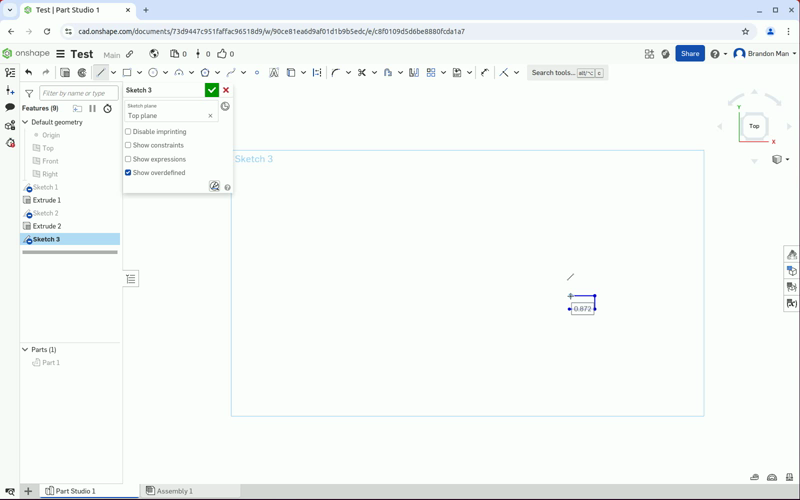
scroll(-6)
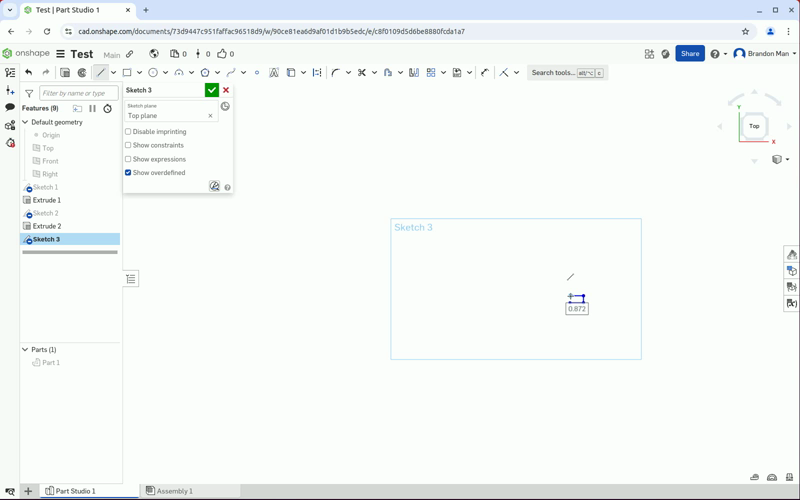
scroll(-6)
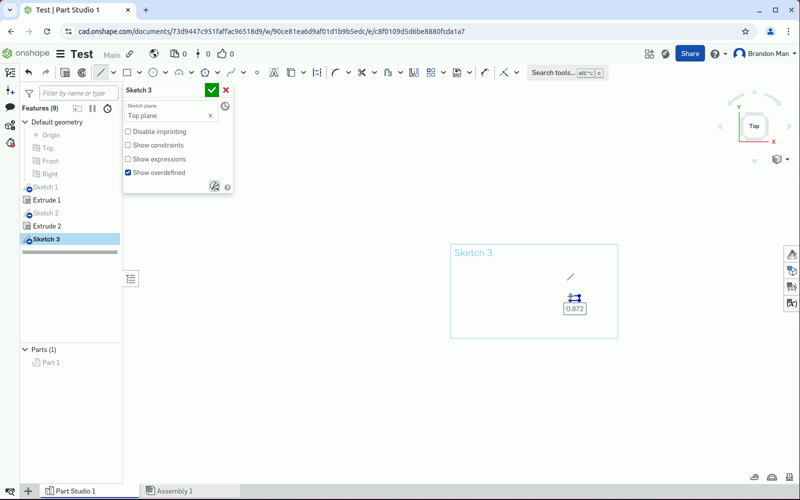
scroll(-6)
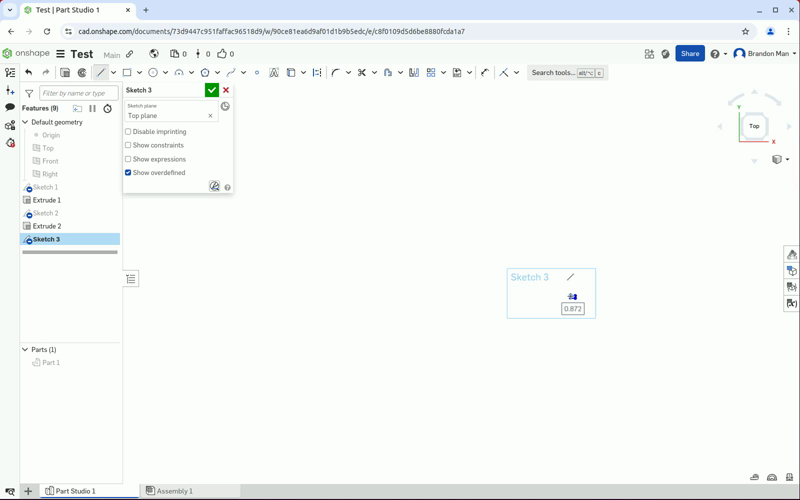
key_up(shift)
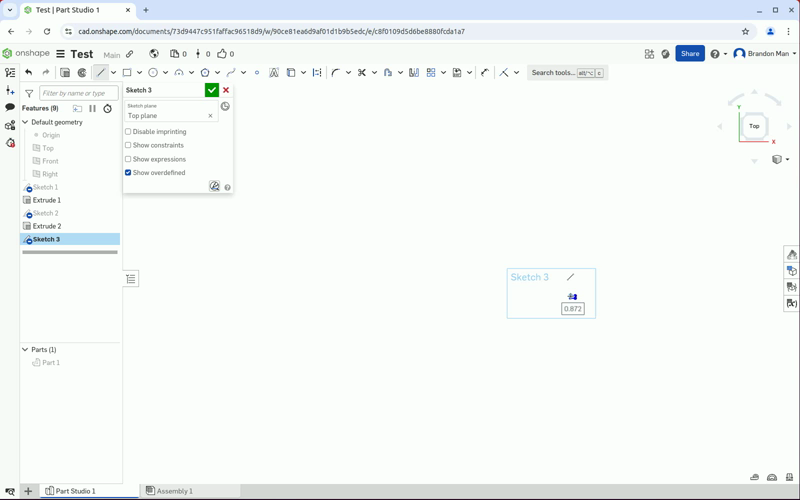
key(esc)
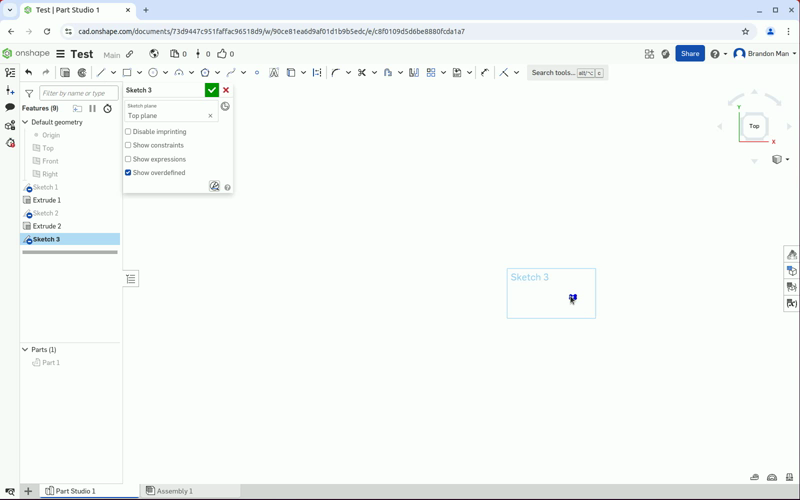
key(a)
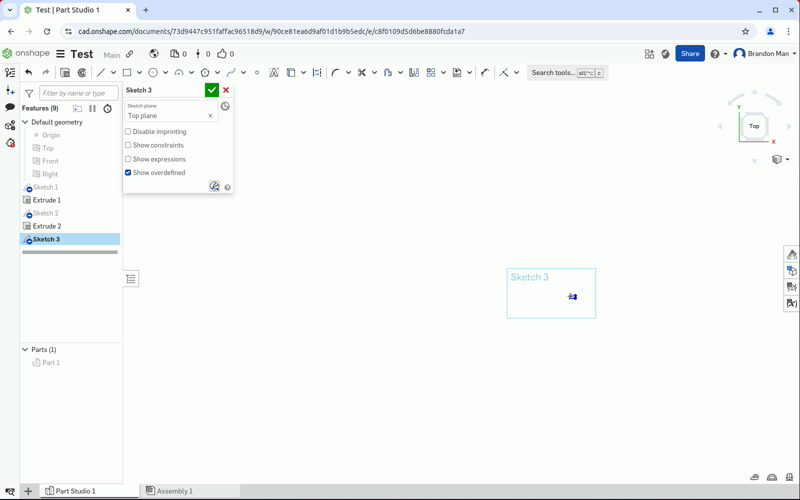
mouse_move(570, 295)
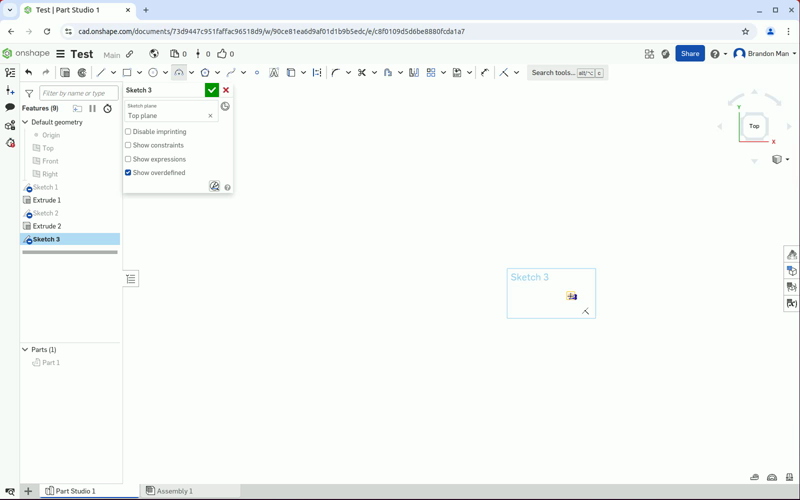
scroll(6)
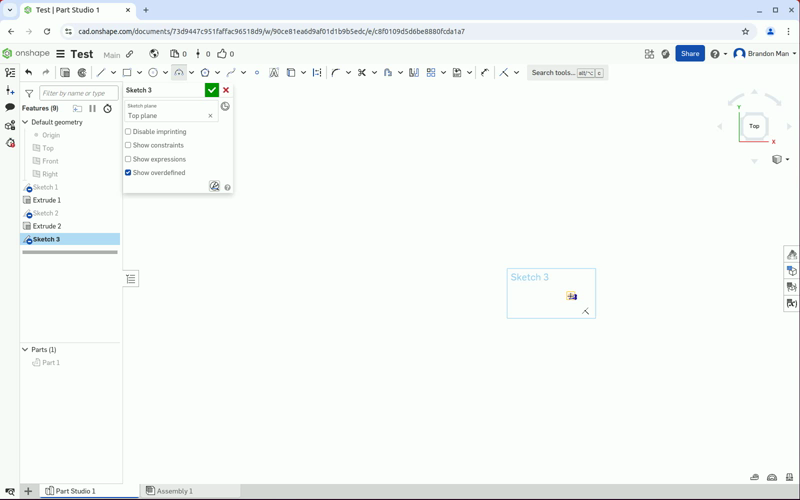
scroll(6)
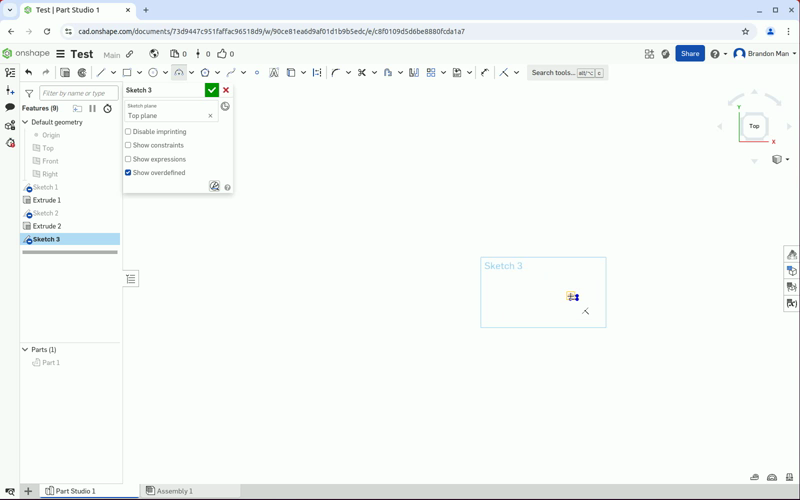
scroll(6)
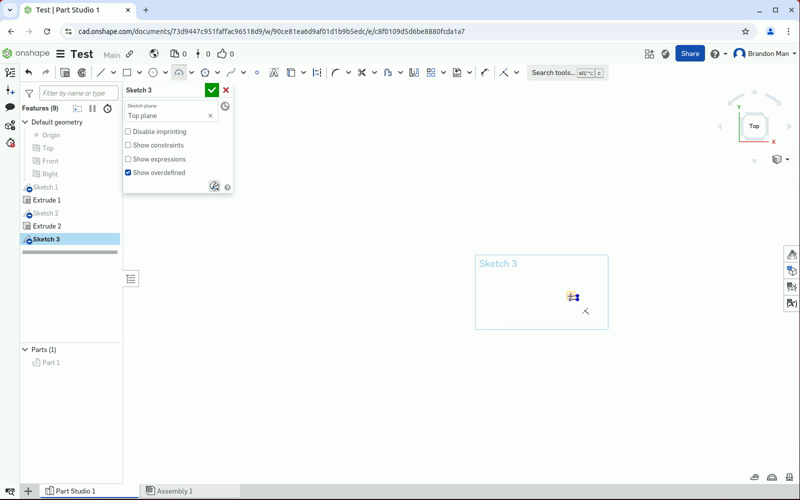
scroll(6)
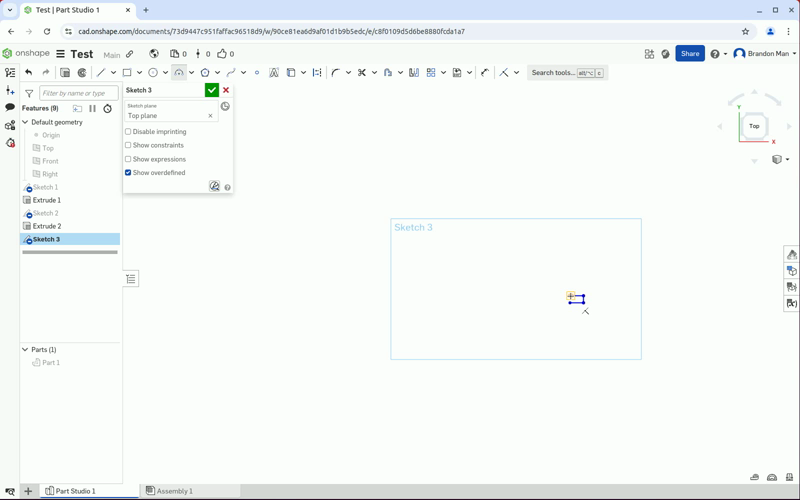
scroll(6)
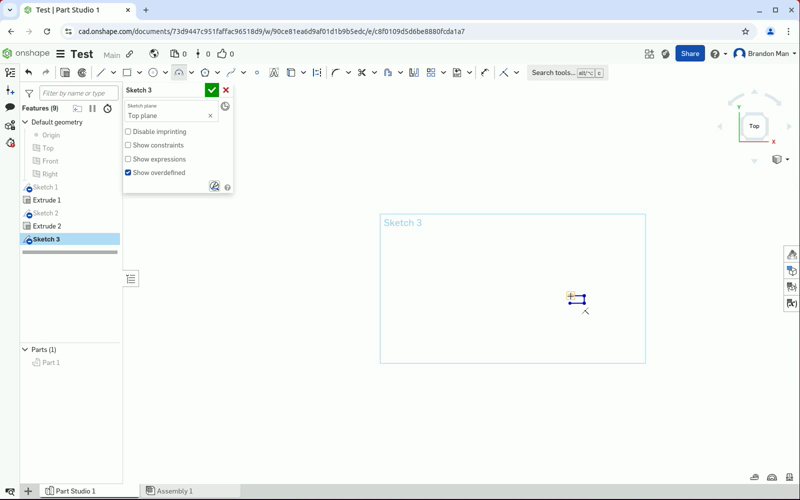
scroll(6)
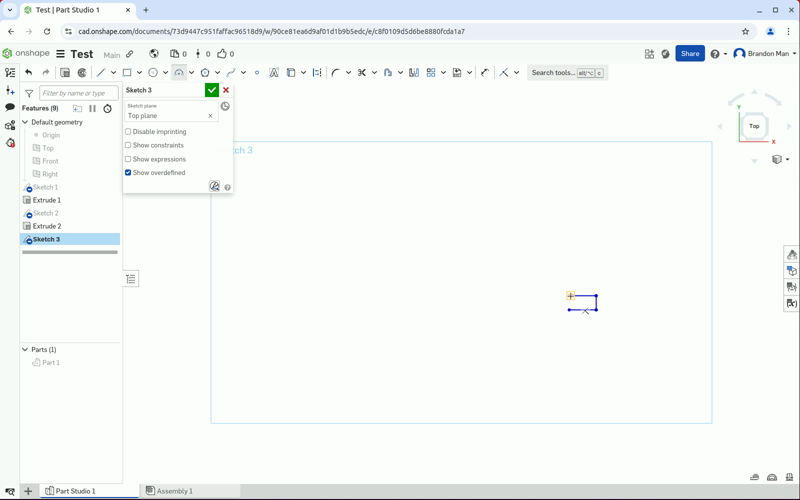
scroll(6)
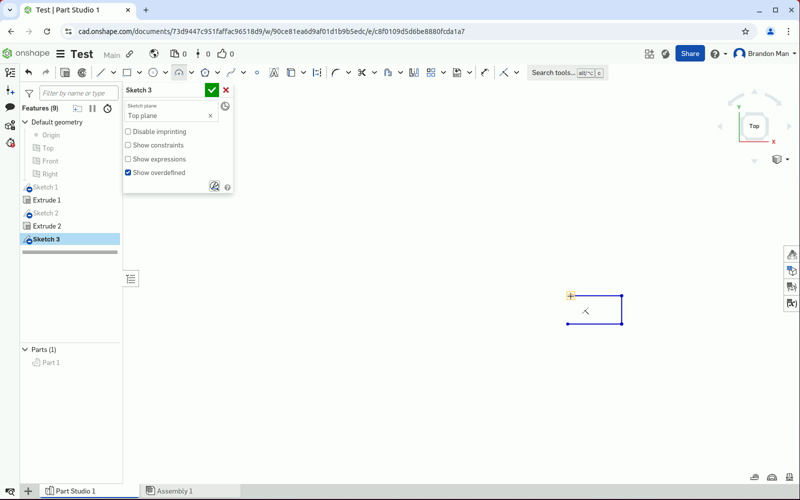
click(570, 295)
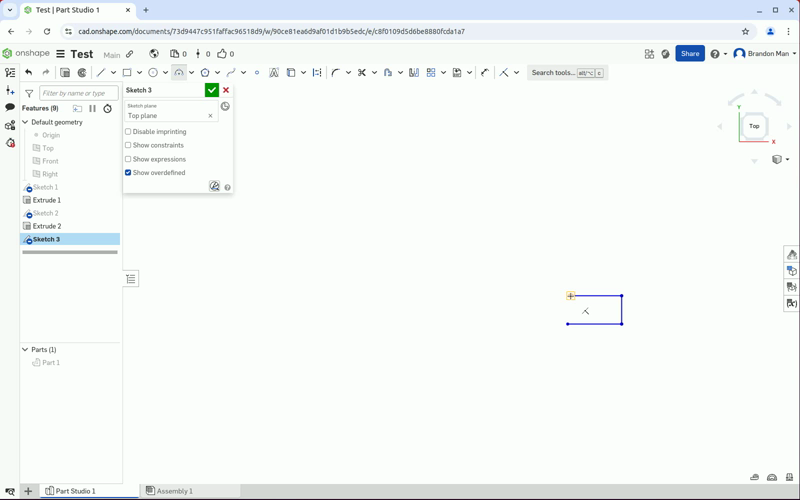
scroll(-6)
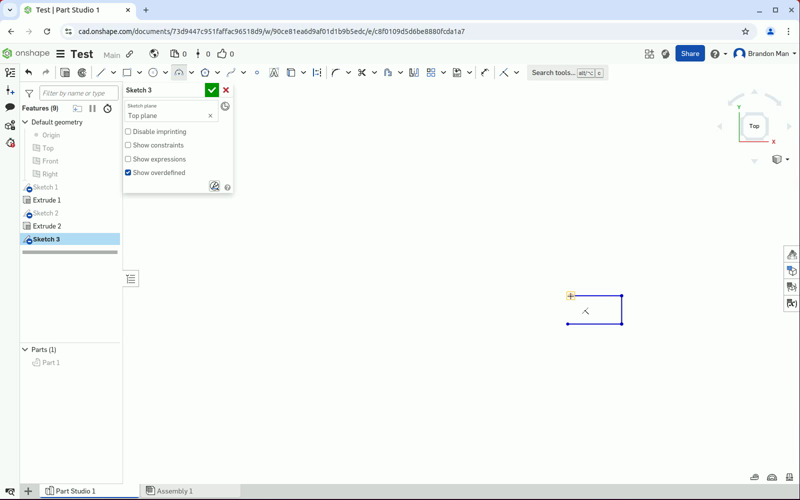
scroll(-6)
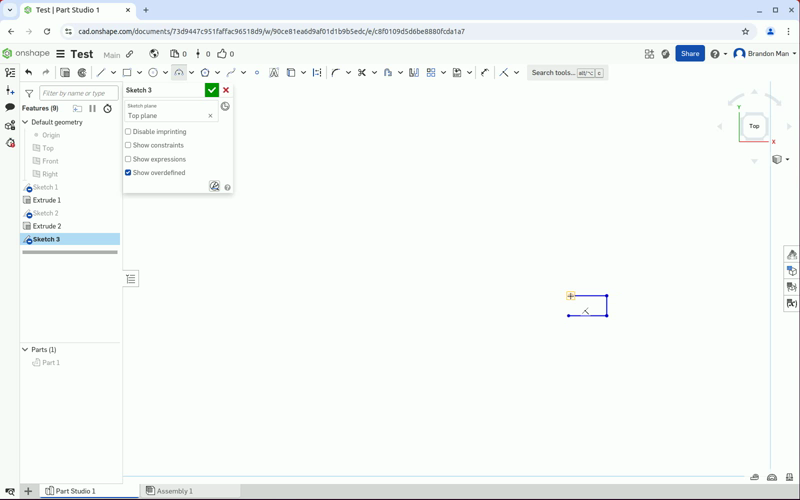
scroll(-6)
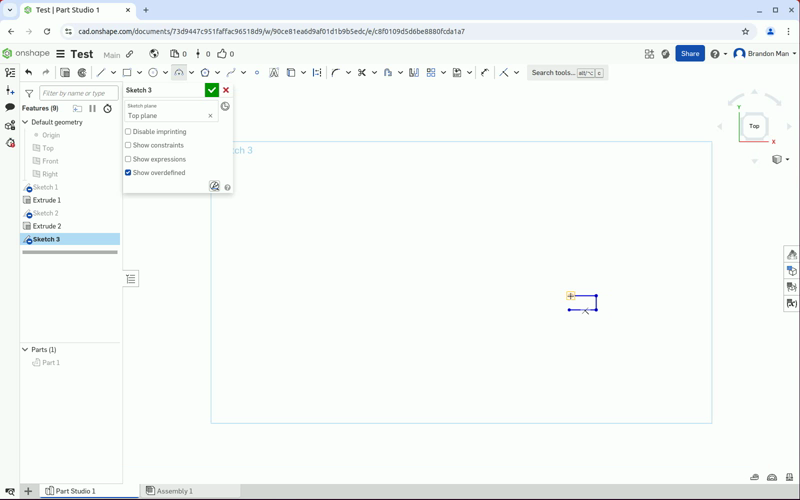
scroll(-6)
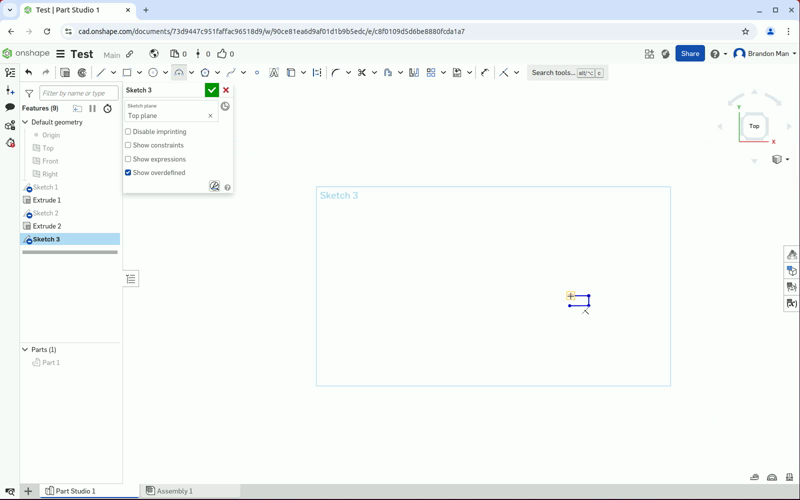
scroll(-6)
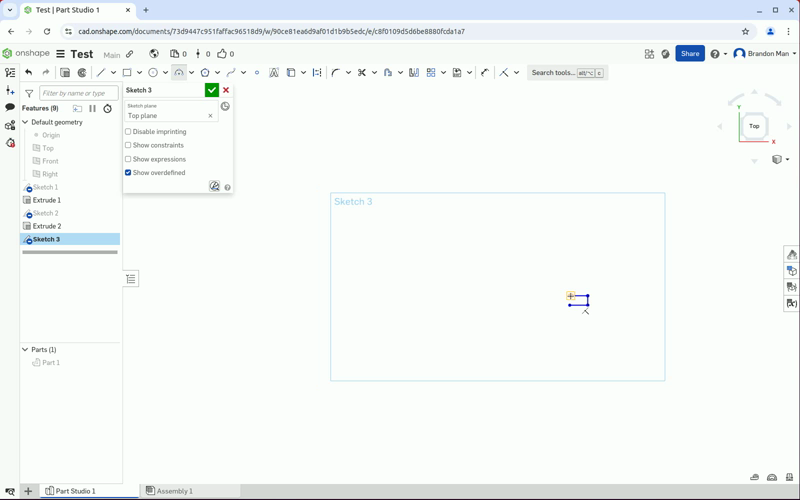
scroll(-6)
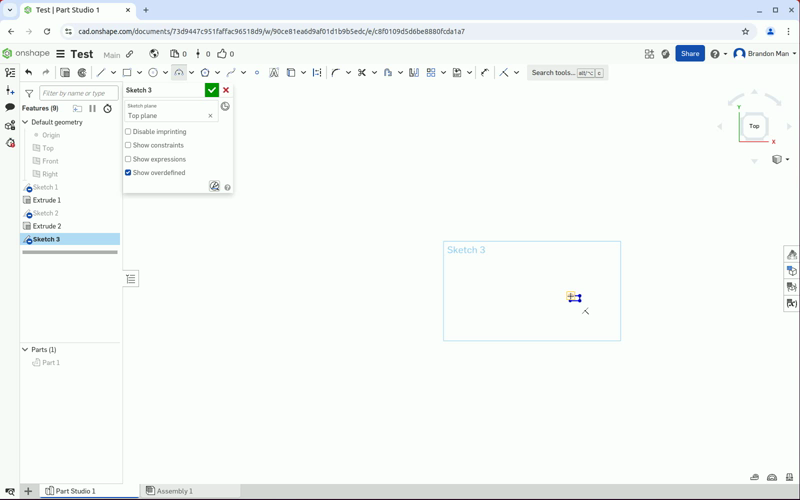
scroll(-6)
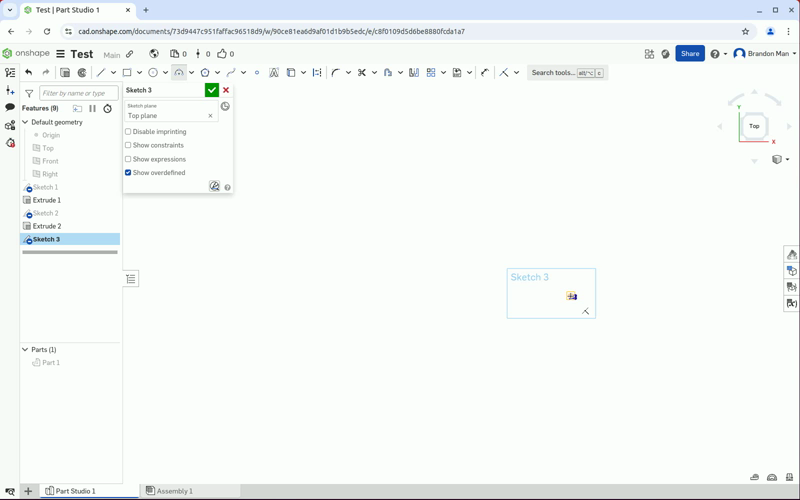
mouse_move(570, 298)
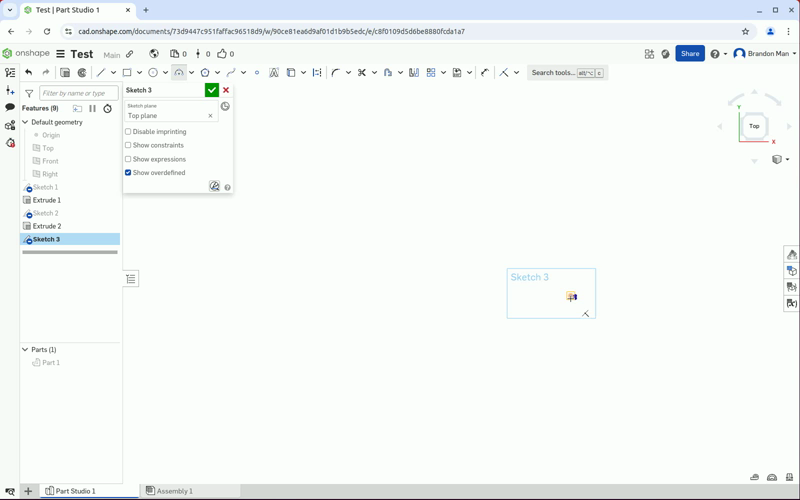
scroll(6)
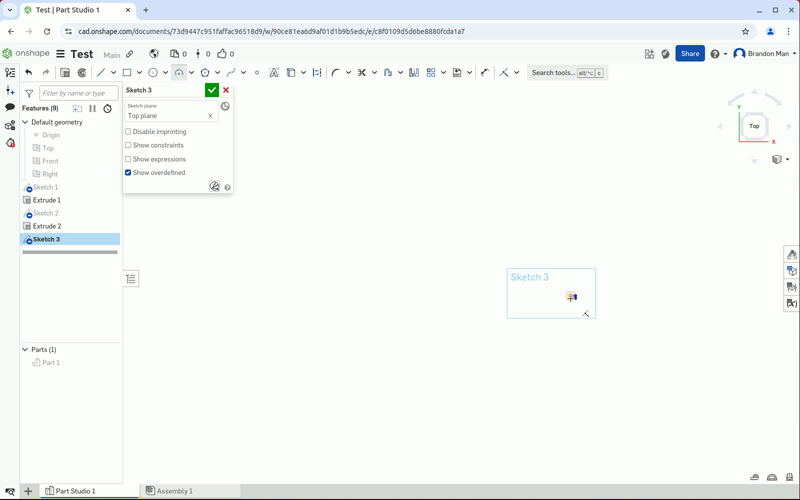
scroll(6)
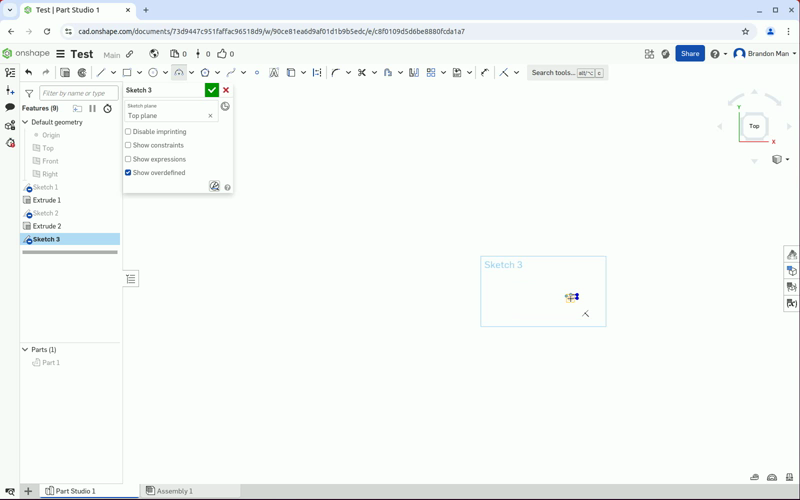
scroll(6)
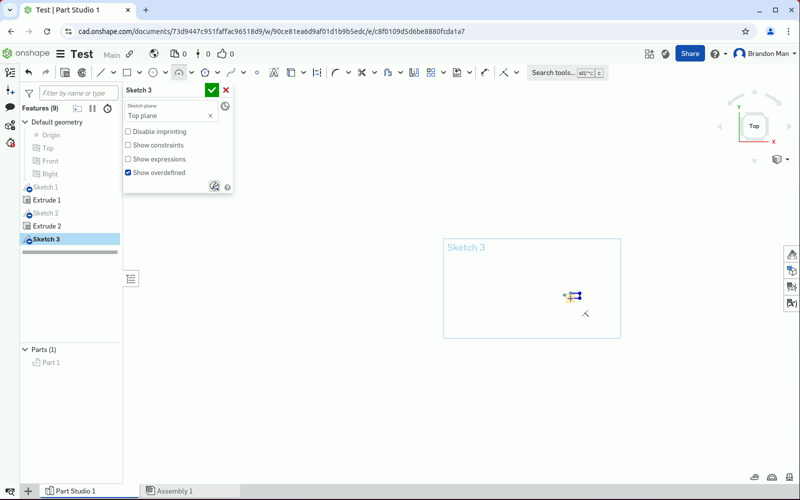
scroll(6)
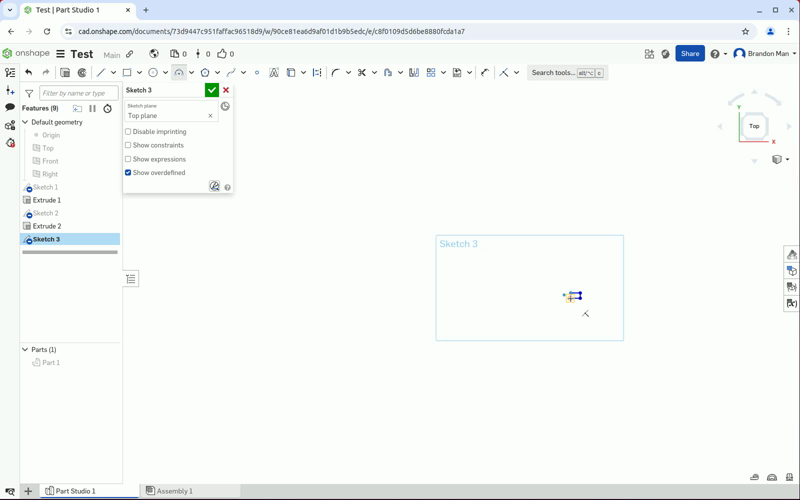
scroll(6)
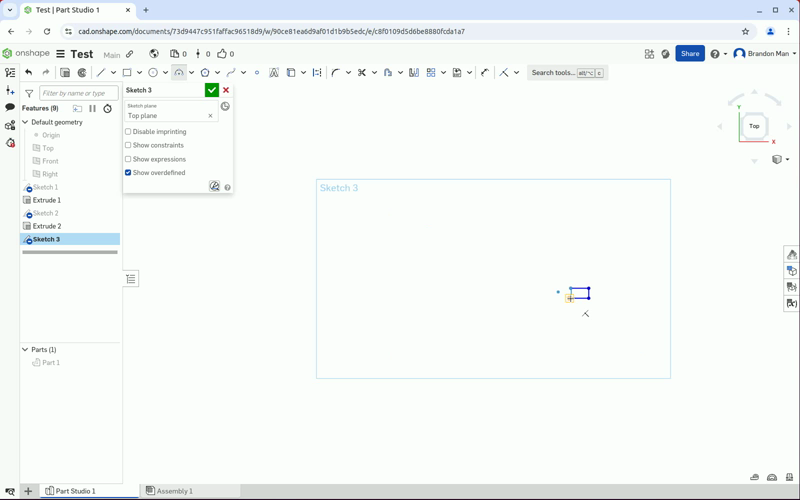
scroll(6)
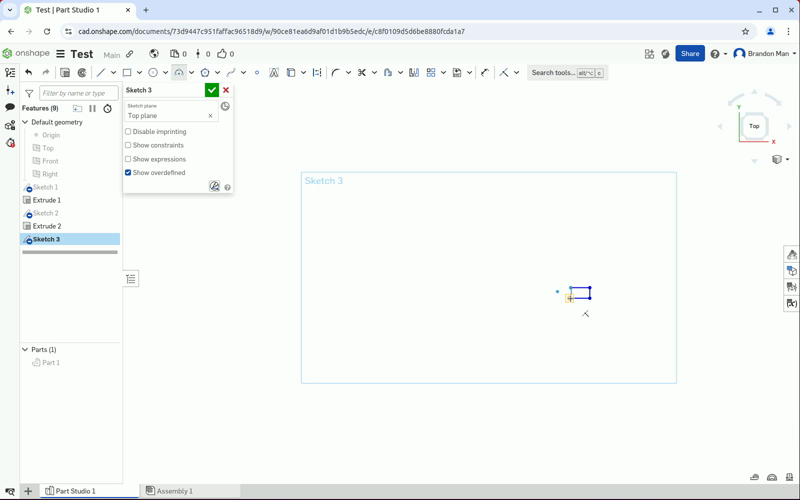
scroll(6)
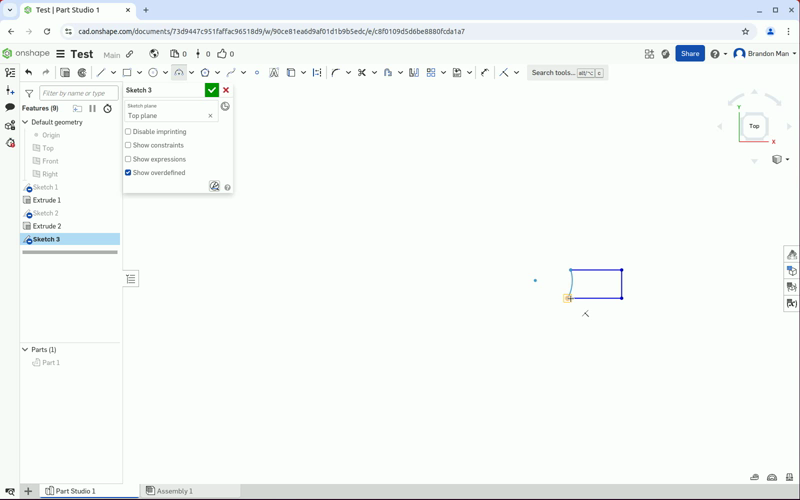
click(570, 298)
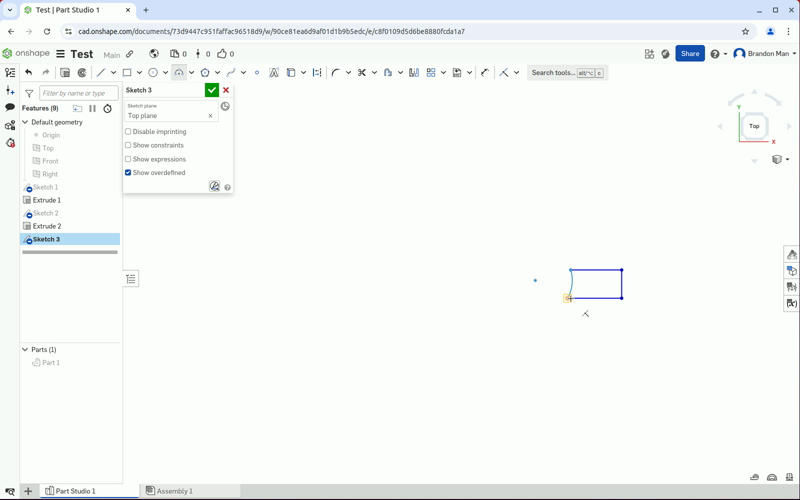
scroll(-6)
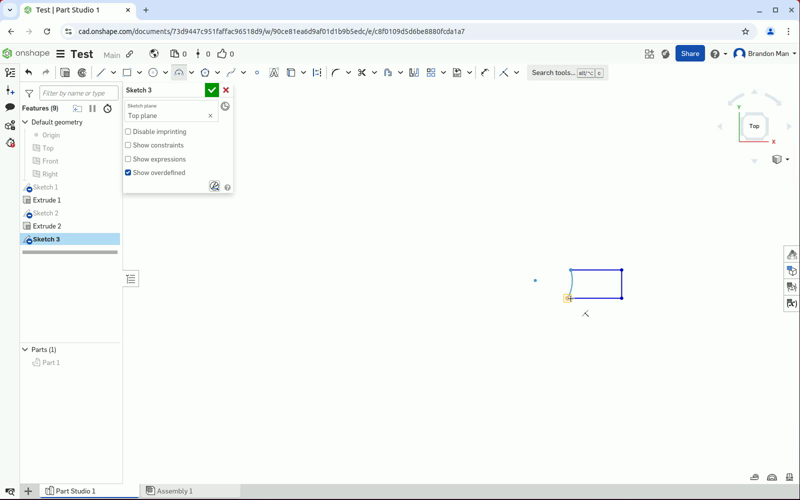
scroll(-6)
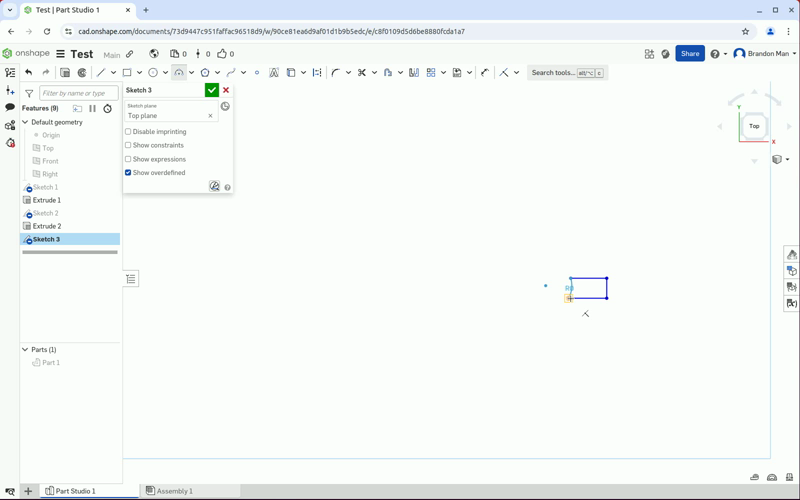
scroll(-6)
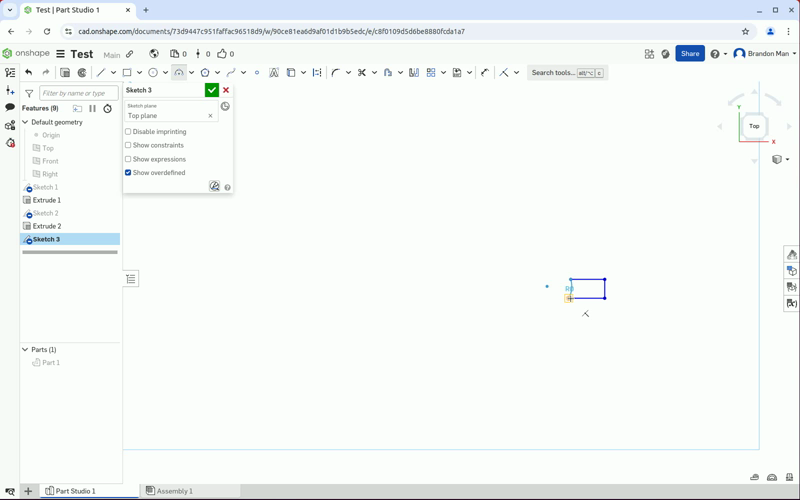
scroll(-6)
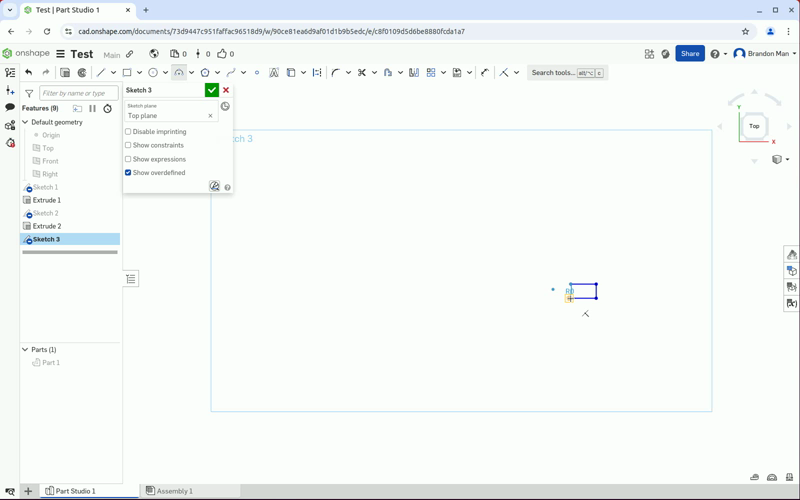
scroll(-6)
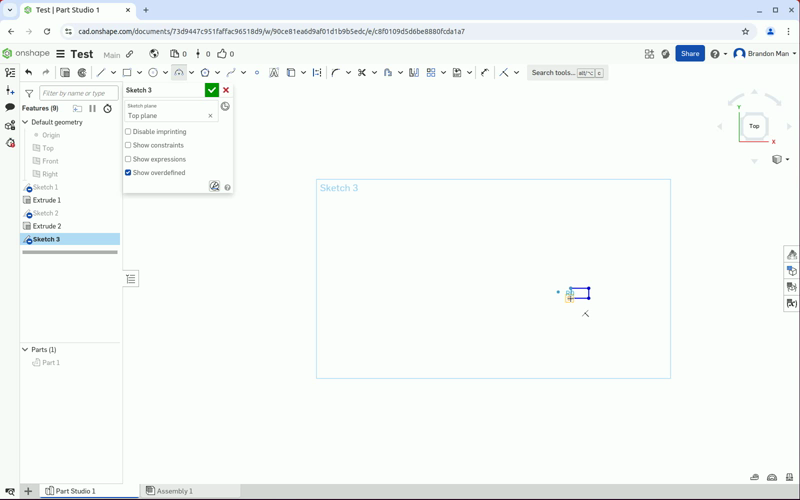
scroll(-6)
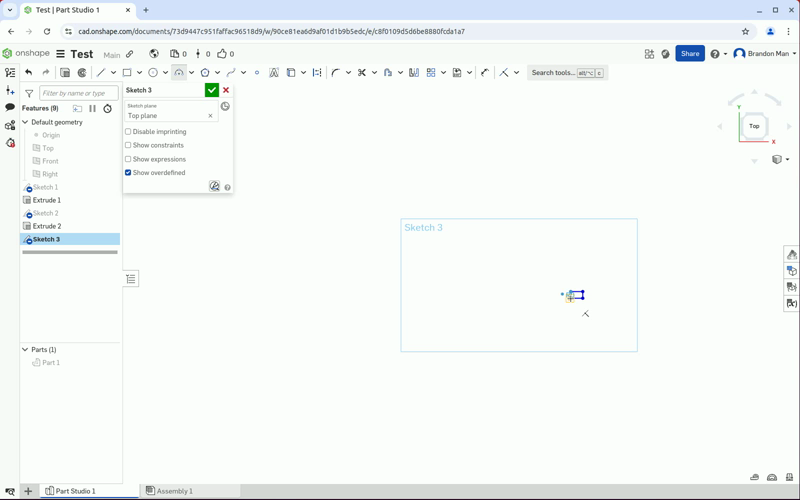
scroll(-6)
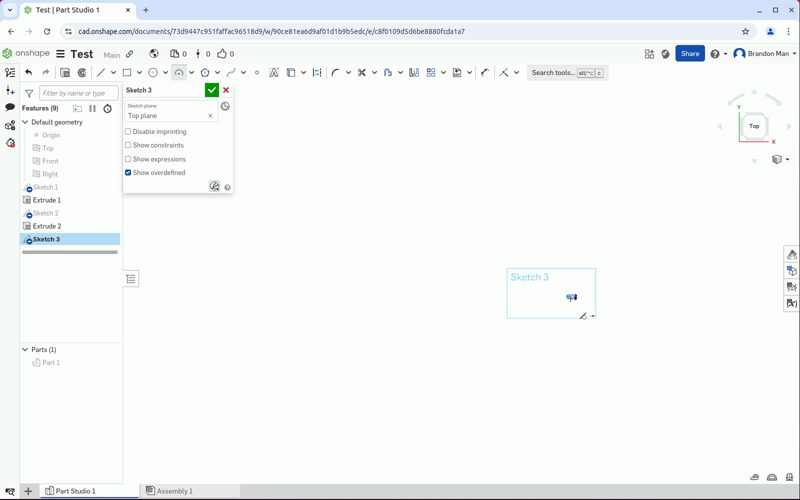
key_down(shift)
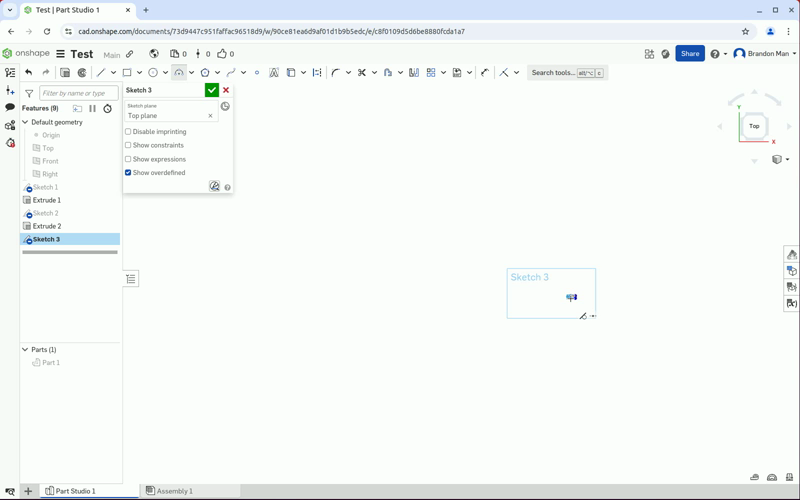
mouse_move(569, 296)
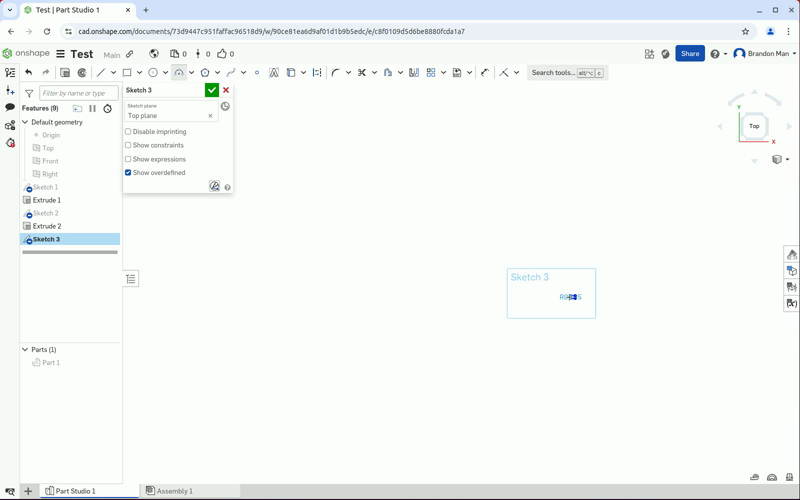
scroll(6)
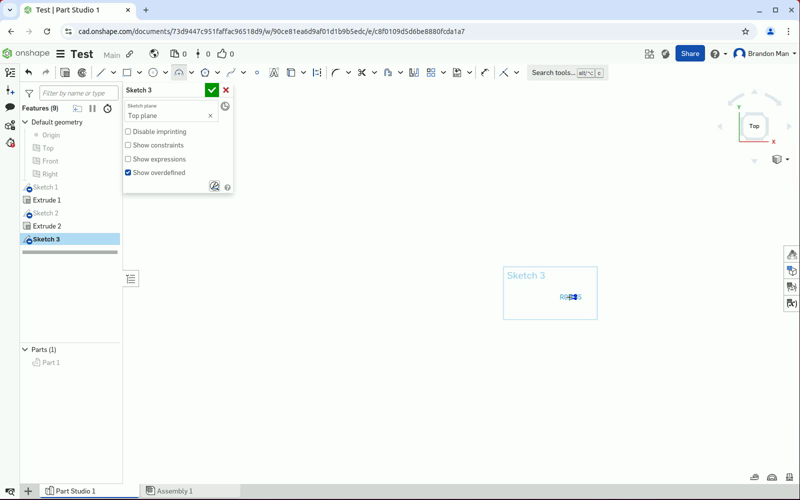
scroll(6)
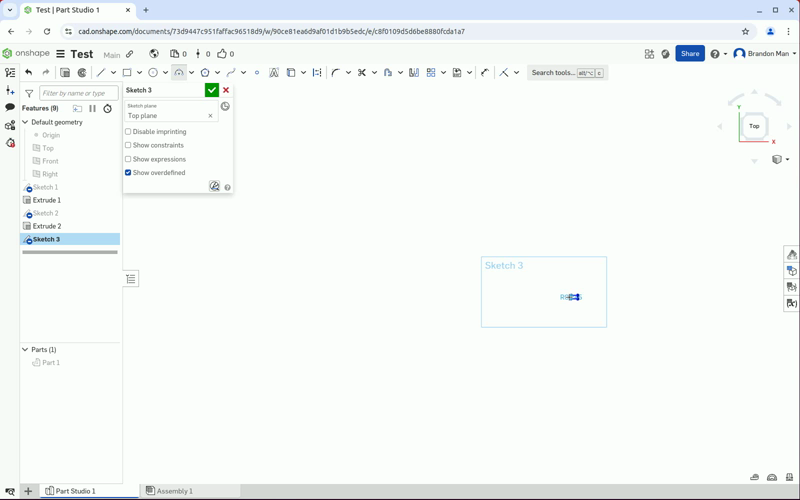
scroll(6)
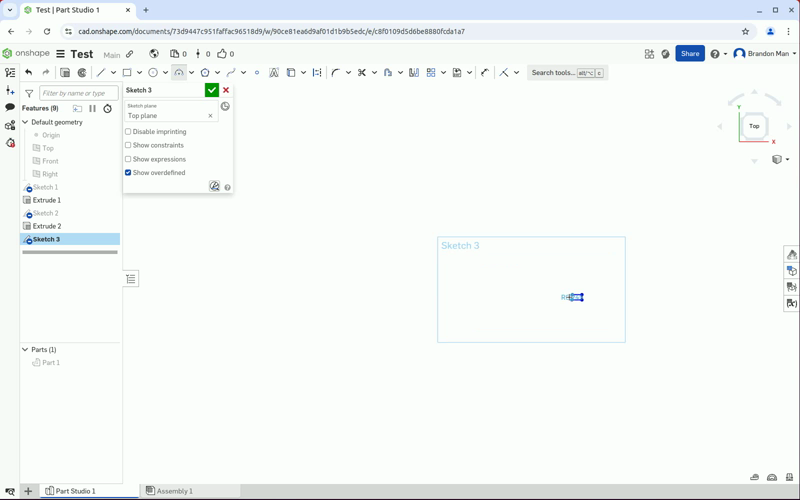
scroll(6)
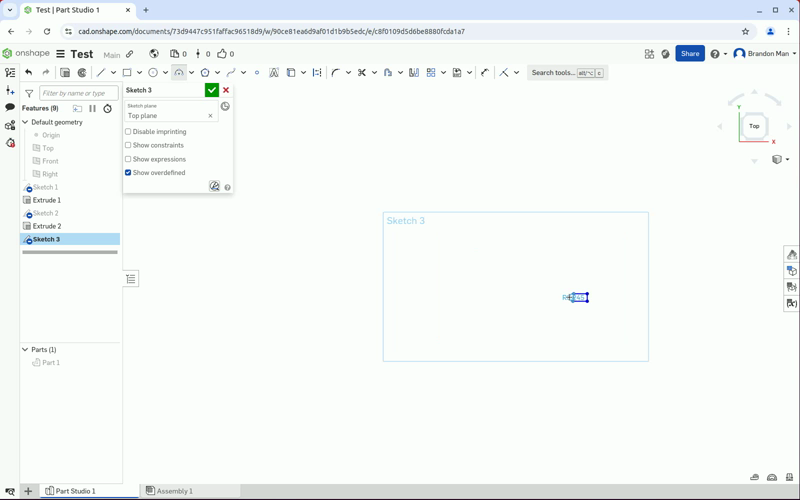
scroll(6)
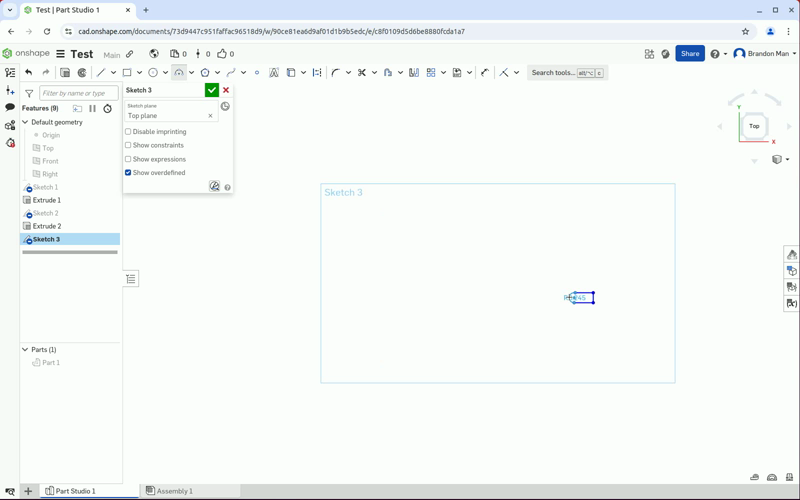
scroll(6)
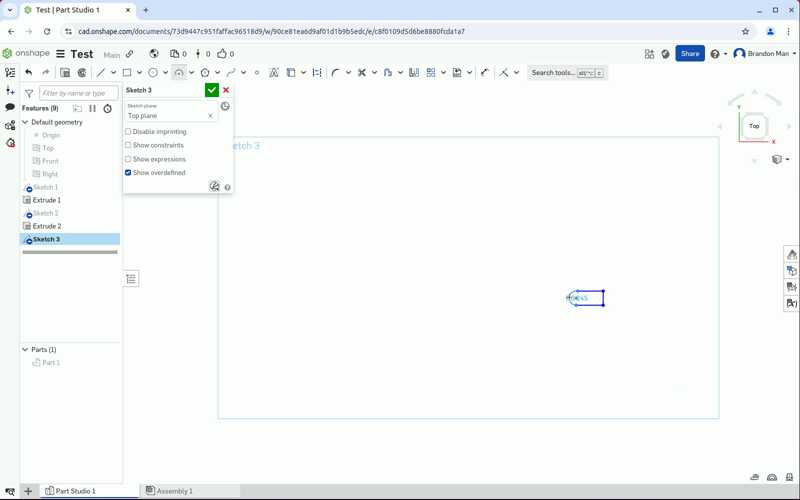
scroll(6)
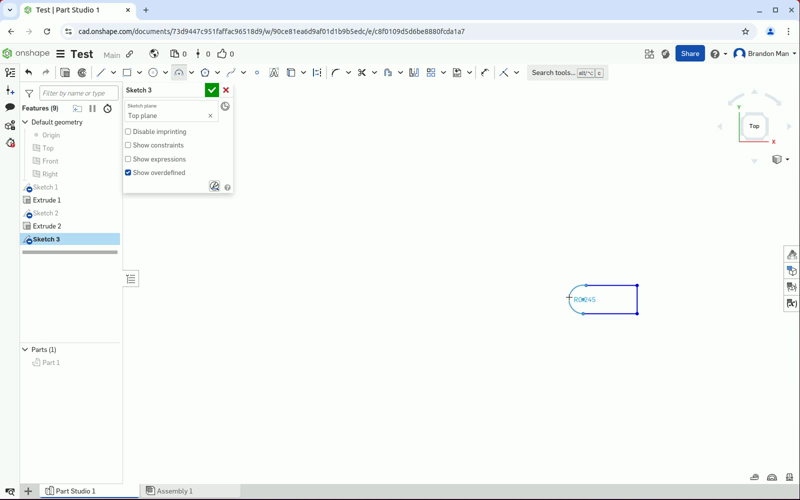
click(569, 296)
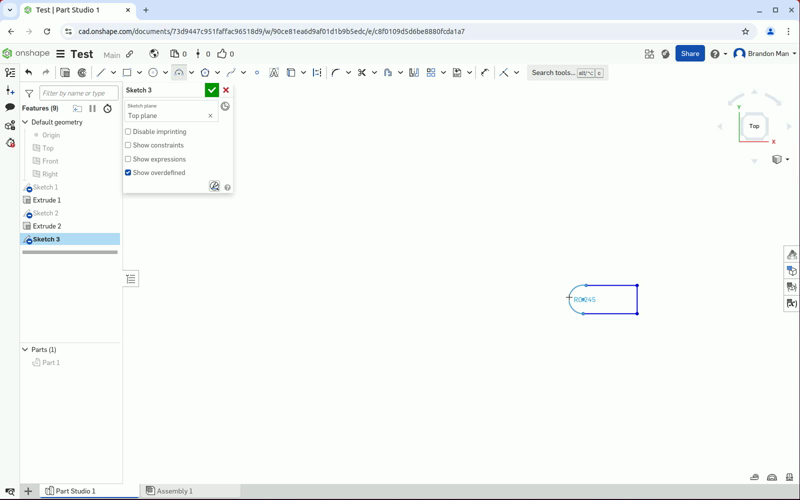
scroll(-6)
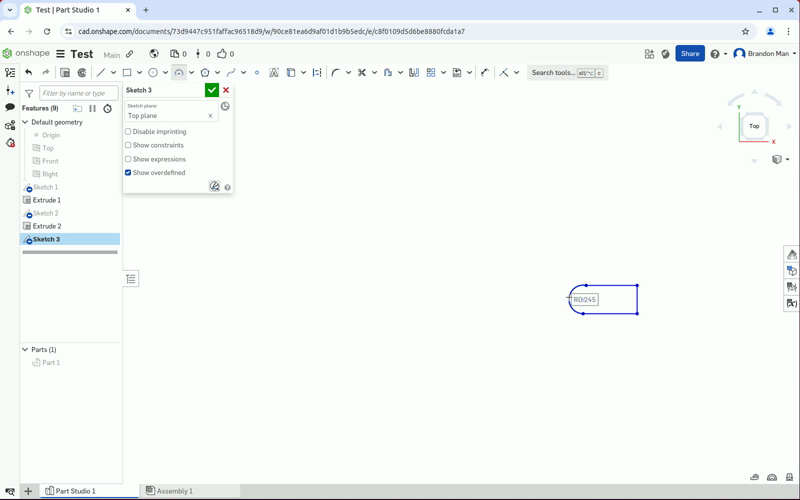
scroll(-6)
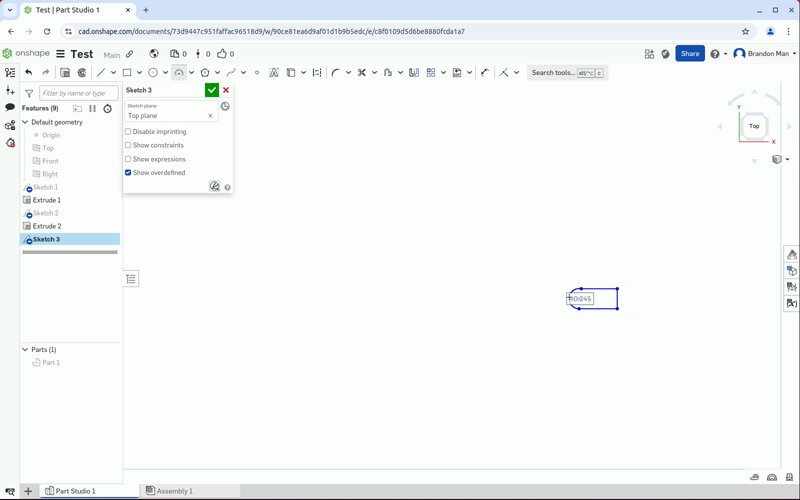
scroll(-6)
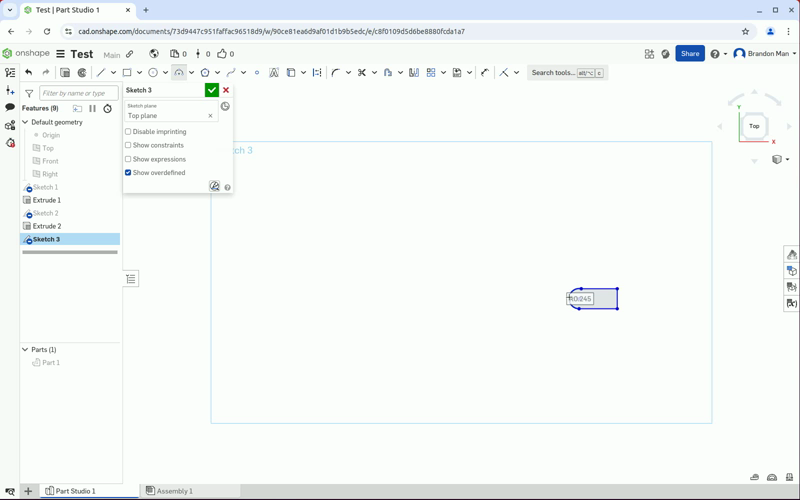
scroll(-6)
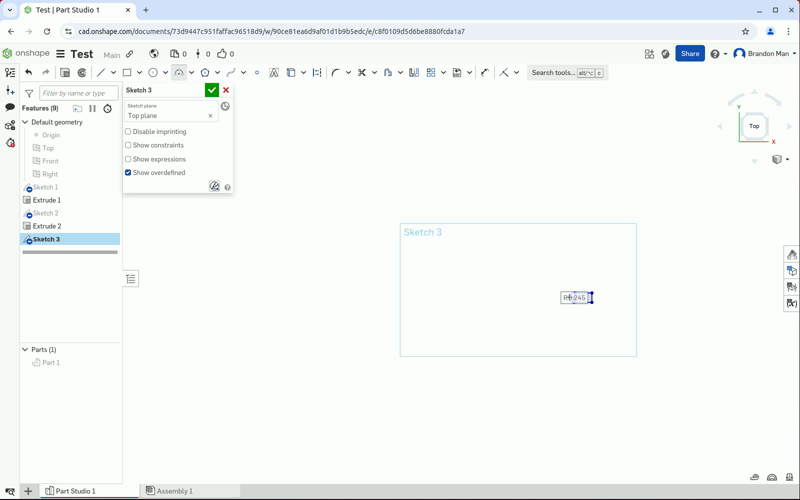
scroll(-6)
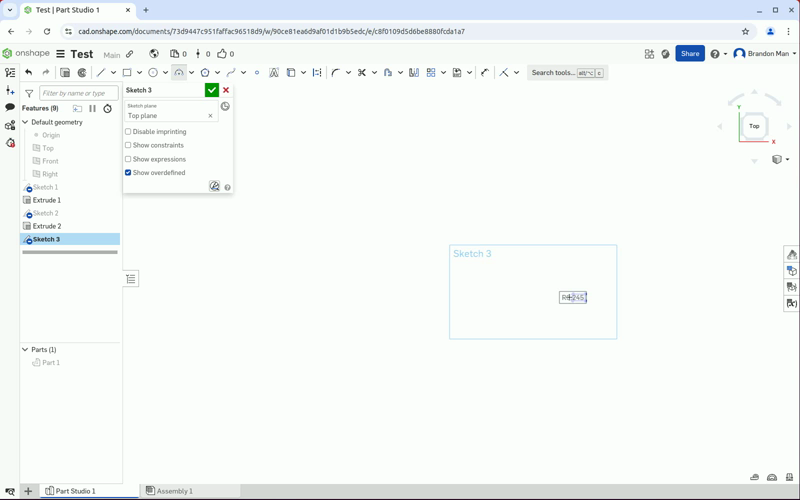
scroll(-6)
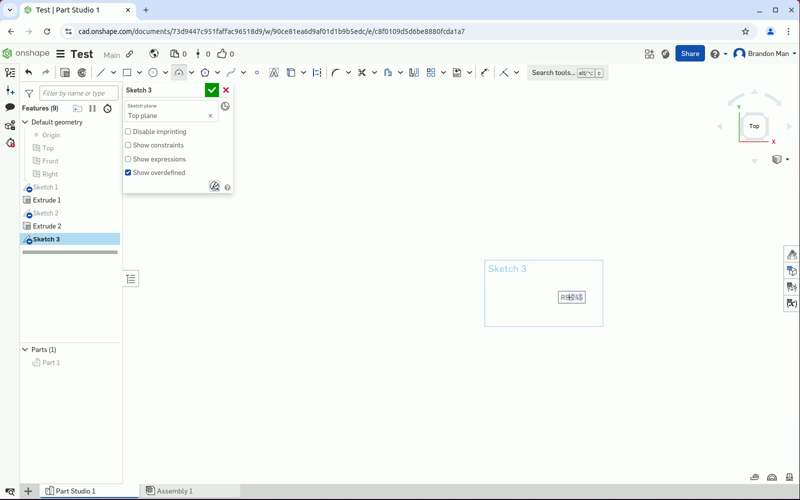
scroll(-6)
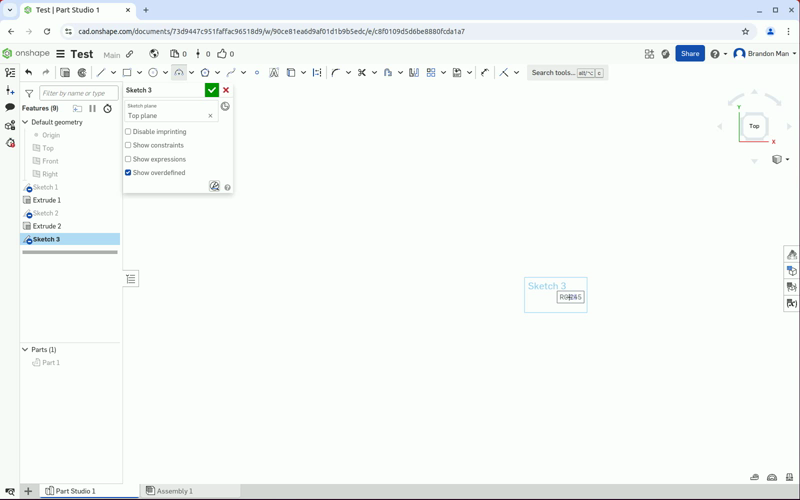
key_up(shift)
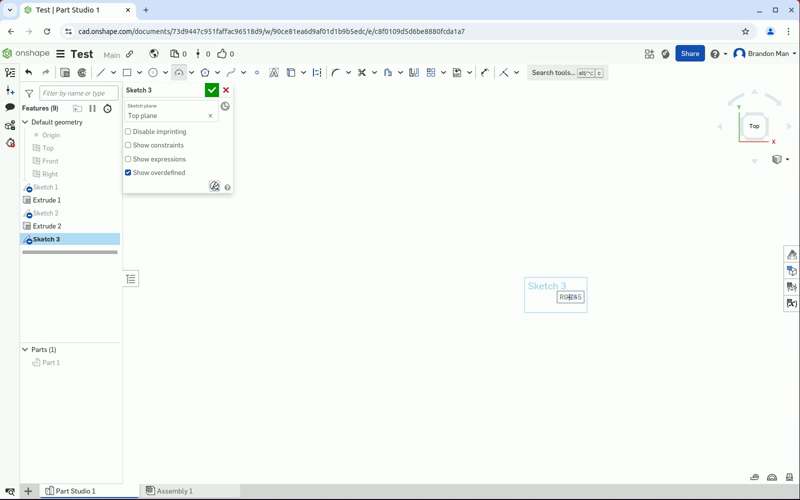
key(esc)
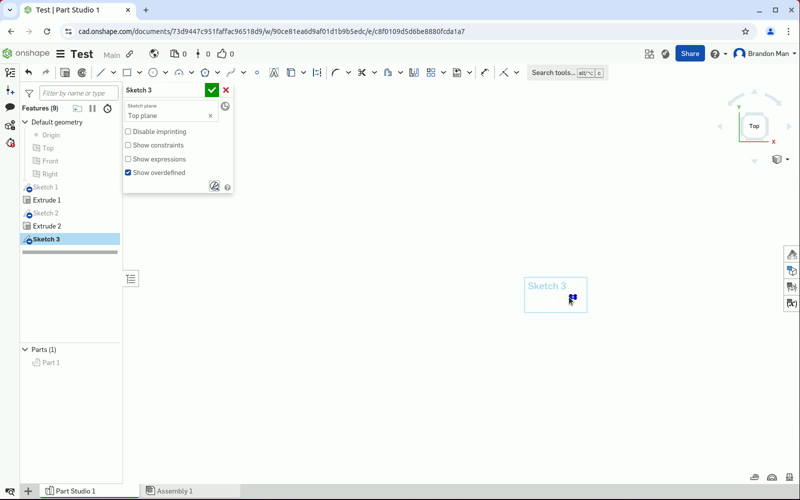
mouse_move(574, 297)
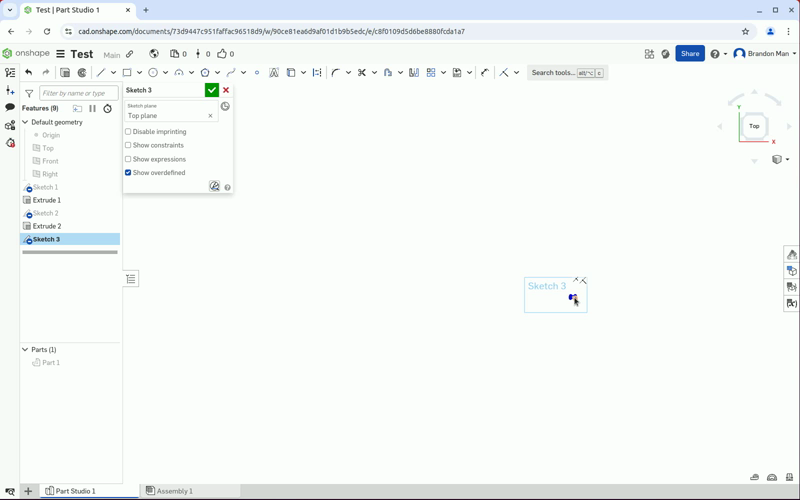
scroll(6)
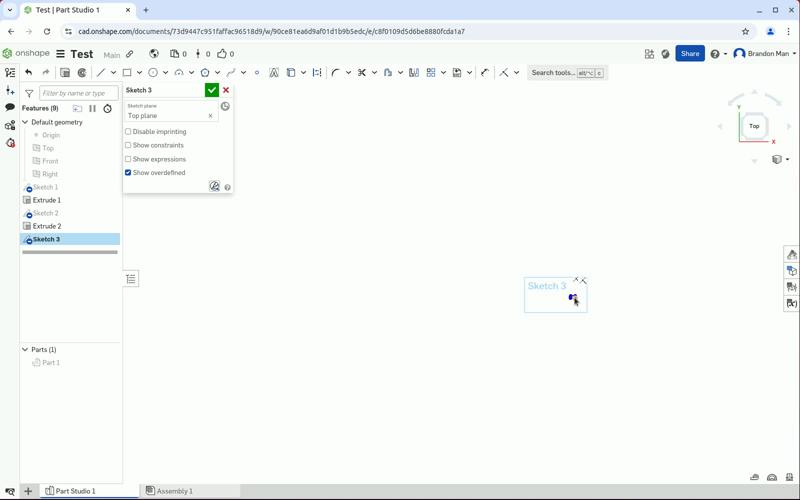
scroll(6)
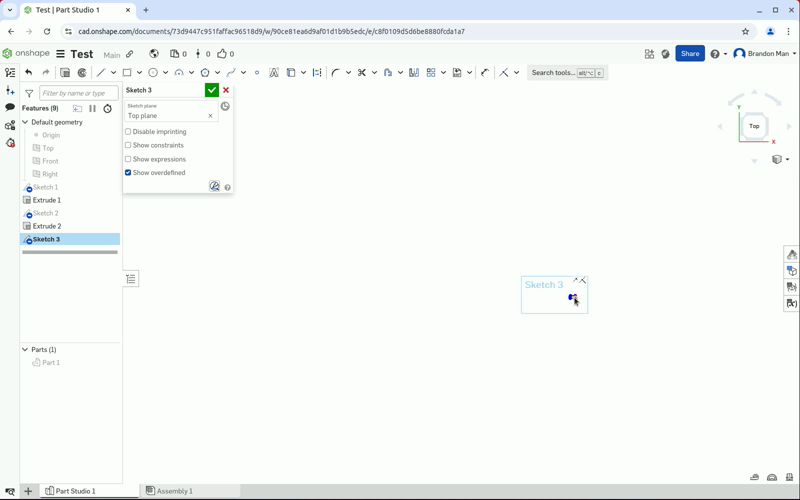
scroll(6)
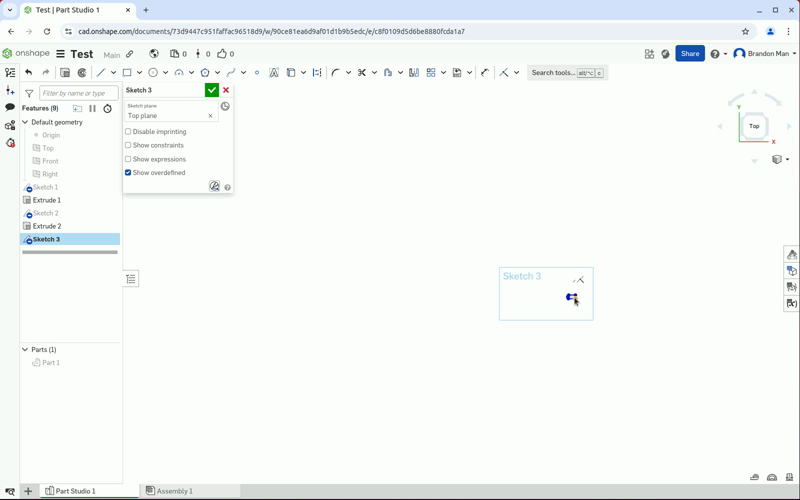
scroll(6)
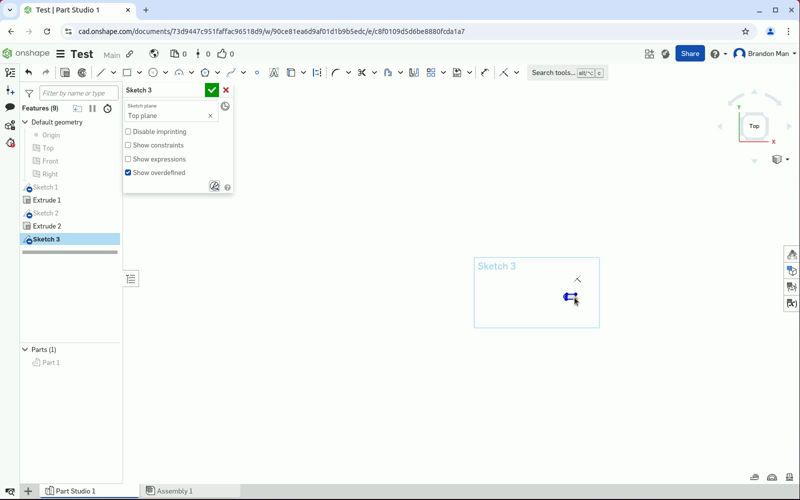
scroll(6)
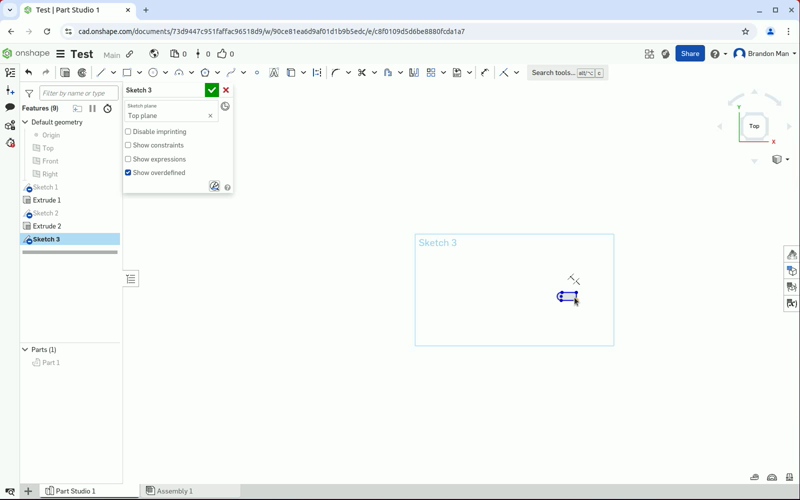
scroll(6)
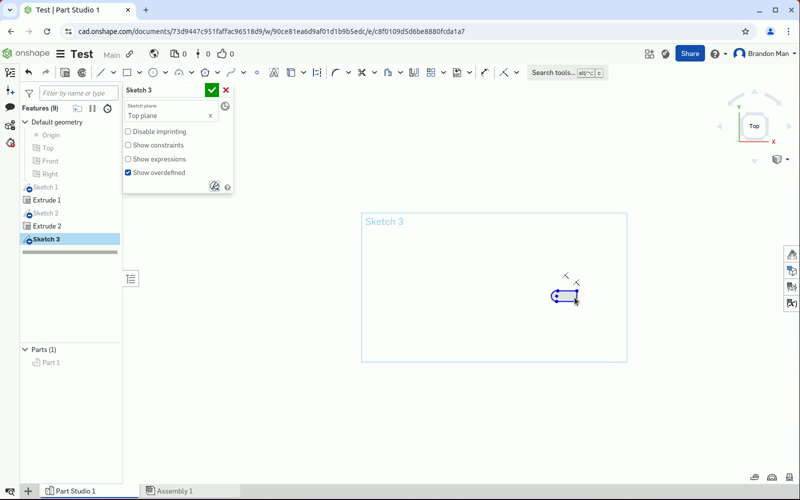
scroll(6)
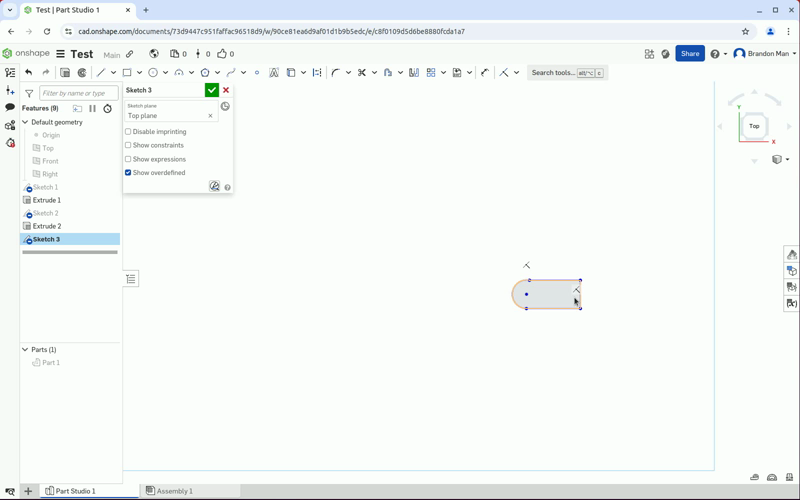
click(574, 297)
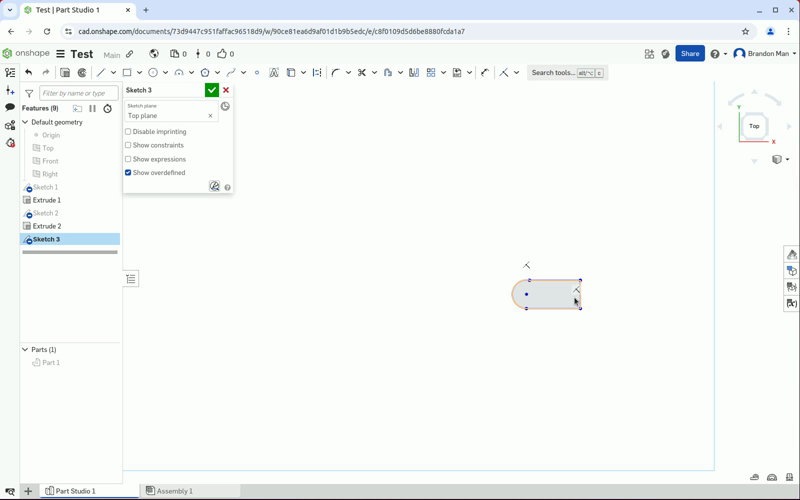
scroll(-6)
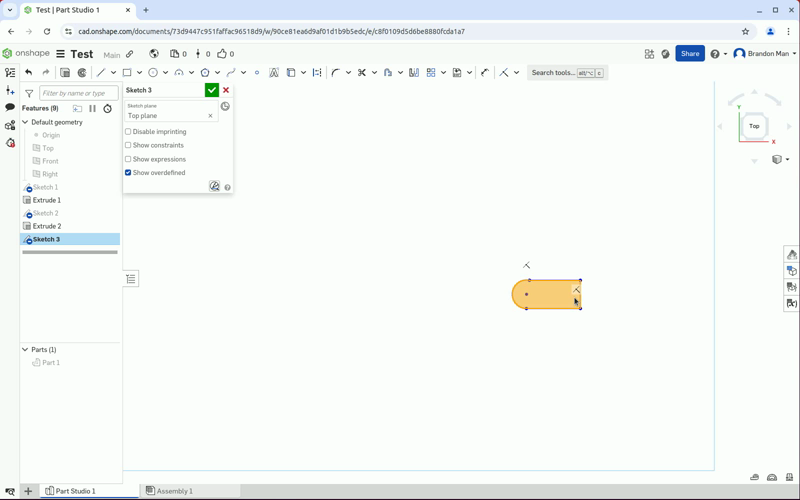
scroll(-6)
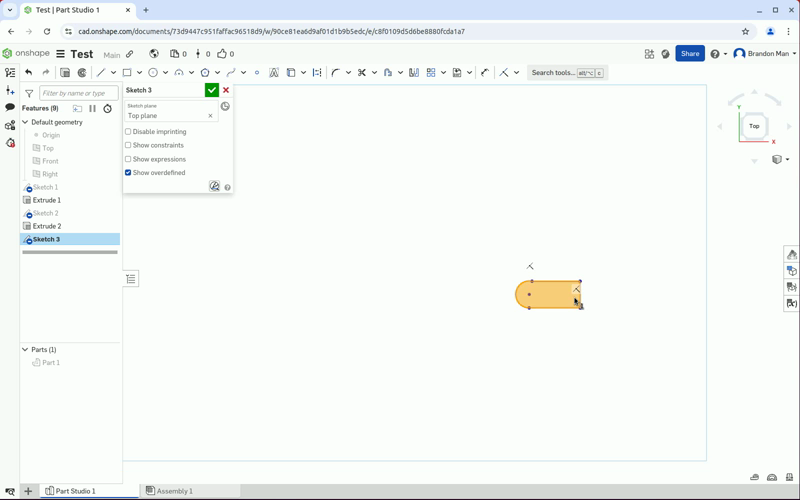
scroll(-6)
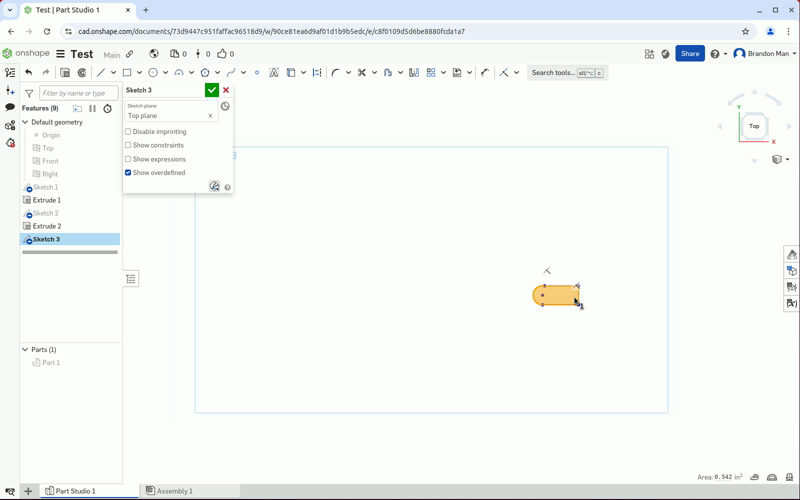
scroll(-6)
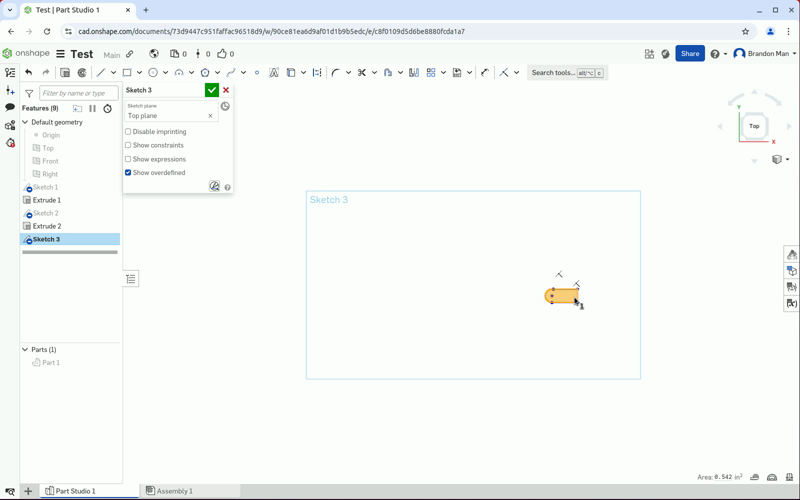
scroll(-6)
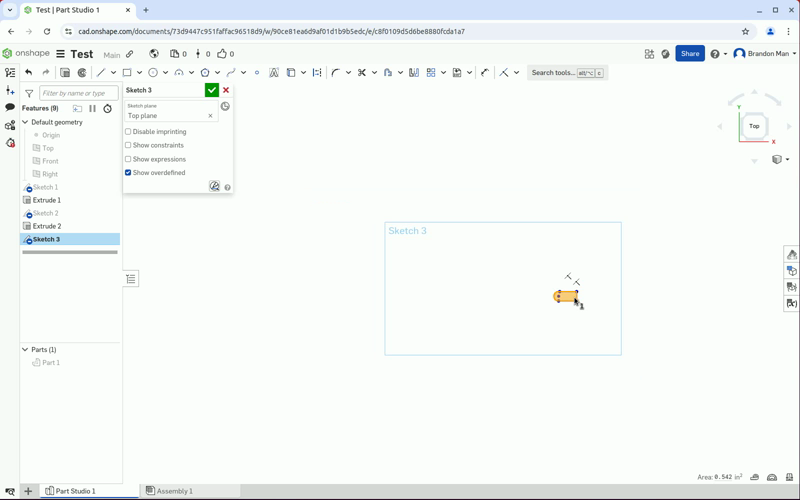
scroll(-6)
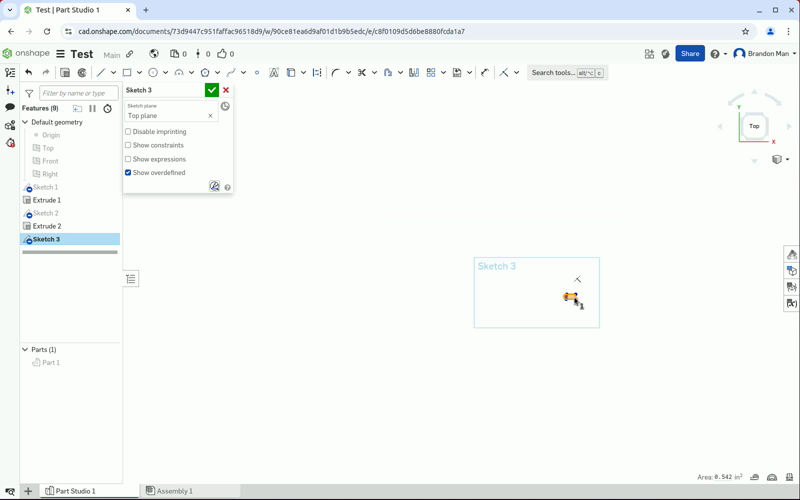
scroll(-6)
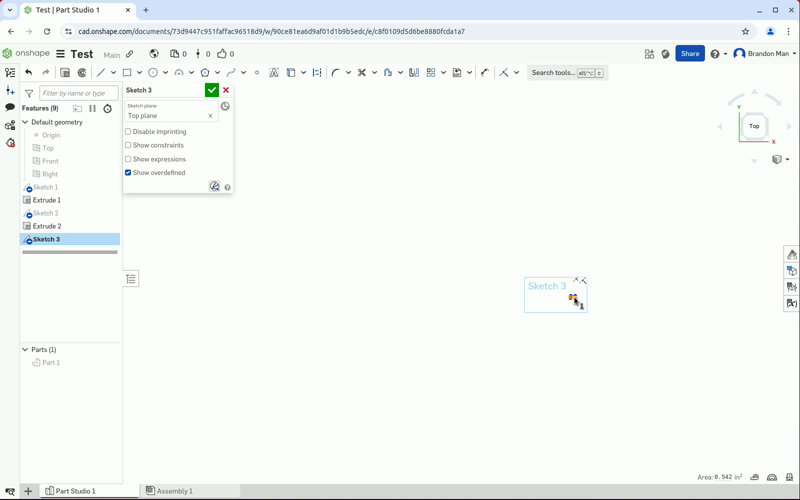
mouse_move(73, 352)
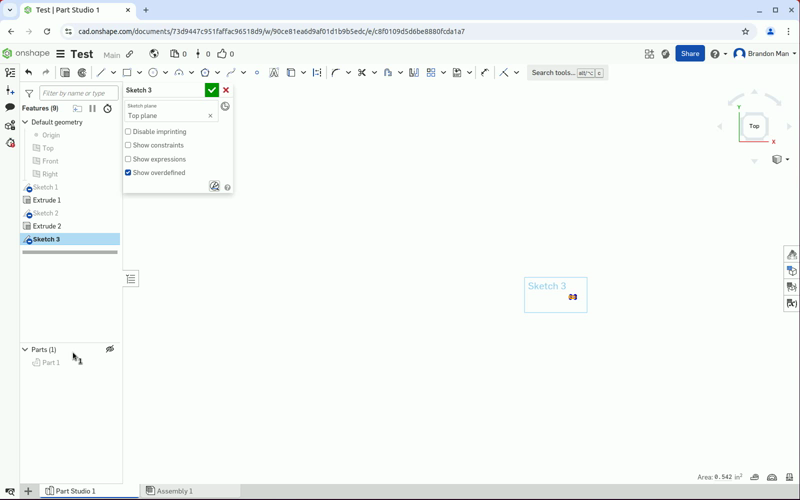
key(shift+y)
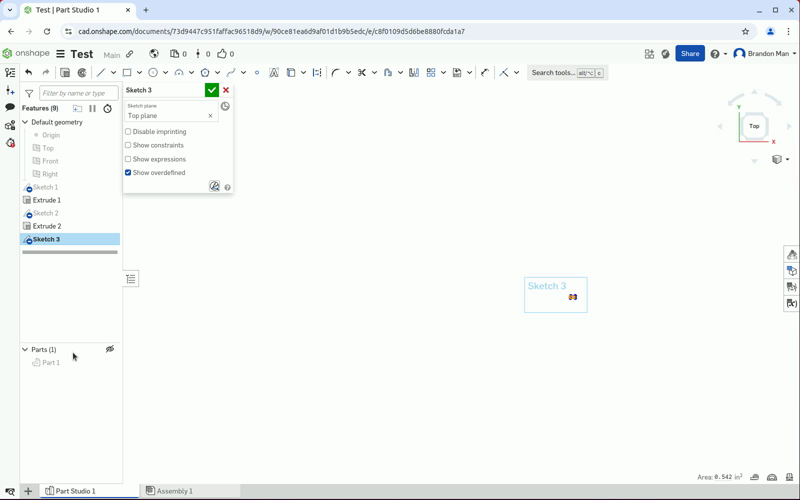
key(shift+e)
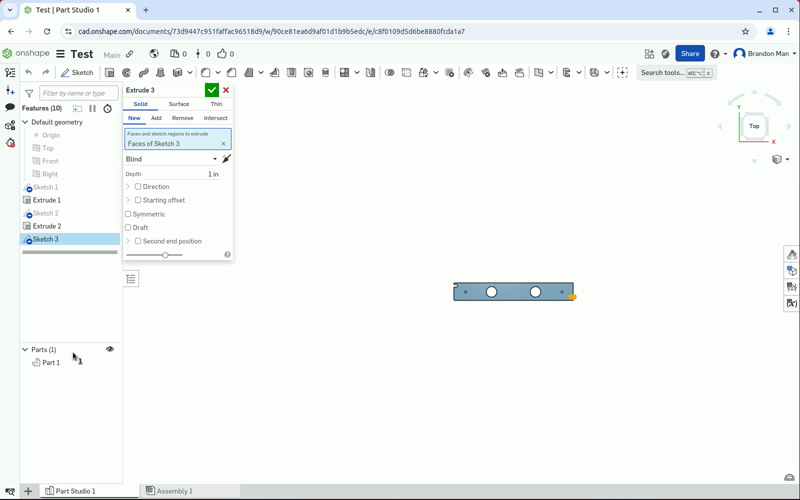
mouse_move(143, 106)
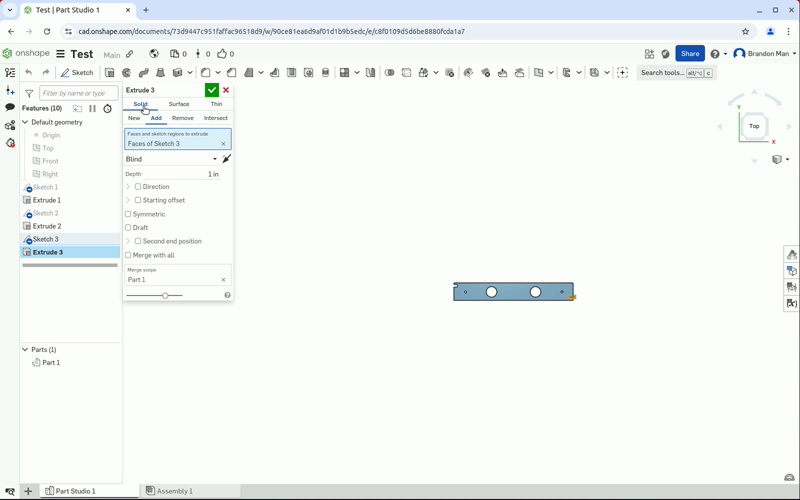
click(143, 106)
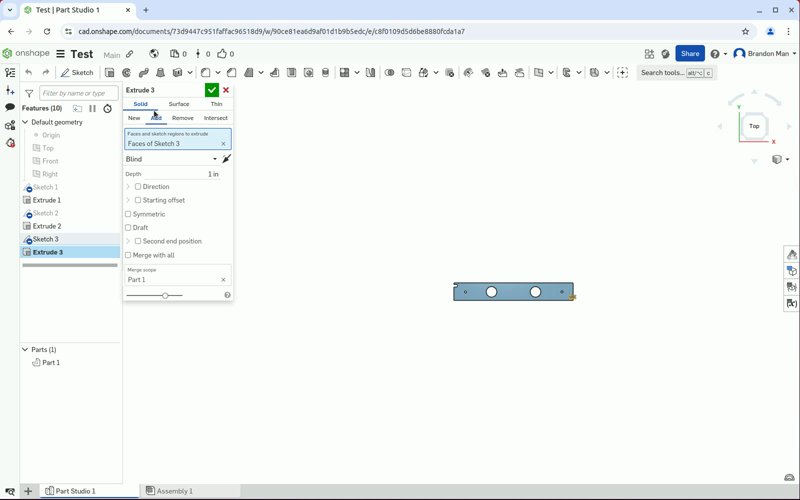
mouse_move(186, 120)
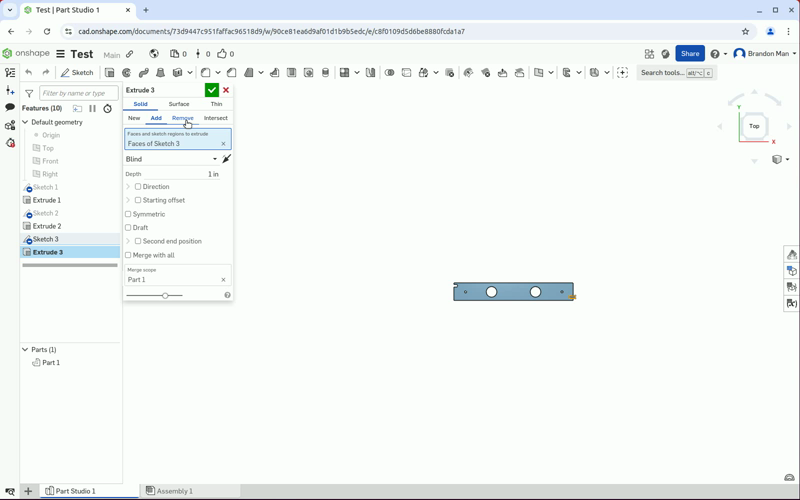
click(186, 120)
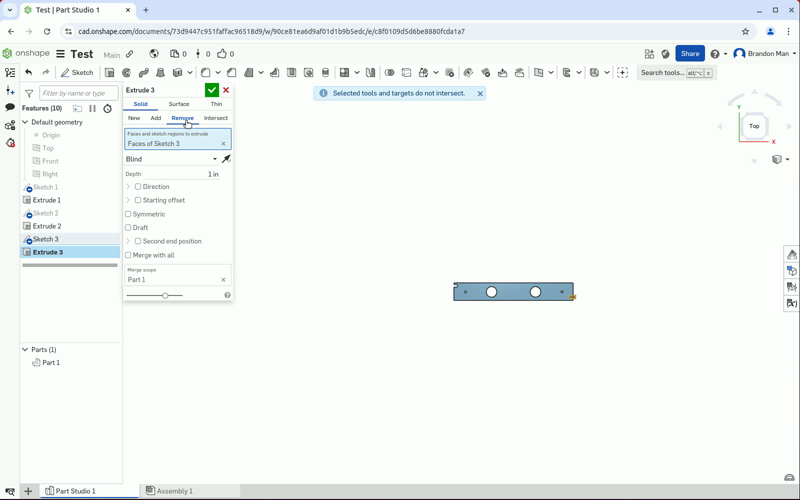
key(tab, 4)
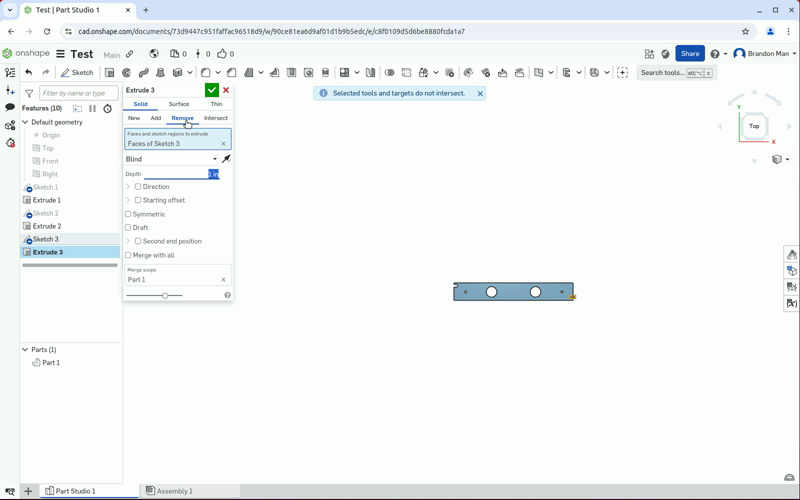
text(-4.092)
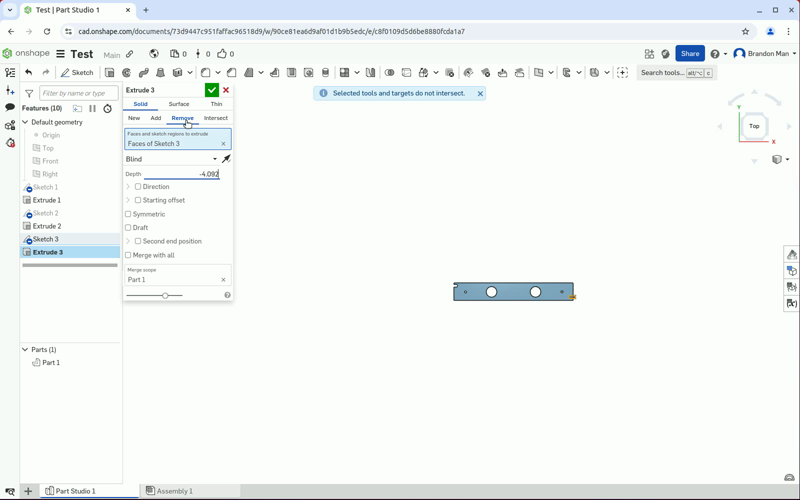
key(tab, 6)
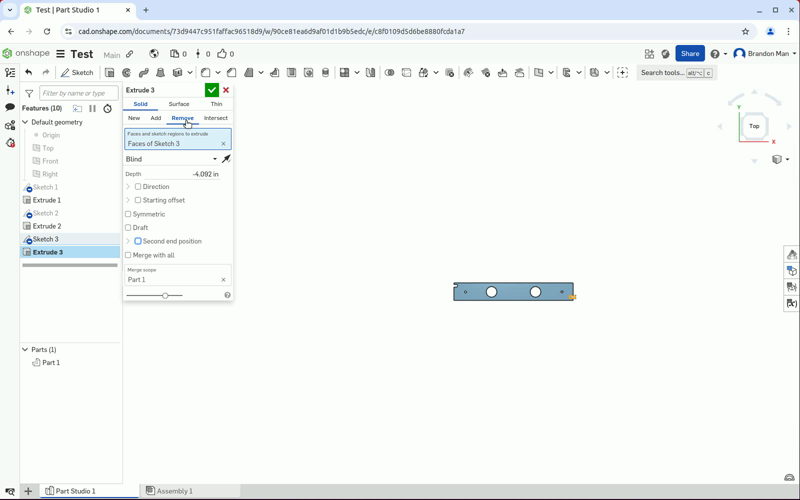
key(space)
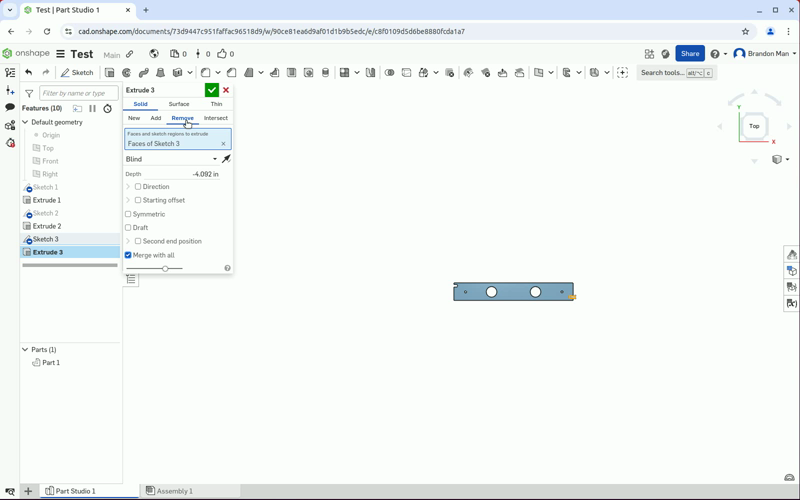
key(enter)
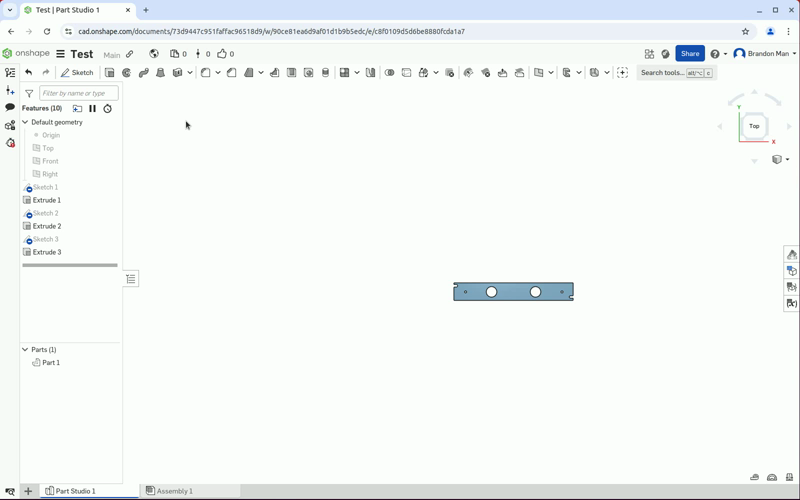
key(shift+h)
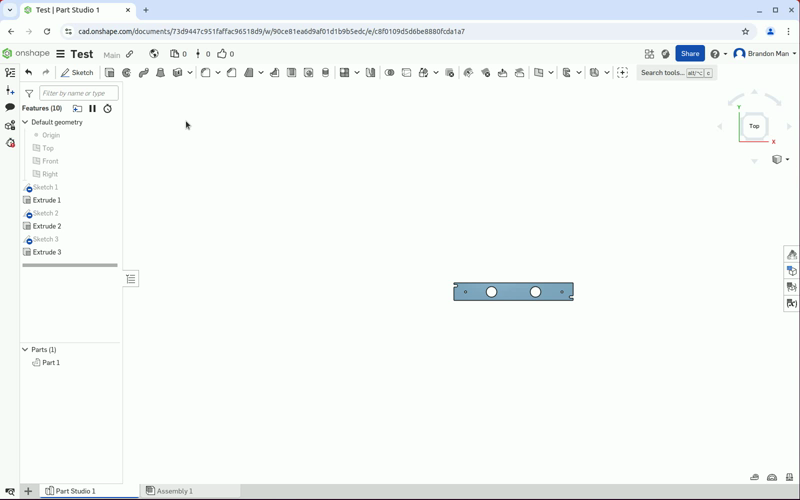
key(shift+h)
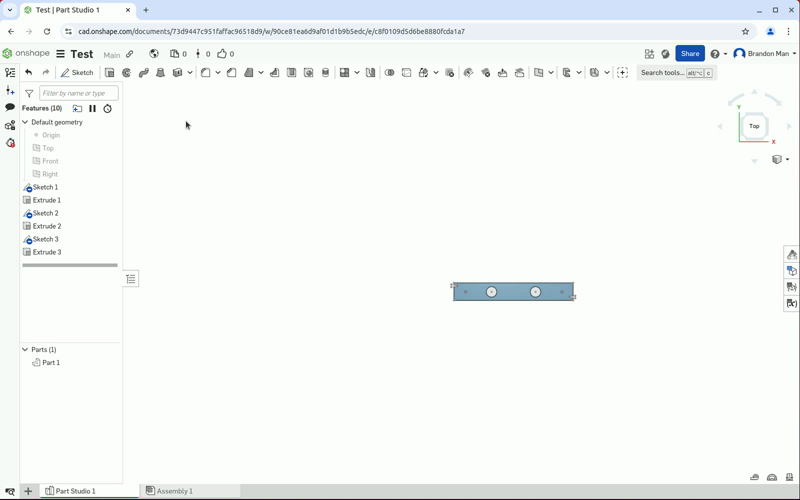
key(shift+7)
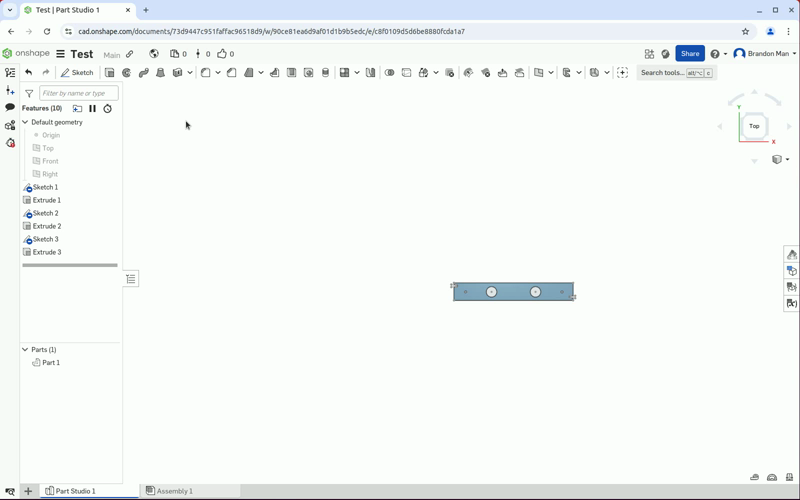
key(up, 3)
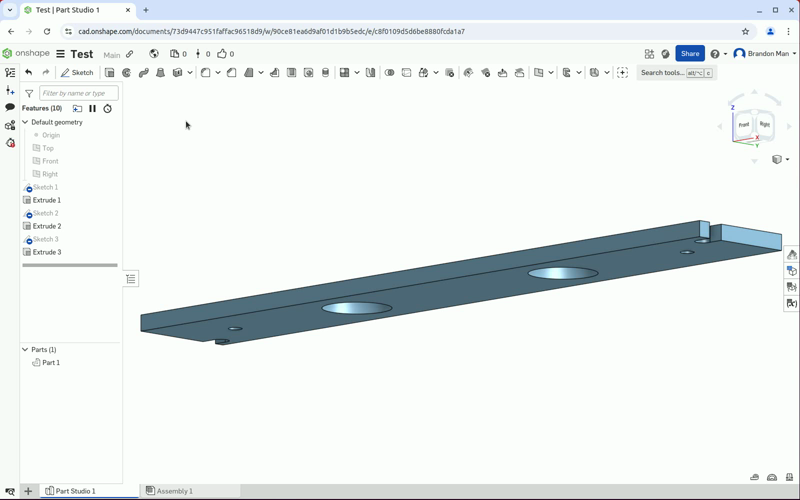
key(left, 3)
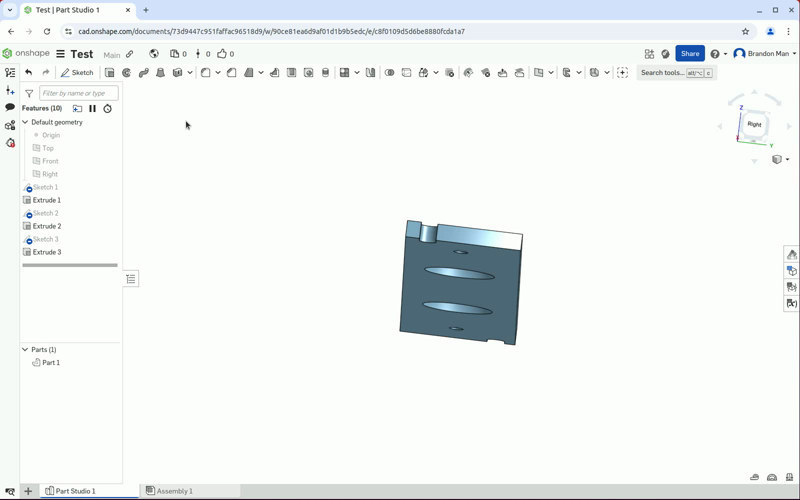
key(right, 3)
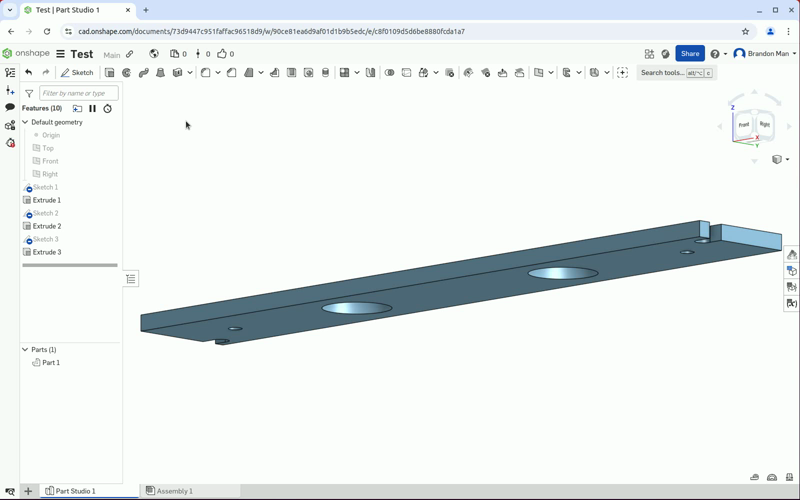
key(down, 3)
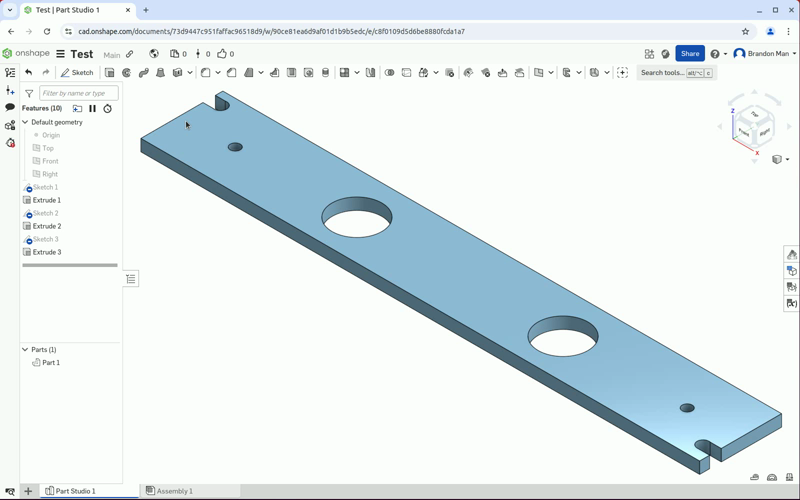
mouse_move(73, 189)
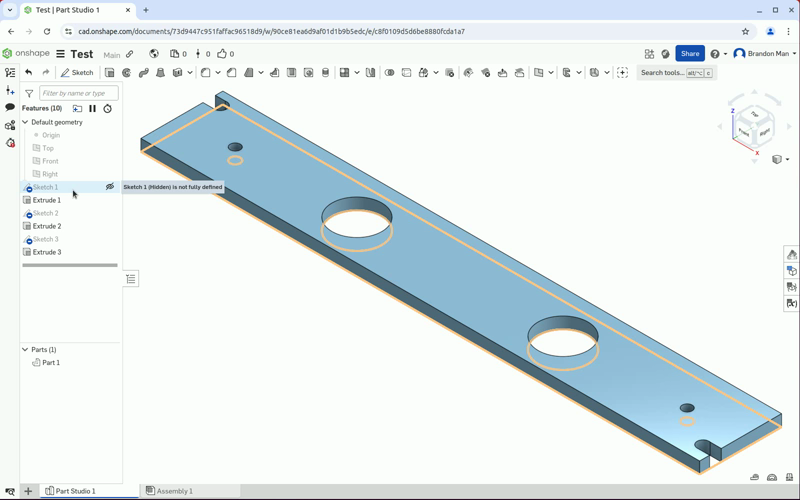
click(73, 189)